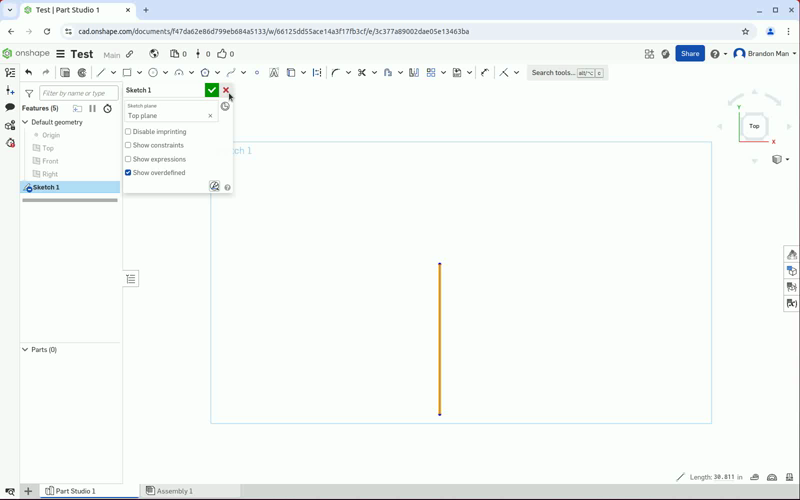
key(shift+h)
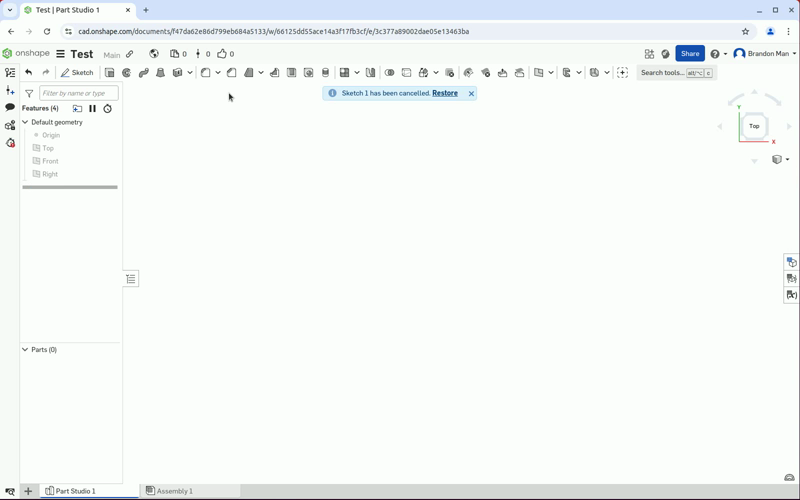
mouse_move(73, 352)
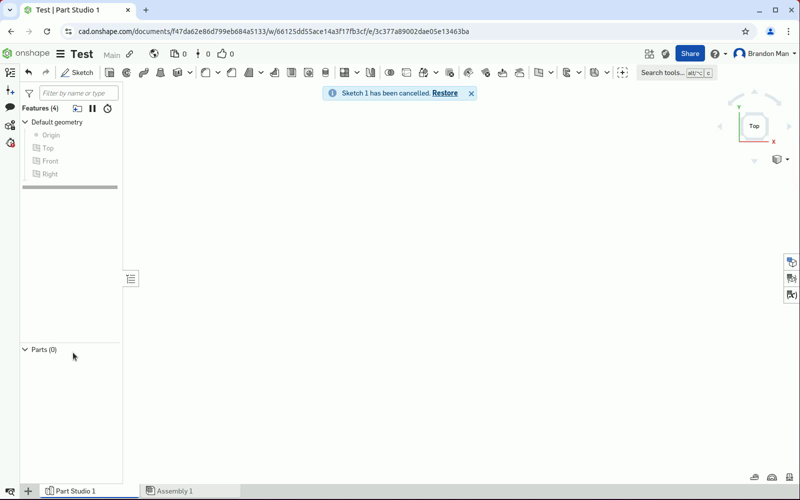
key(y)
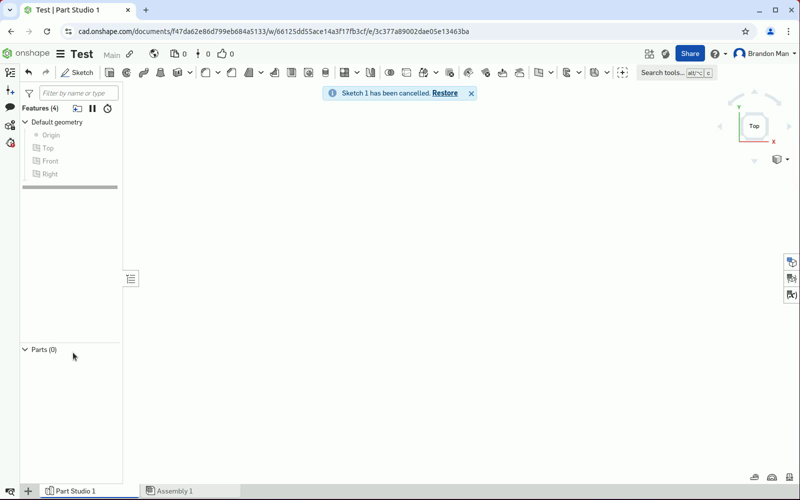
key(shift+p)
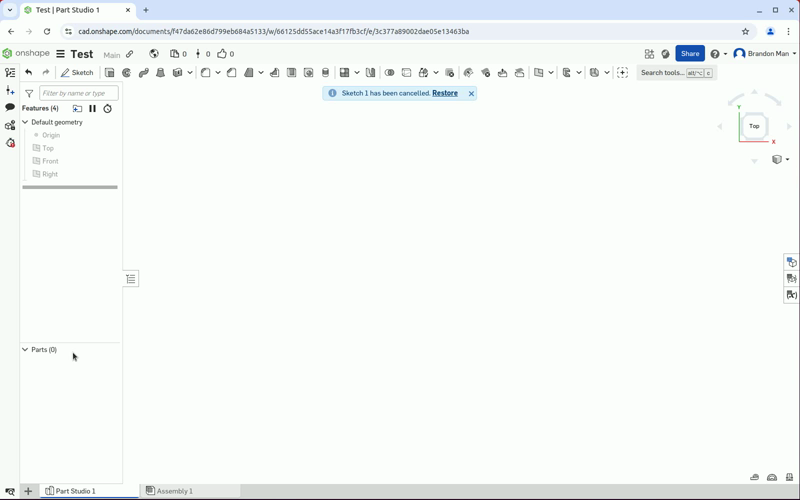
key(space)
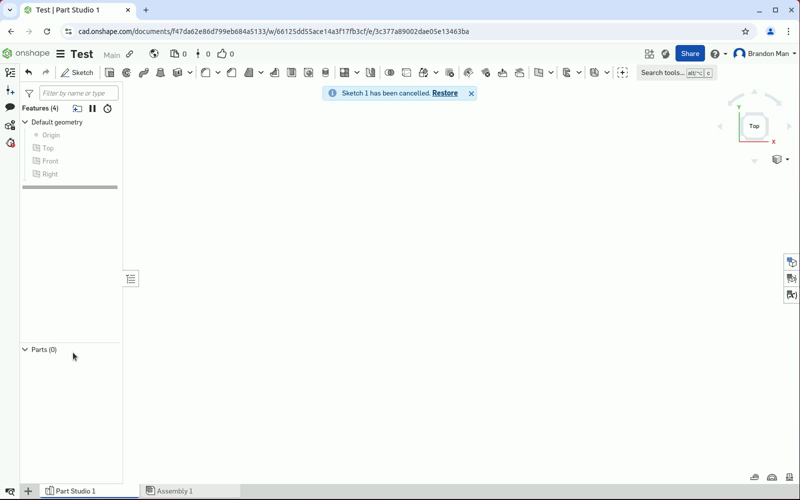
key_down(shift)
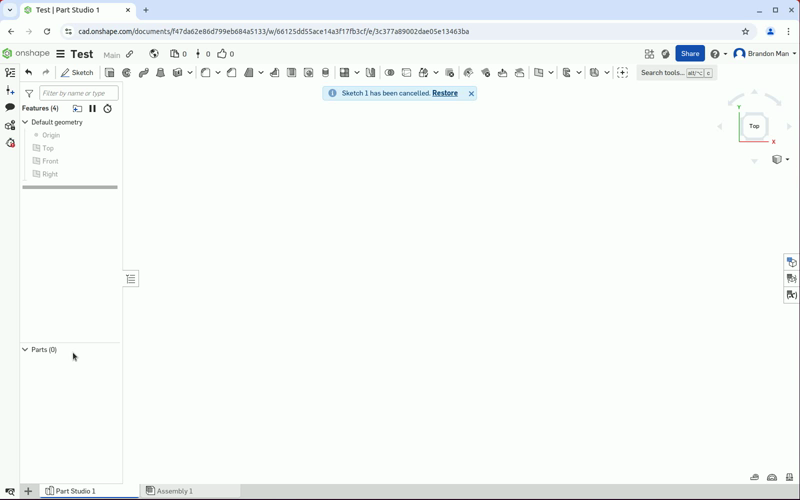
key(up)
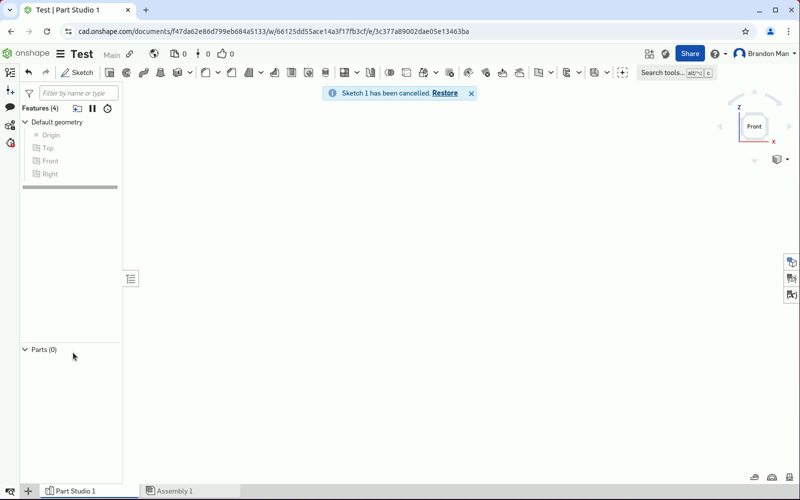
key_up(shift)
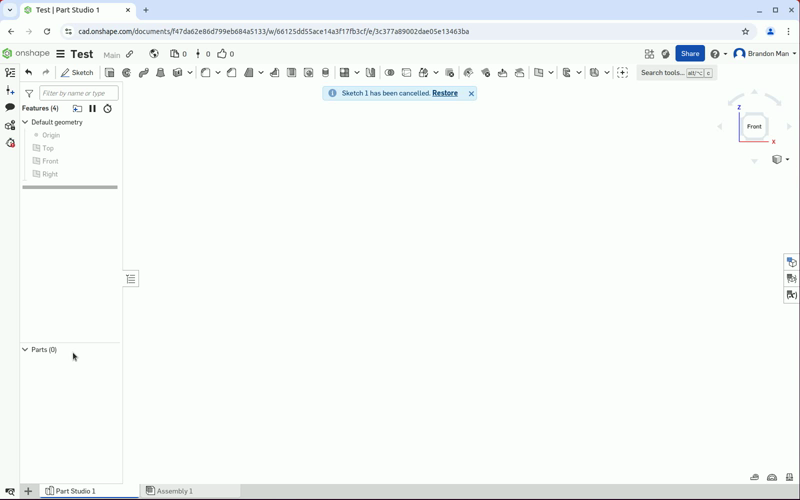
key(space)
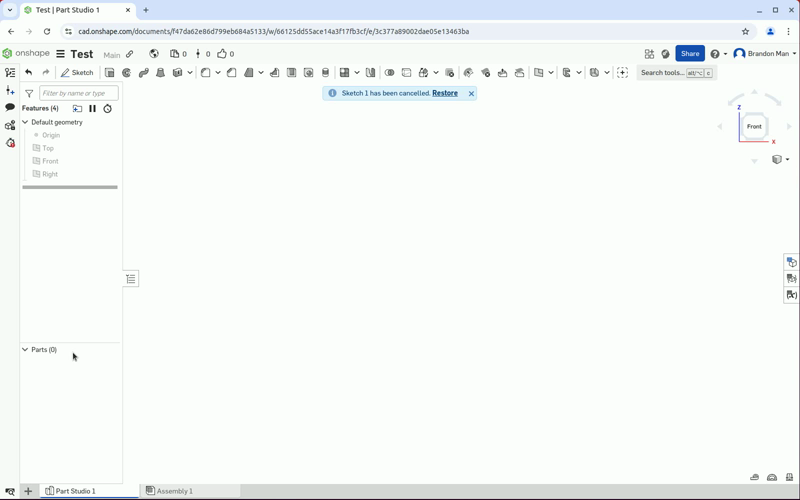
key_down(shift)
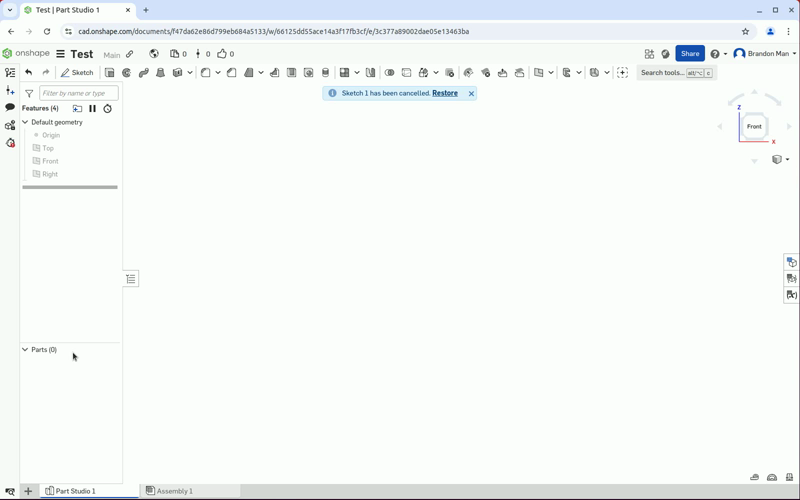
key(left)
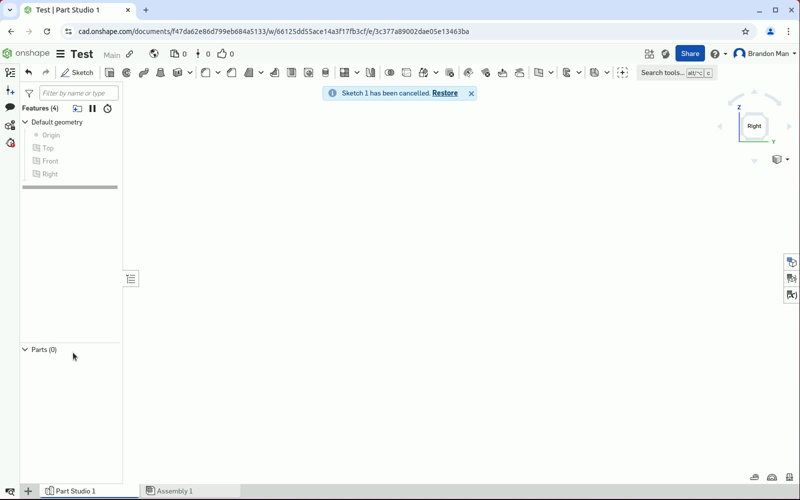
key_up(shift)
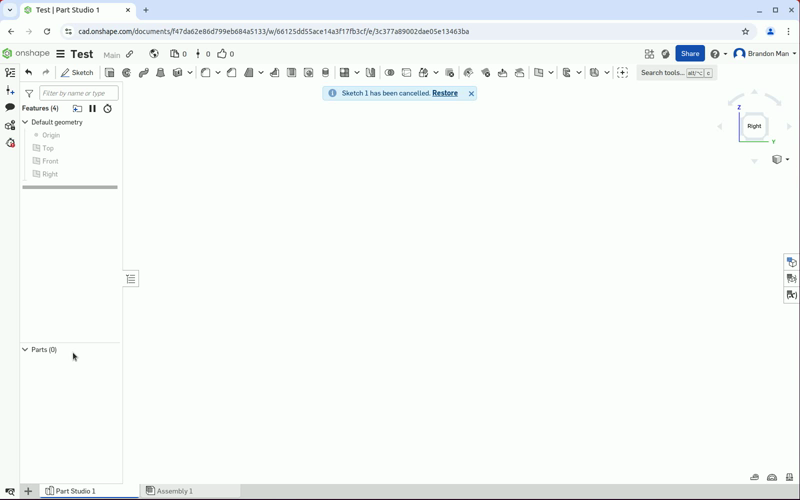
mouse_move(73, 352)
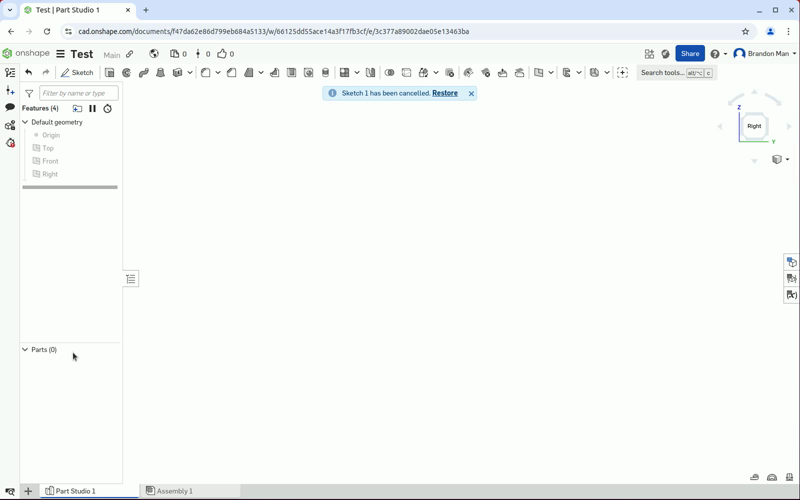
key(shift+y)
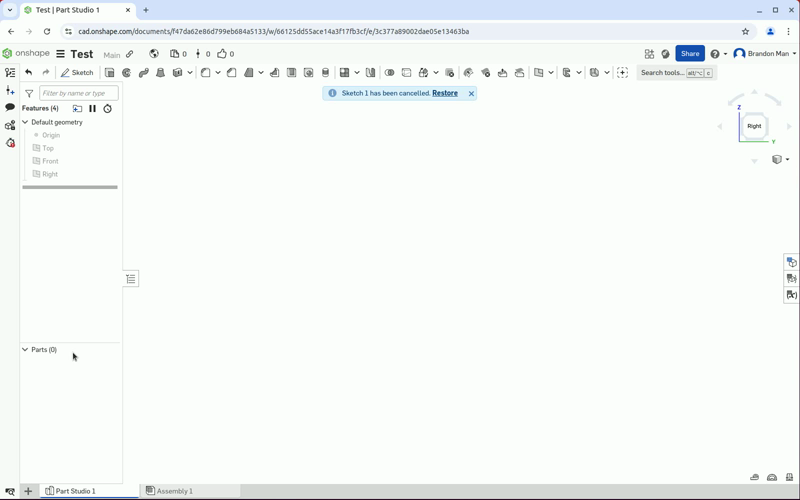
key(shift+s)
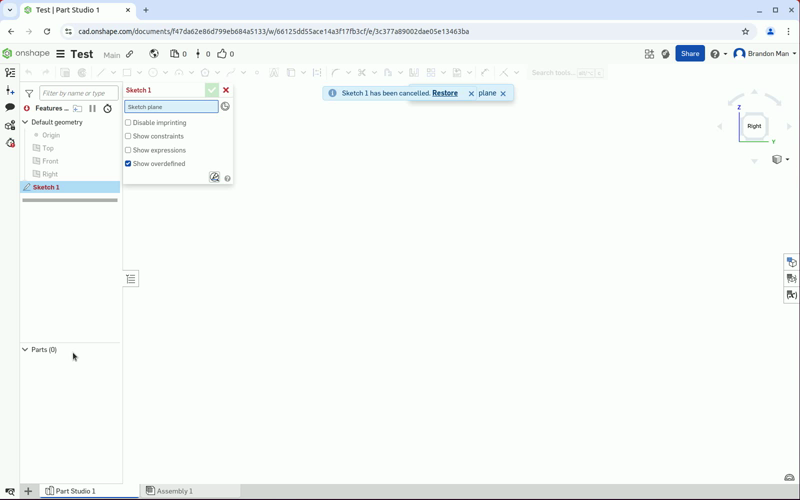
mouse_move(73, 176)
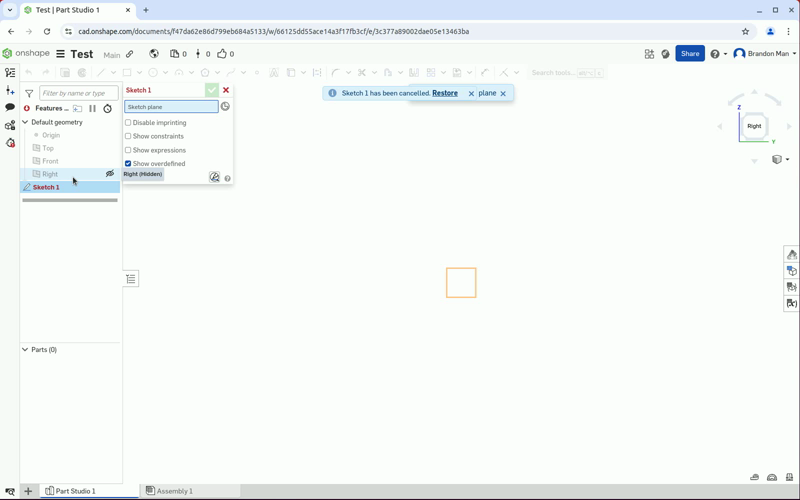
click(73, 176)
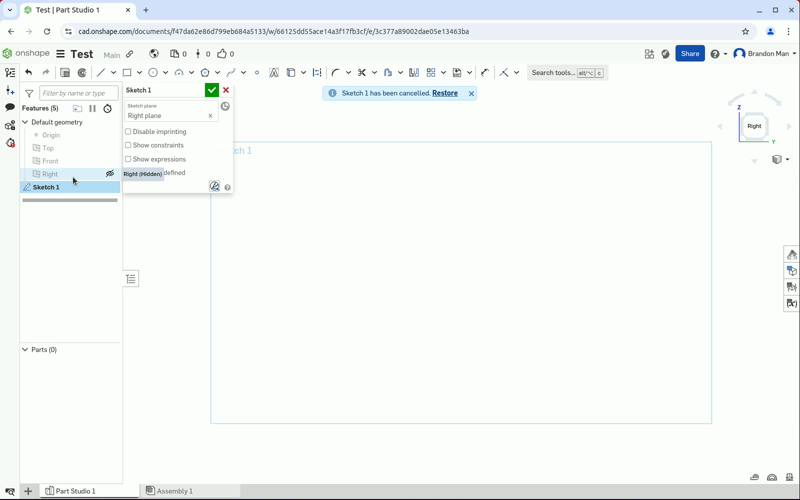
mouse_move(73, 352)
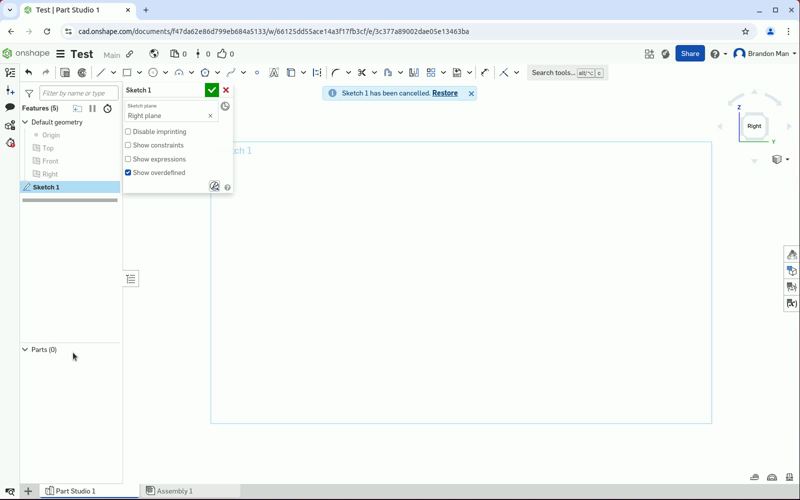
key(y)
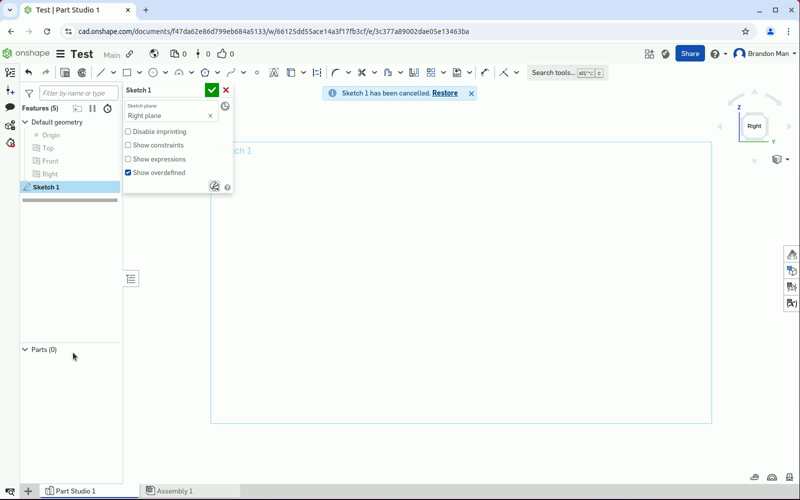
key(l)
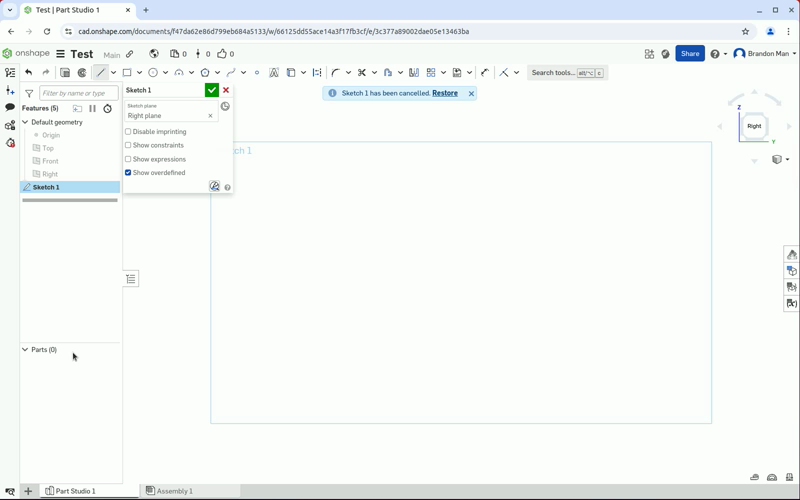
key_down(shift)
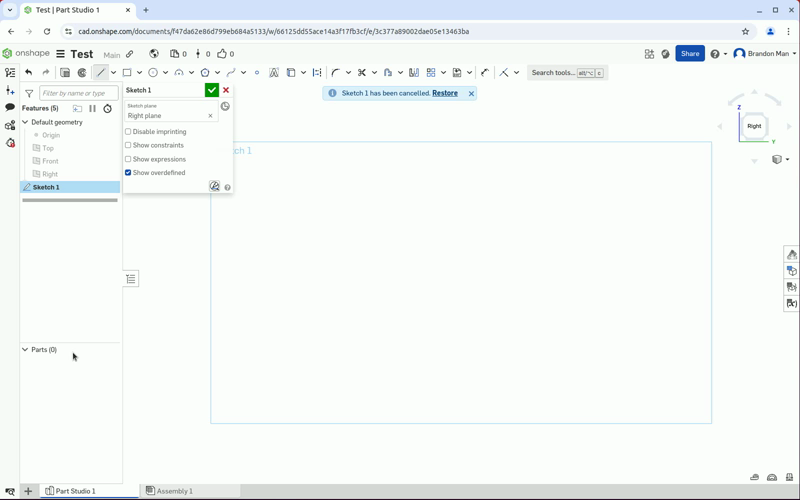
mouse_move(348, 319)
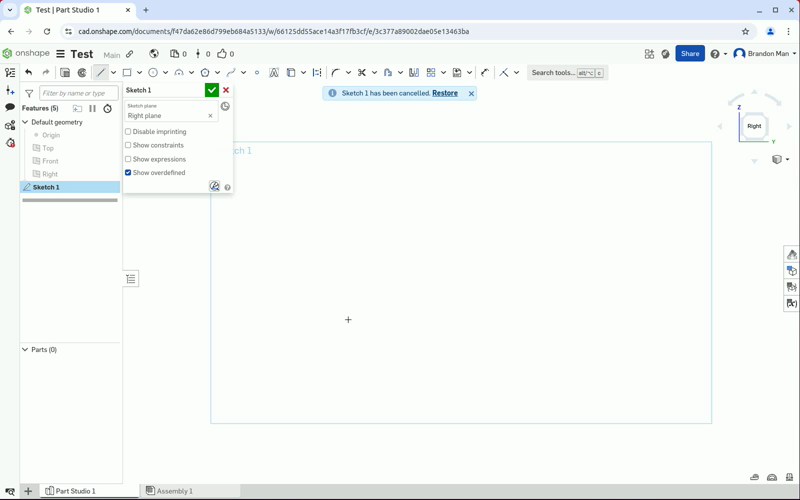
click(348, 319)
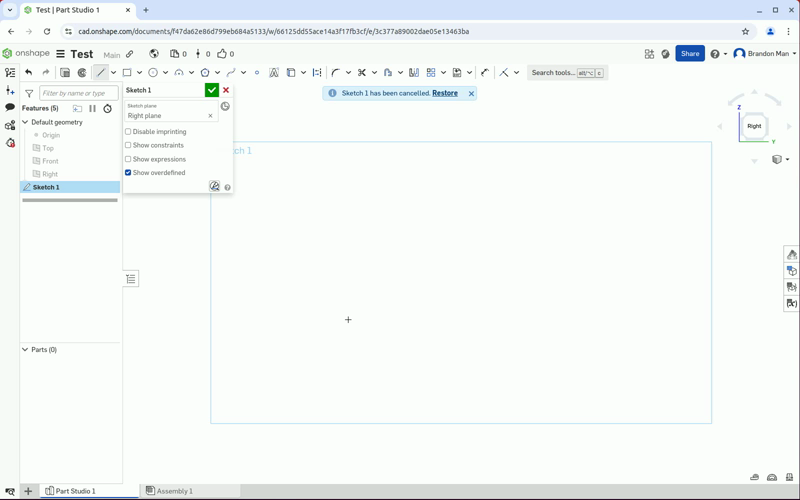
key_up(shift)
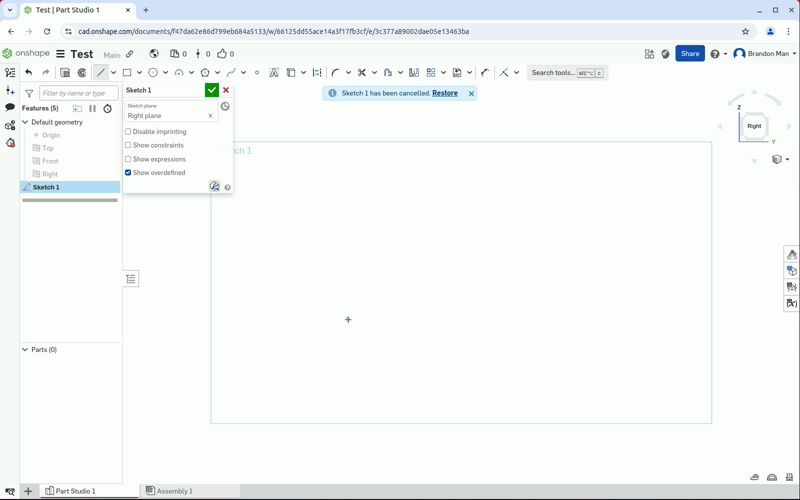
key_down(shift)
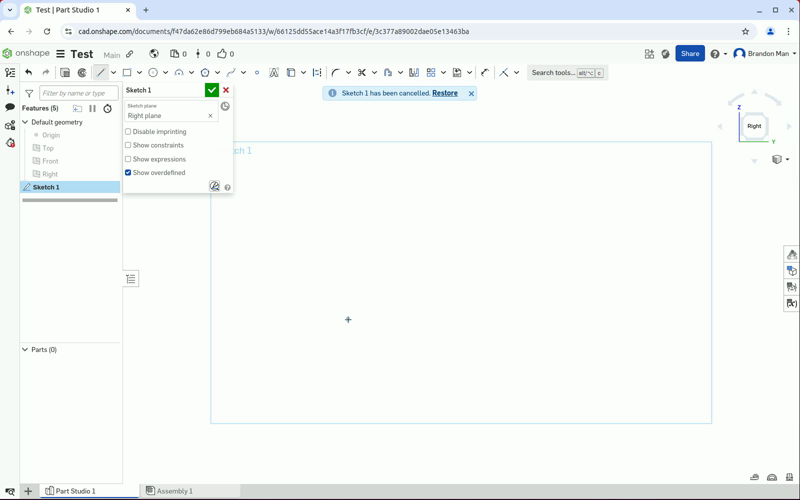
mouse_move(572, 319)
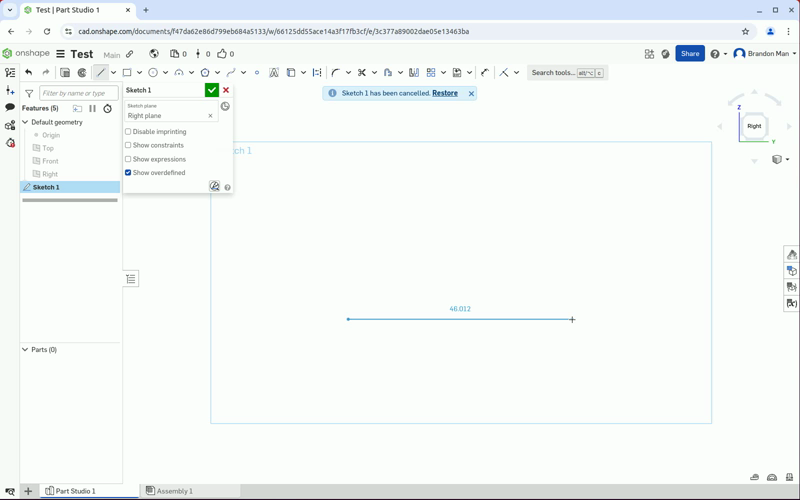
click(572, 319)
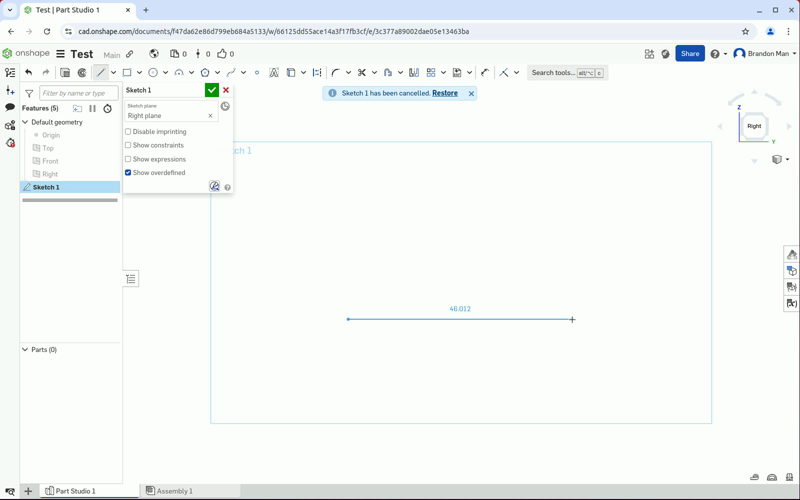
key_up(shift)
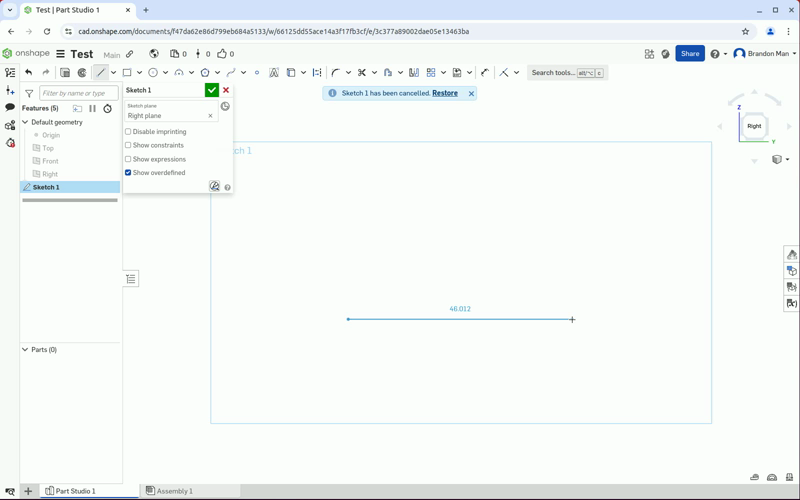
key_down(shift)
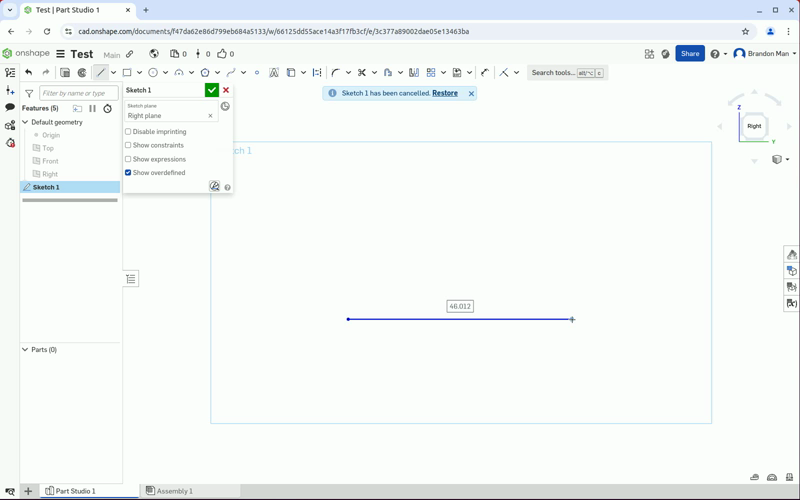
mouse_move(572, 248)
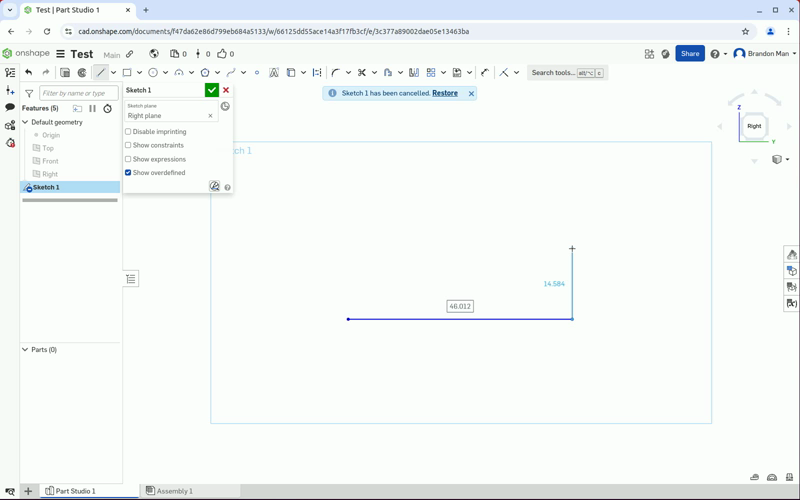
click(572, 248)
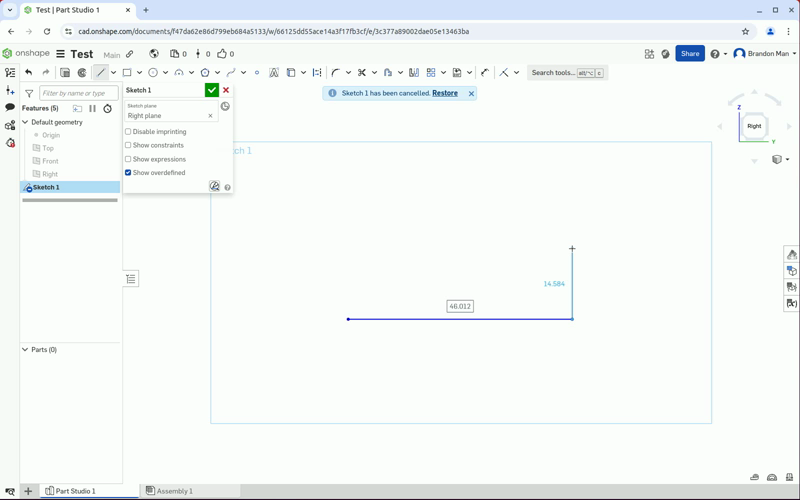
key_up(shift)
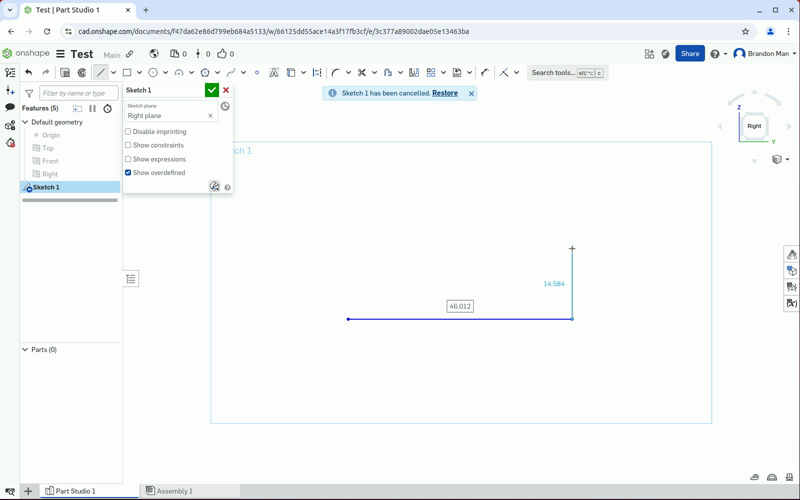
key_down(shift)
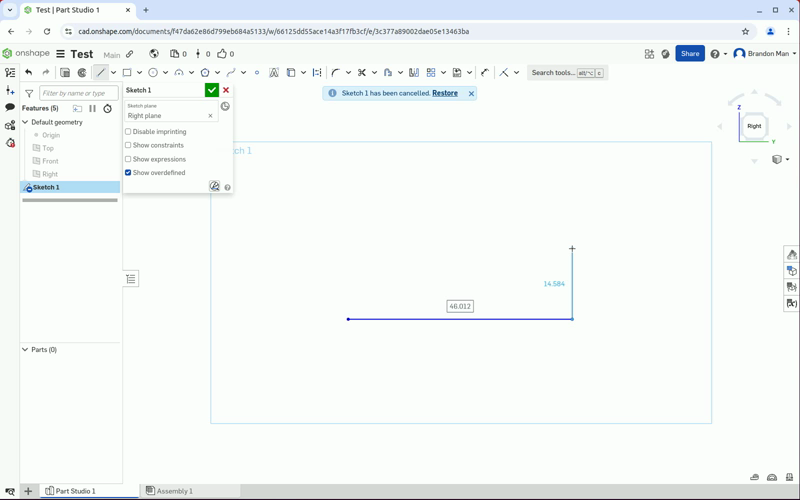
mouse_move(348, 248)
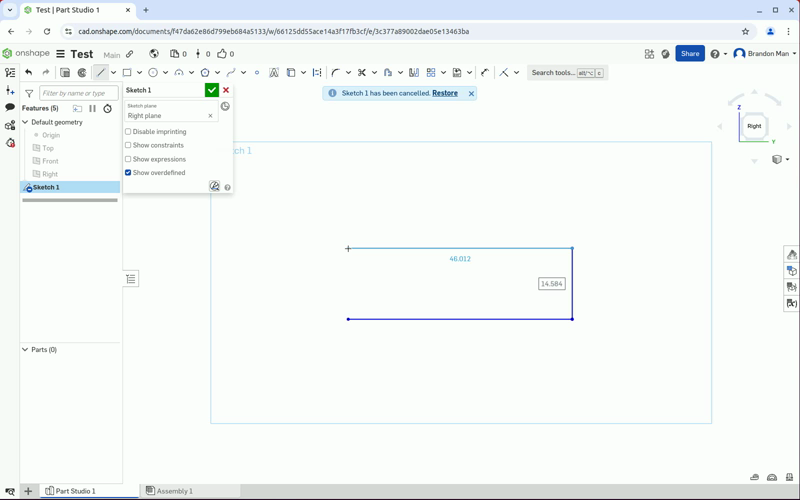
click(348, 248)
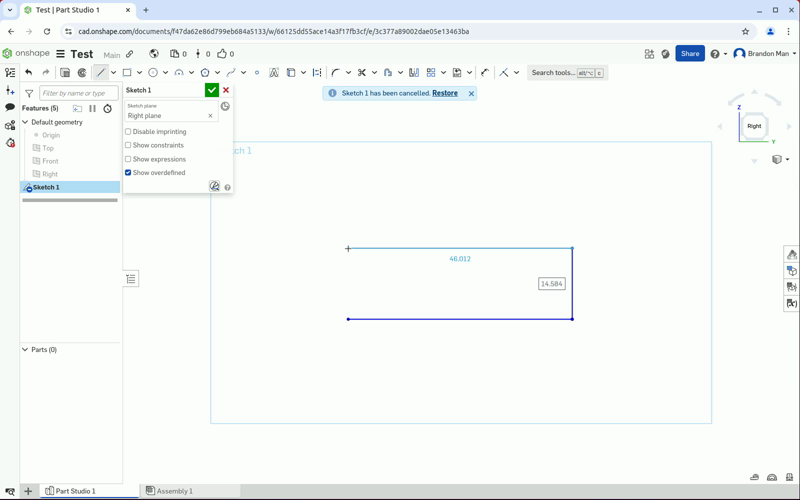
key_up(shift)
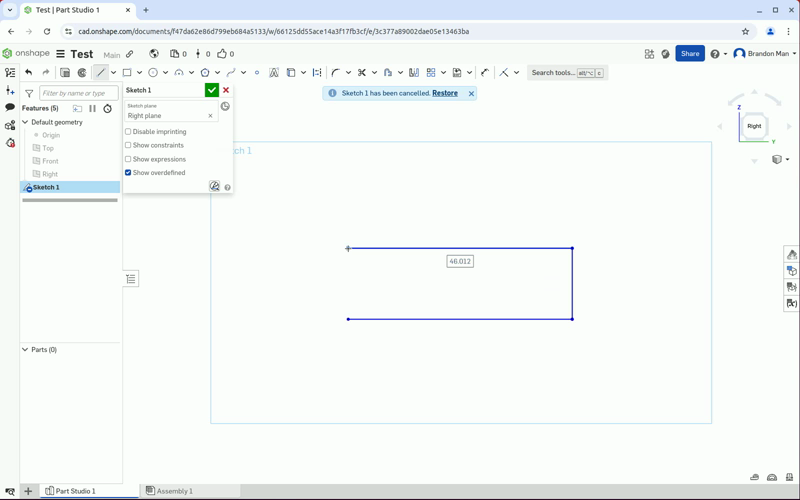
key_down(shift)
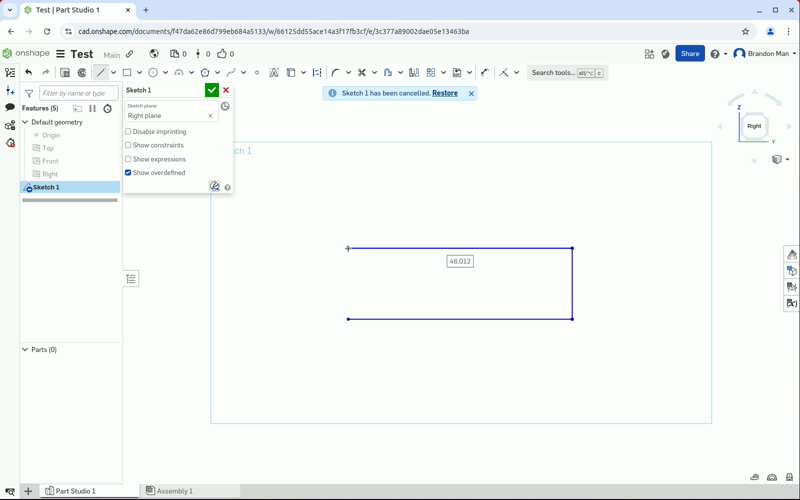
mouse_move(348, 319)
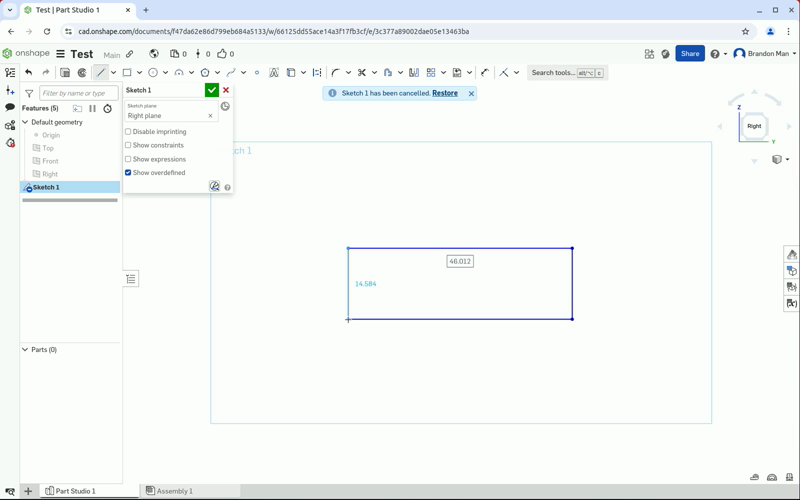
key_up(shift)
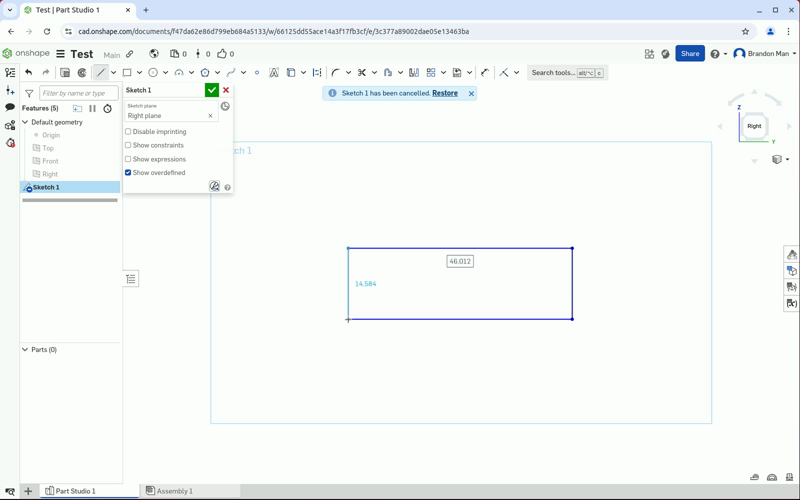
click(348, 319)
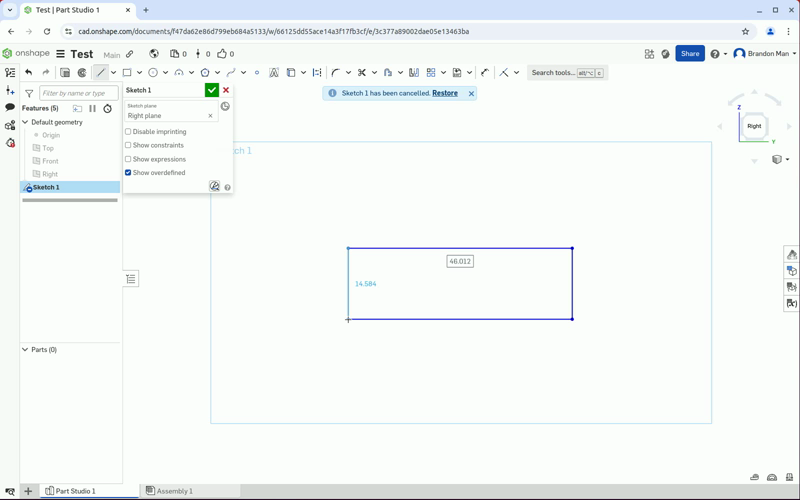
key(esc)
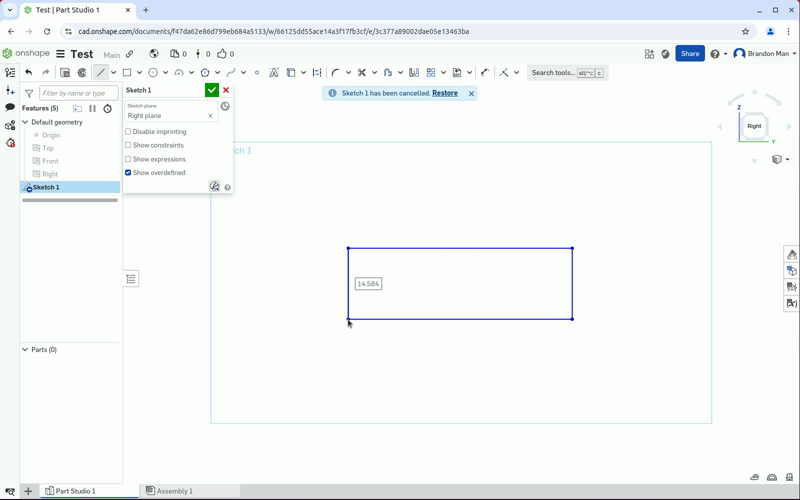
mouse_move(427, 302)
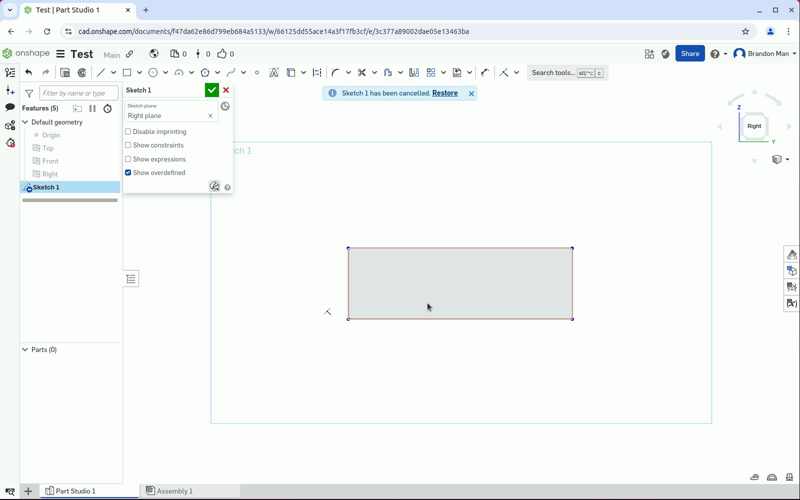
click(427, 302)
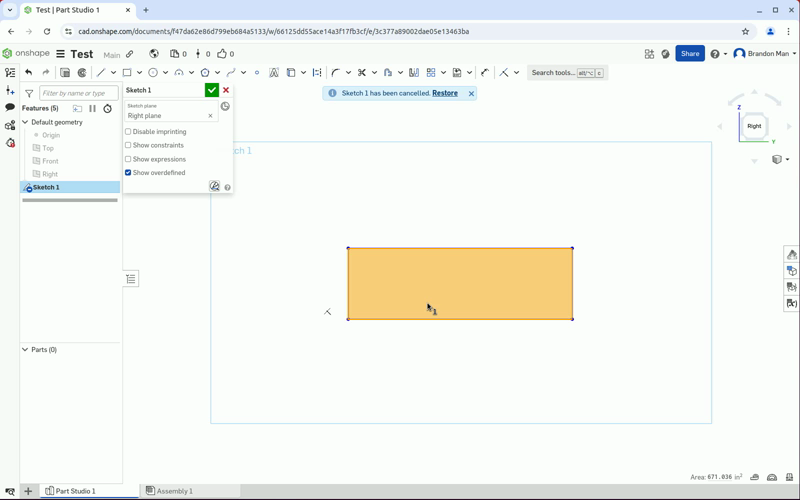
mouse_move(73, 352)
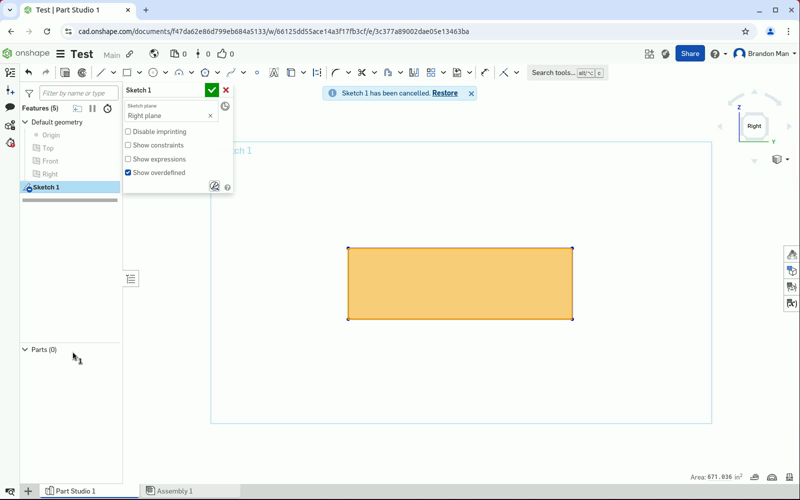
key(shift+y)
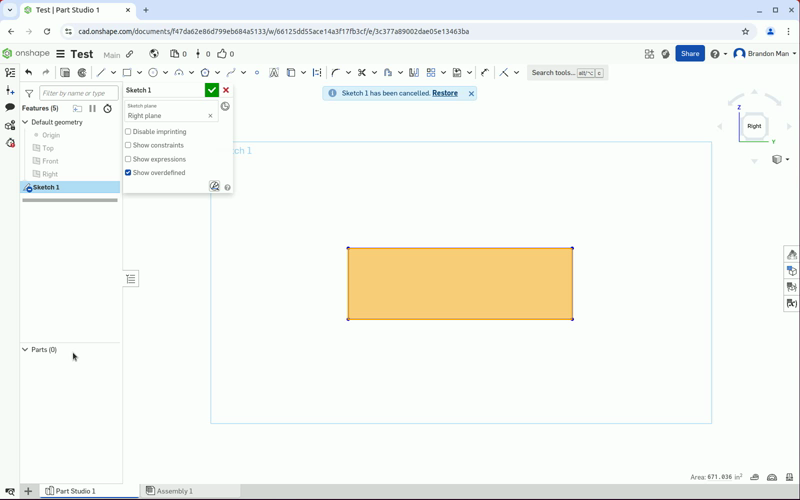
key(shift+e)
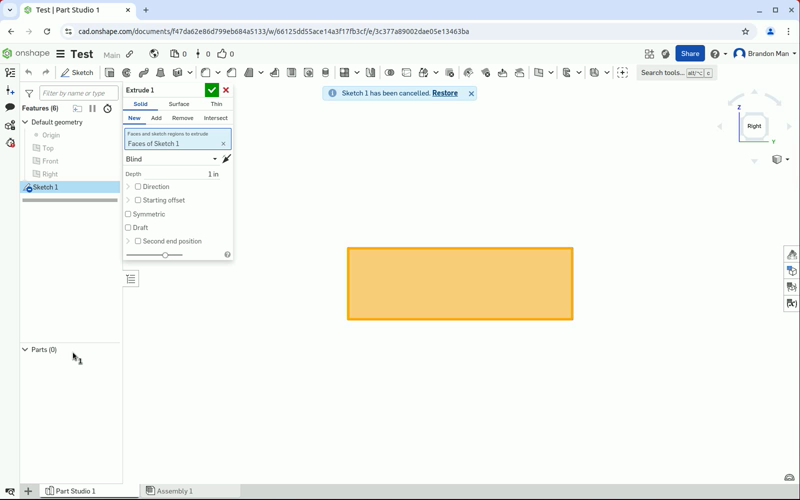
mouse_move(143, 106)
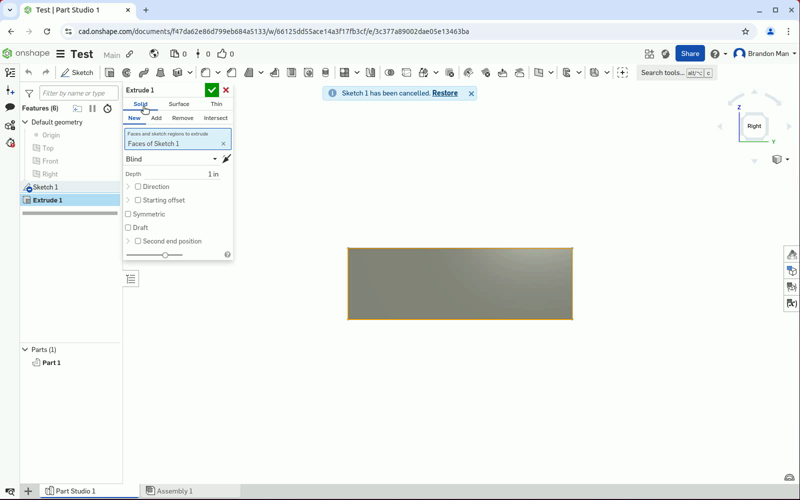
click(143, 106)
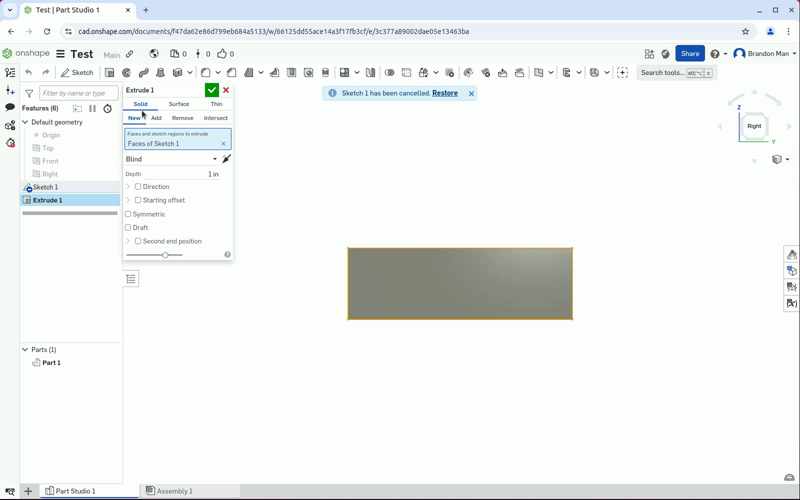
mouse_move(137, 120)
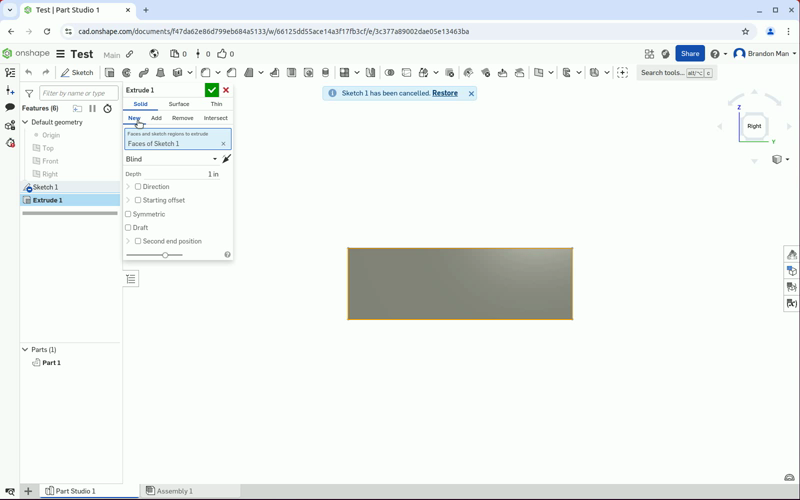
click(137, 120)
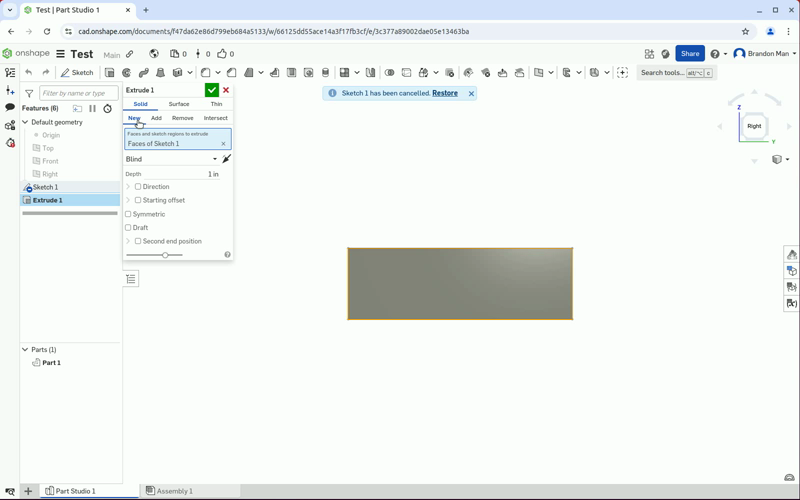
key(tab, 4)
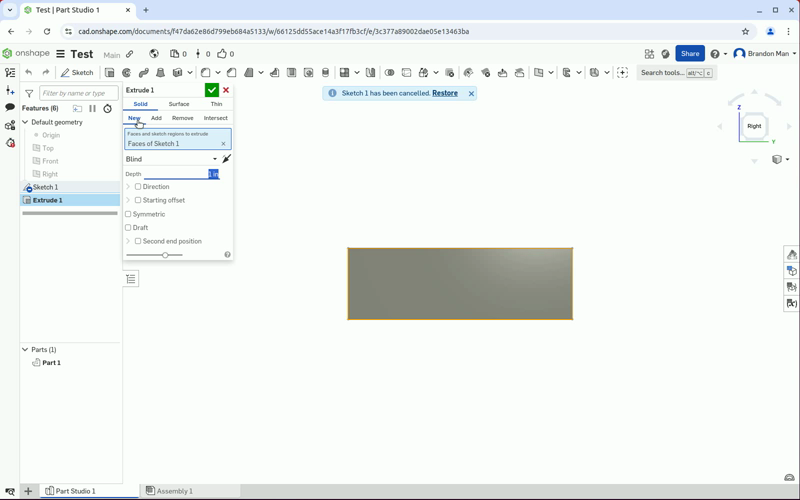
text(0.722)
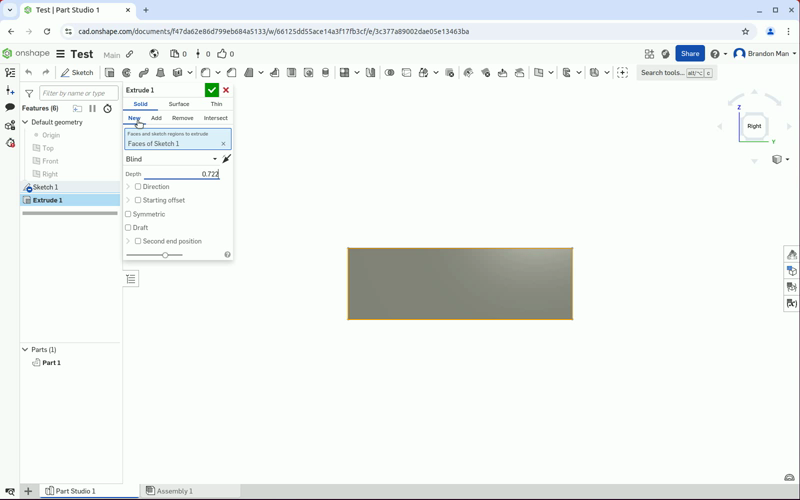
key(enter)
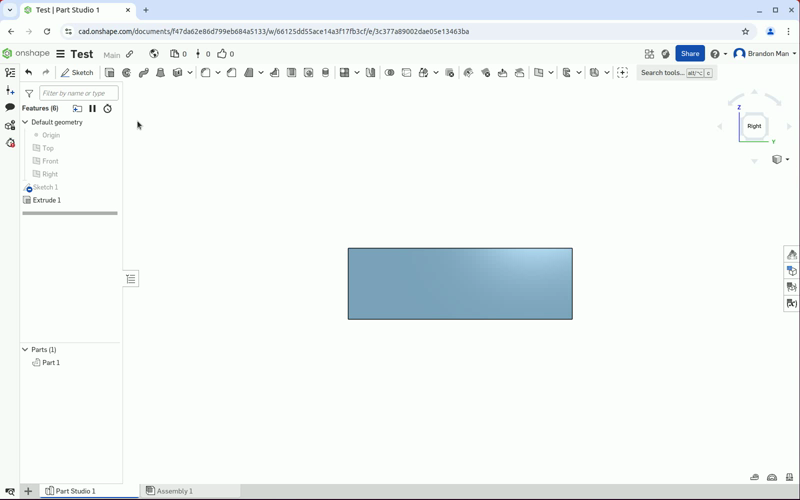
key(shift+h)
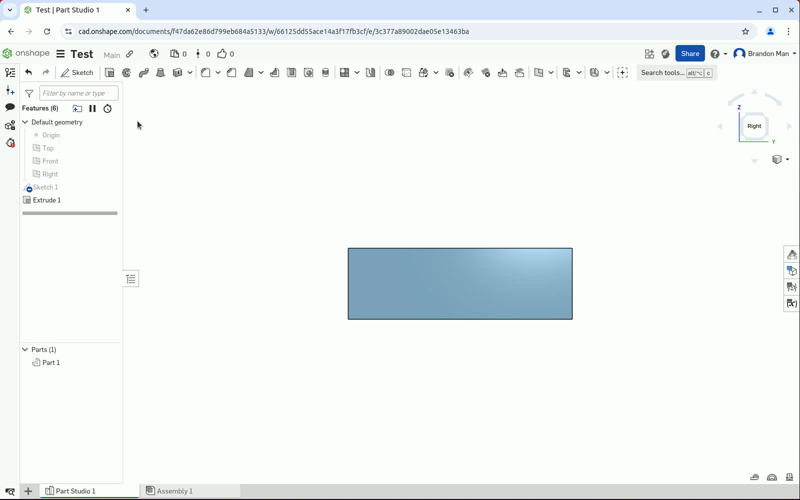
key(shift+h)
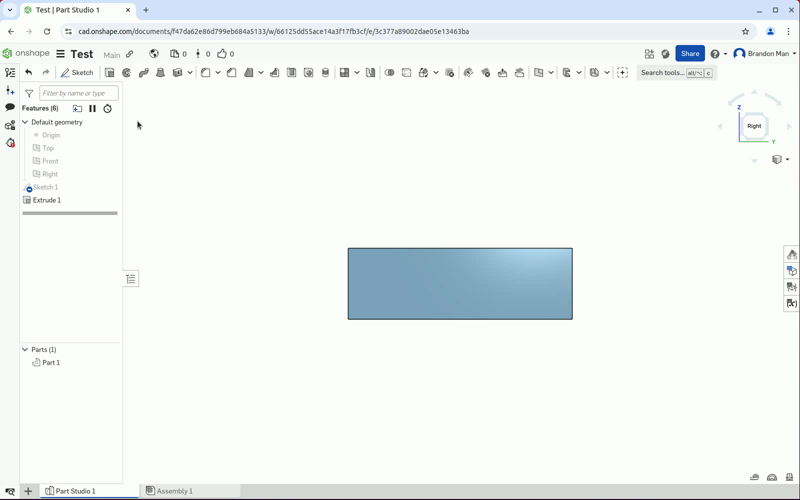
mouse_move(73, 189)
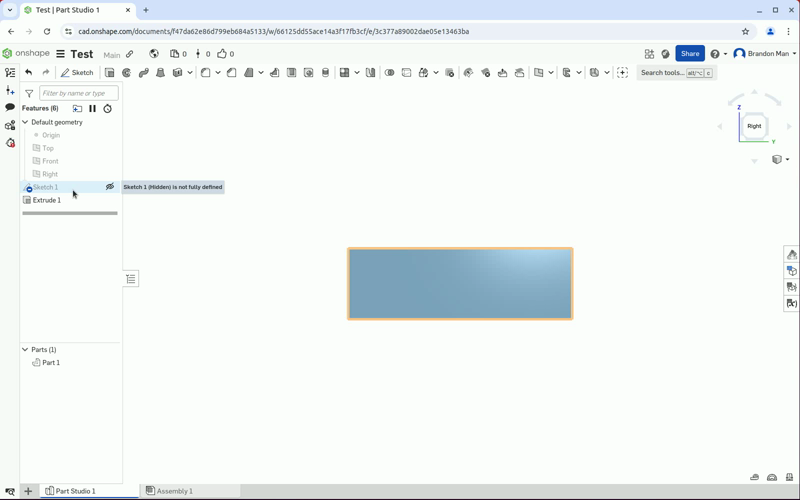
click(73, 189)
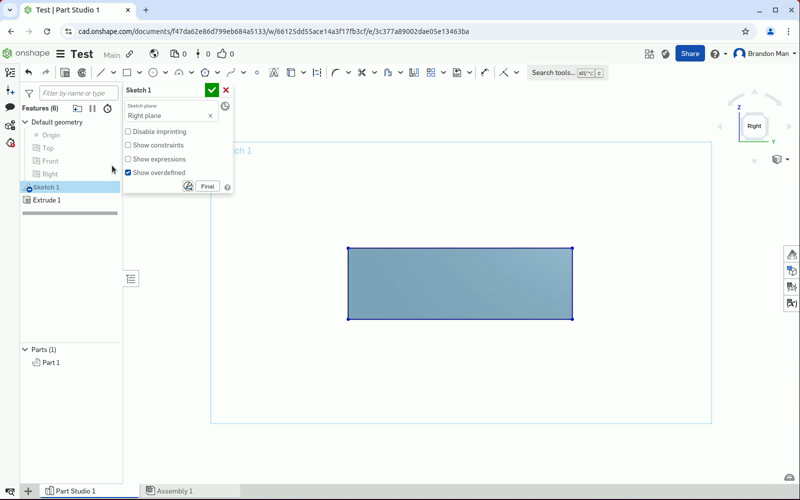
mouse_move(229, 92)
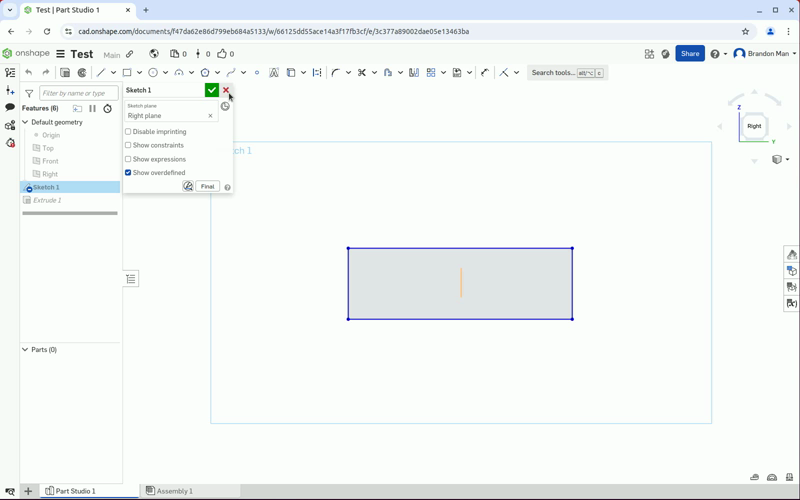
click(229, 92)
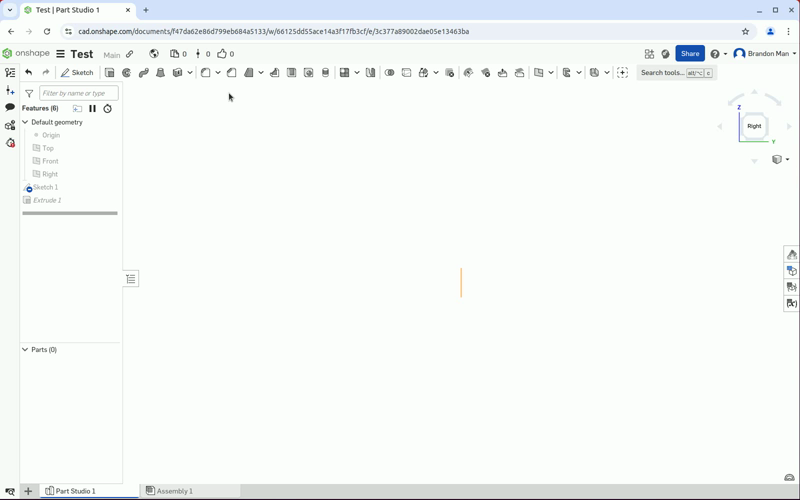
mouse_move(73, 352)
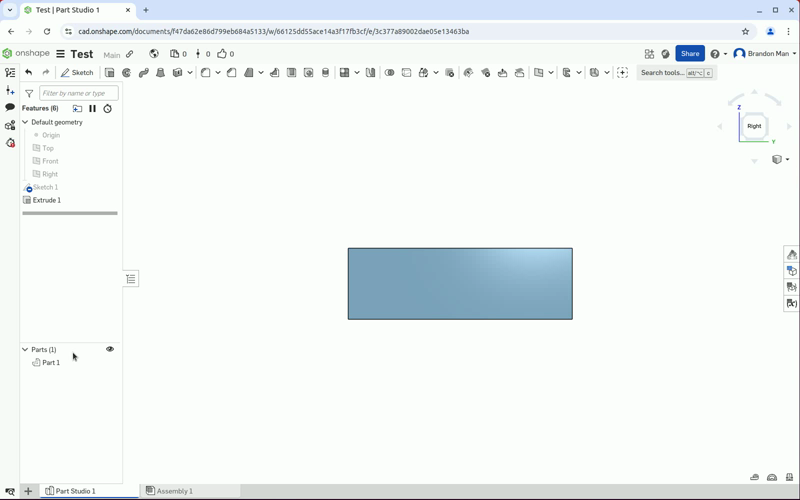
key(y)
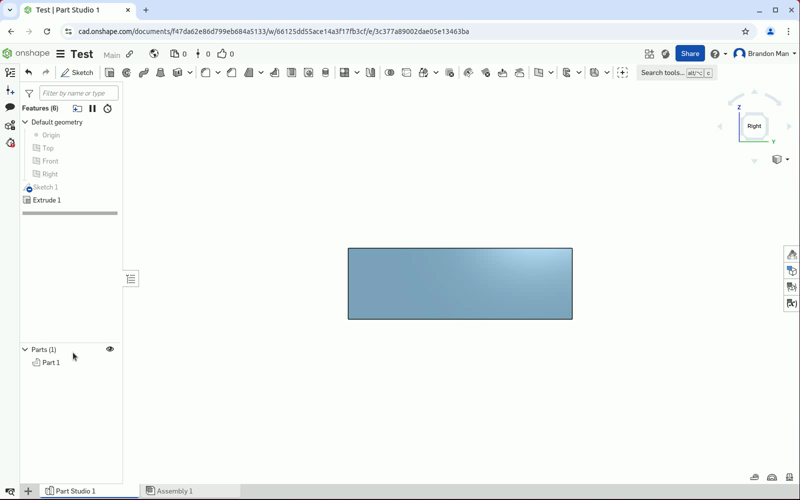
key(shift+p)
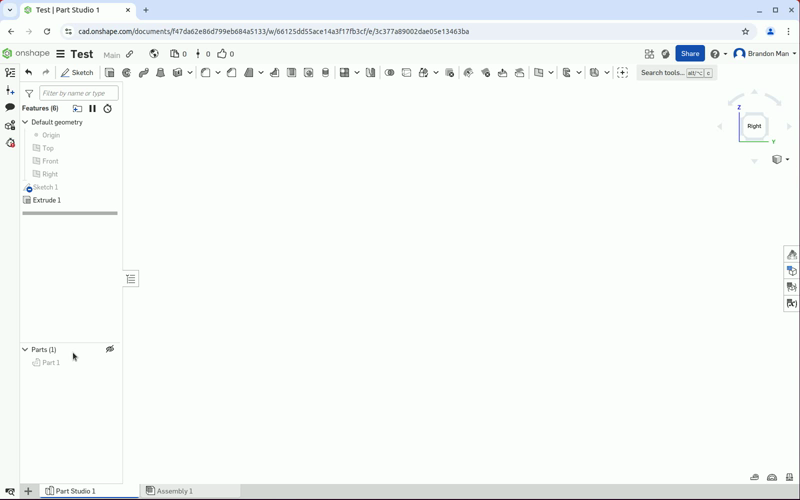
key(space)
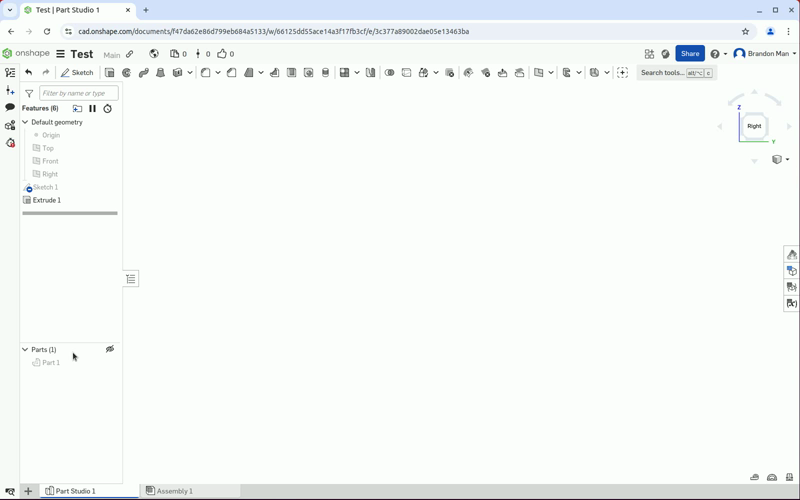
key_down(shift)
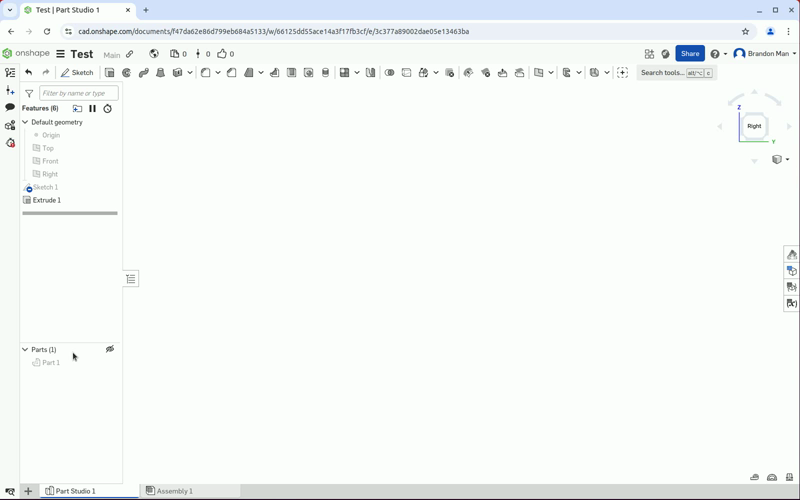
key(right)
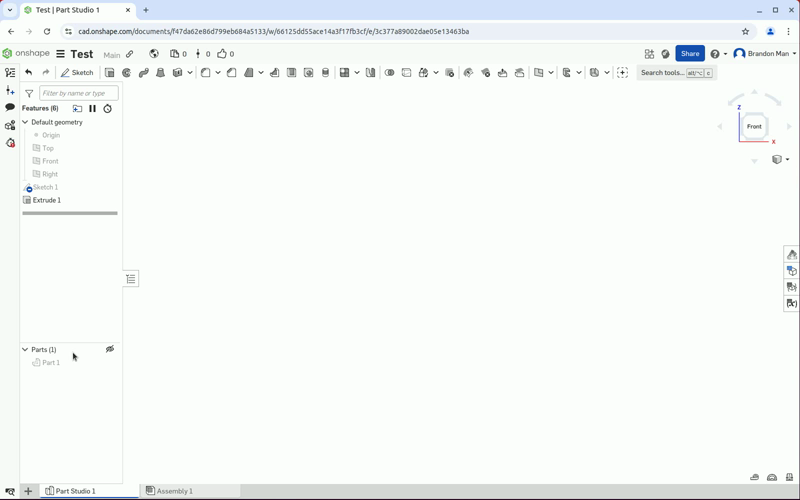
key_up(shift)
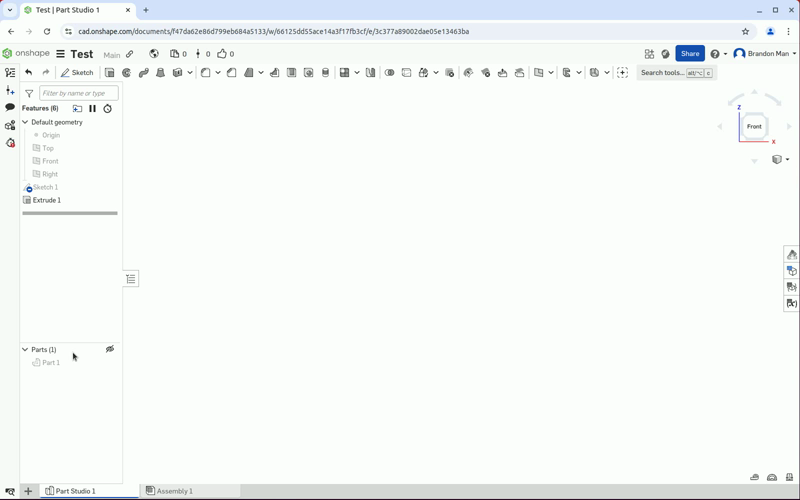
mouse_move(73, 352)
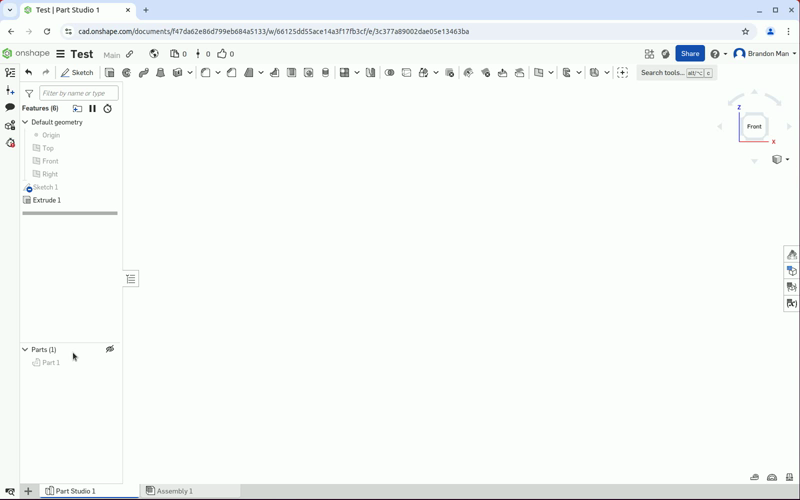
key(shift+y)
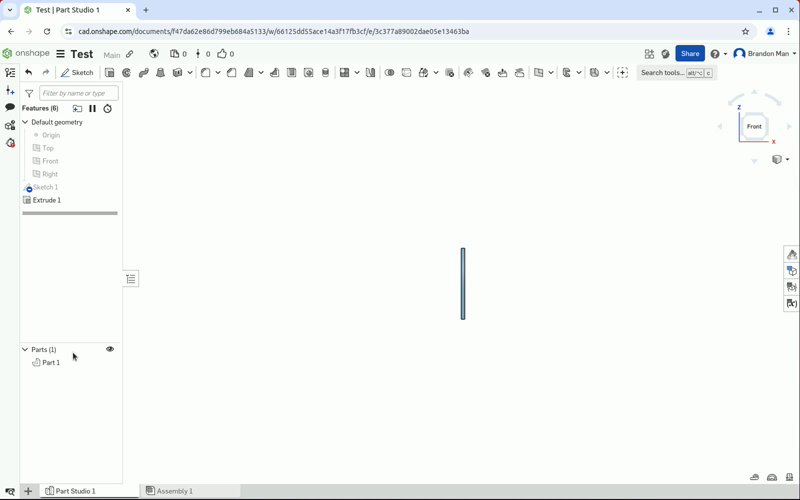
mouse_move(541, 75)
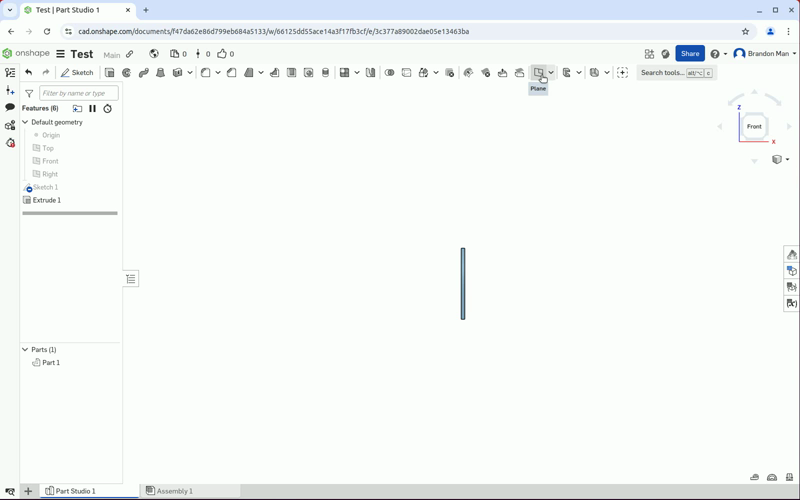
click(541, 75)
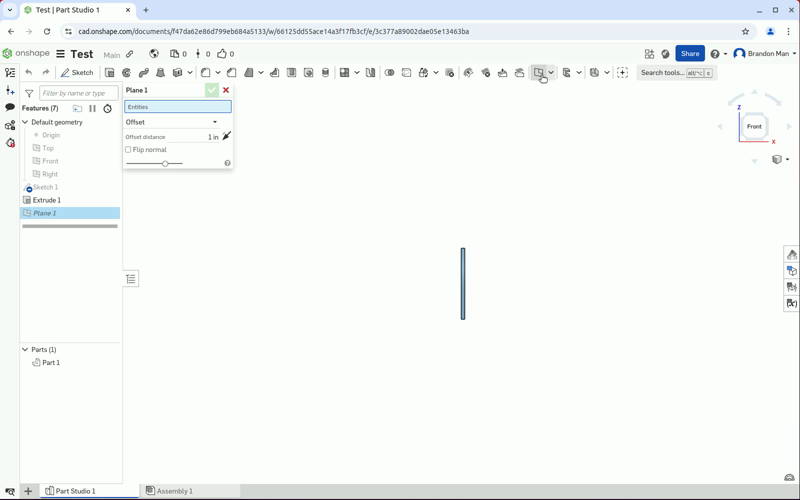
mouse_move(73, 163)
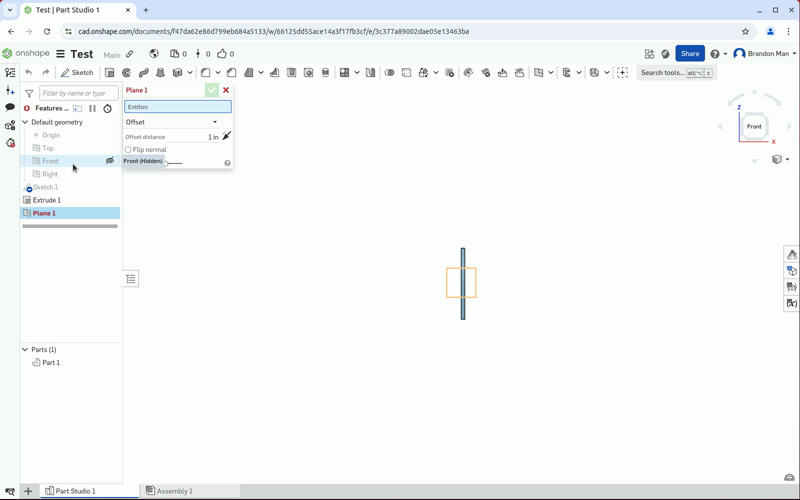
click(73, 163)
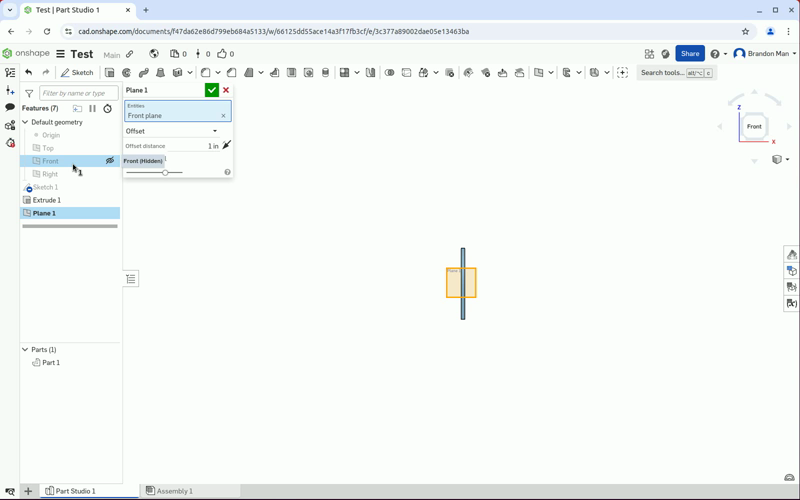
key(tab, 2)
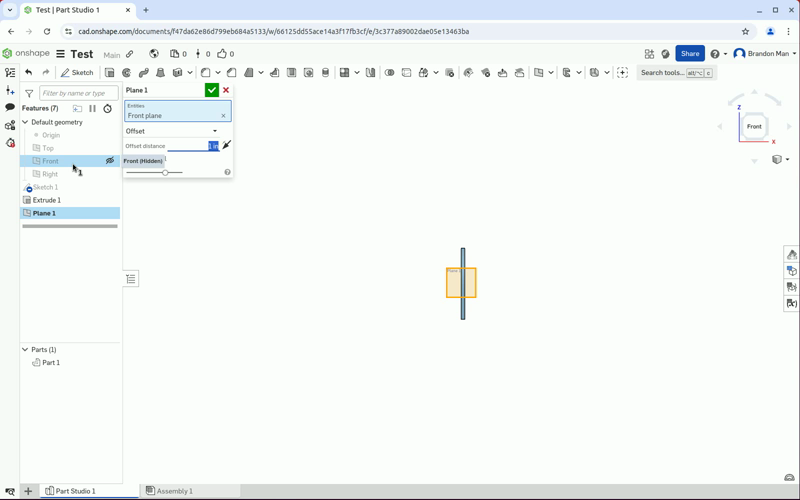
text(23.108)
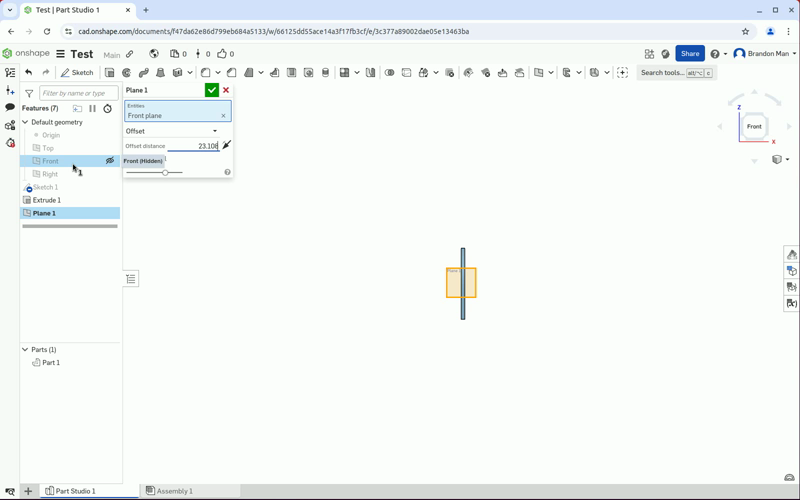
key(enter, 2)
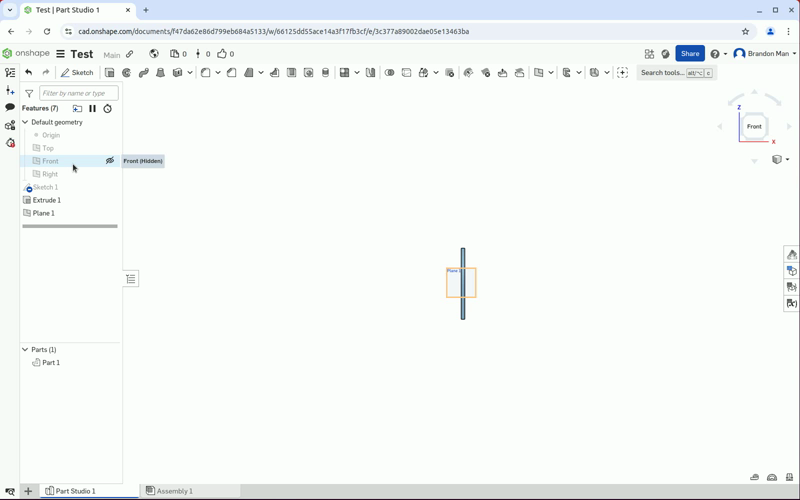
key(shift+s)
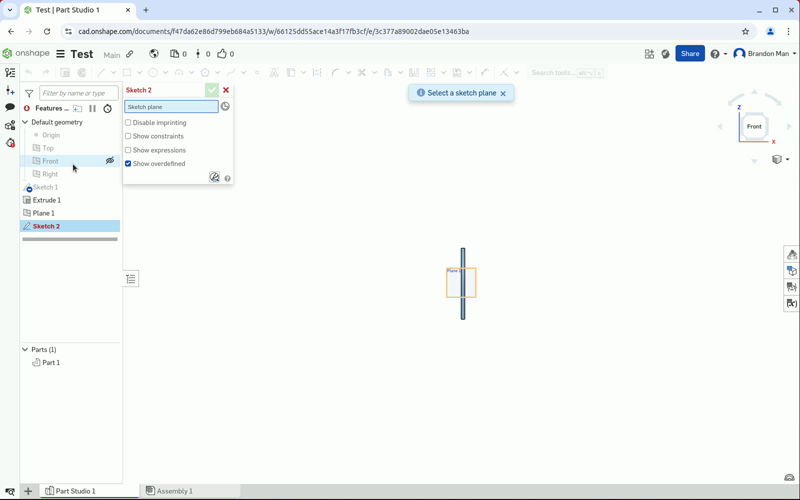
mouse_move(73, 215)
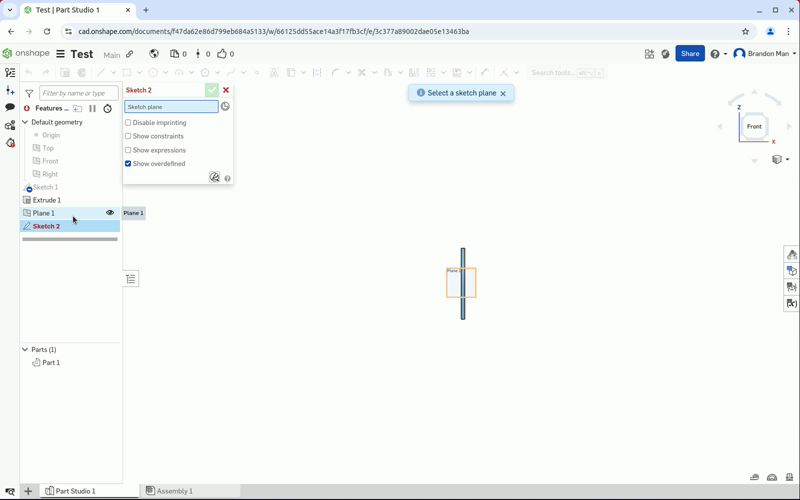
click(73, 215)
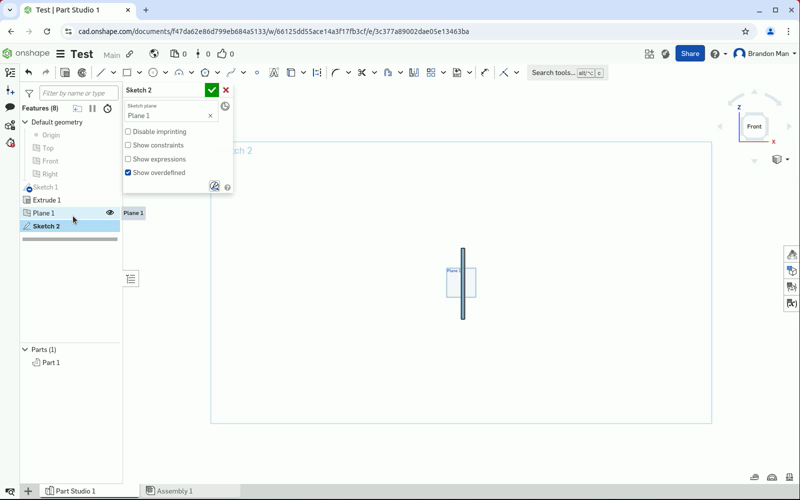
mouse_move(73, 352)
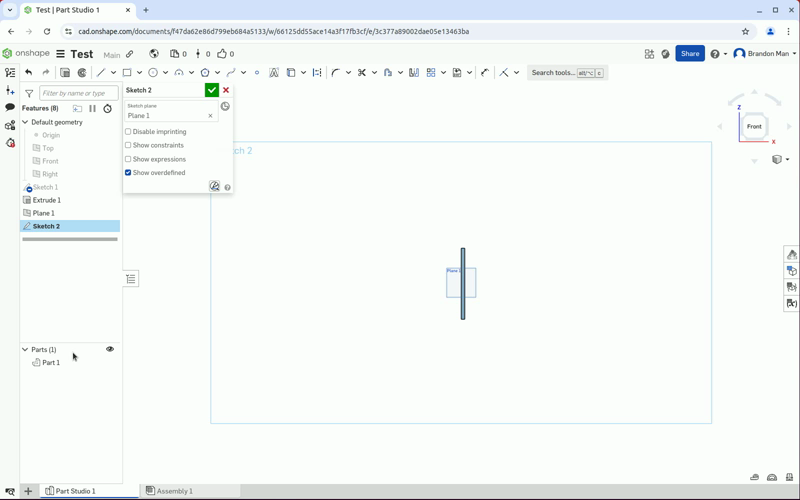
key(y)
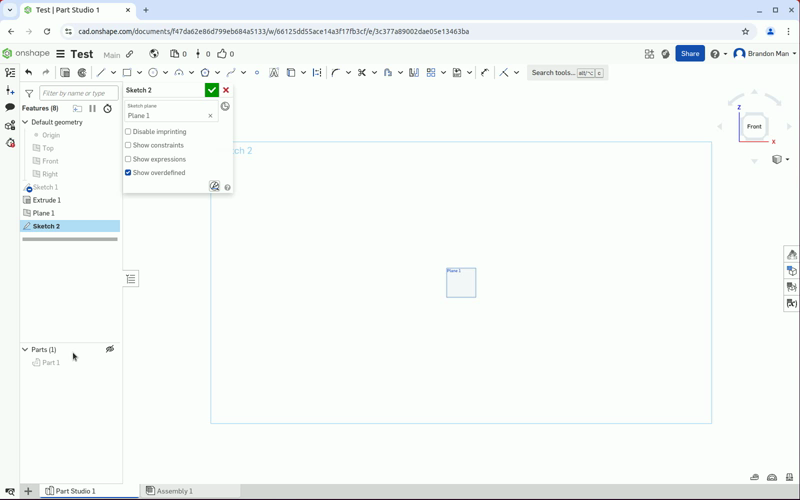
key(l)
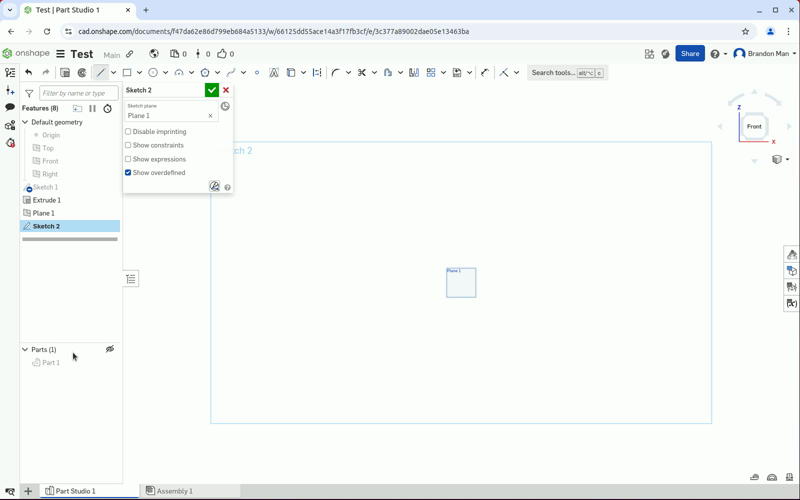
key_down(shift)
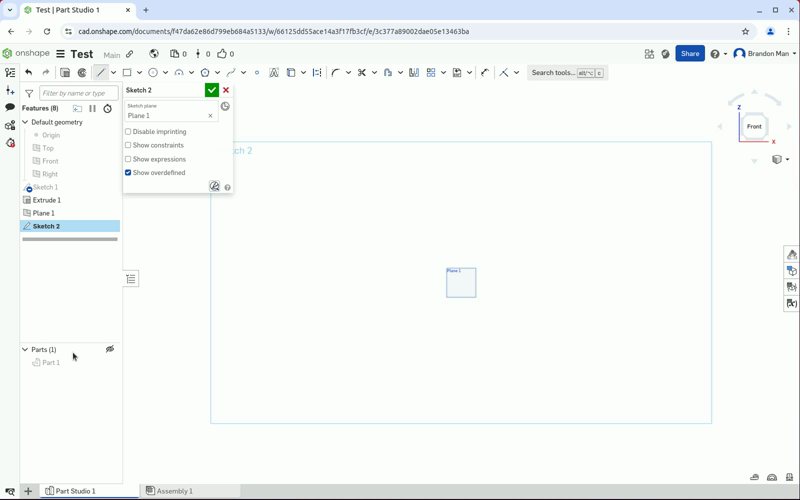
mouse_move(463, 319)
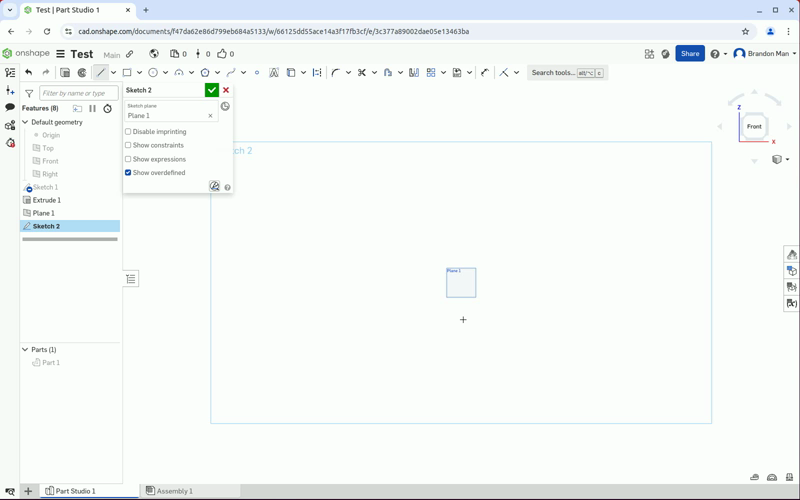
click(463, 319)
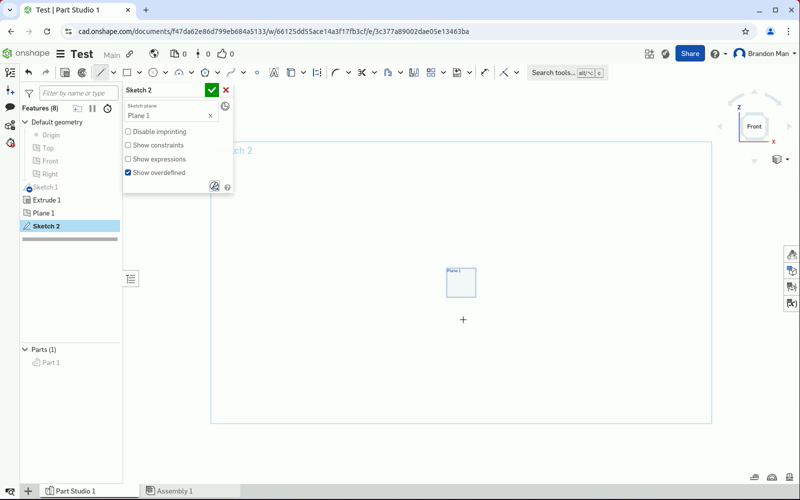
key_up(shift)
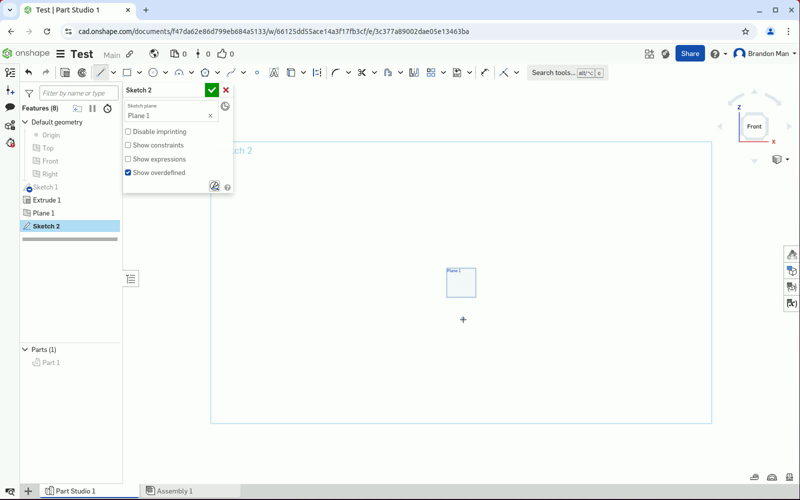
key_down(shift)
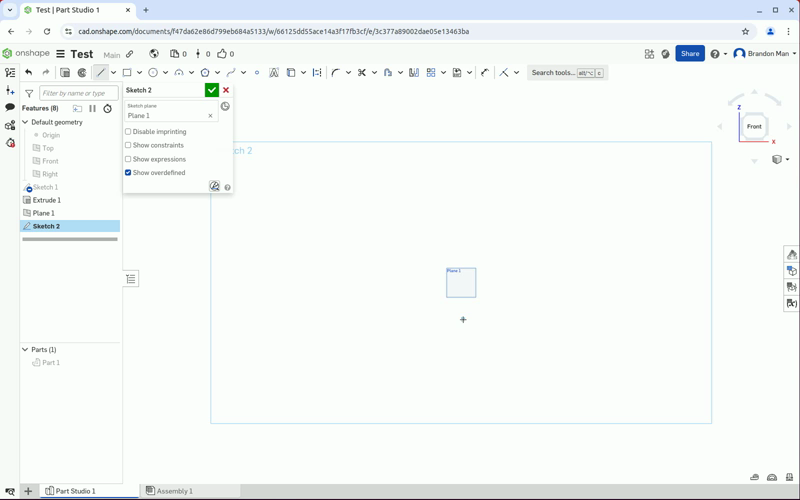
mouse_move(493, 319)
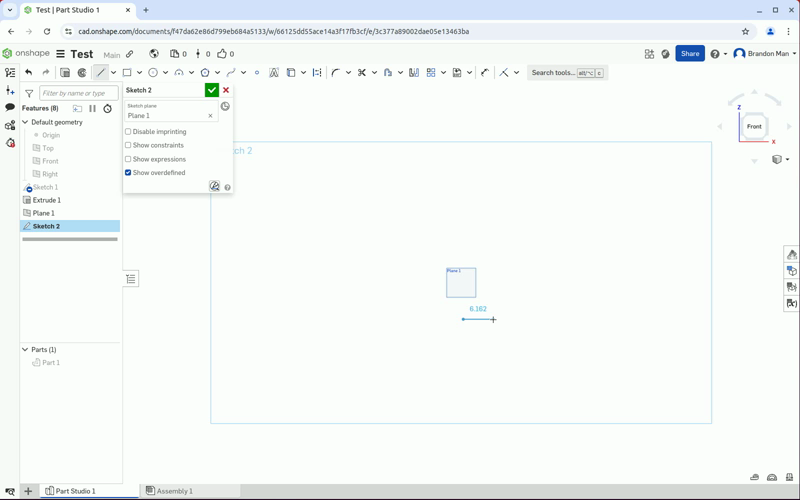
mouse_move(465, 319)
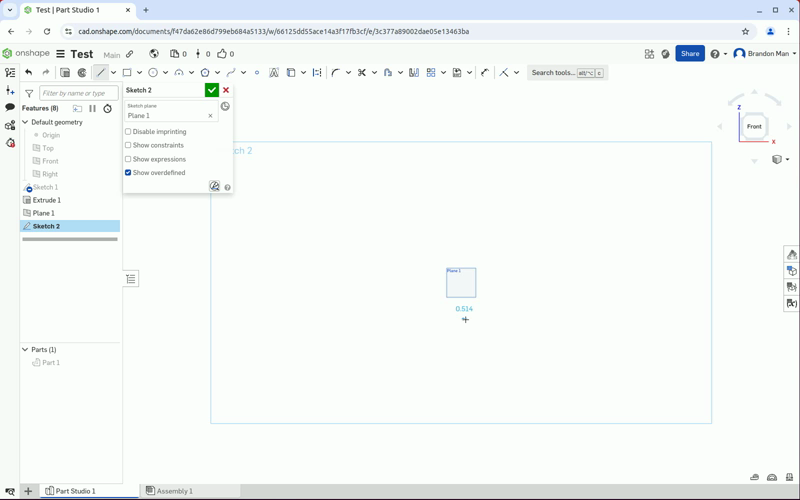
scroll(6)
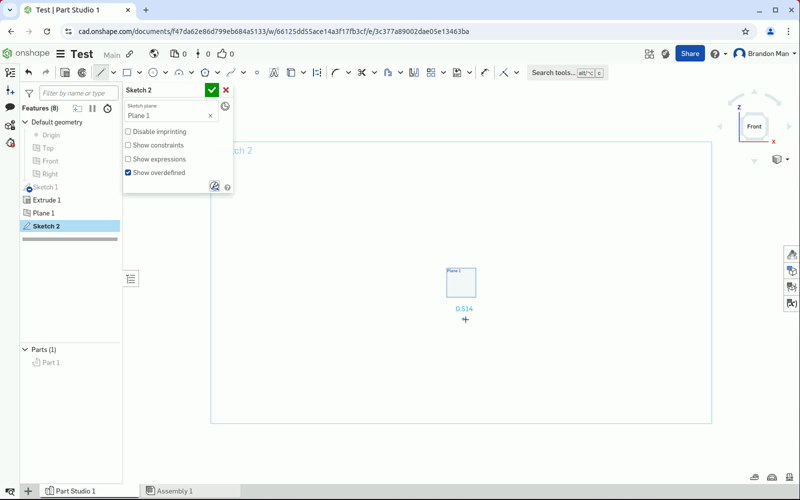
scroll(6)
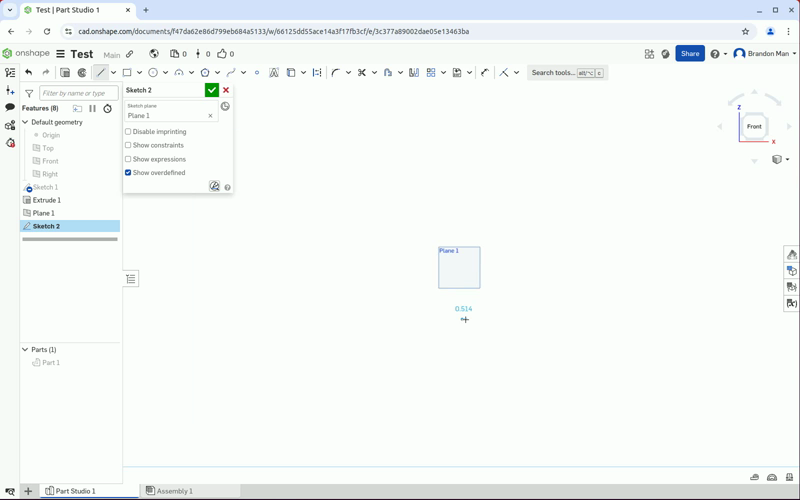
scroll(6)
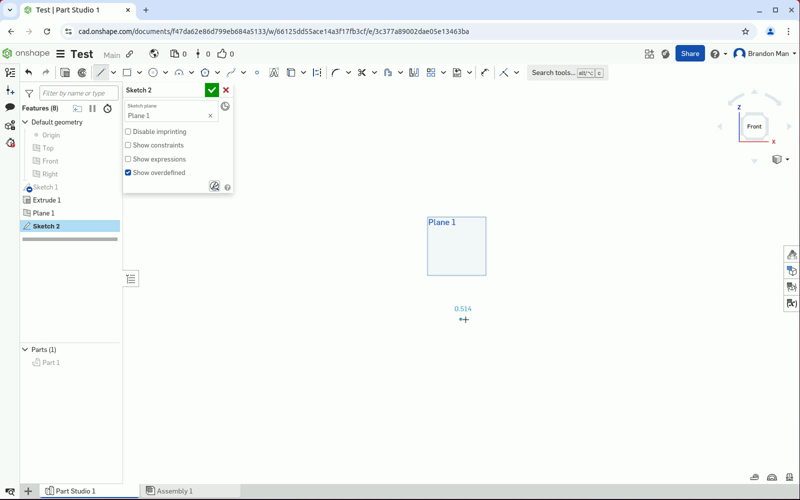
scroll(6)
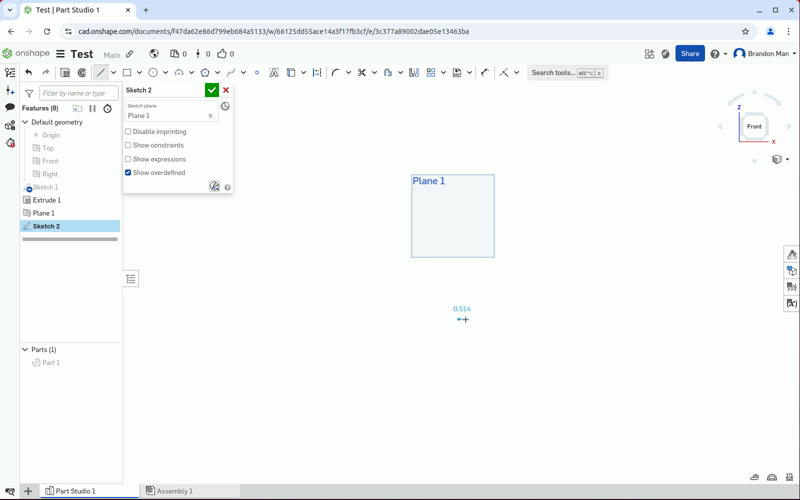
scroll(6)
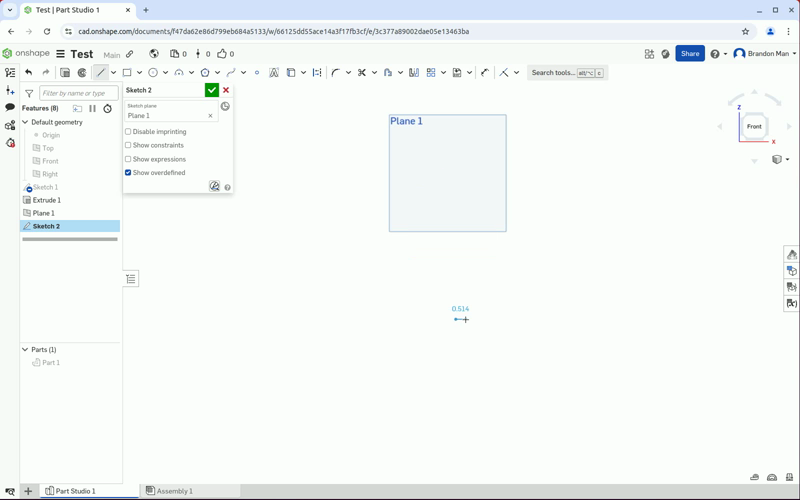
scroll(6)
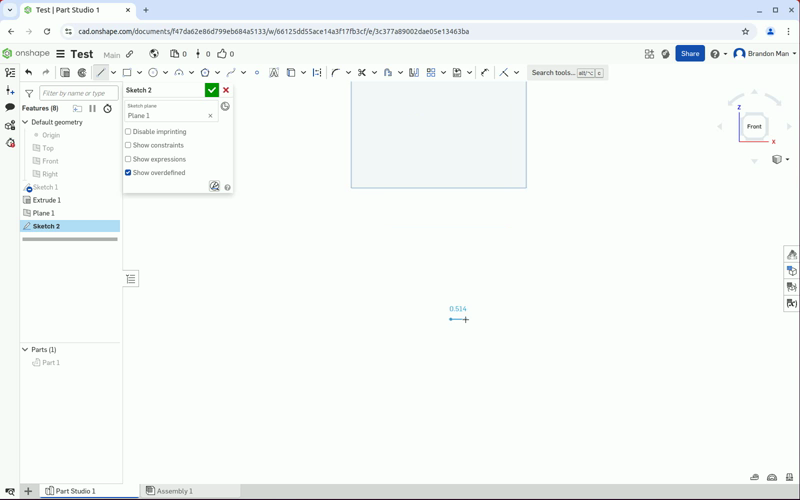
scroll(6)
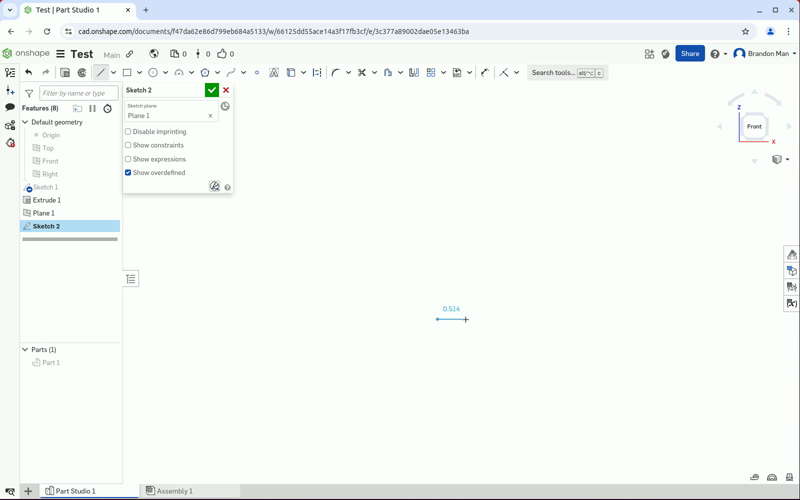
click(465, 319)
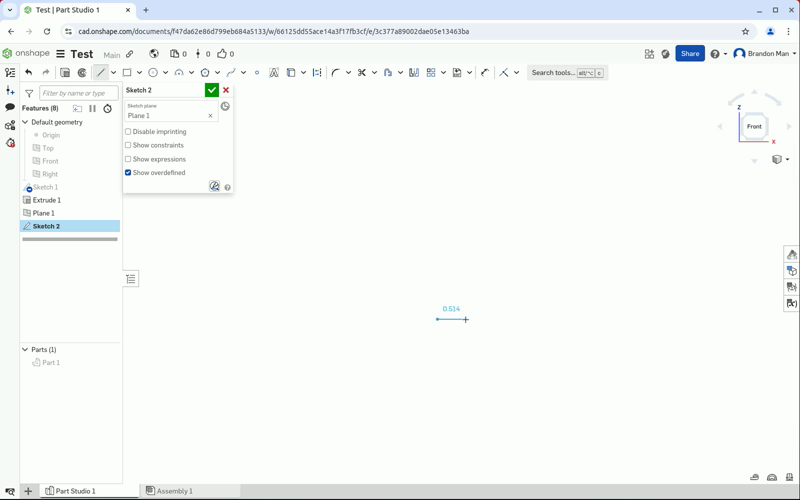
scroll(-6)
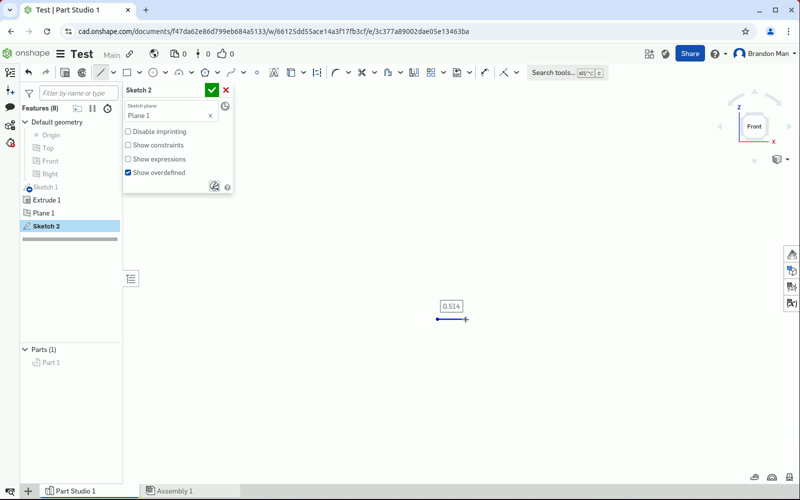
scroll(-6)
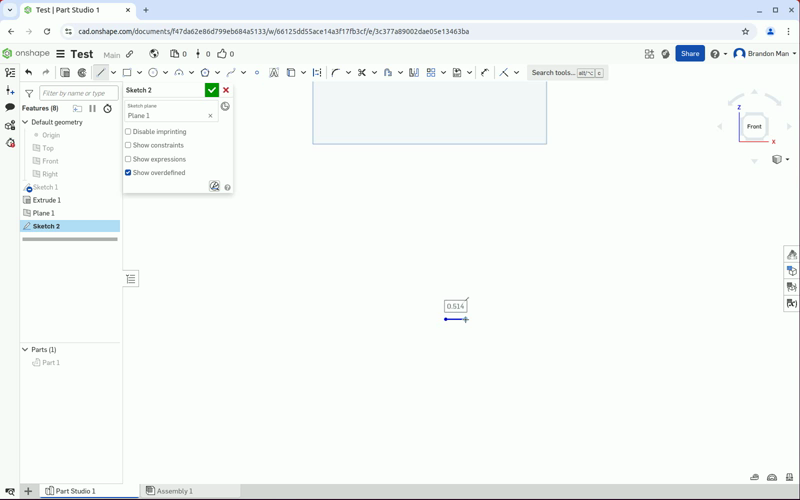
scroll(-6)
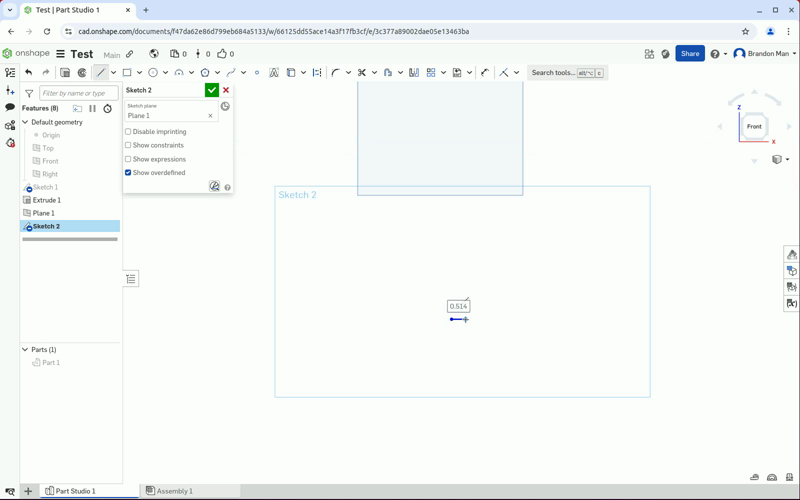
scroll(-6)
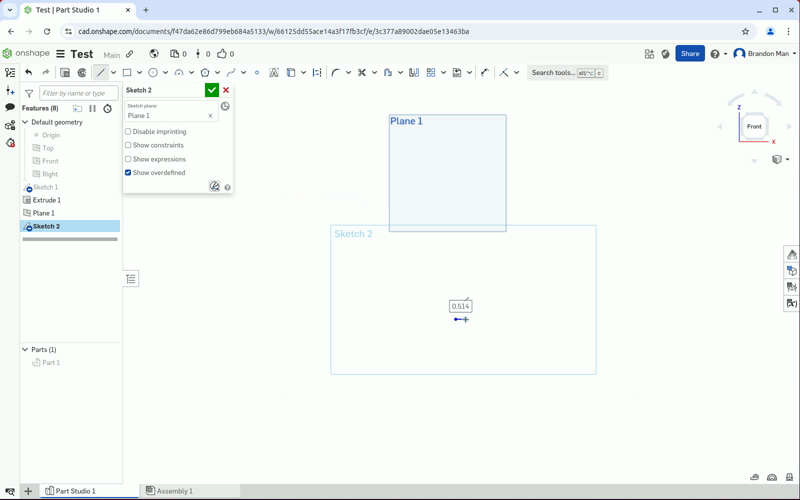
scroll(-6)
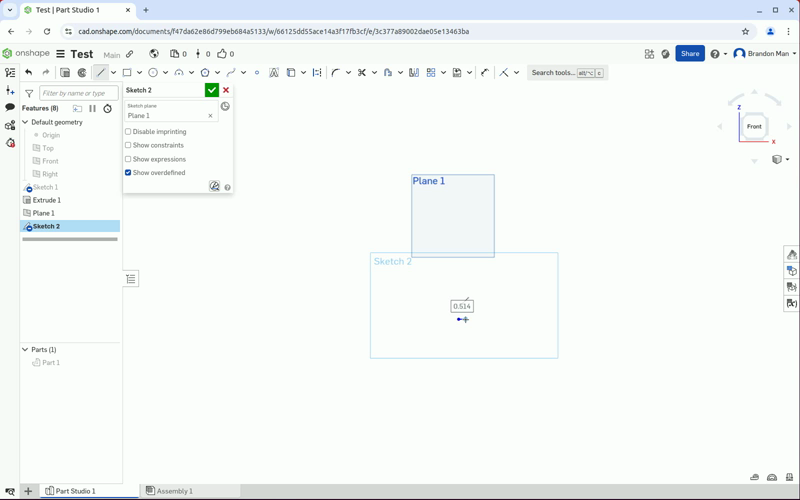
scroll(-6)
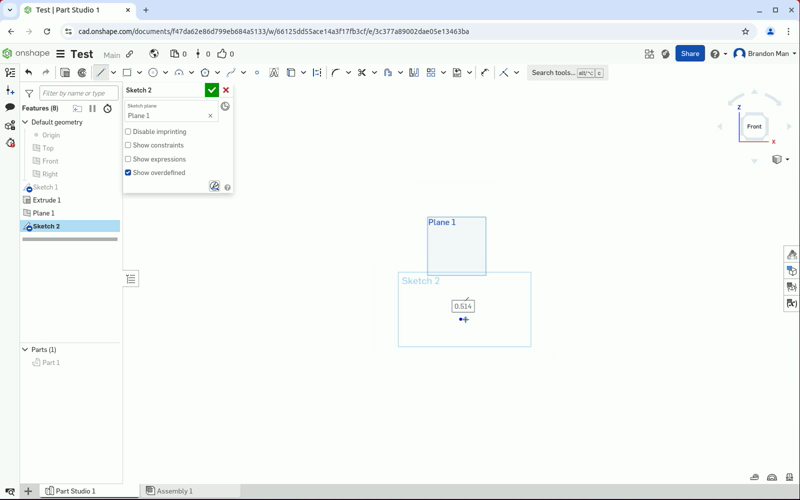
scroll(-6)
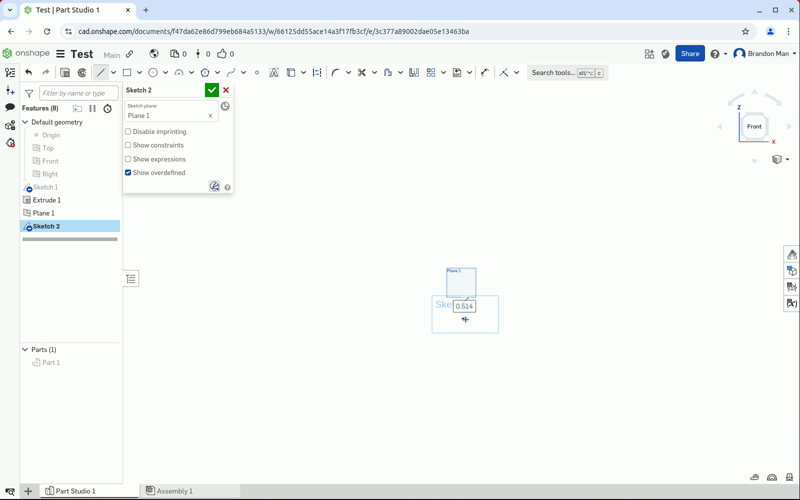
key_up(shift)
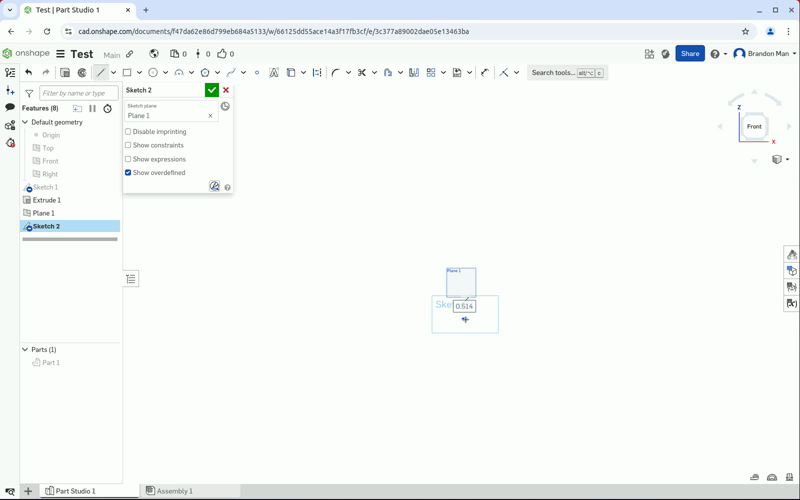
key_down(shift)
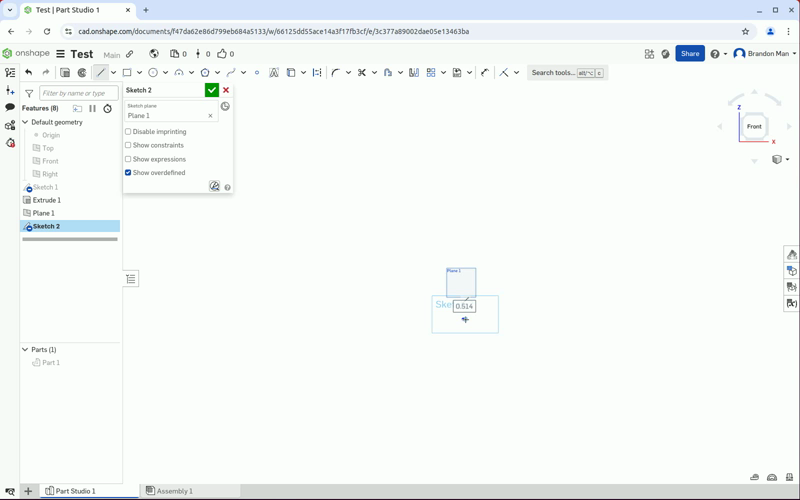
mouse_move(465, 247)
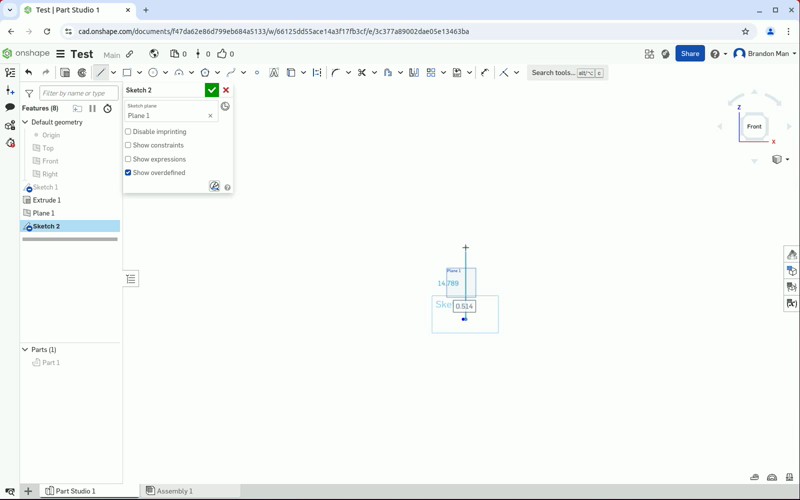
click(465, 247)
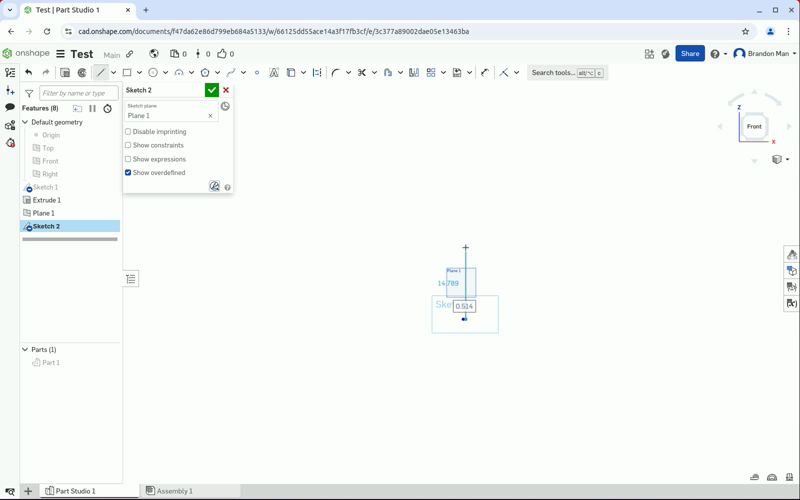
key_up(shift)
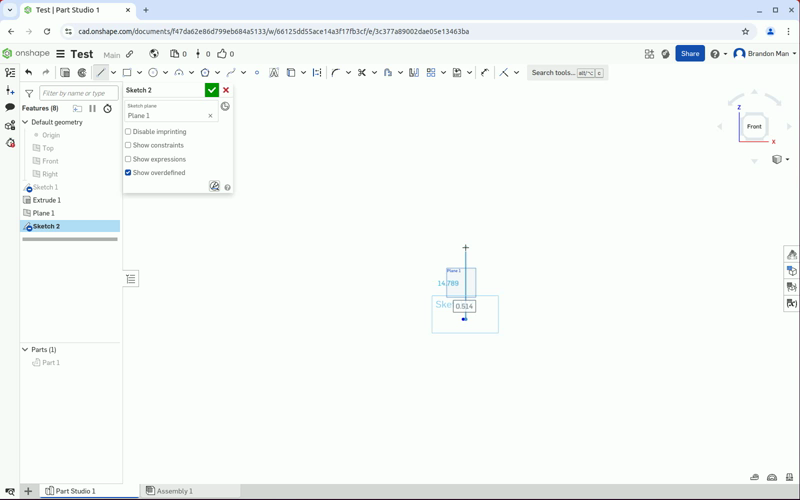
key_down(shift)
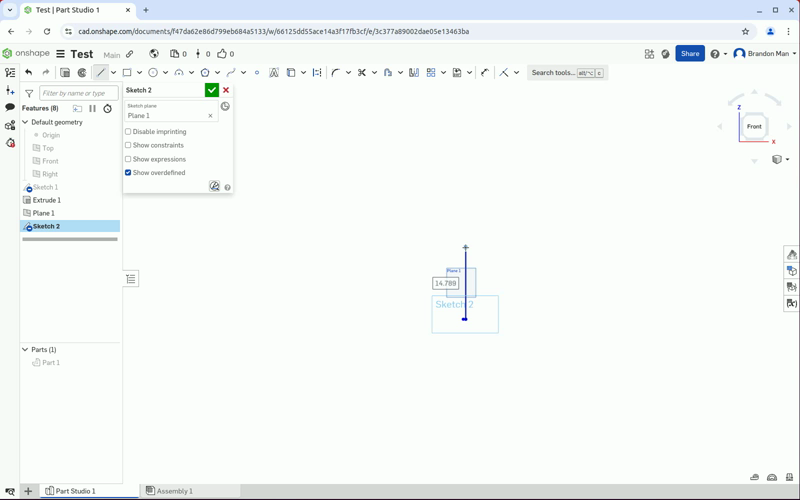
mouse_move(495, 247)
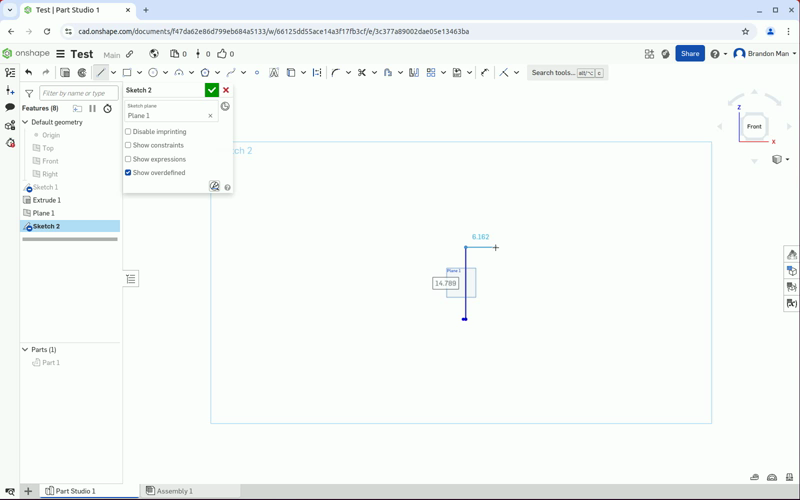
mouse_move(463, 247)
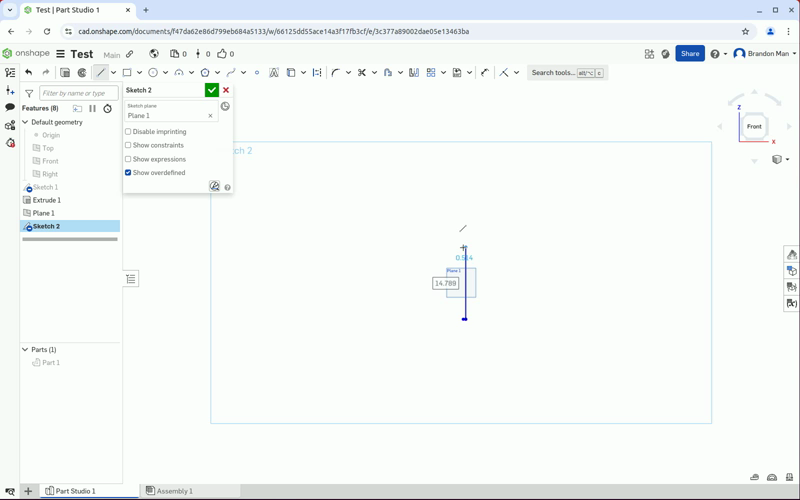
scroll(6)
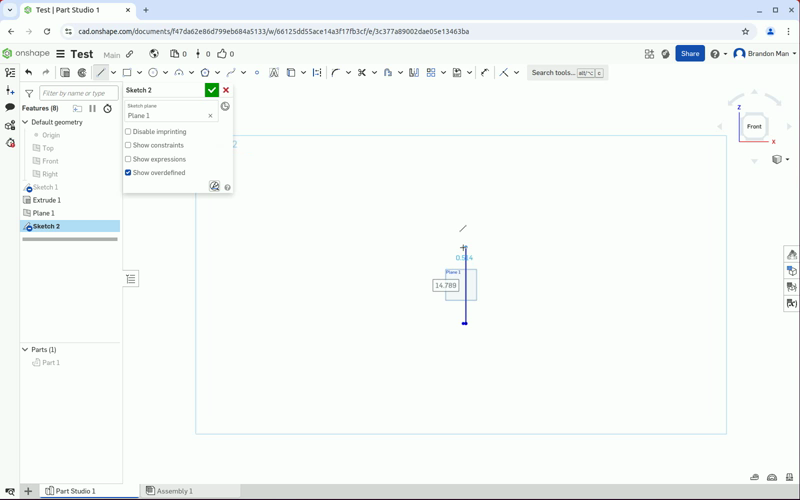
scroll(6)
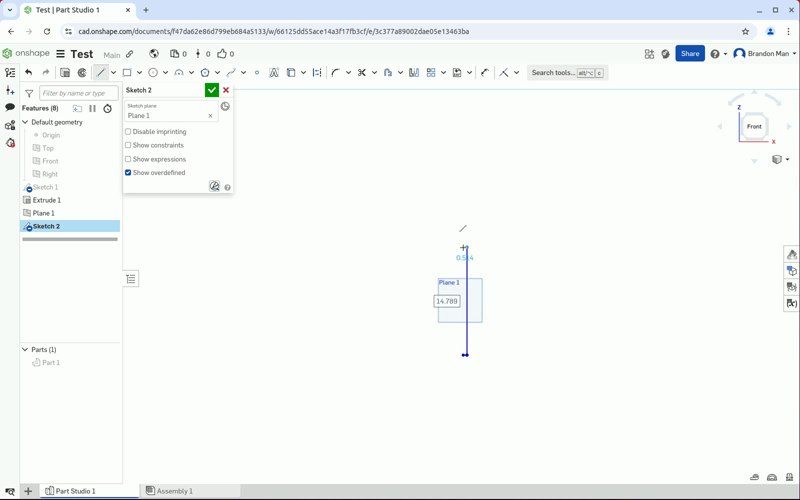
scroll(6)
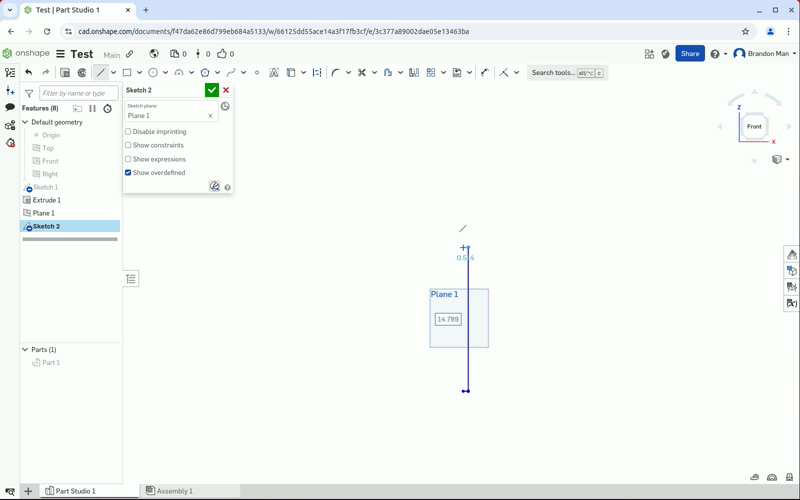
scroll(6)
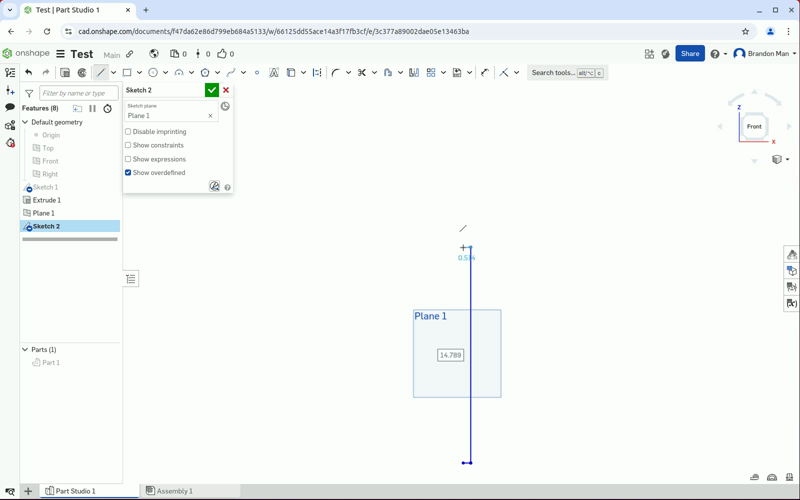
scroll(6)
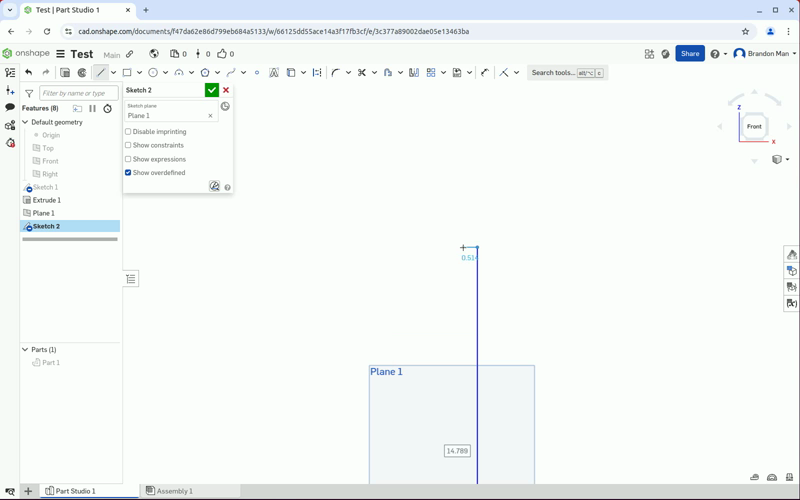
scroll(6)
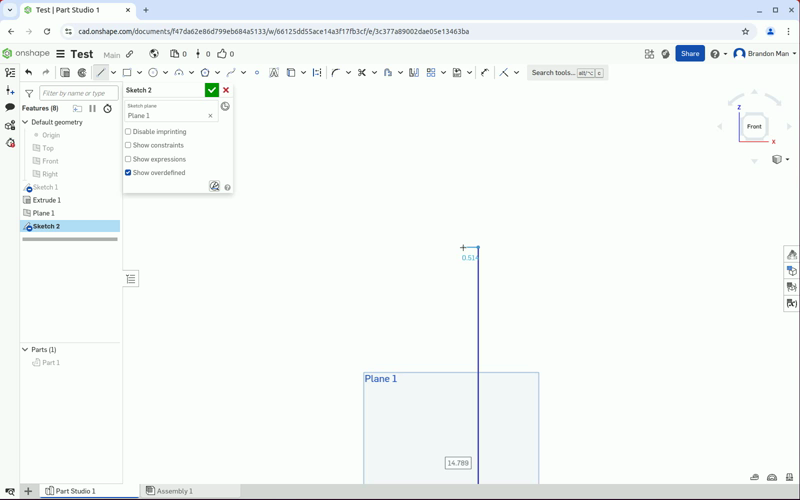
scroll(6)
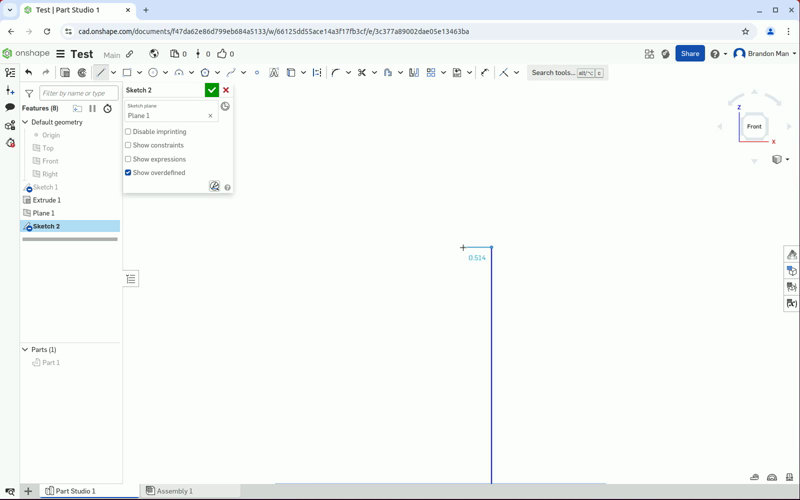
click(463, 247)
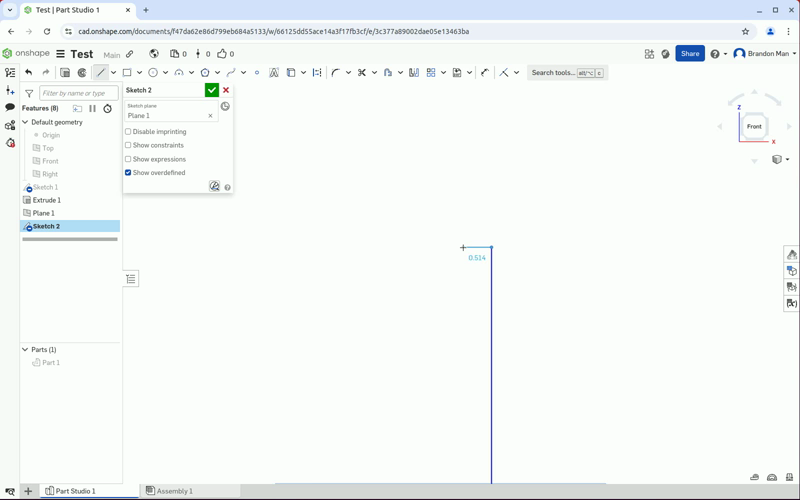
scroll(-6)
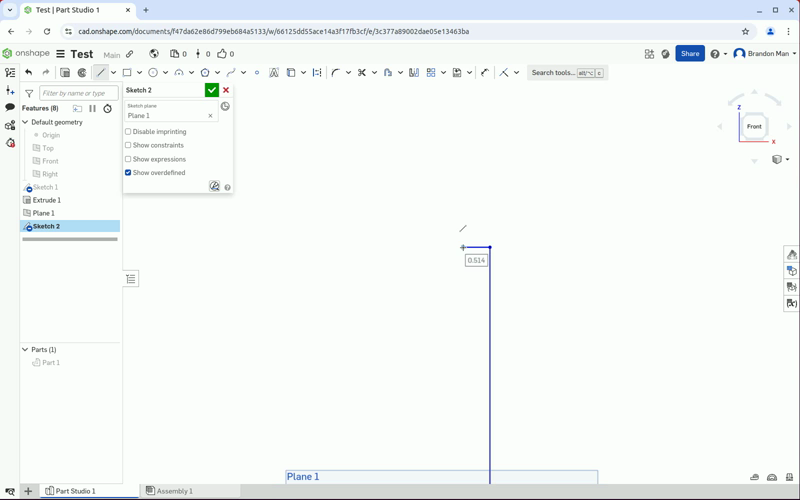
scroll(-6)
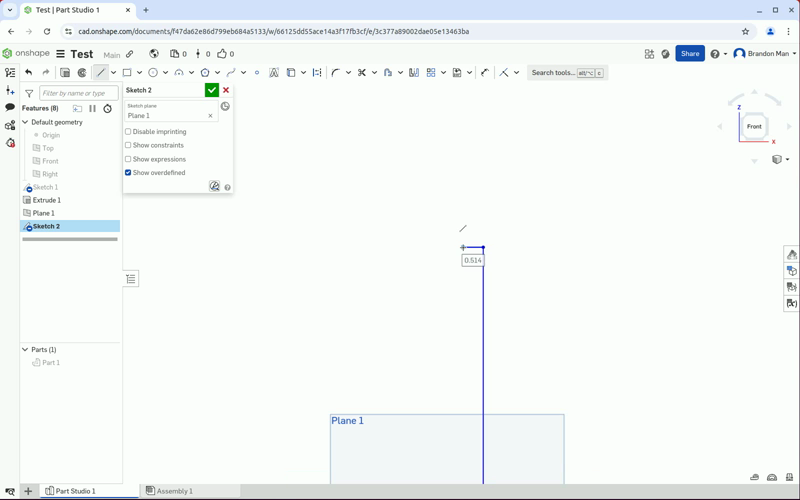
scroll(-6)
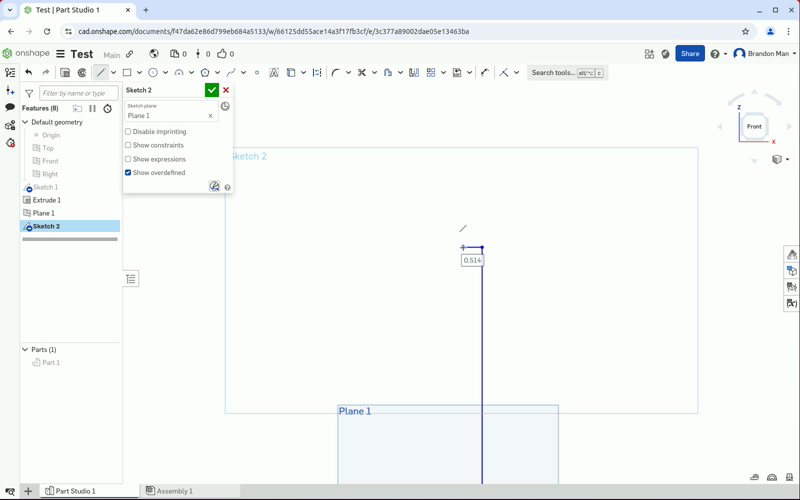
scroll(-6)
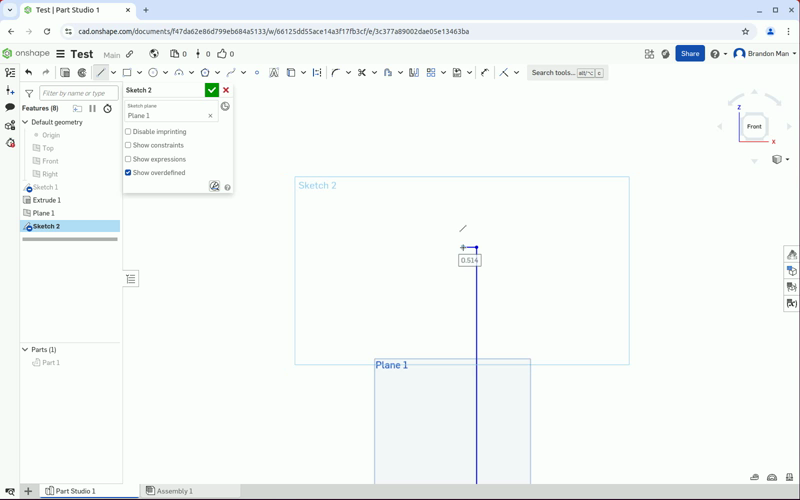
scroll(-6)
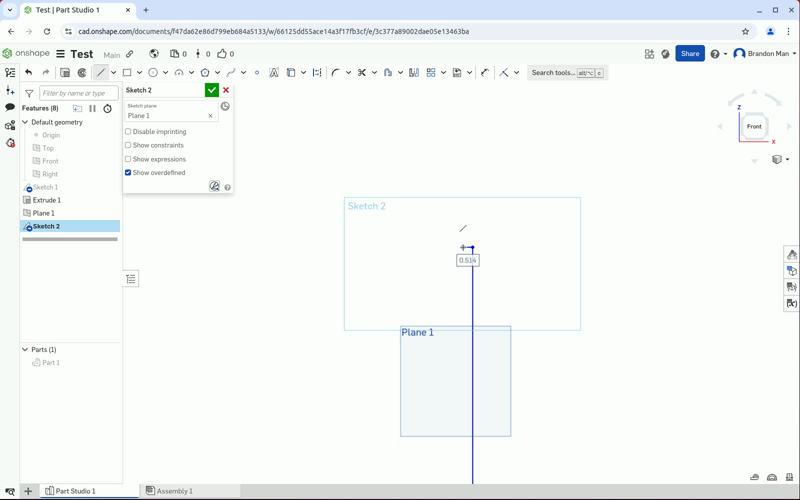
scroll(-6)
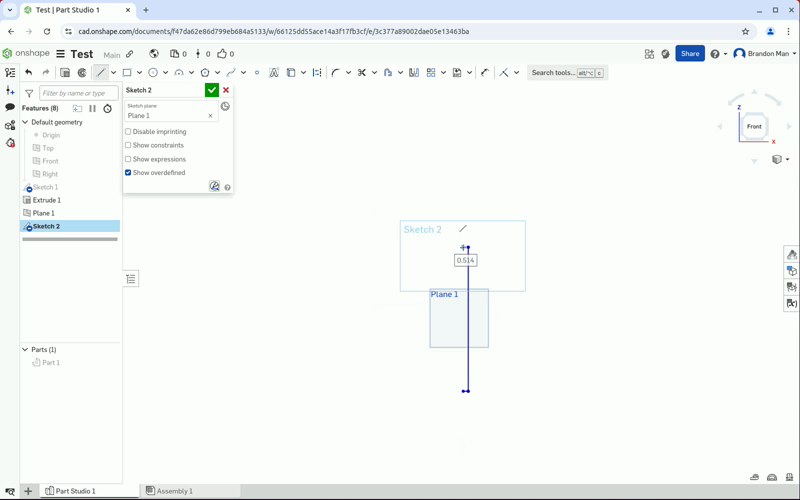
scroll(-6)
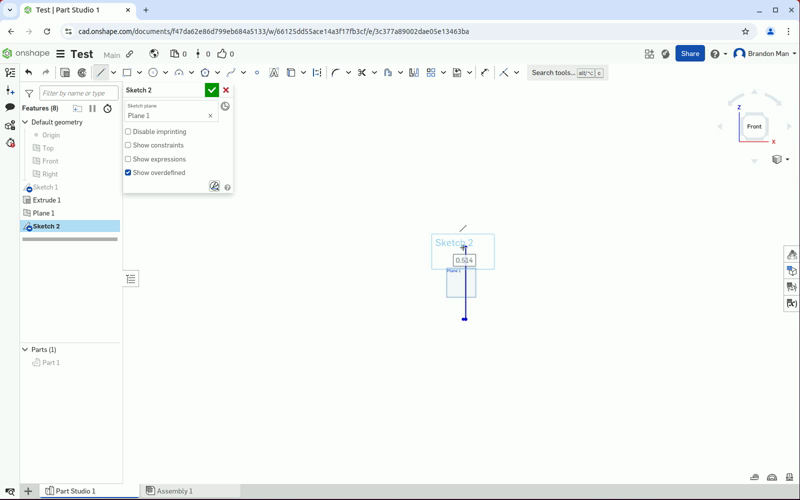
key_up(shift)
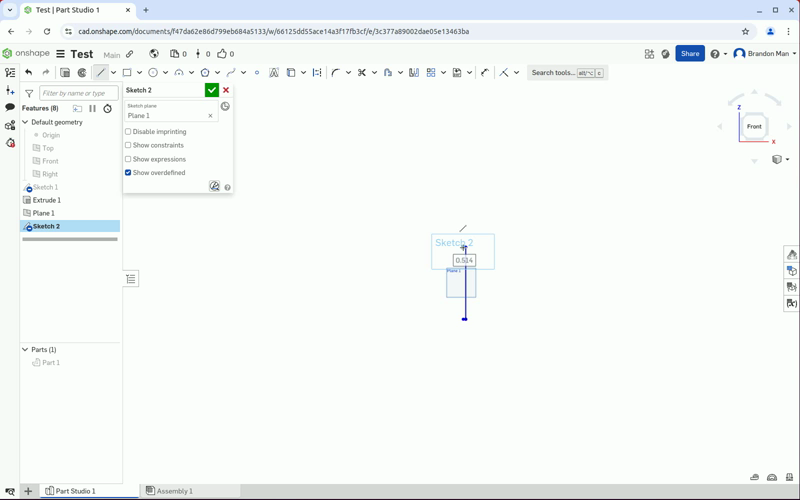
key_down(shift)
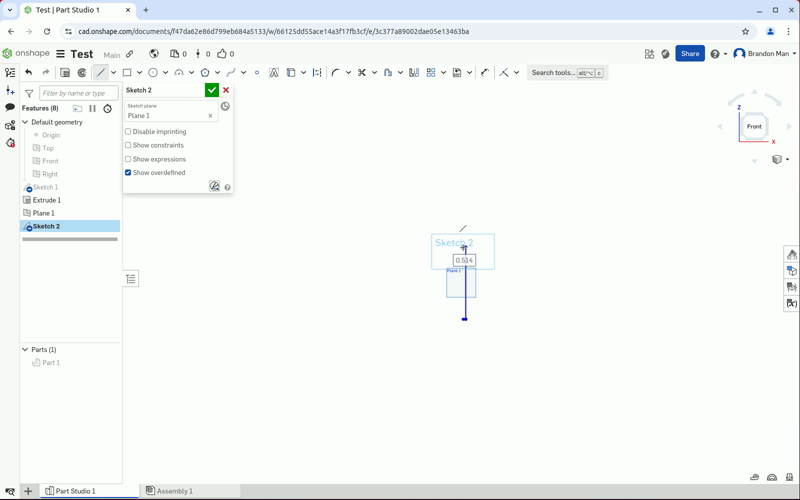
mouse_move(463, 319)
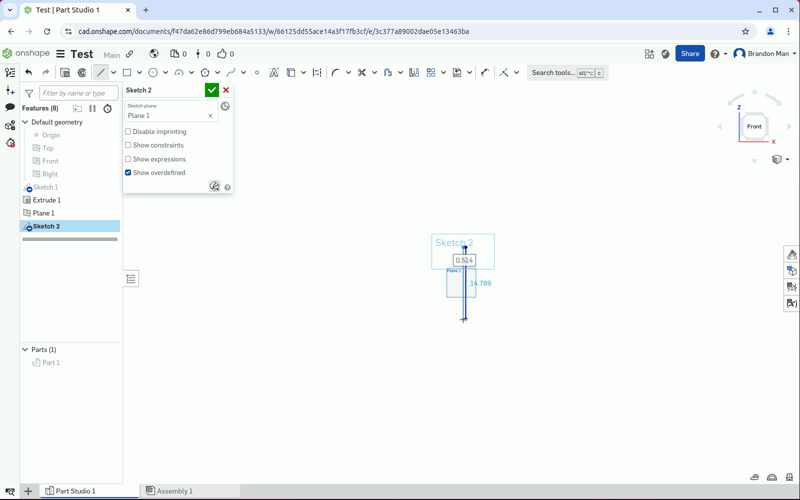
scroll(6)
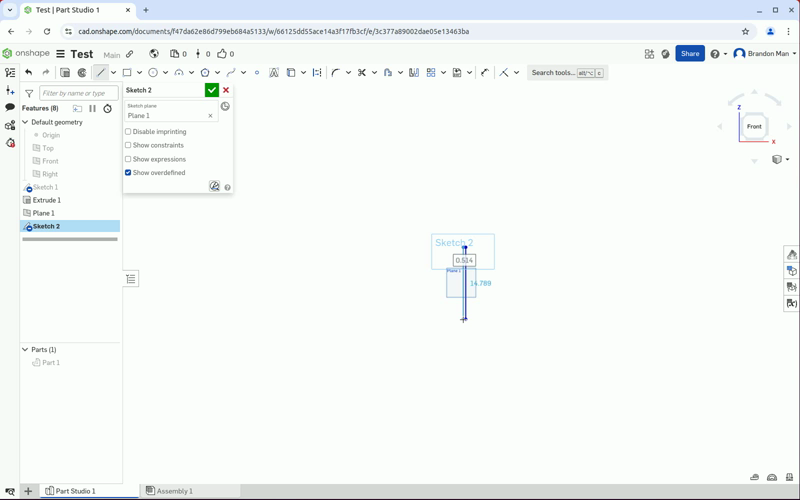
scroll(6)
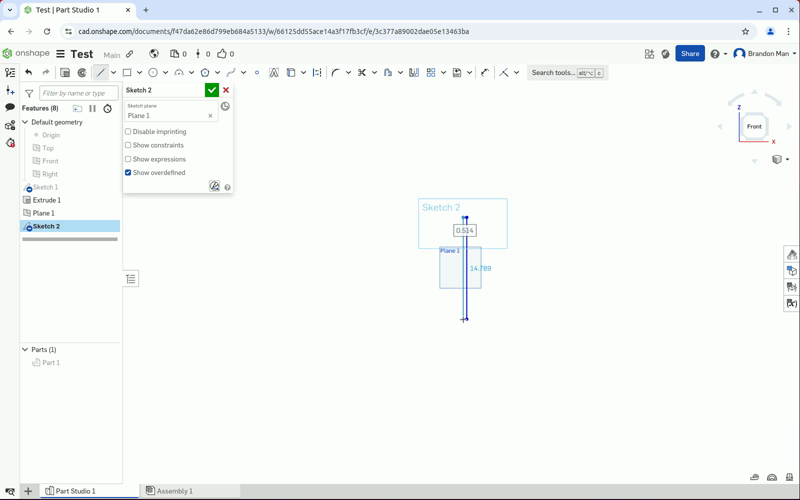
scroll(6)
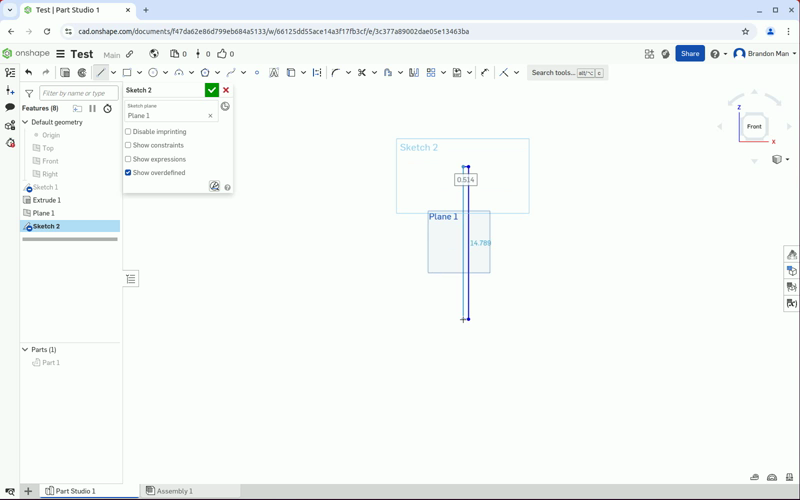
scroll(6)
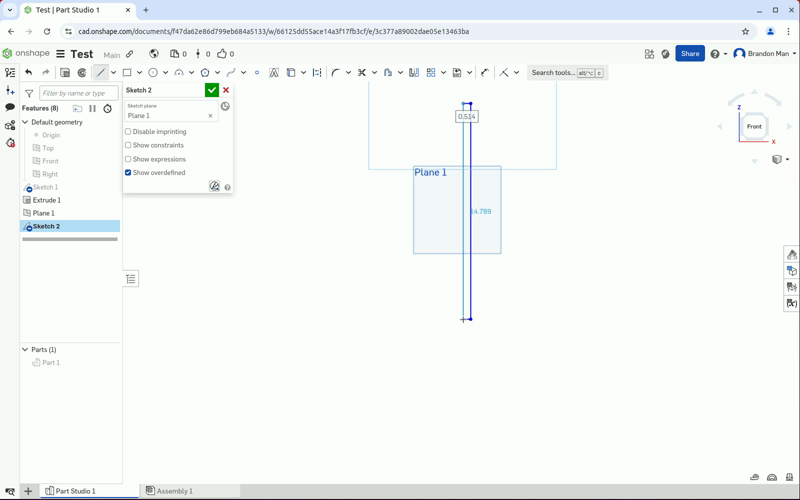
scroll(6)
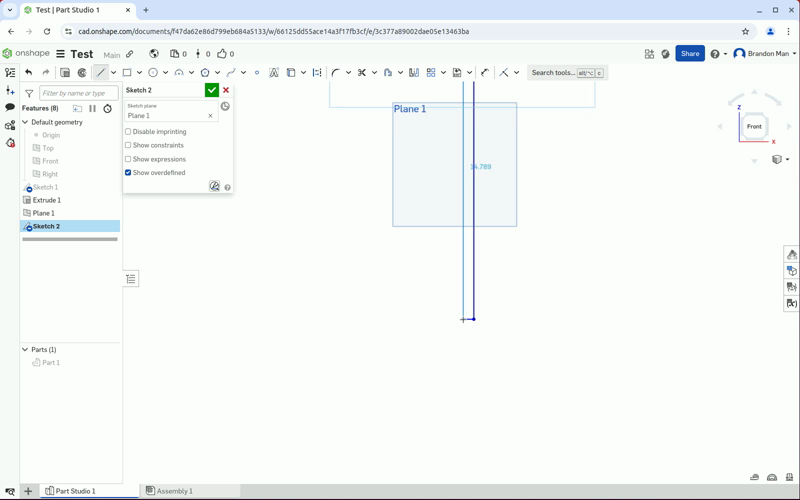
scroll(6)
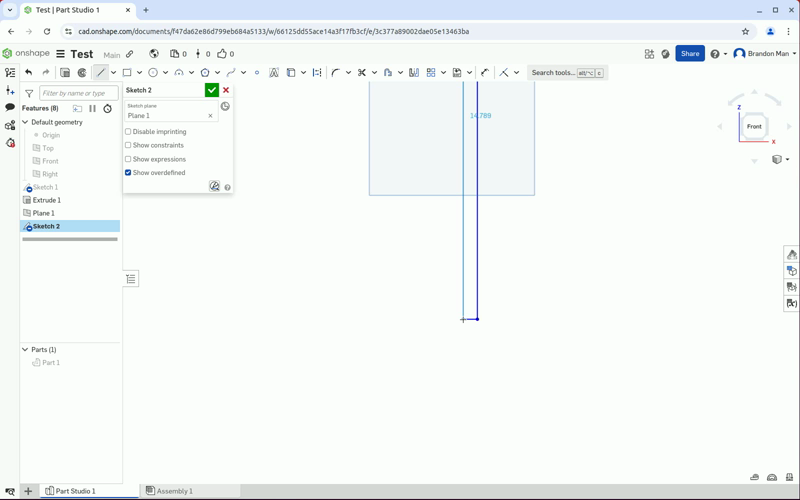
scroll(6)
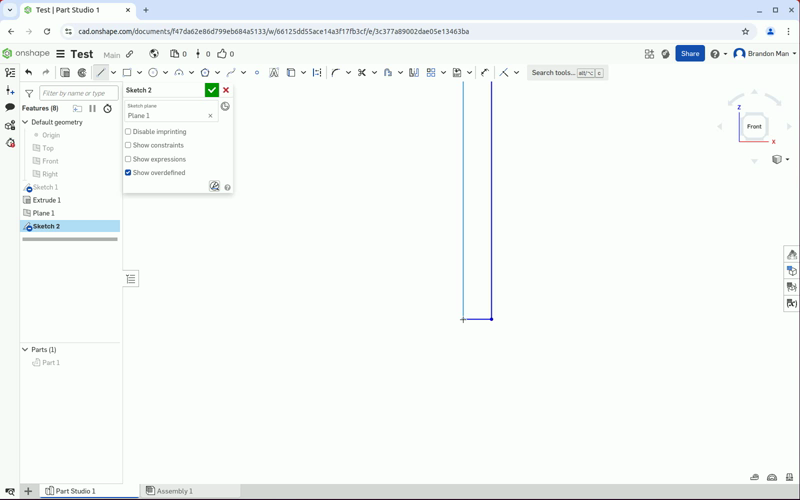
key_up(shift)
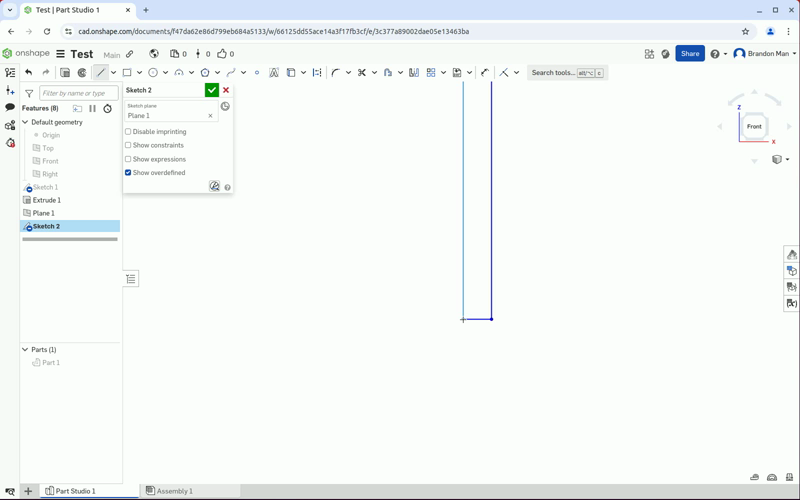
click(463, 319)
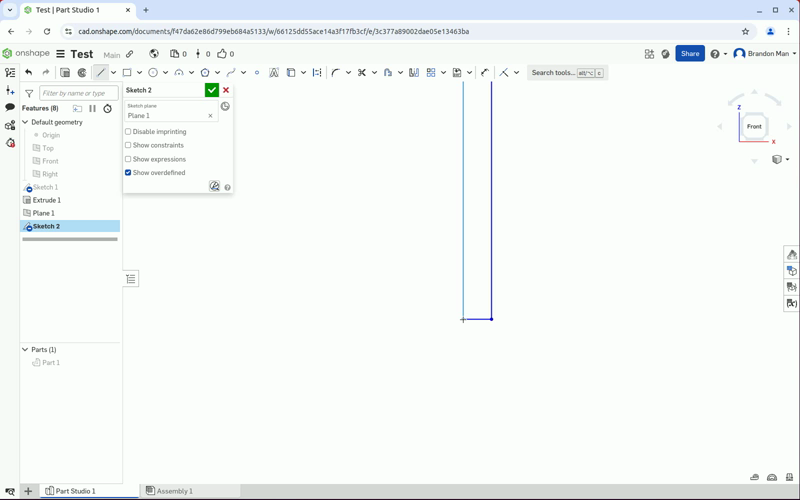
scroll(-6)
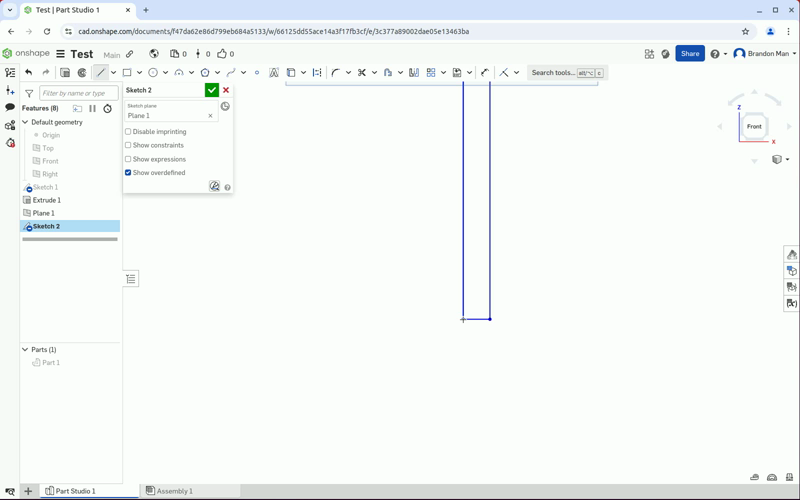
scroll(-6)
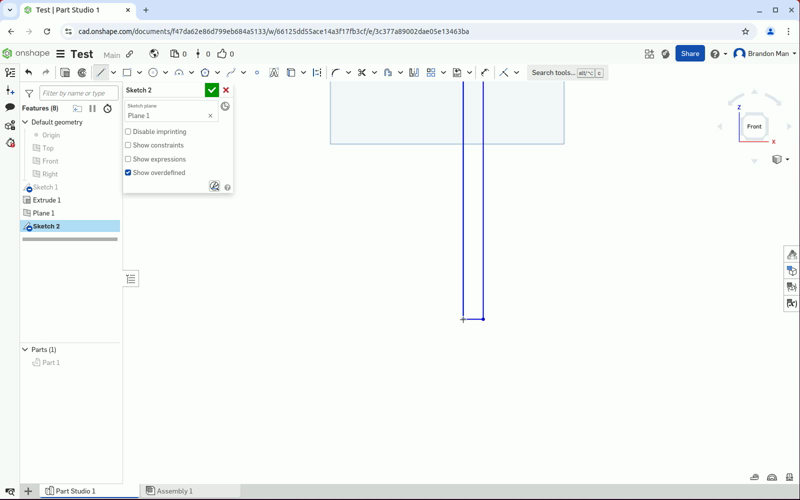
scroll(-6)
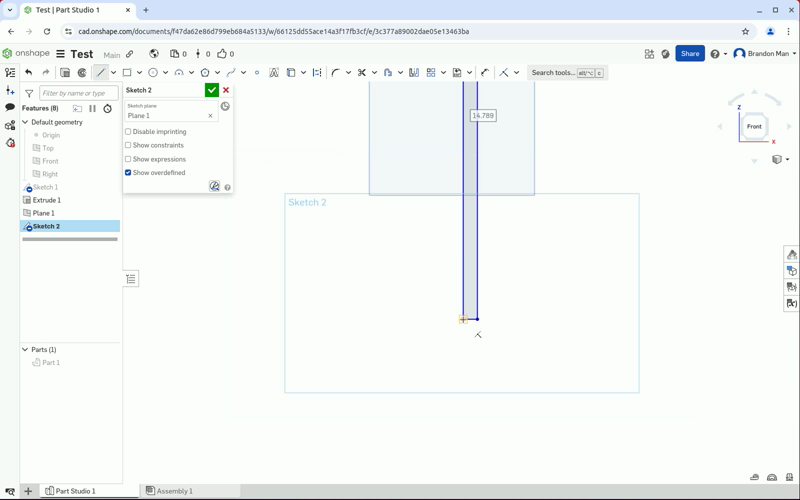
scroll(-6)
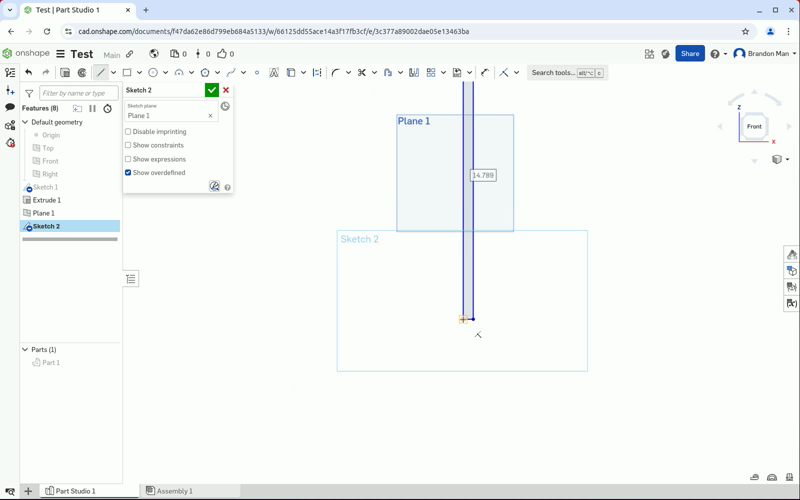
scroll(-6)
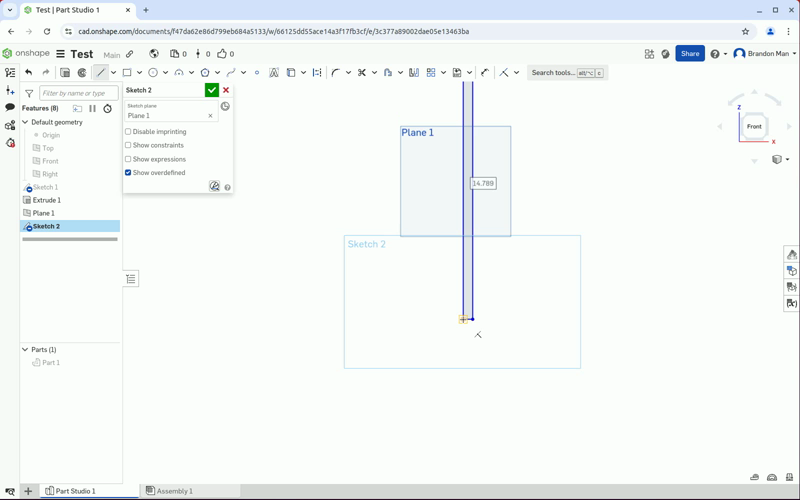
scroll(-6)
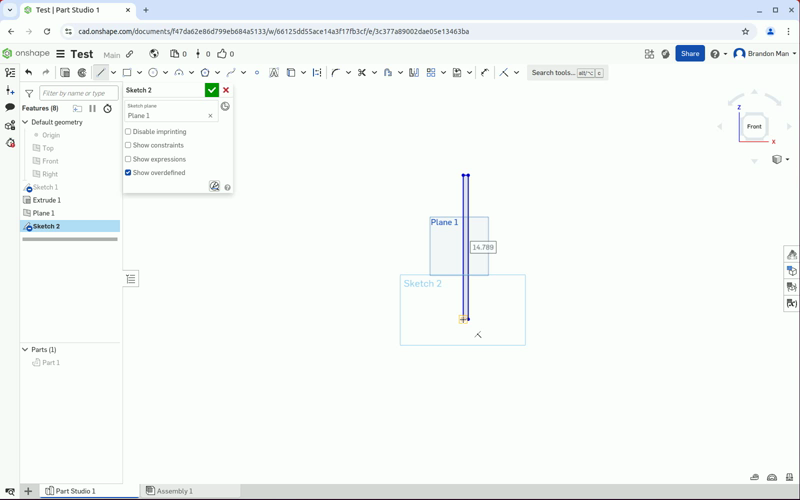
scroll(-6)
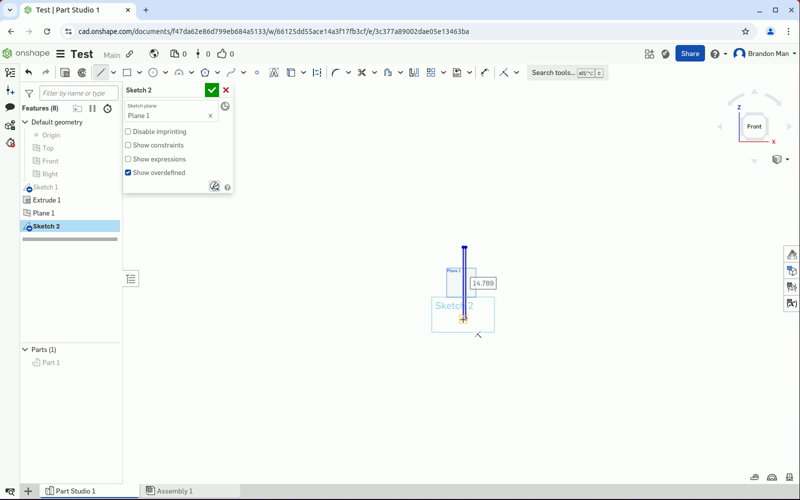
key(esc)
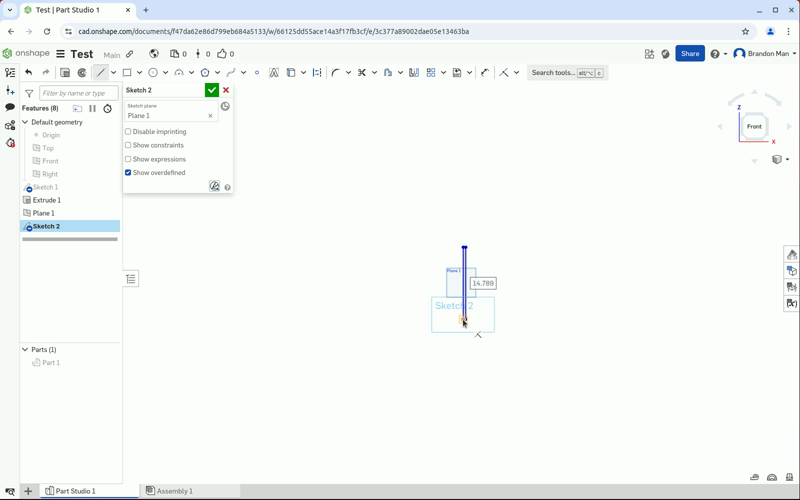
mouse_move(464, 271)
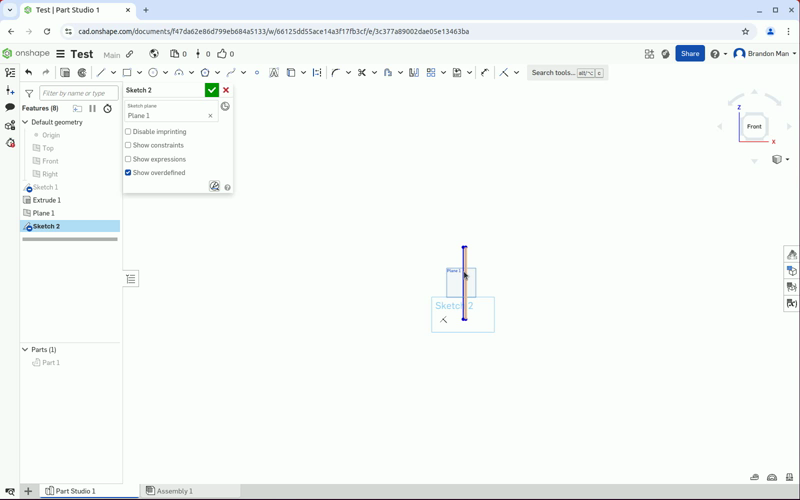
scroll(6)
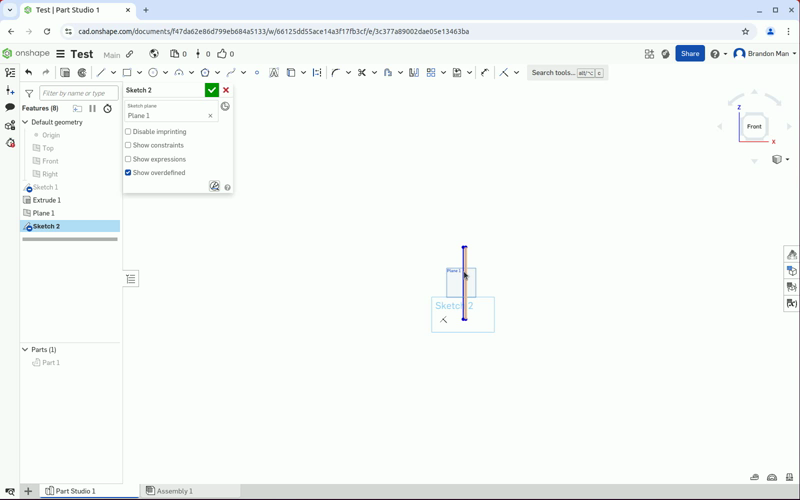
scroll(6)
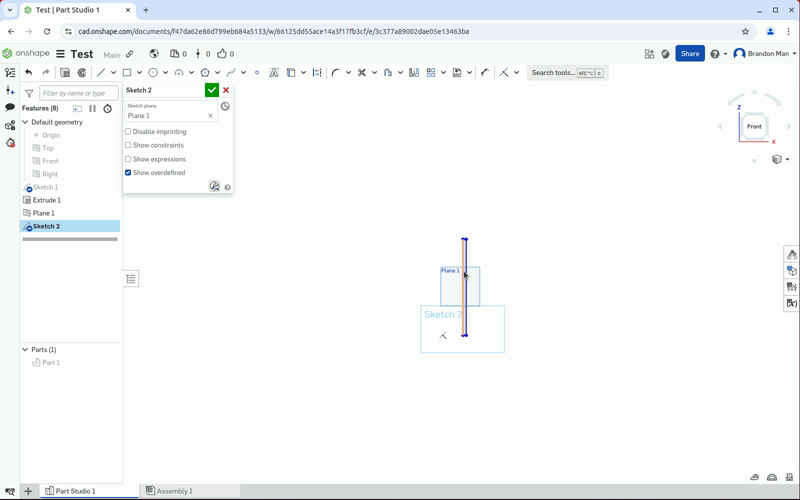
scroll(6)
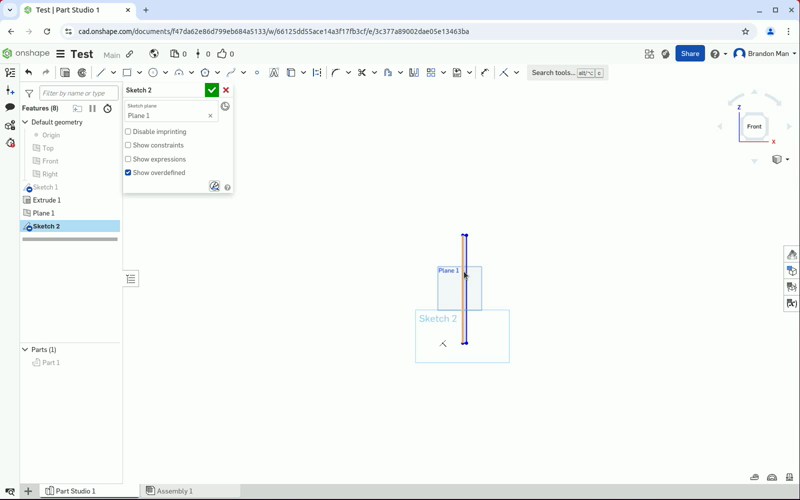
scroll(6)
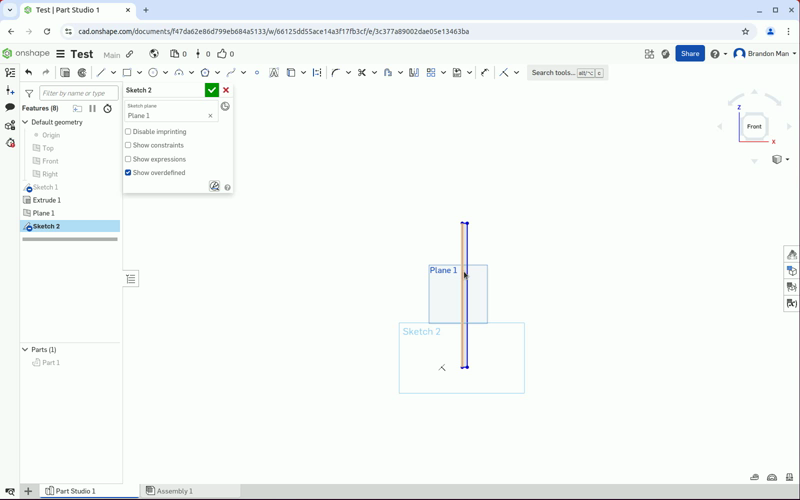
scroll(6)
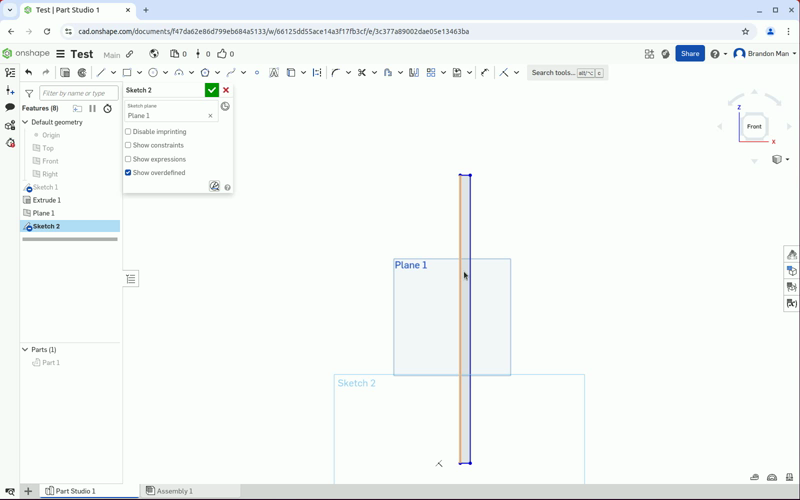
scroll(6)
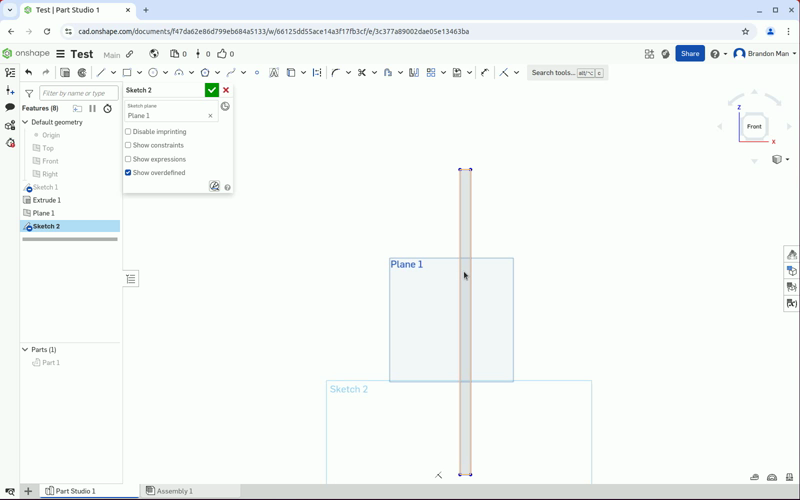
scroll(6)
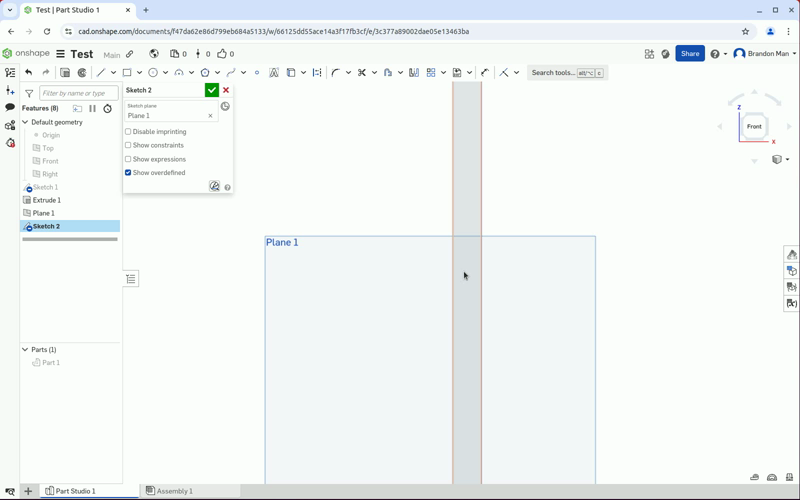
click(464, 271)
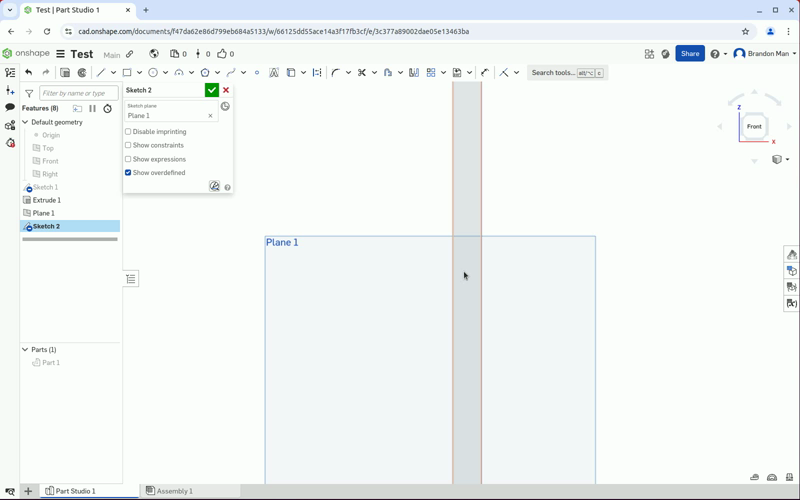
scroll(-6)
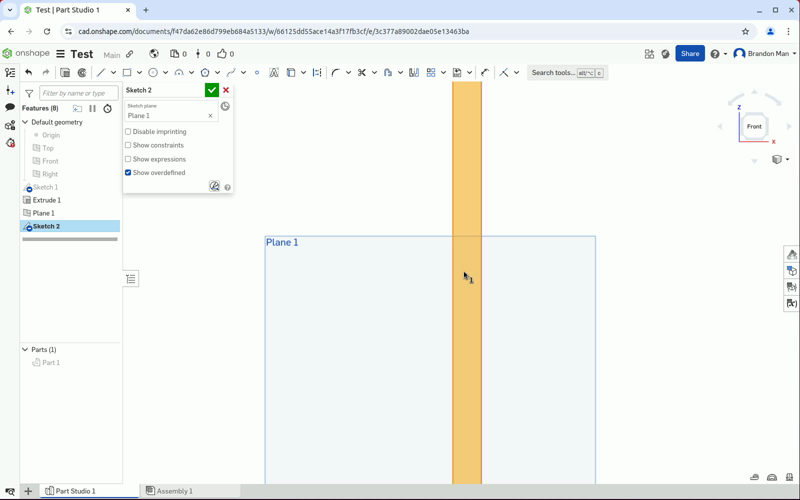
scroll(-6)
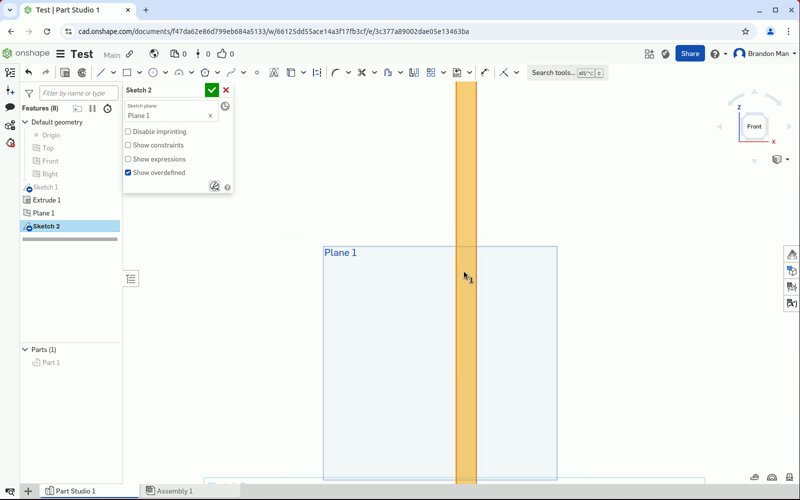
scroll(-6)
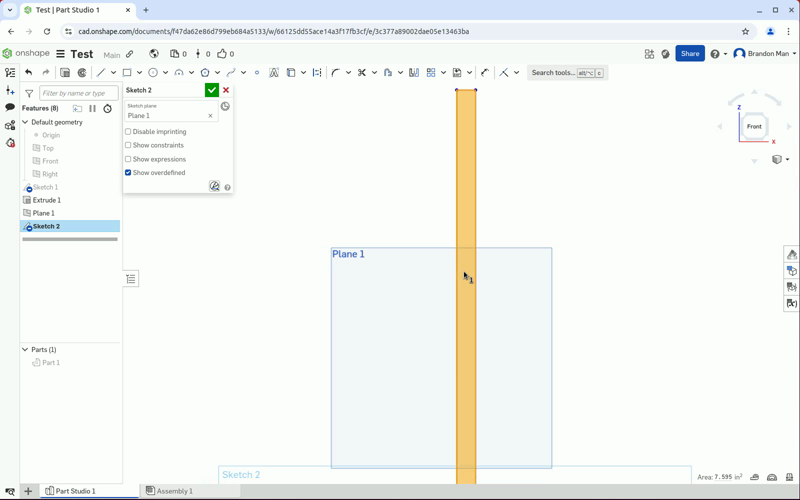
scroll(-6)
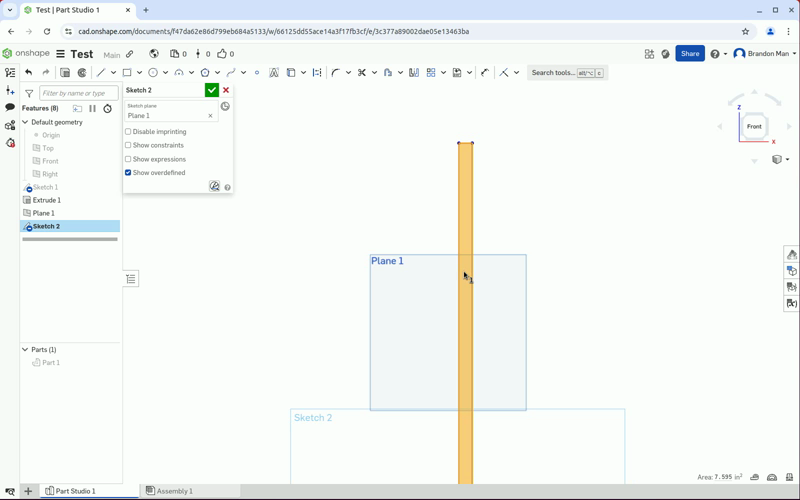
scroll(-6)
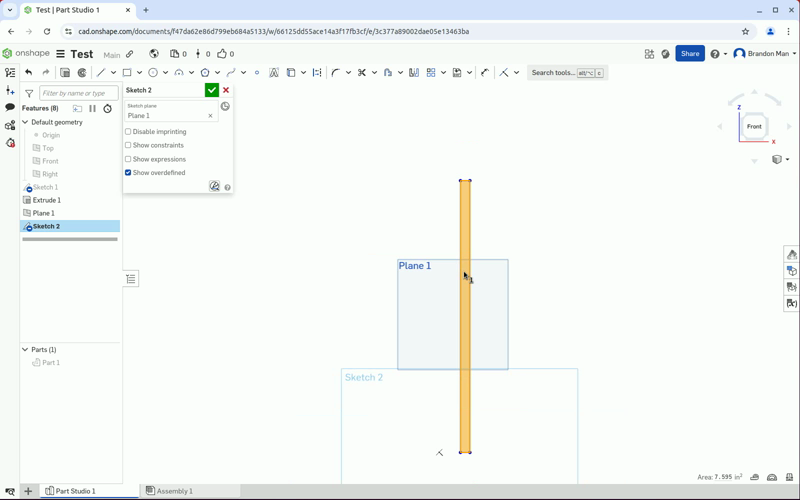
scroll(-6)
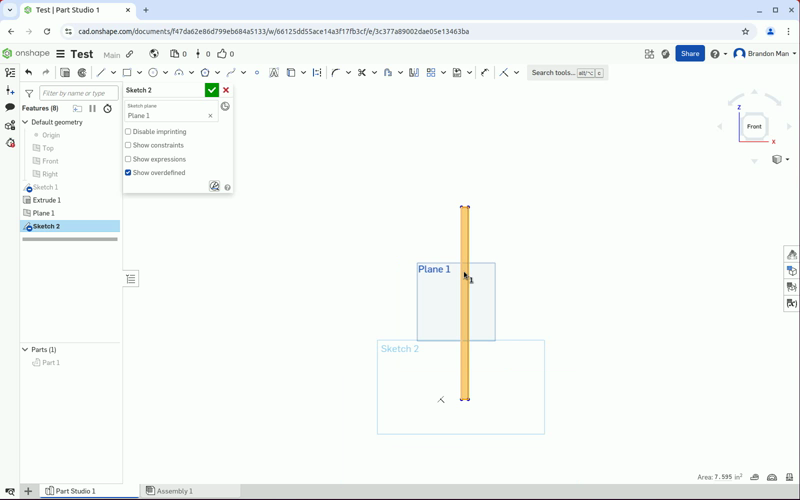
scroll(-6)
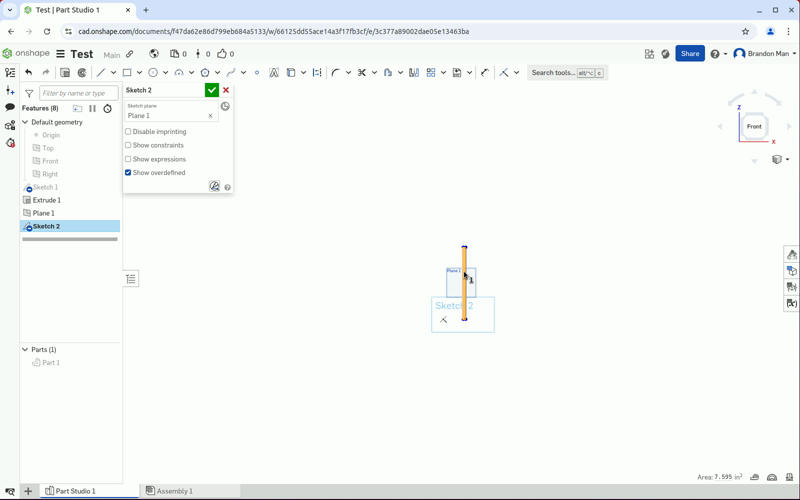
mouse_move(73, 352)
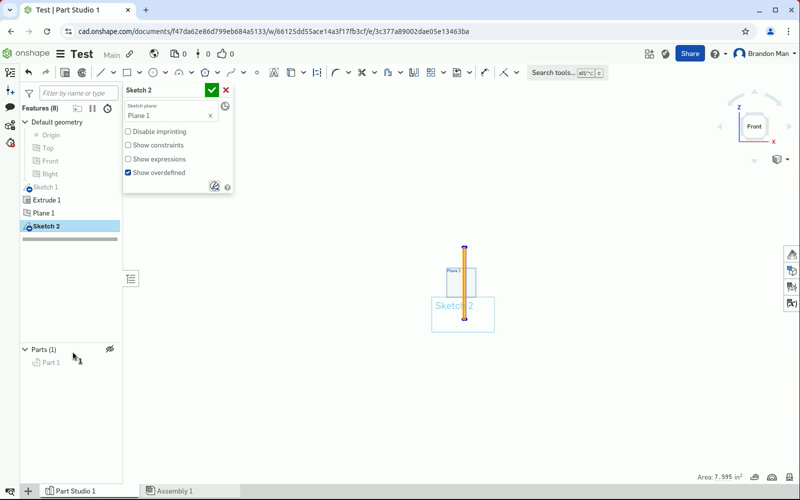
key(shift+y)
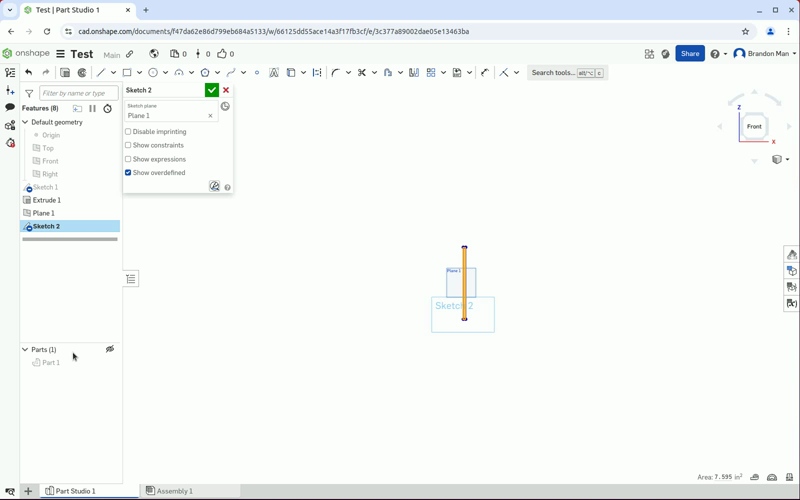
key(shift+e)
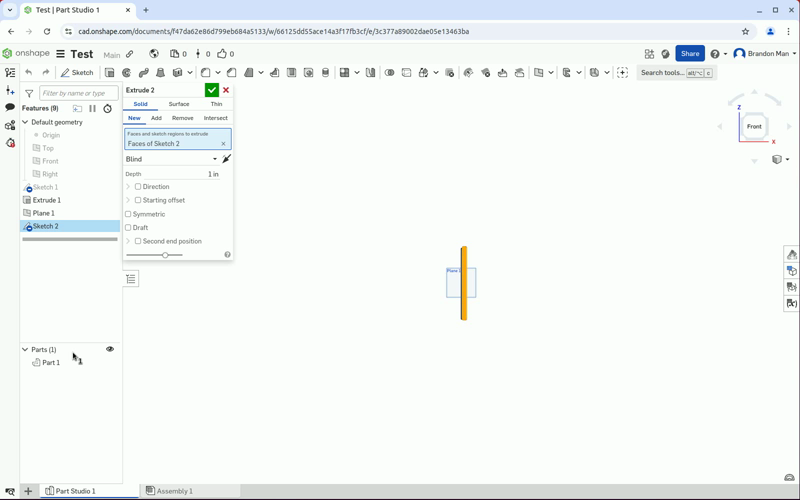
mouse_move(143, 106)
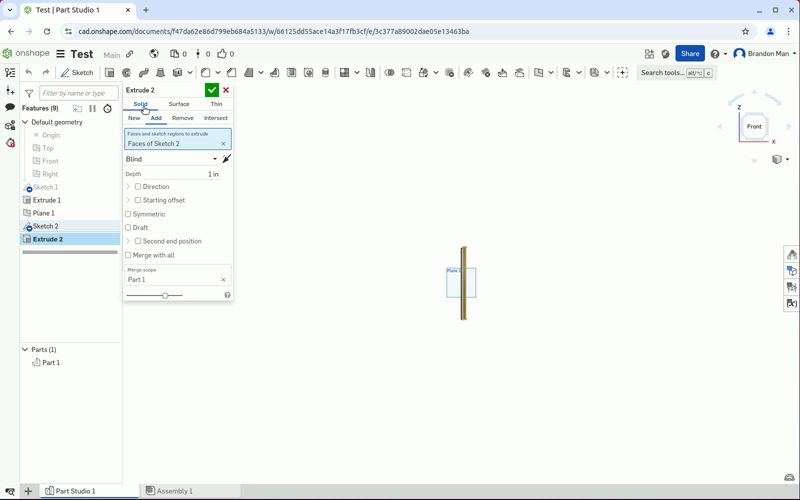
click(143, 106)
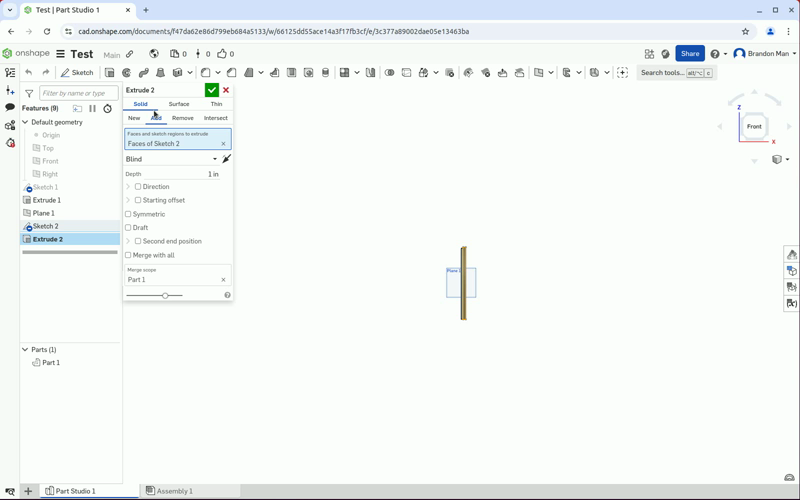
mouse_move(186, 120)
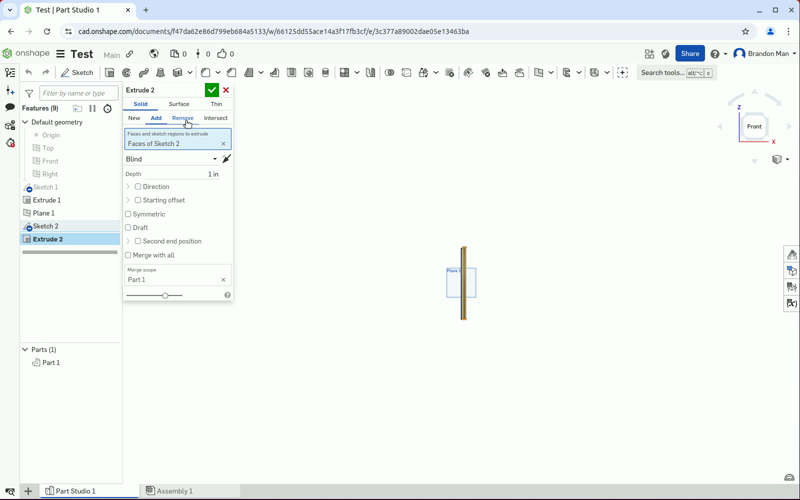
click(186, 120)
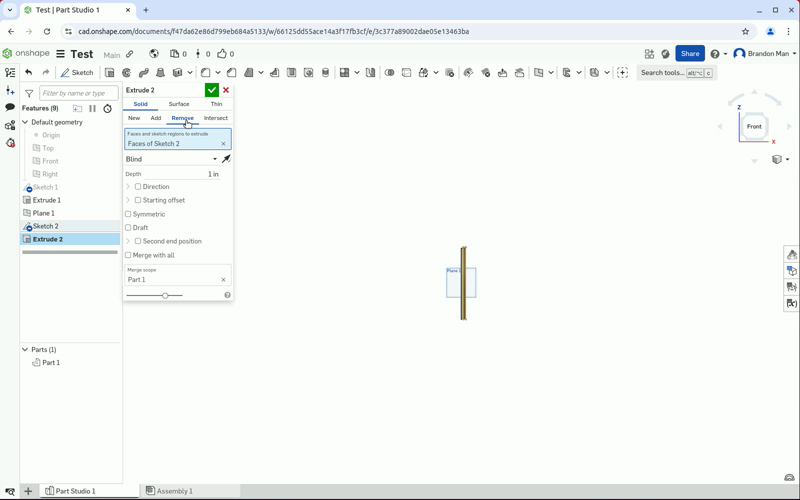
key(tab, 4)
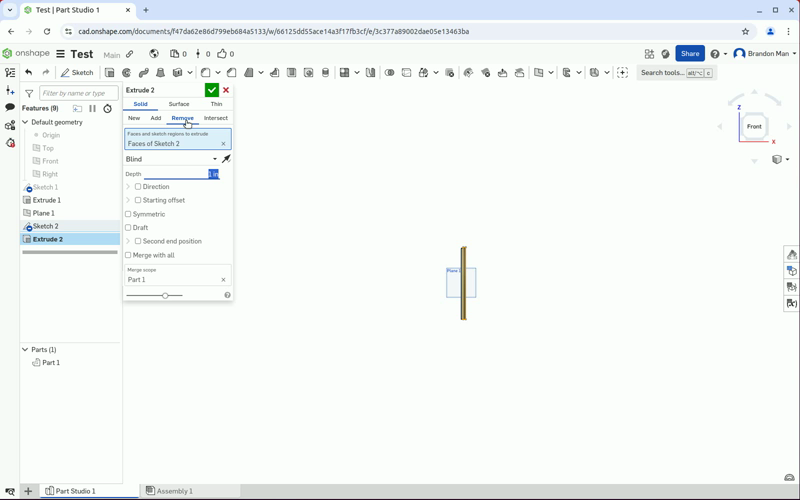
text(0.481)
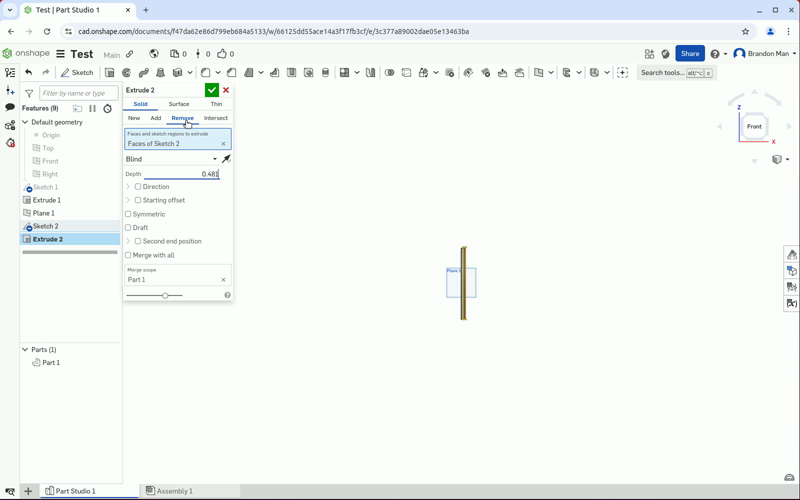
key(tab, 6)
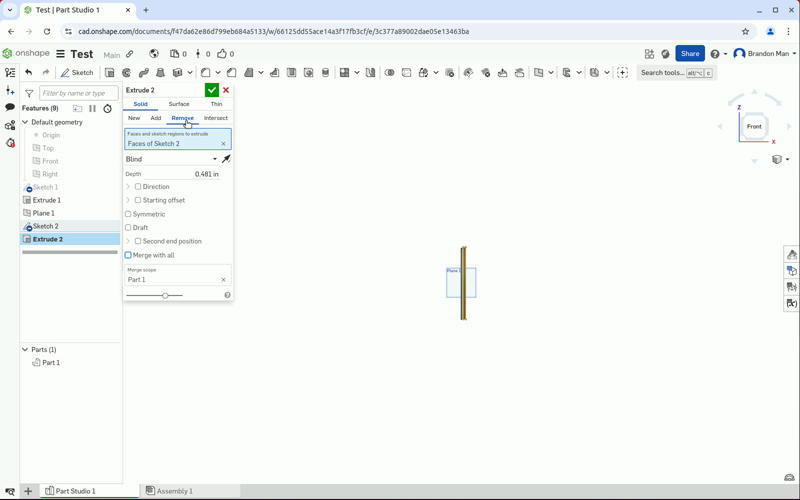
key(space)
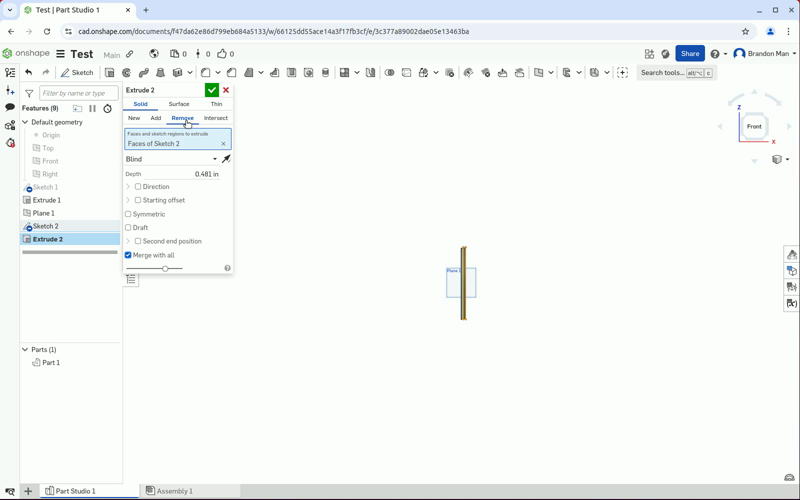
key(enter)
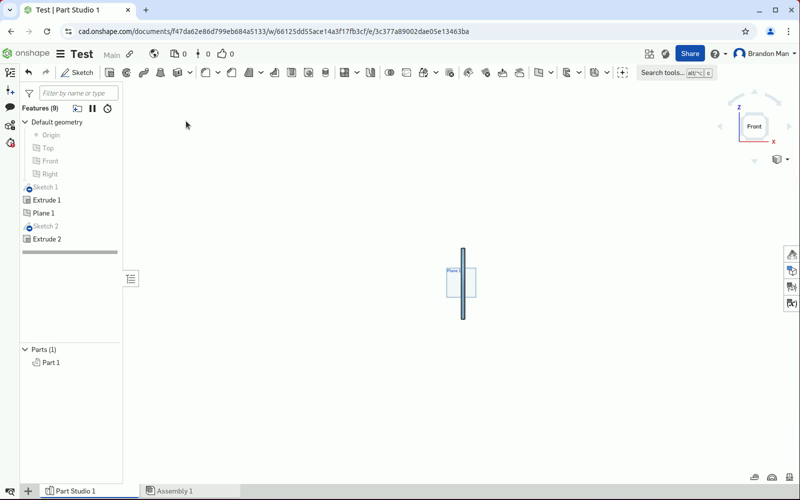
key(shift+h)
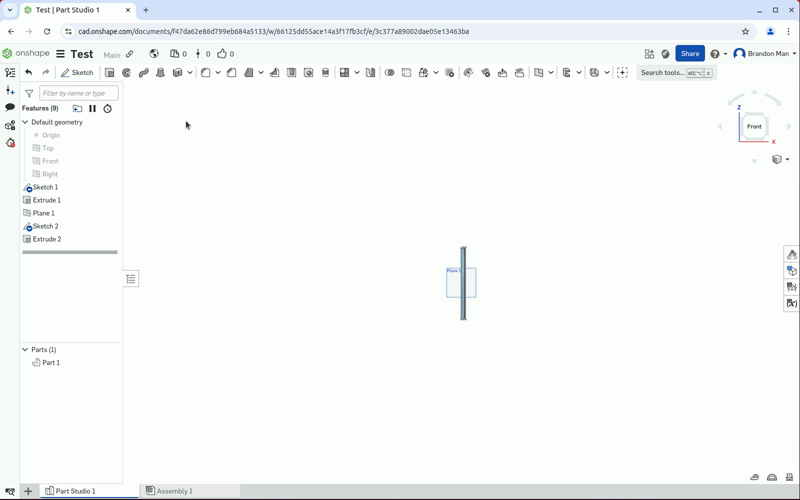
key(shift+h)
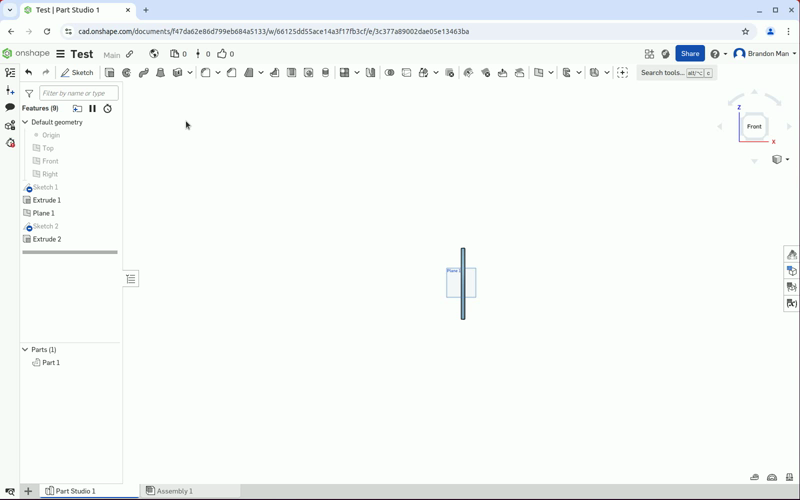
mouse_move(73, 189)
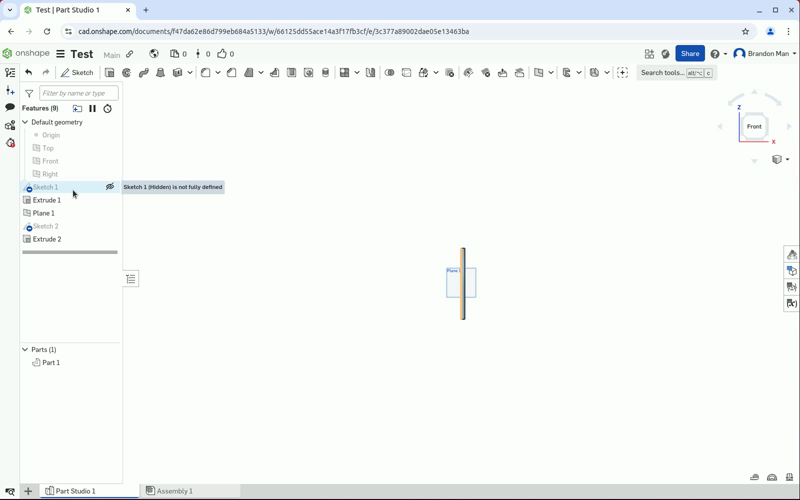
click(73, 189)
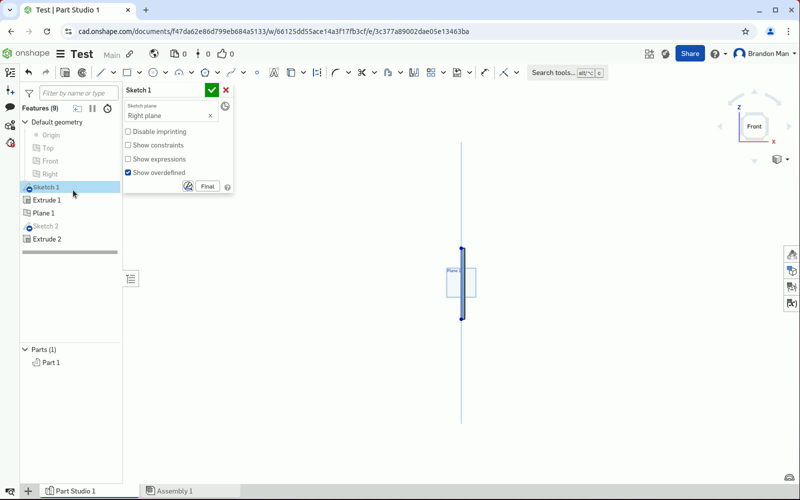
mouse_move(229, 92)
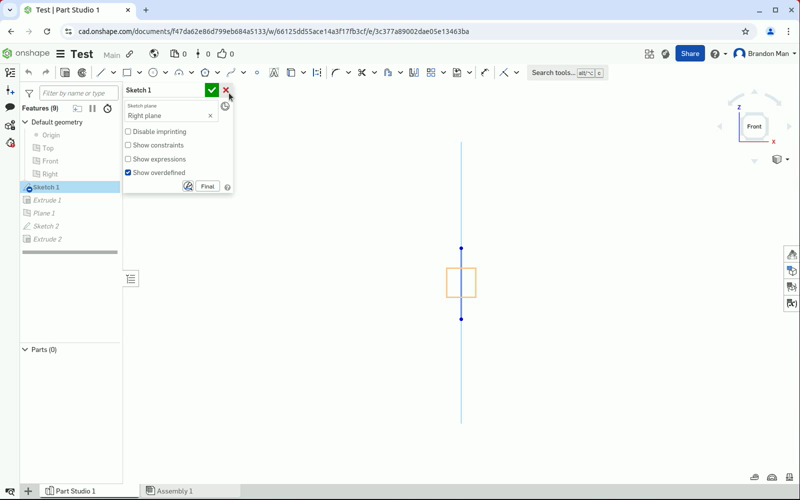
click(229, 92)
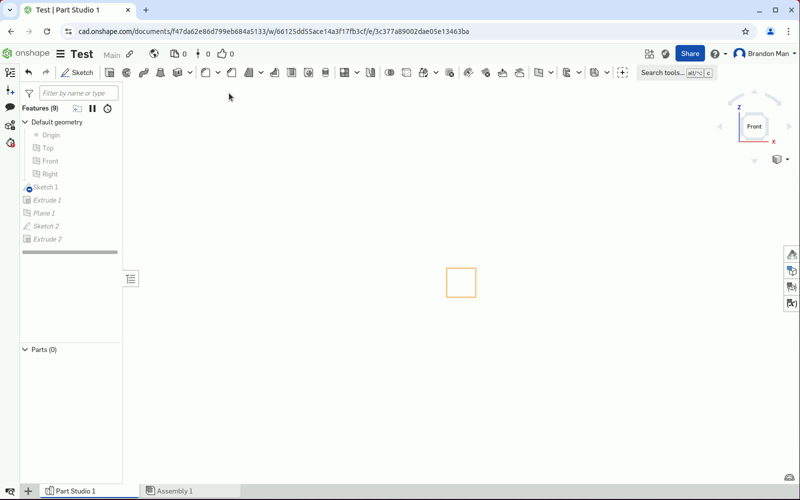
mouse_move(73, 352)
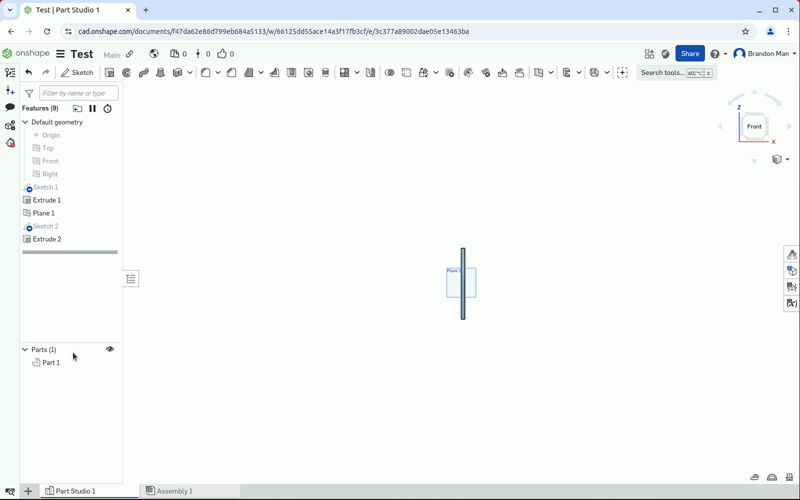
key(y)
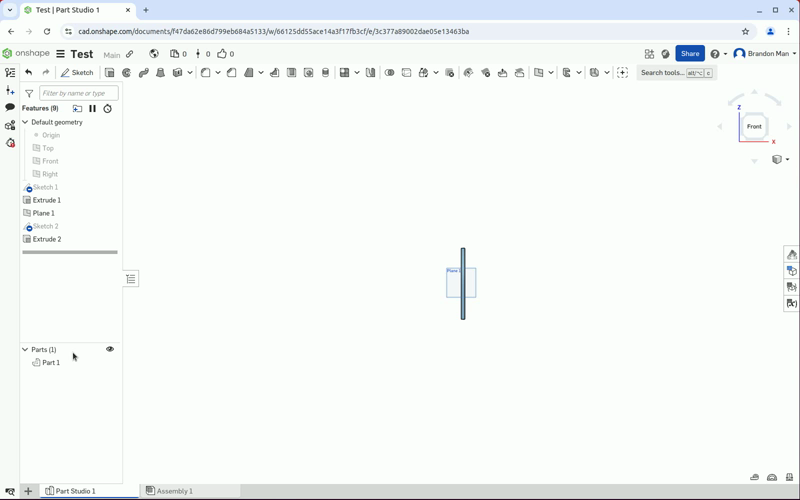
key(shift+p)
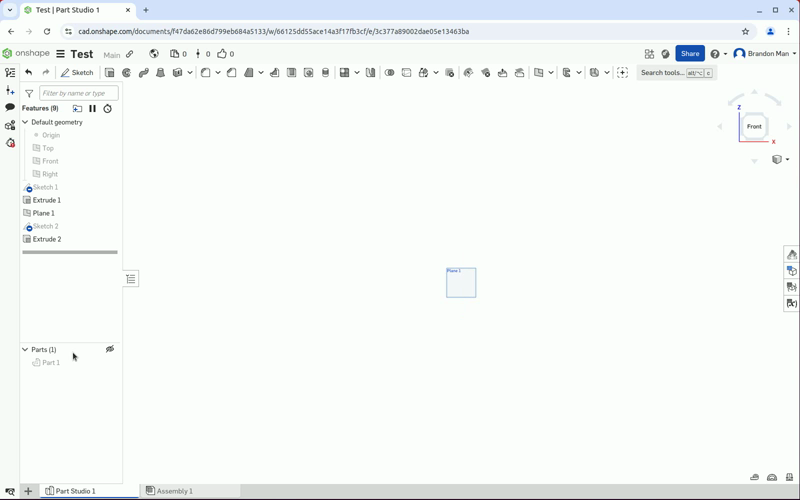
key(space)
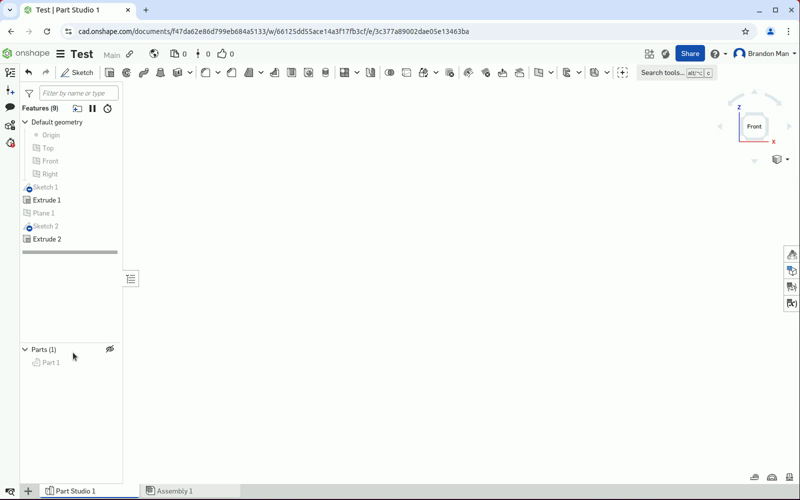
key_down(shift)
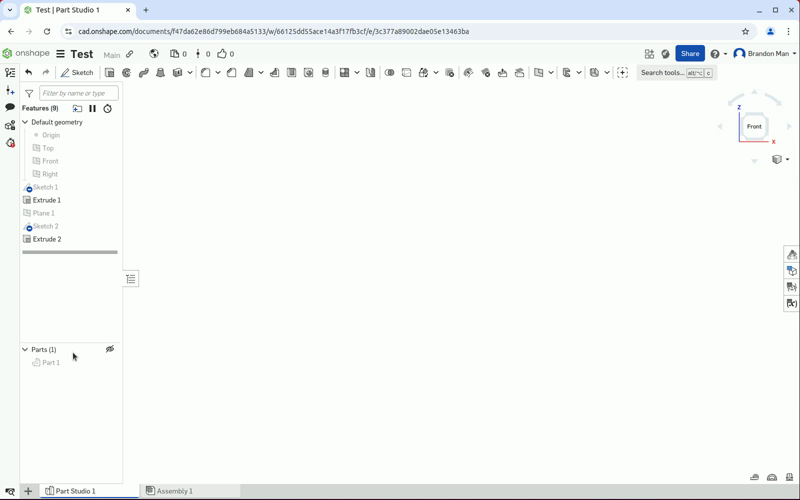
key(left)
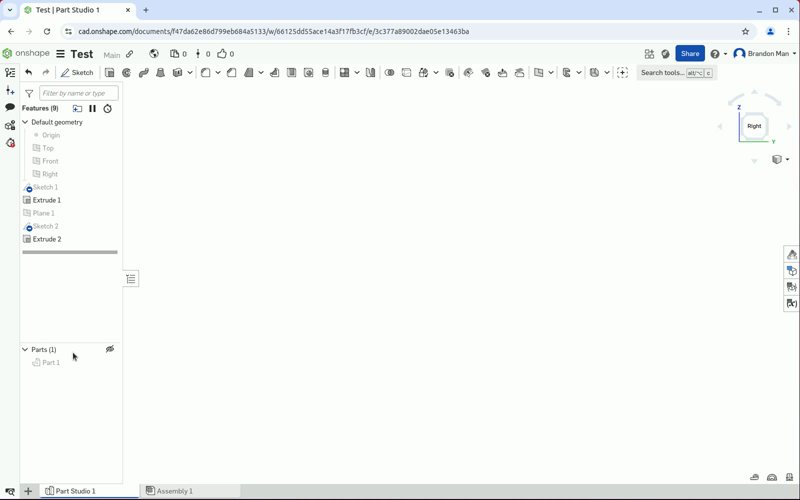
key_up(shift)
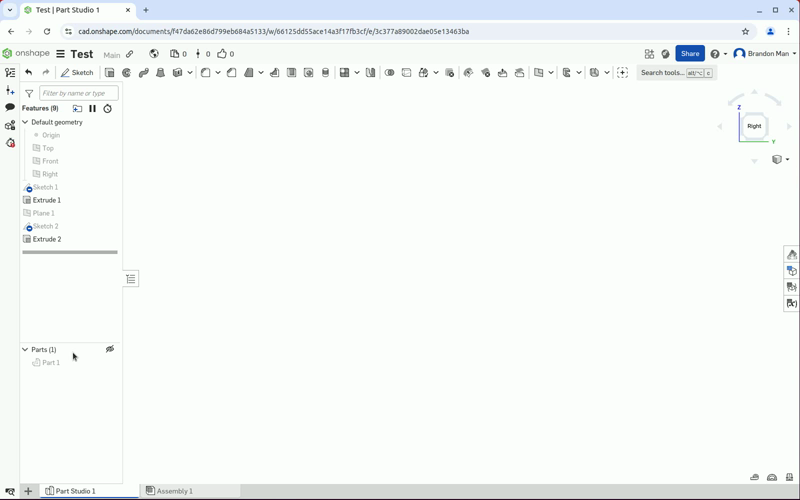
mouse_move(73, 352)
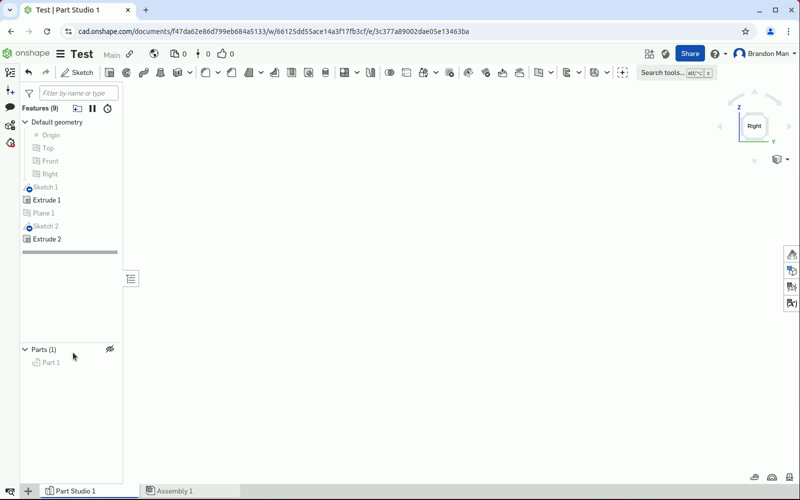
key(shift+y)
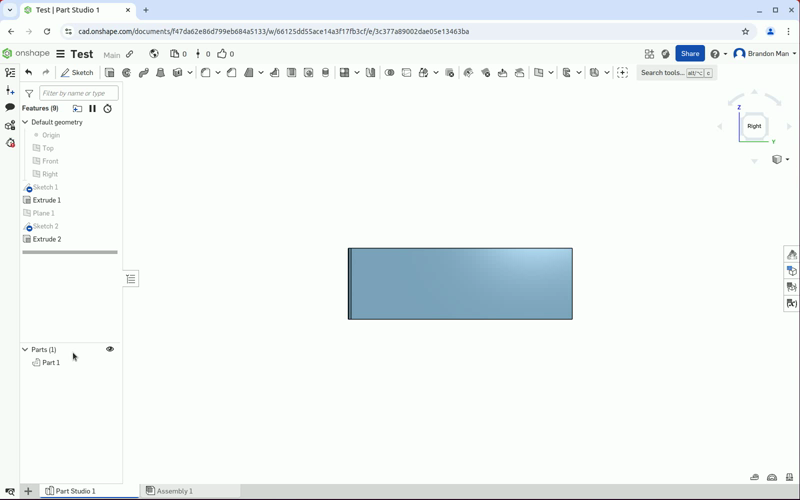
mouse_move(541, 75)
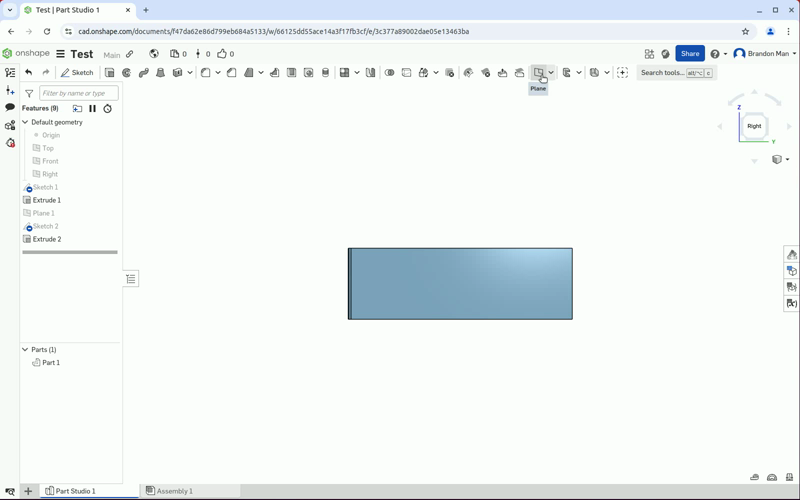
click(541, 75)
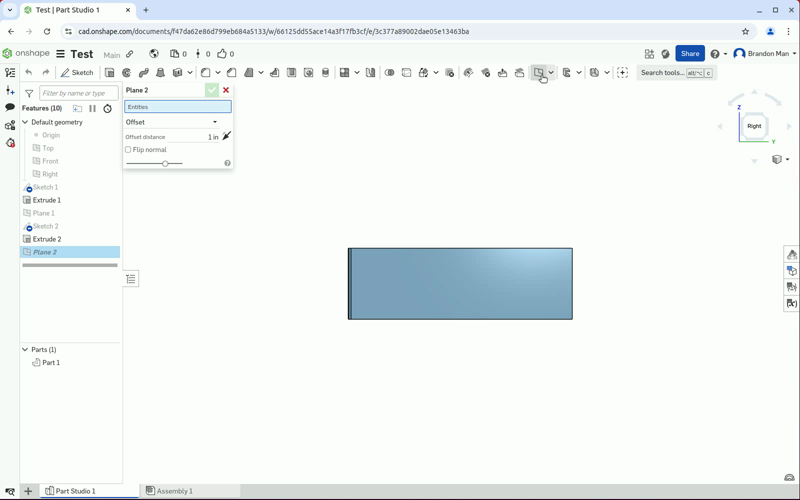
mouse_move(73, 176)
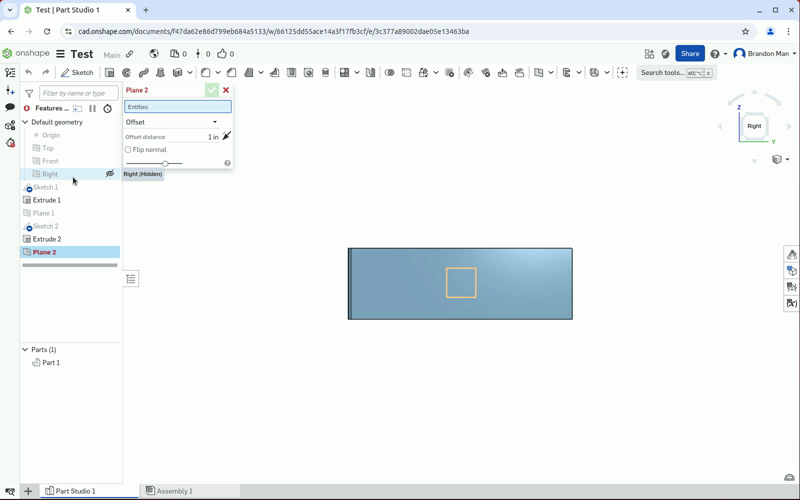
click(73, 176)
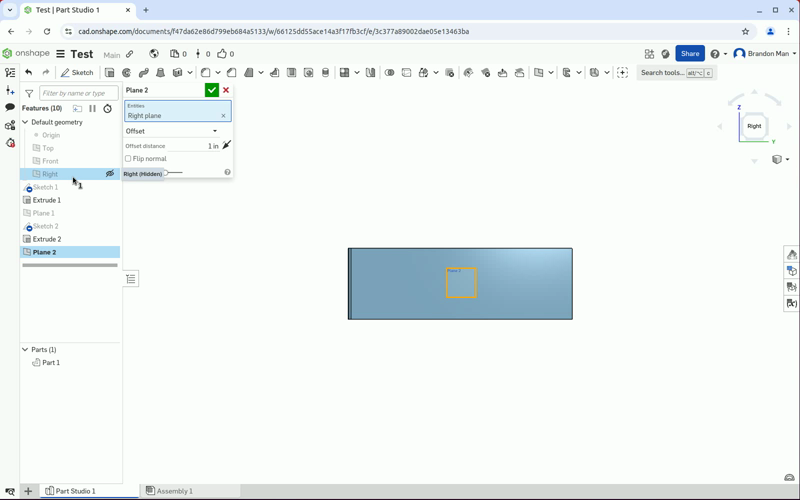
key(tab, 2)
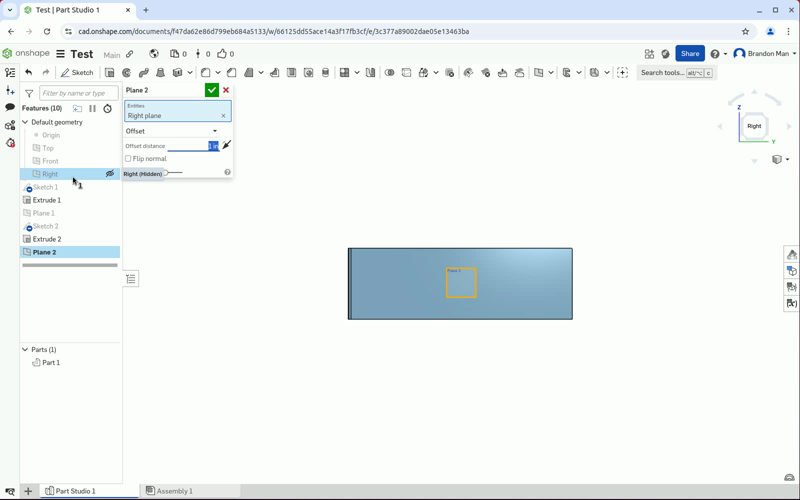
text(0.709)
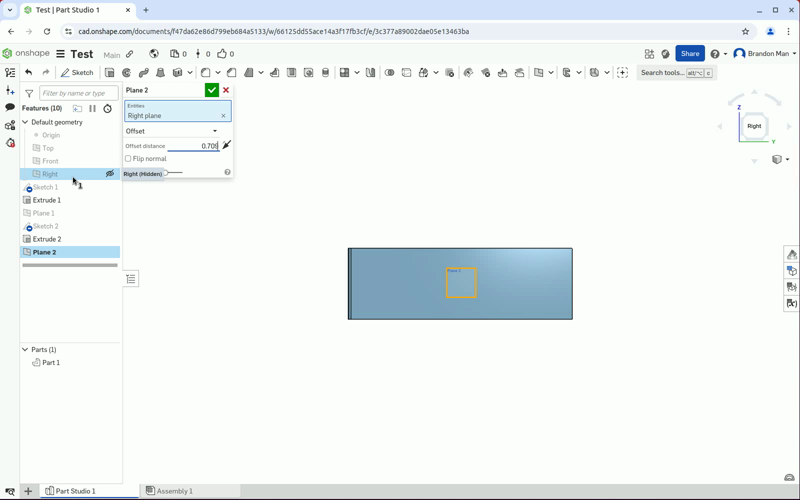
key(enter, 2)
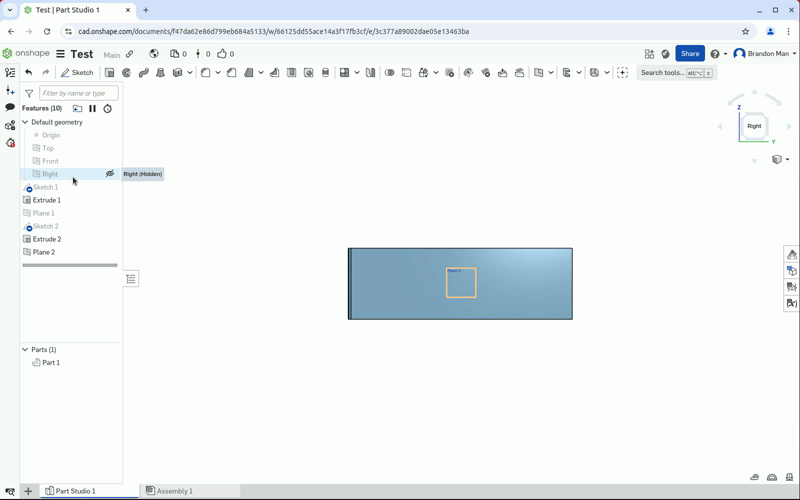
key(shift+s)
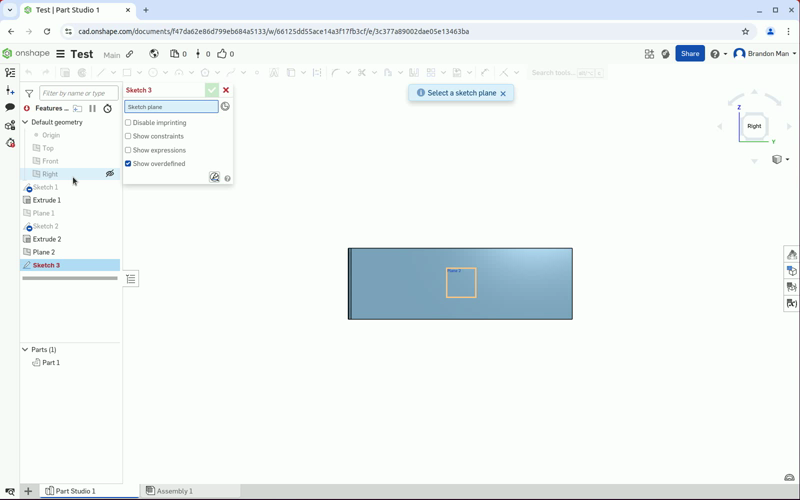
mouse_move(73, 254)
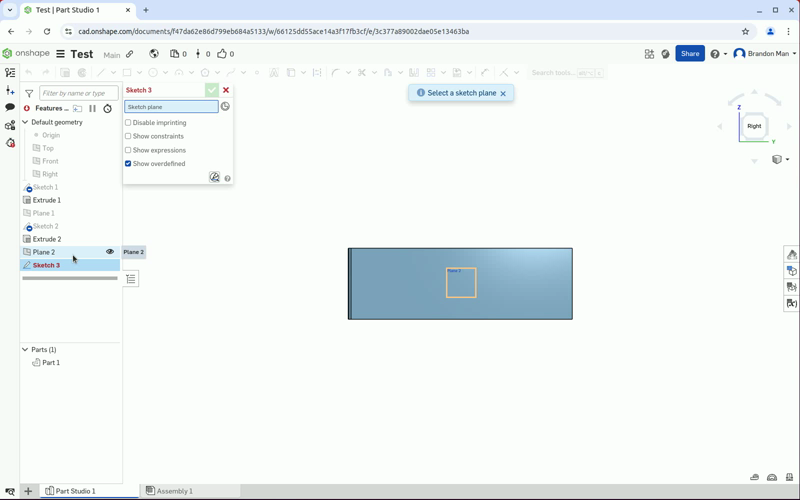
click(73, 254)
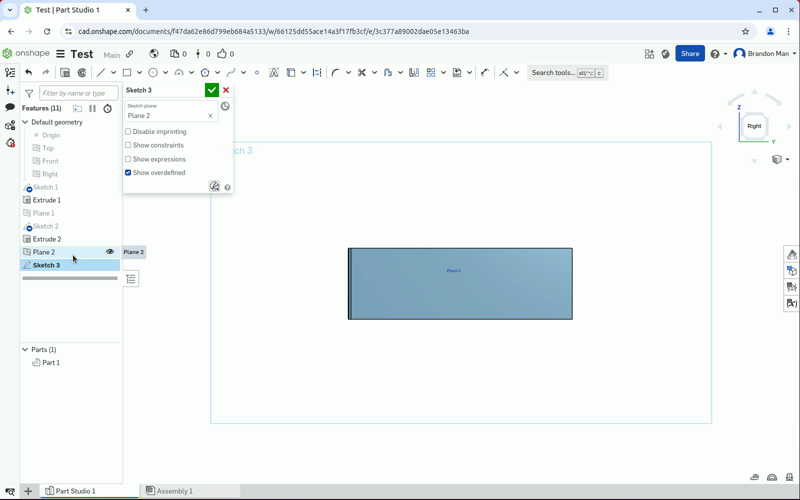
mouse_move(73, 352)
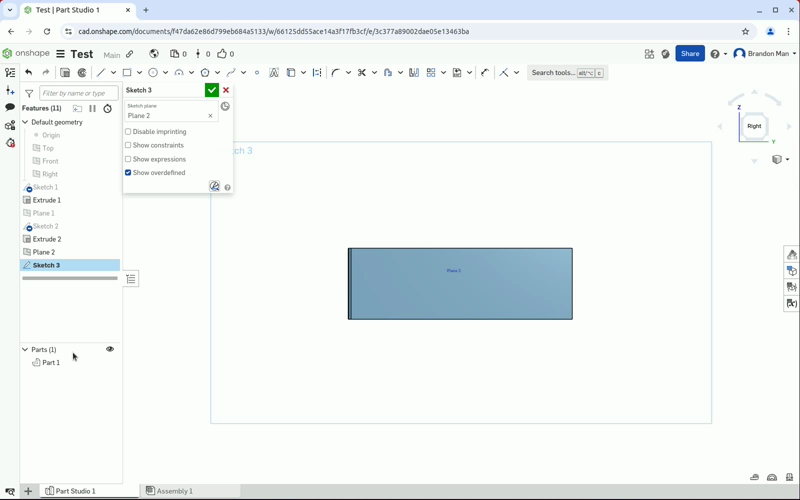
key(y)
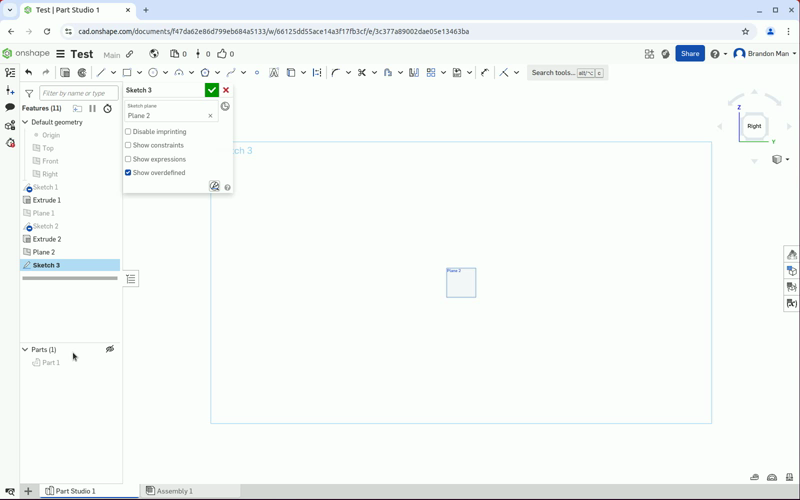
key(l)
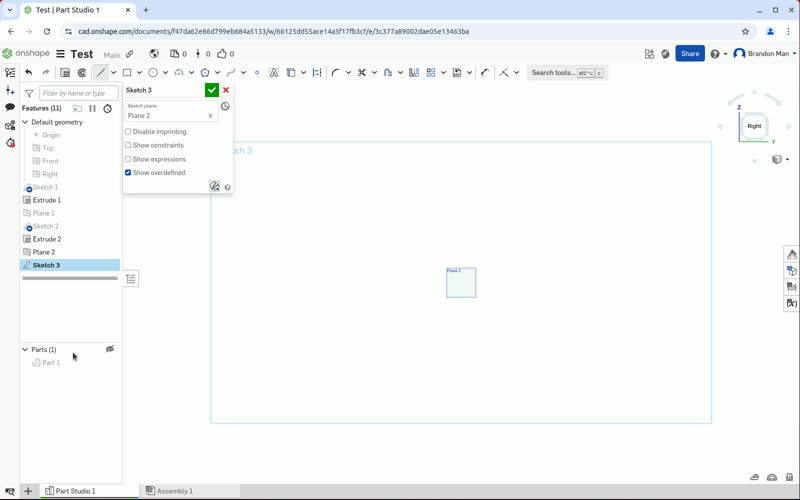
key_down(shift)
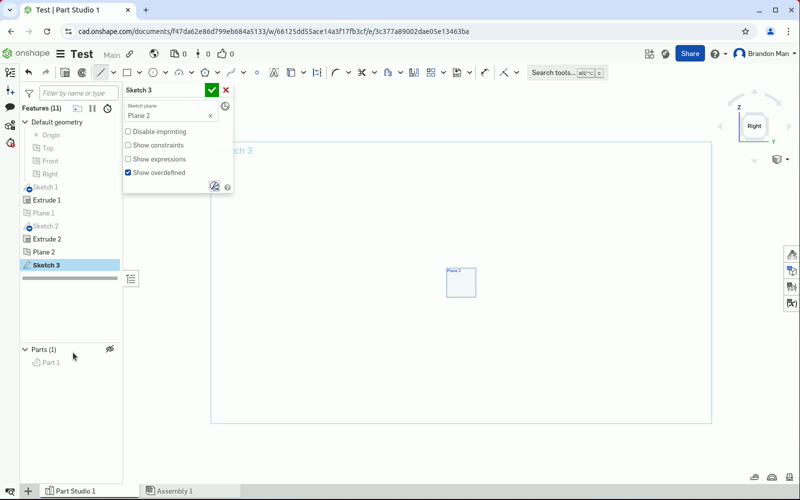
mouse_move(570, 319)
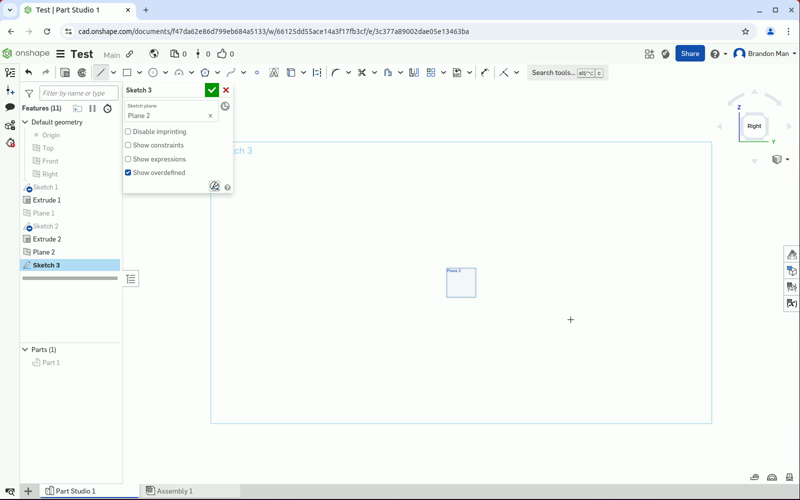
click(570, 319)
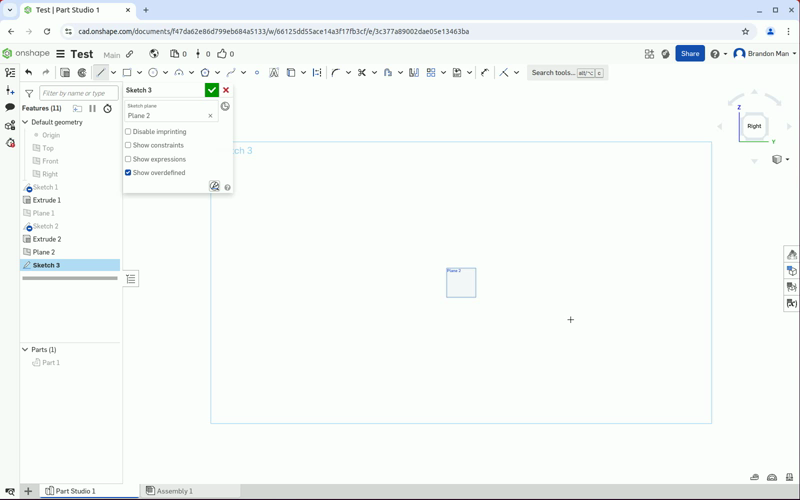
key_up(shift)
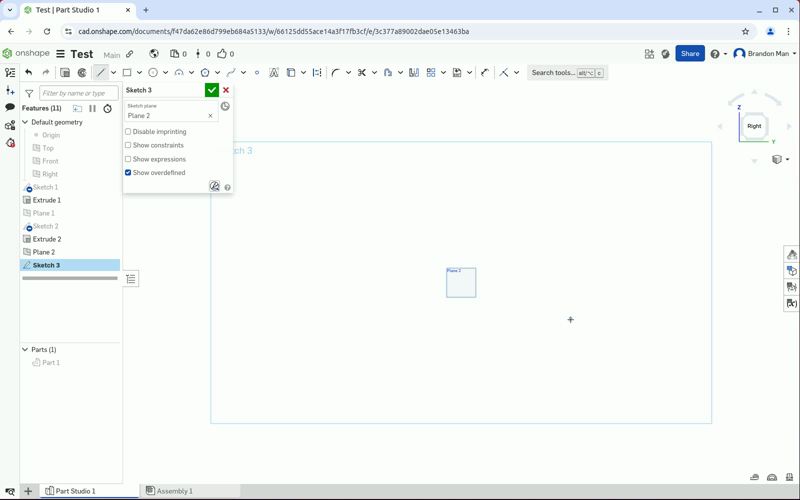
key_down(shift)
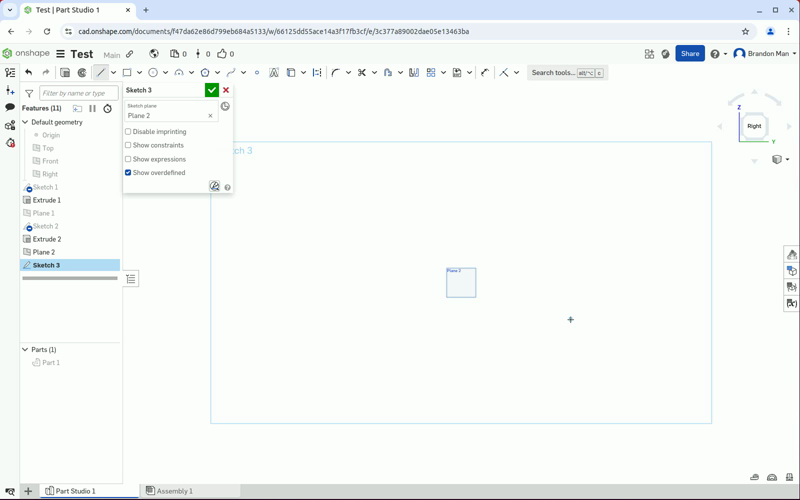
mouse_move(589, 319)
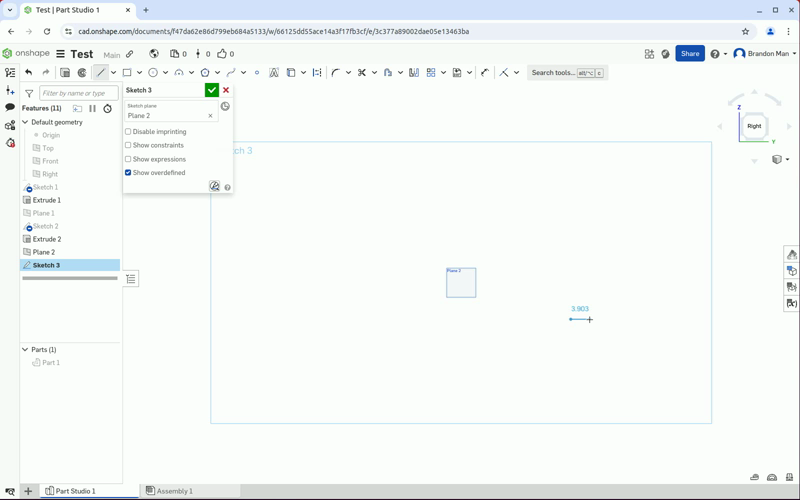
mouse_move(573, 319)
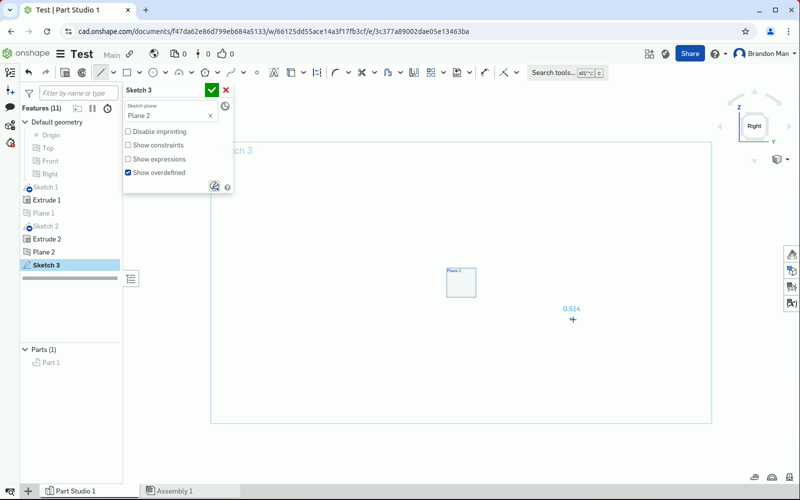
scroll(6)
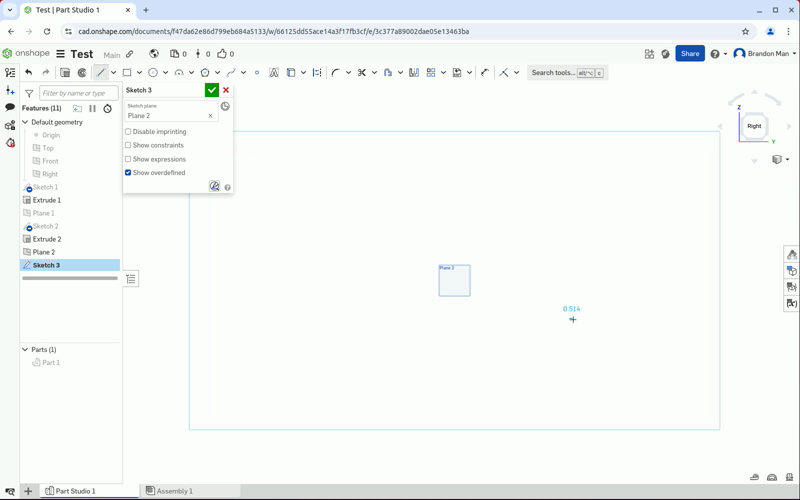
scroll(6)
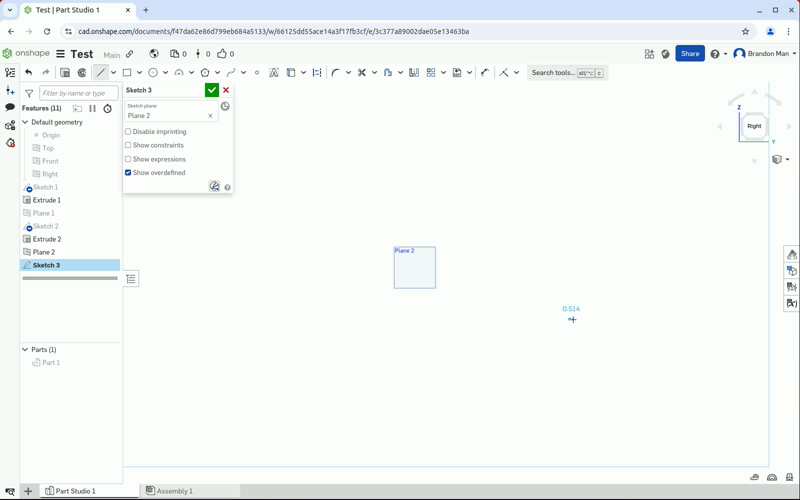
scroll(6)
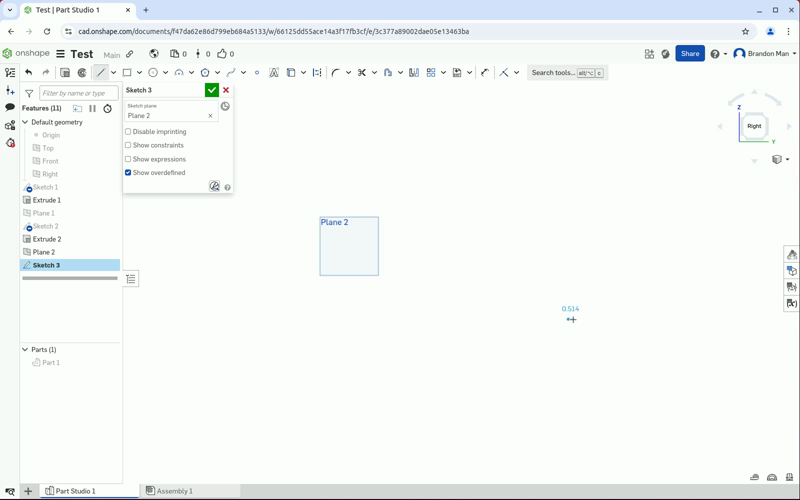
scroll(6)
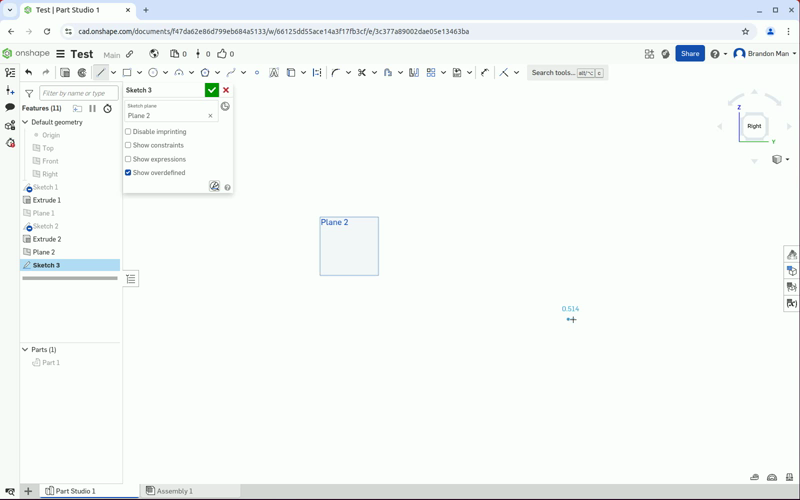
scroll(6)
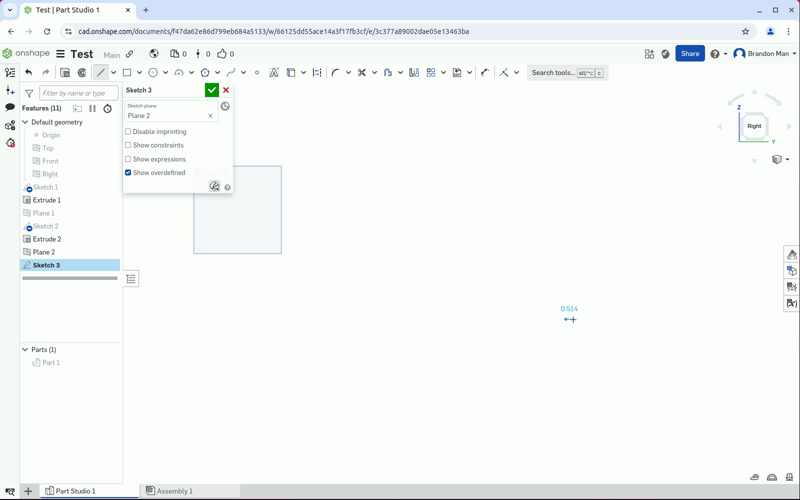
scroll(6)
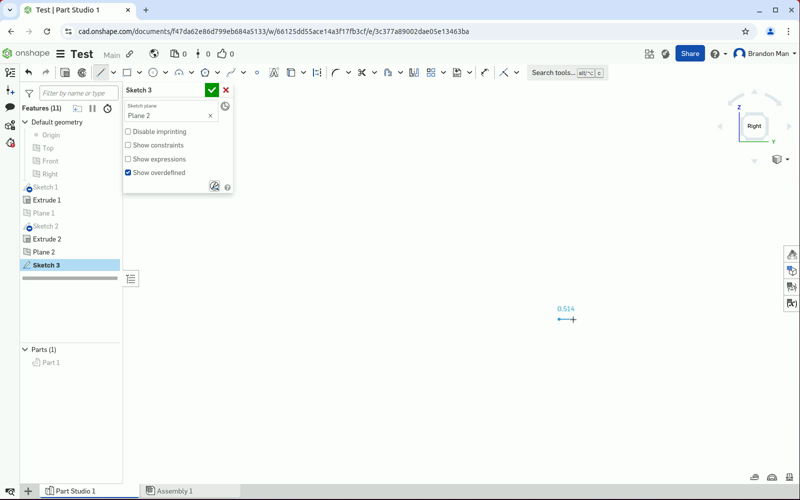
scroll(6)
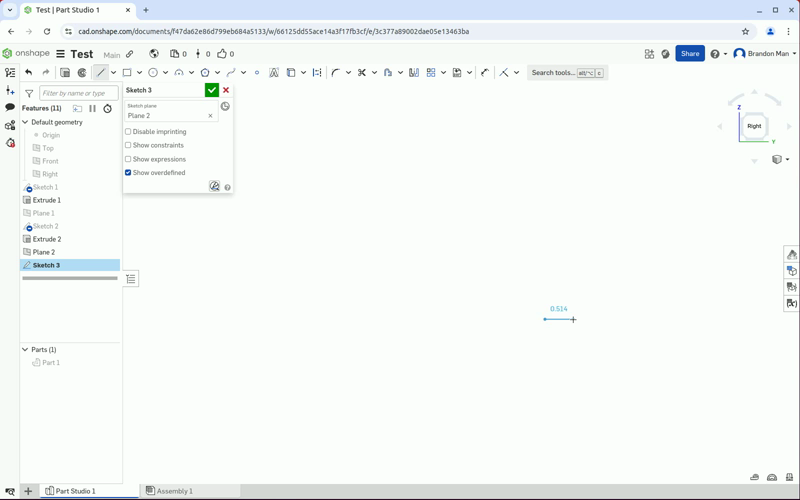
click(573, 319)
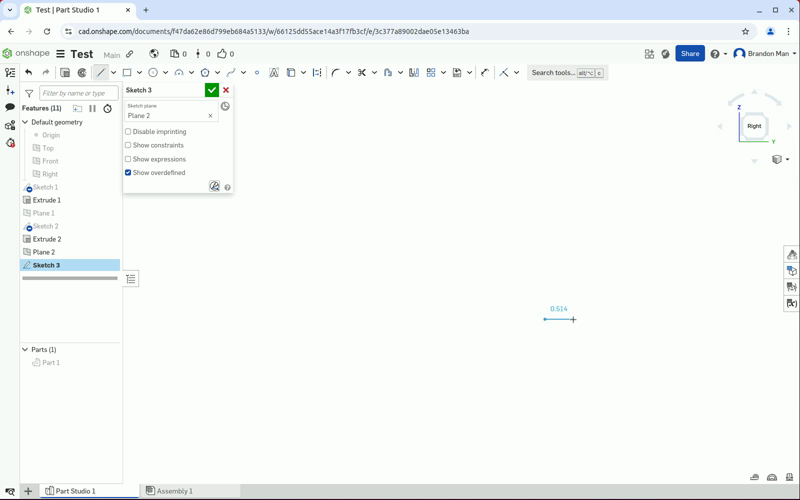
scroll(-6)
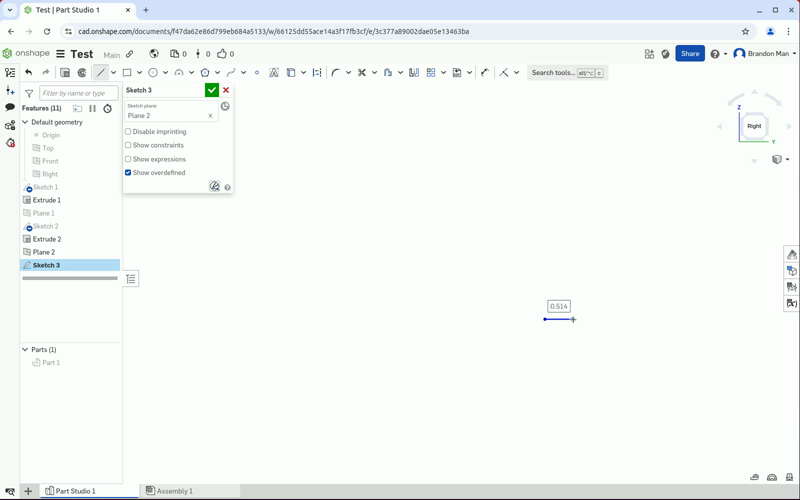
scroll(-6)
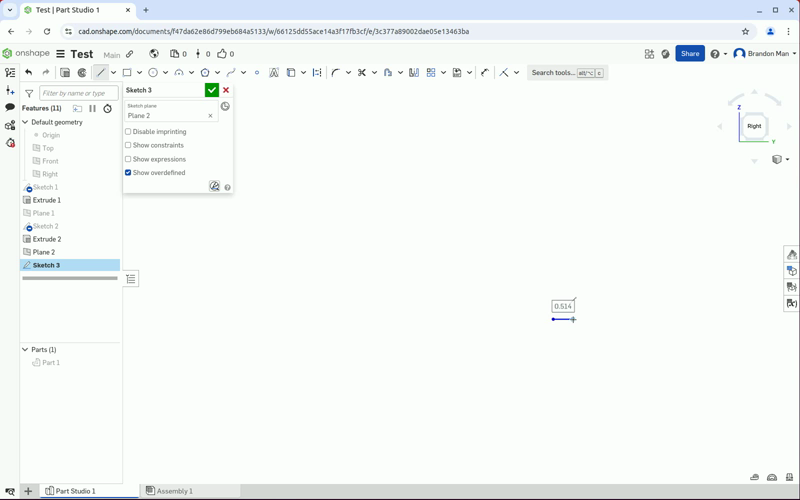
scroll(-6)
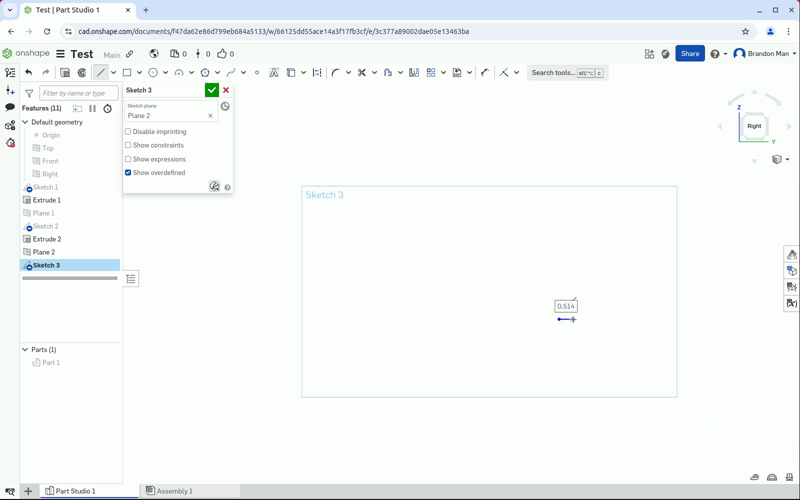
scroll(-6)
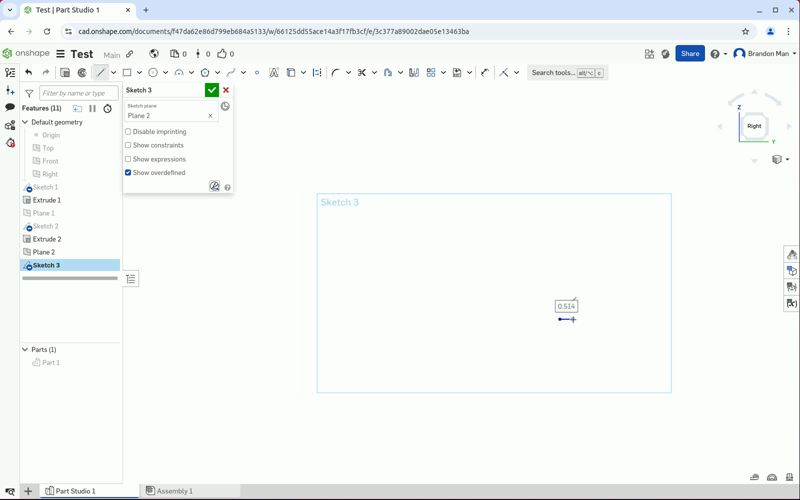
scroll(-6)
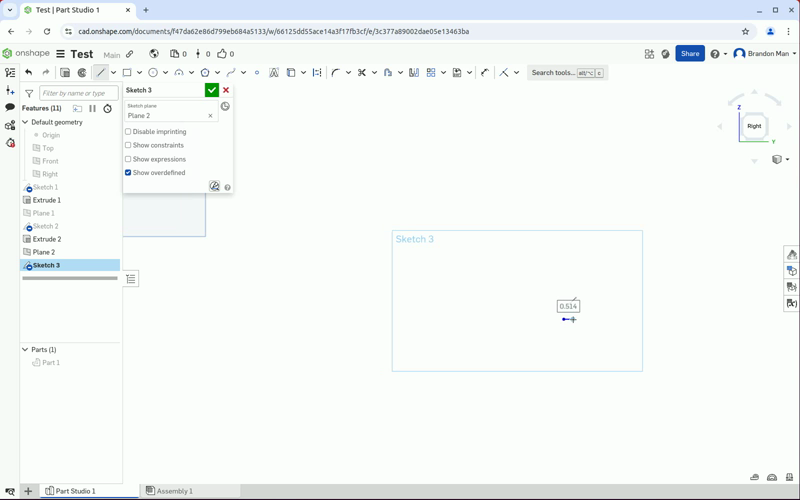
scroll(-6)
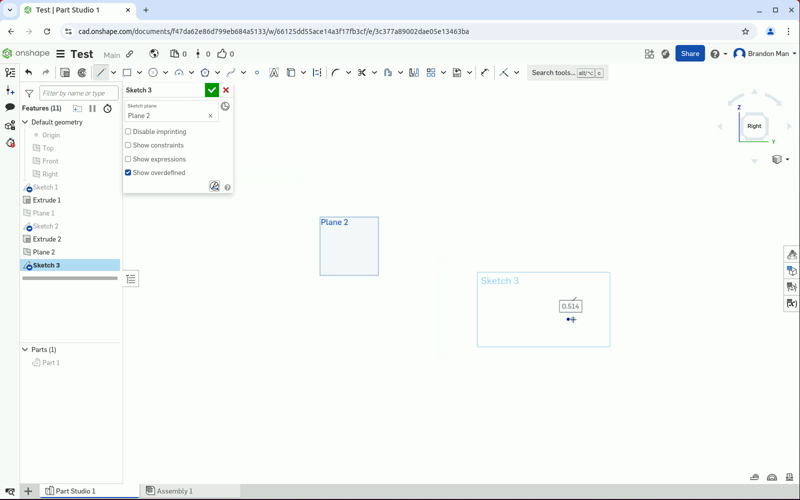
scroll(-6)
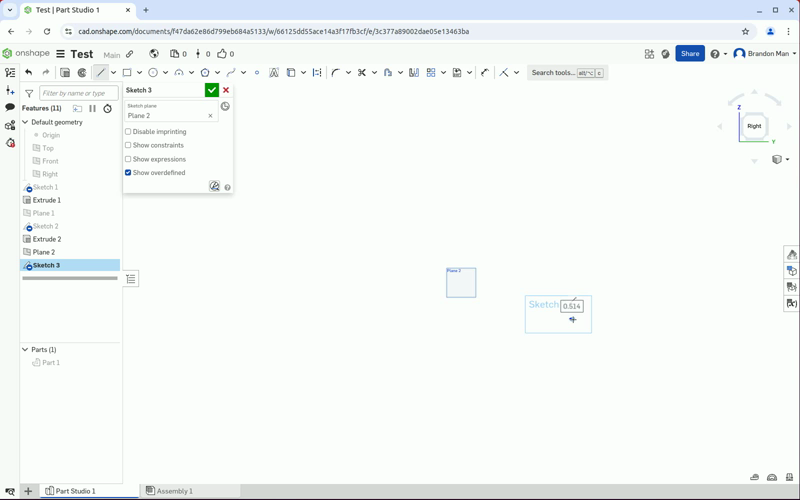
key_up(shift)
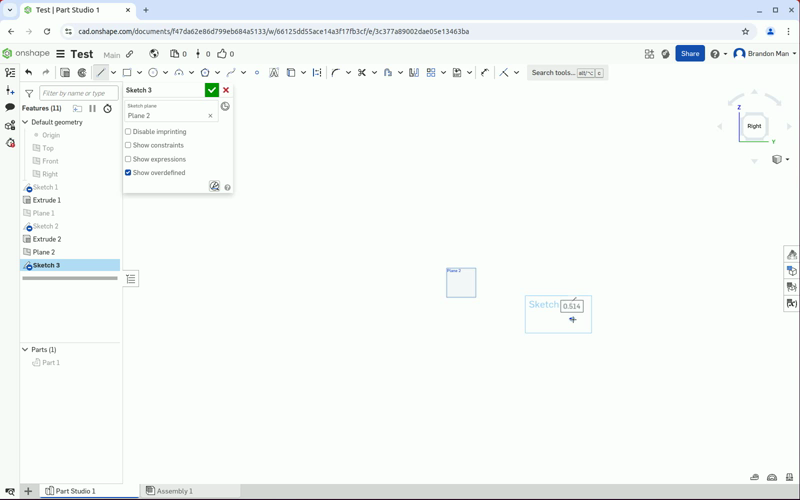
key_down(shift)
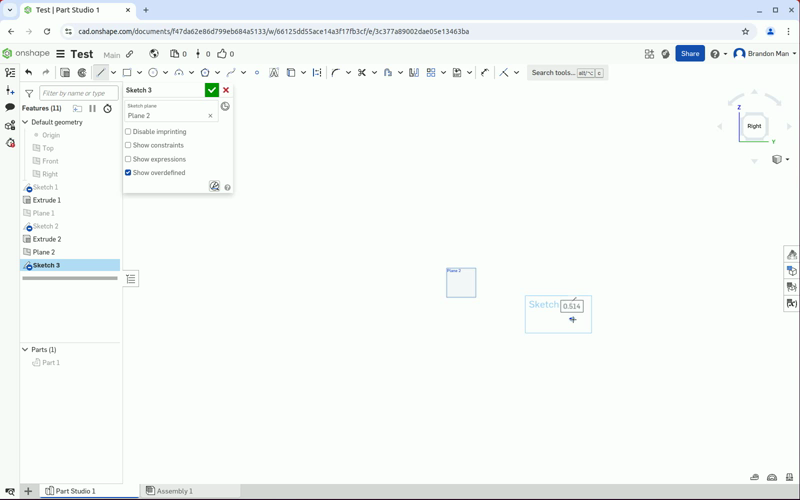
mouse_move(573, 247)
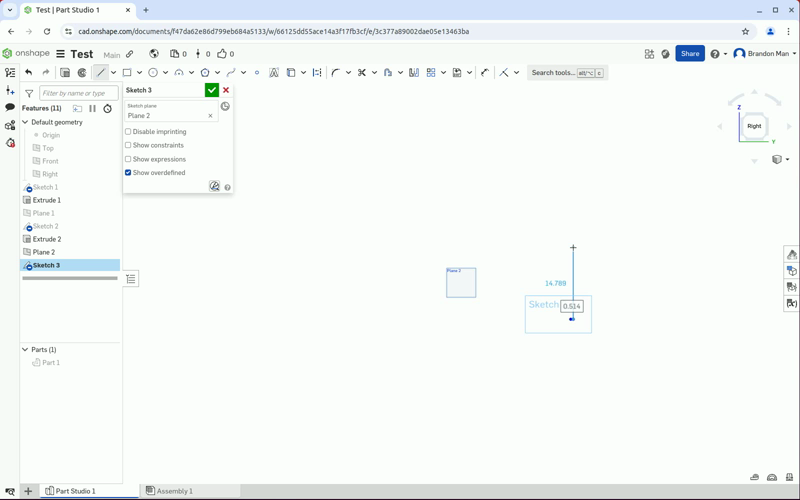
click(573, 247)
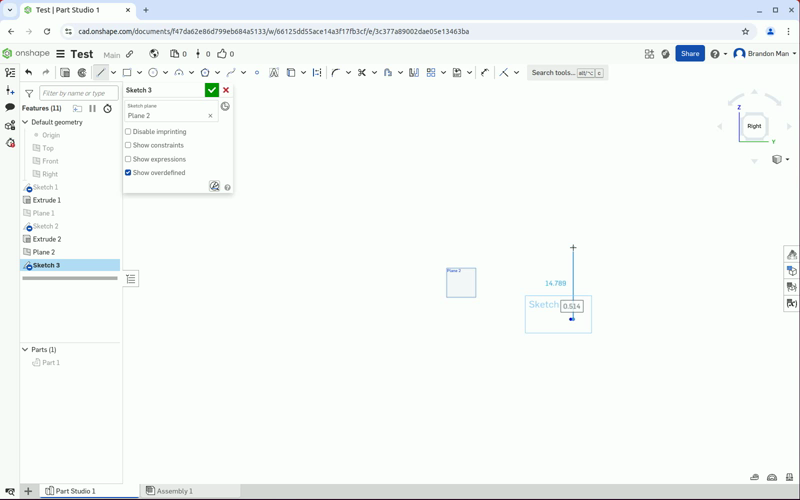
key_up(shift)
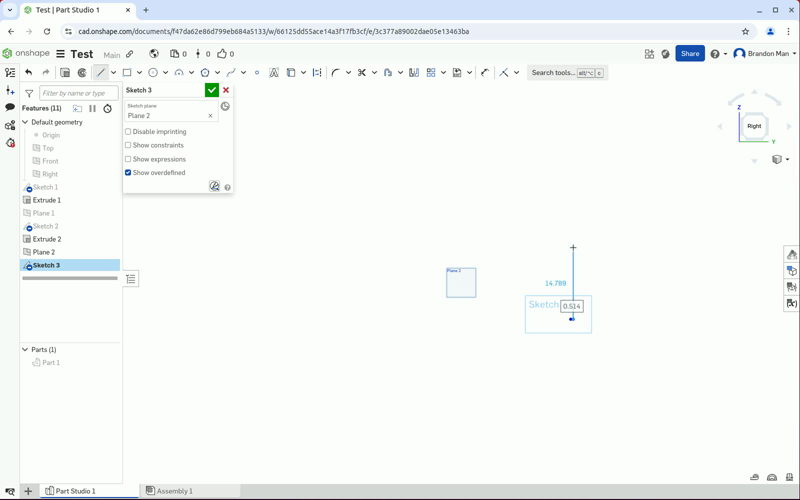
key_down(shift)
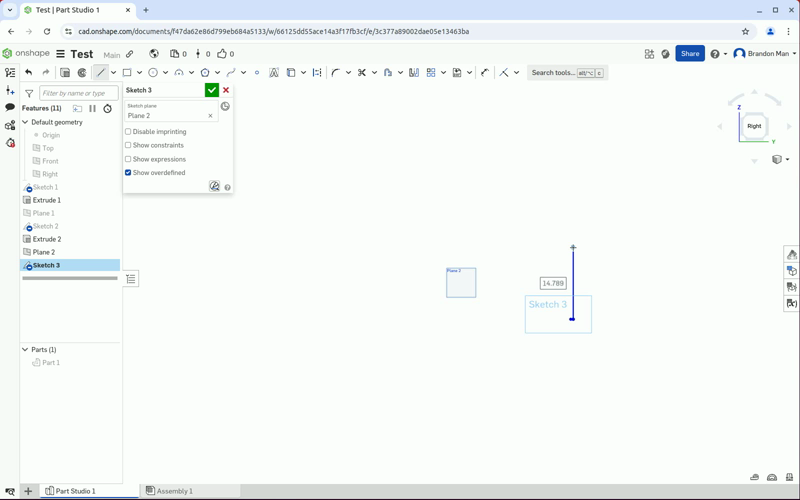
mouse_move(589, 247)
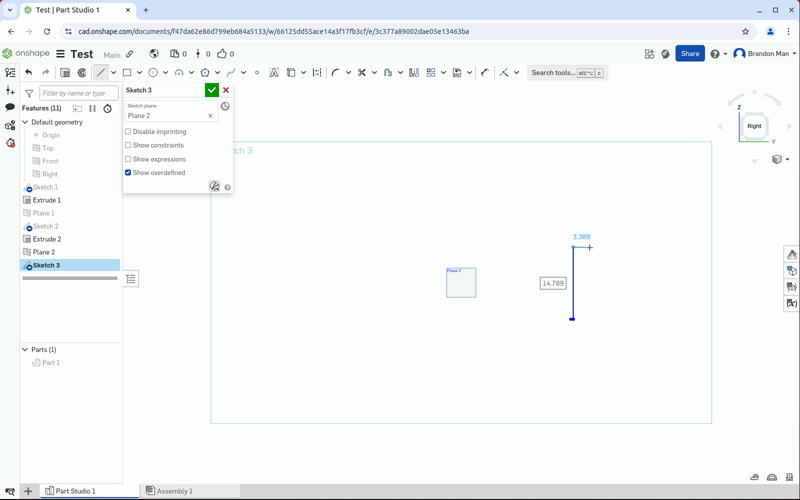
mouse_move(570, 247)
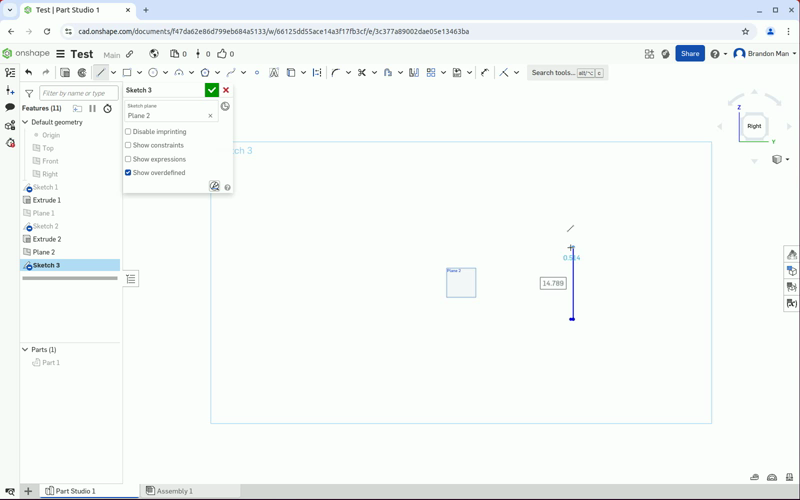
scroll(6)
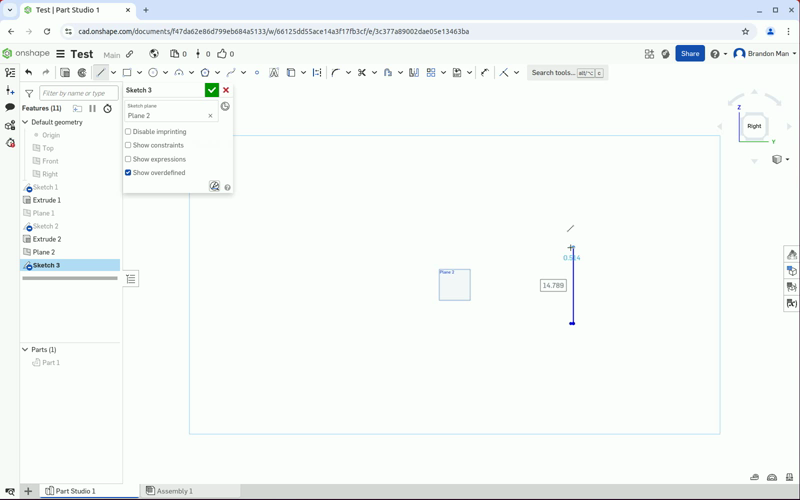
scroll(6)
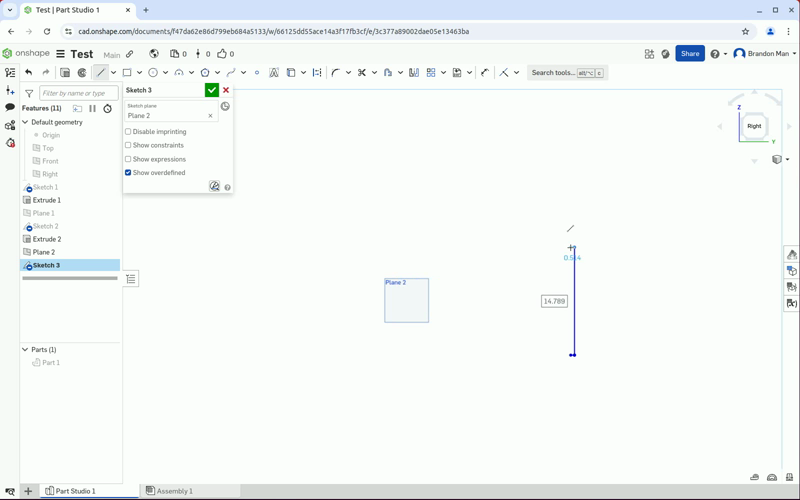
scroll(6)
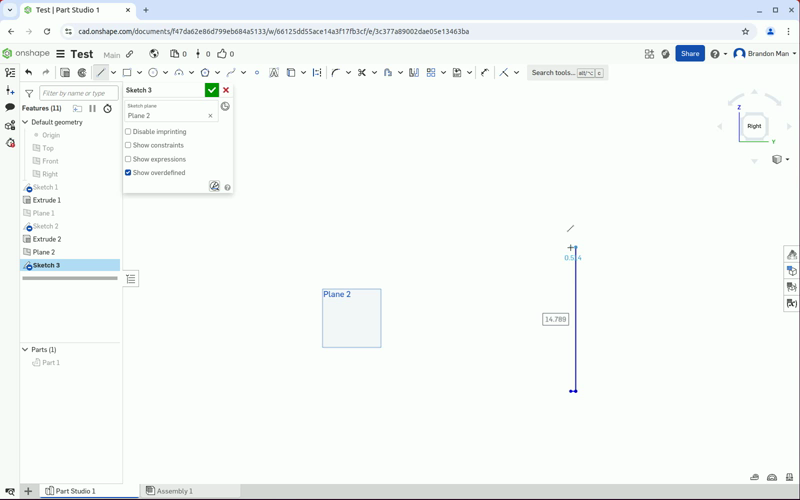
scroll(6)
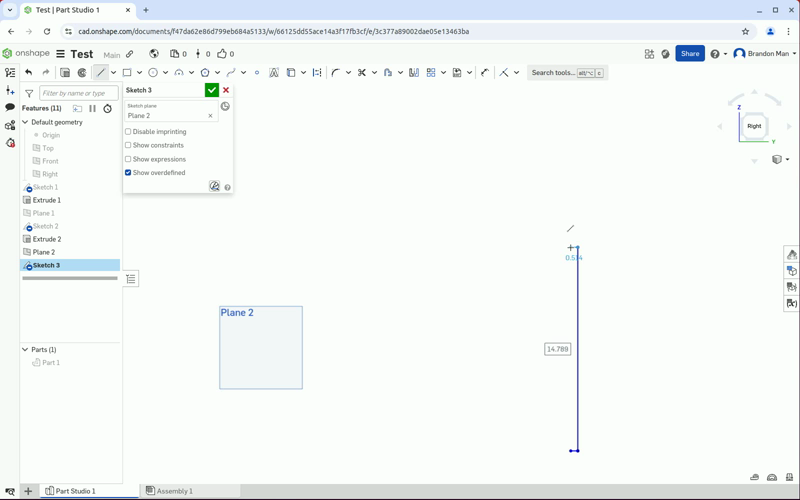
scroll(6)
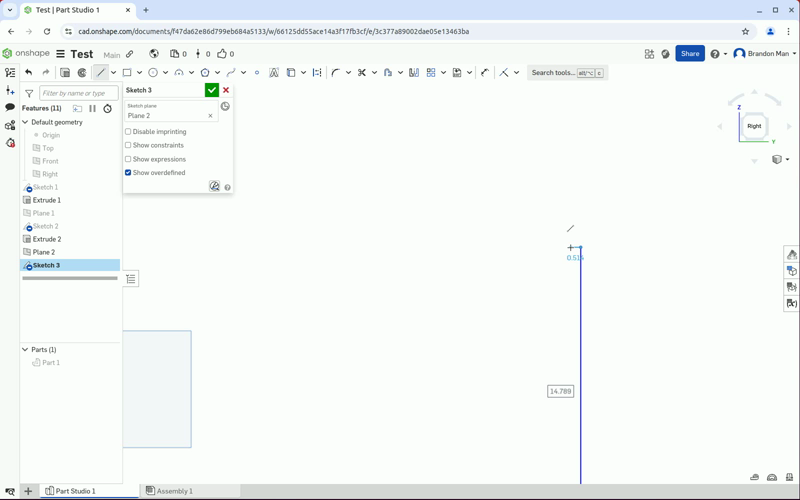
scroll(6)
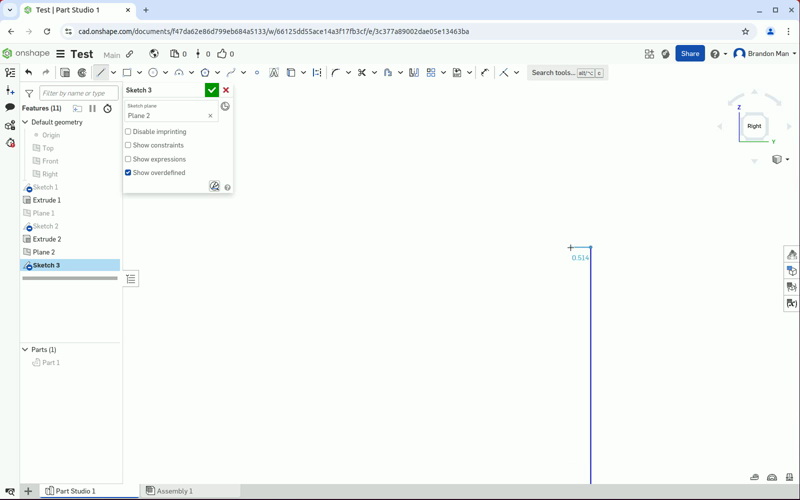
scroll(6)
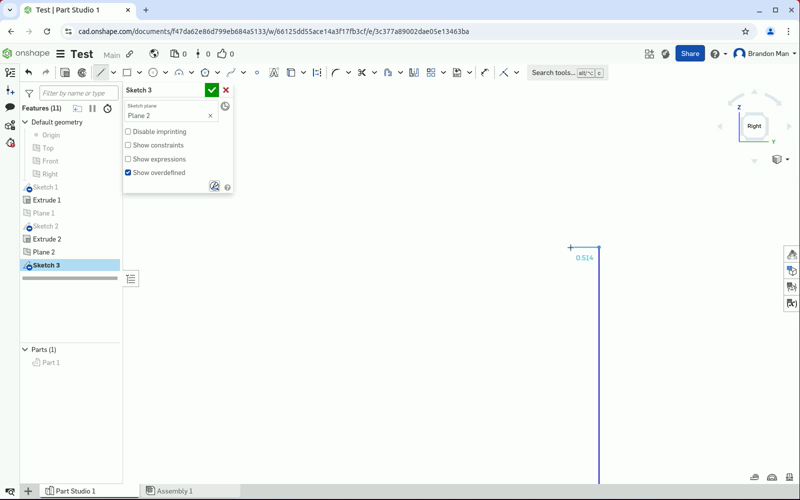
click(570, 247)
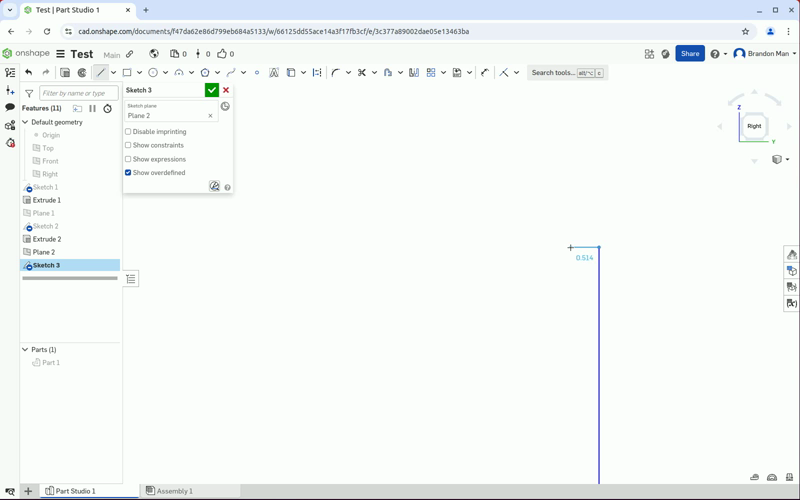
scroll(-6)
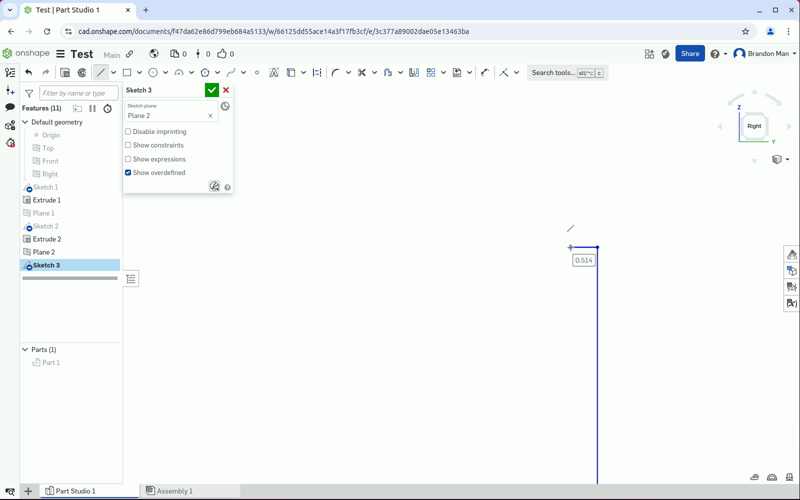
scroll(-6)
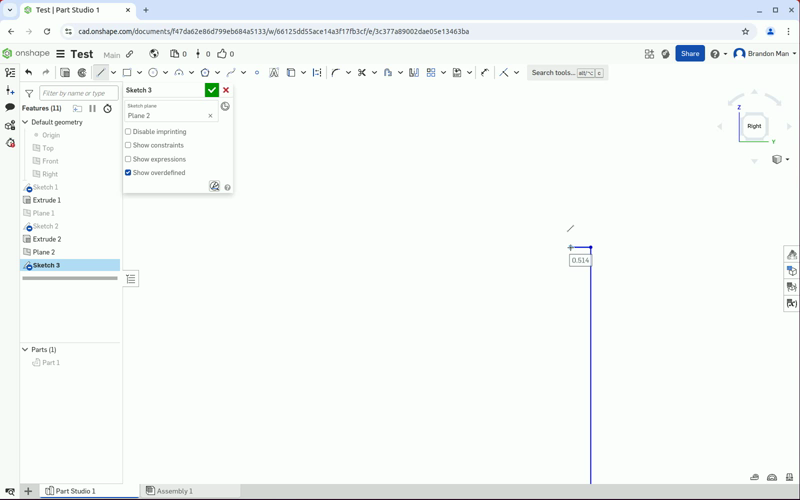
scroll(-6)
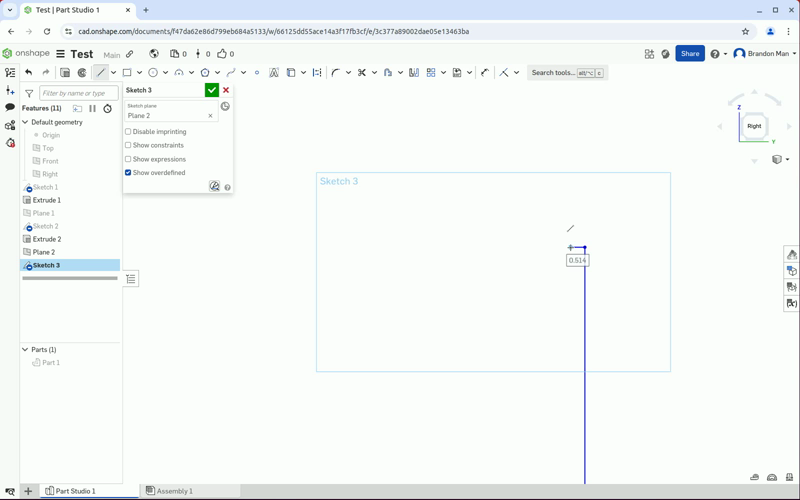
scroll(-6)
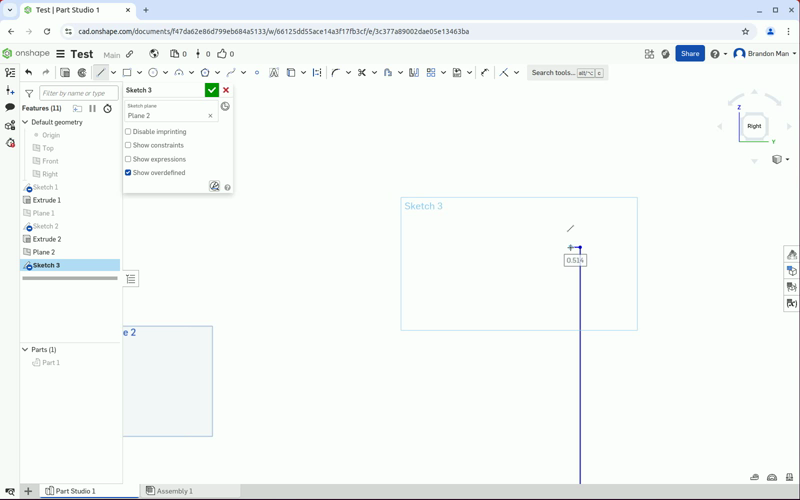
scroll(-6)
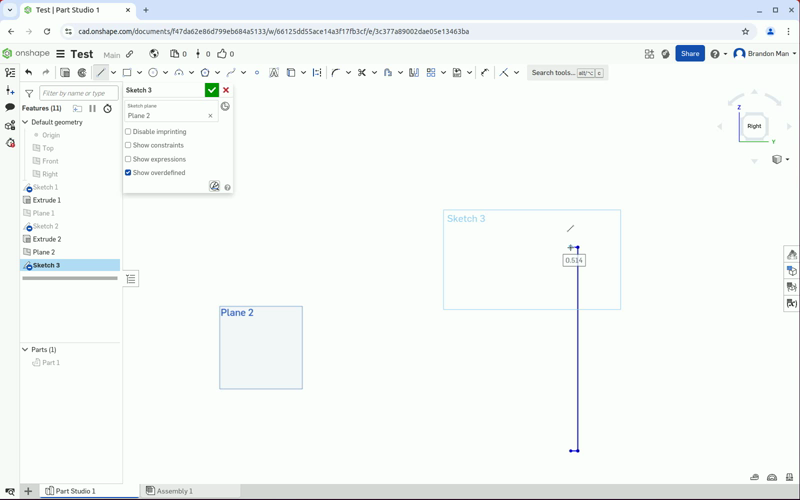
scroll(-6)
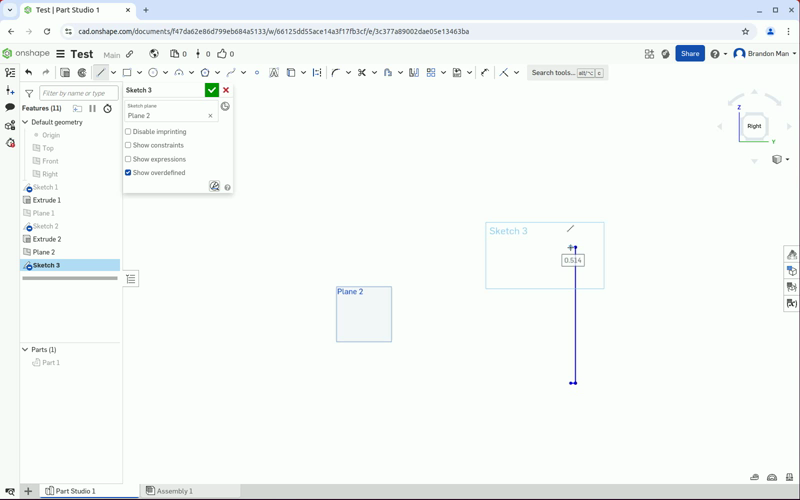
scroll(-6)
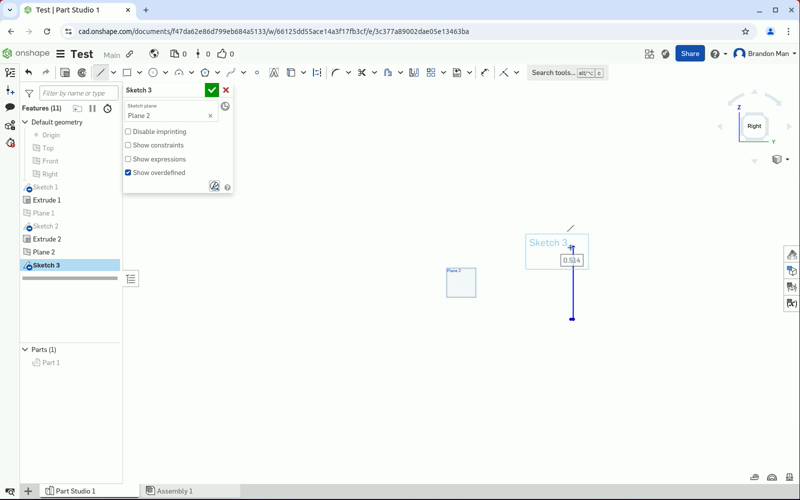
key_up(shift)
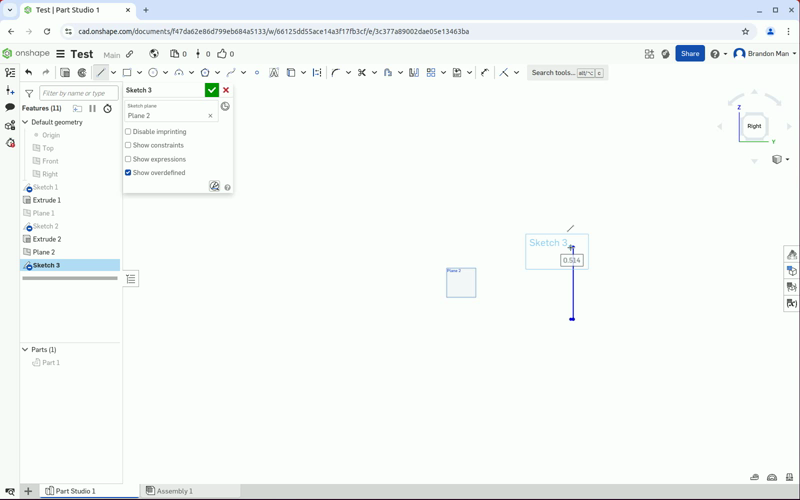
key_down(shift)
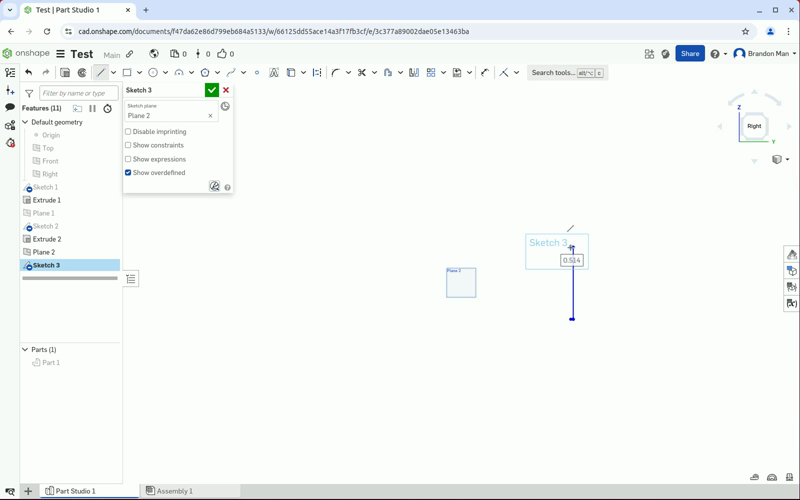
mouse_move(570, 319)
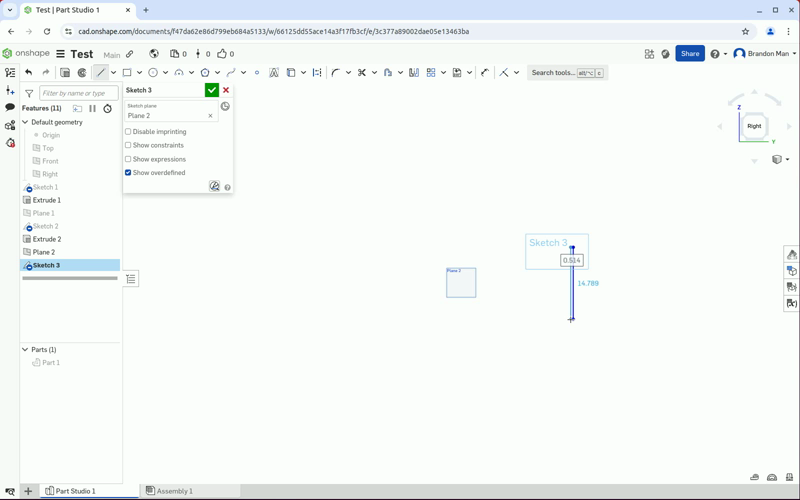
scroll(6)
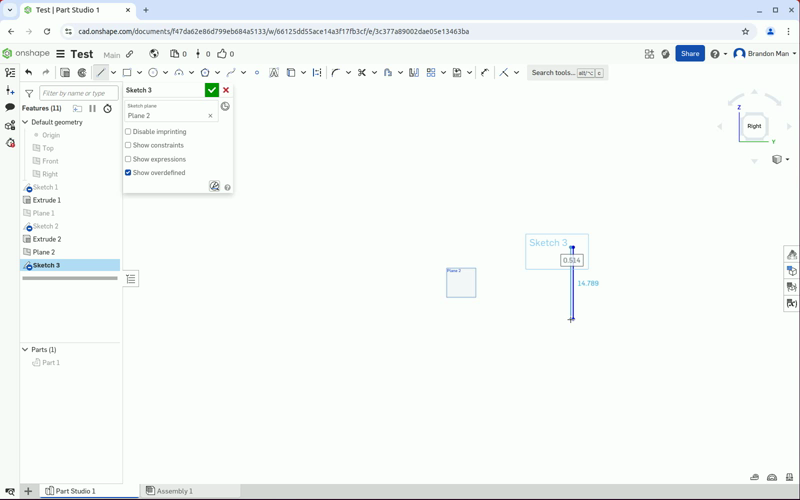
scroll(6)
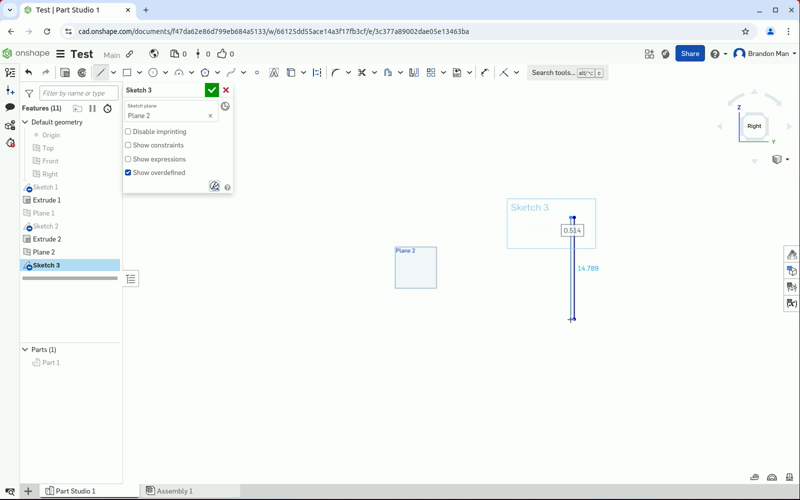
scroll(6)
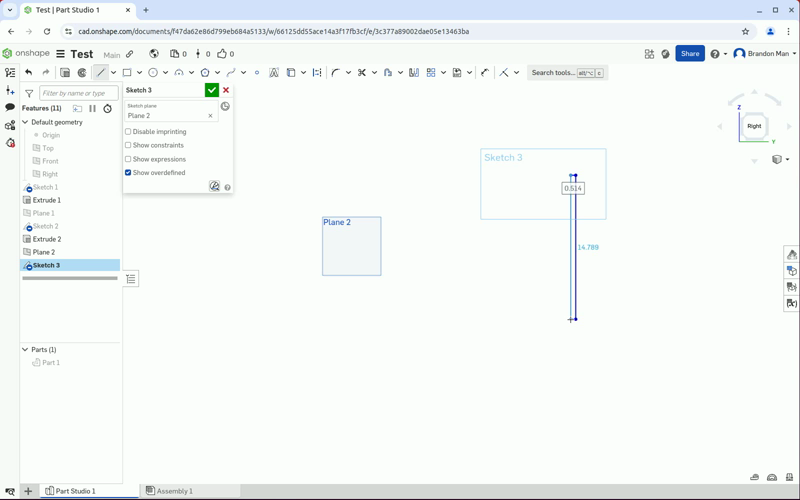
scroll(6)
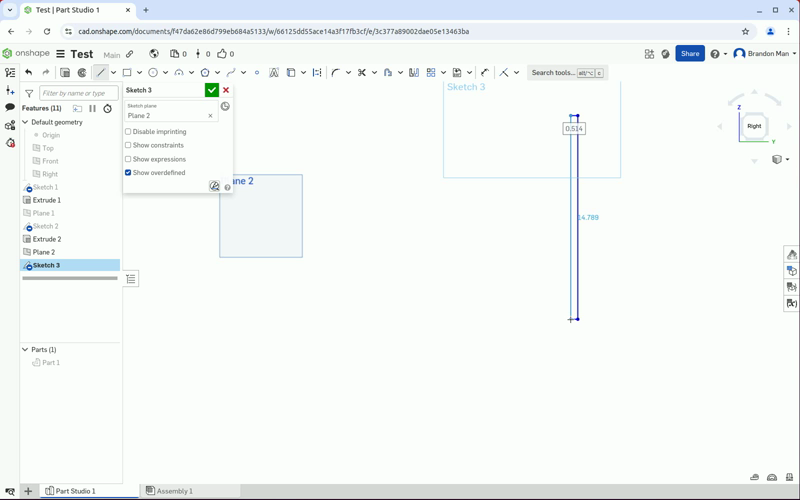
scroll(6)
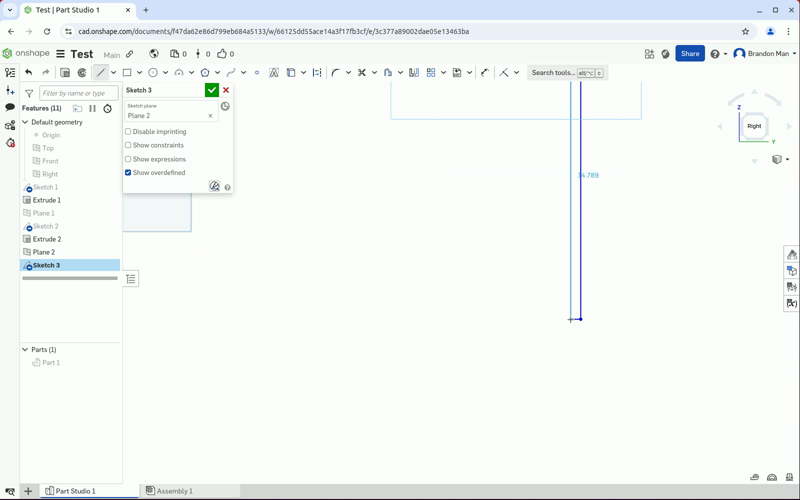
scroll(6)
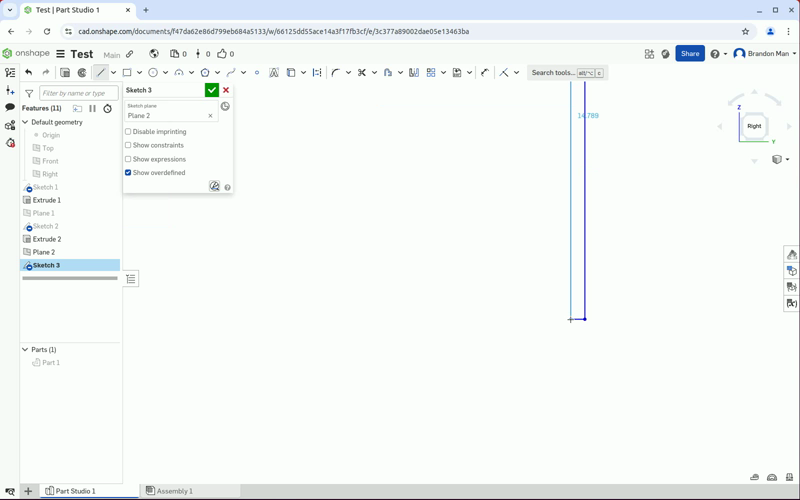
scroll(6)
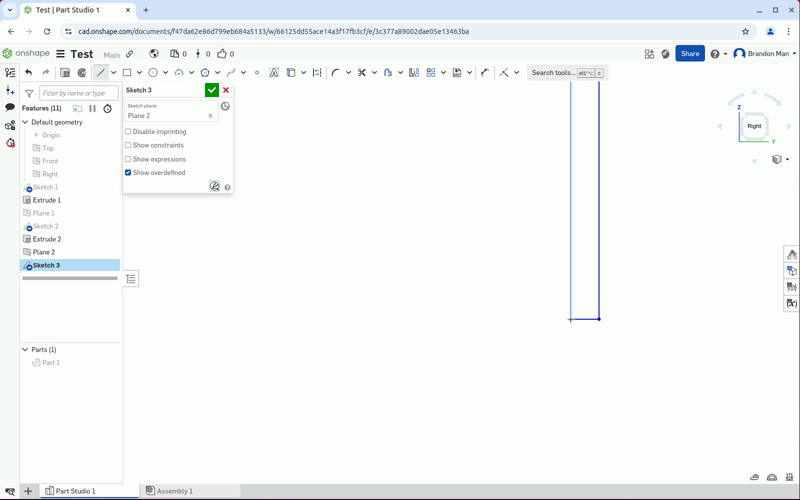
key_up(shift)
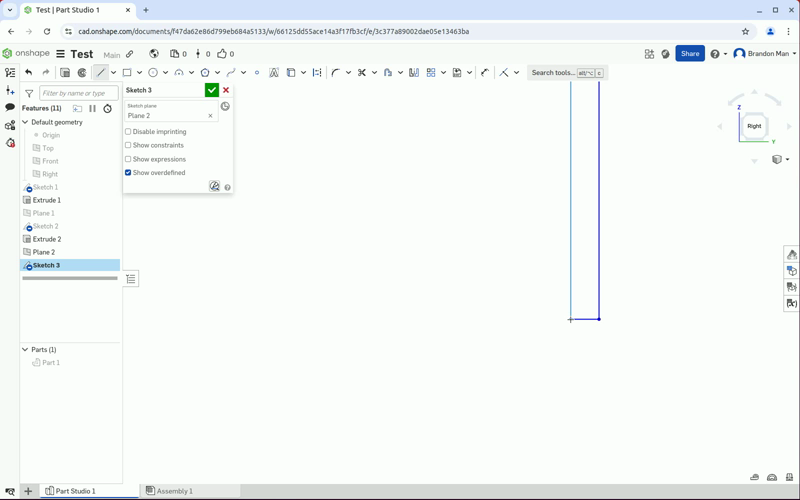
click(570, 319)
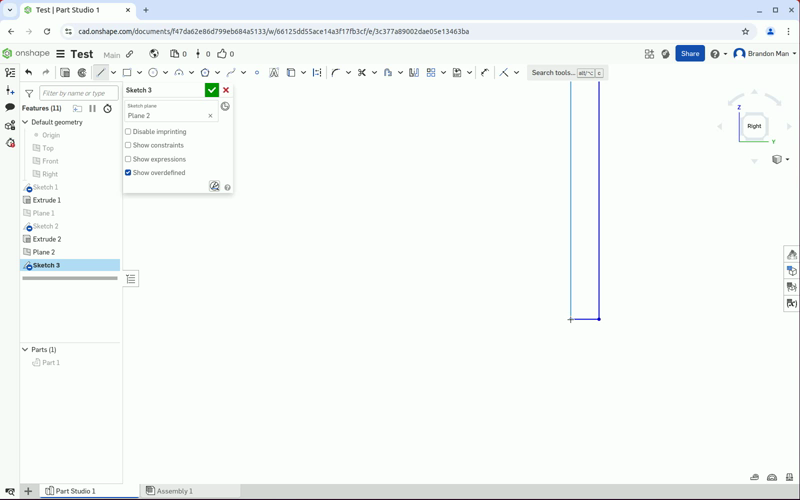
scroll(-6)
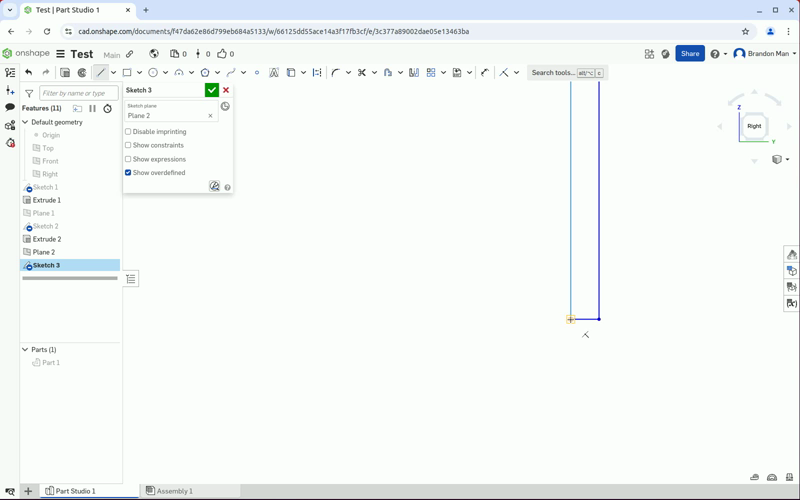
scroll(-6)
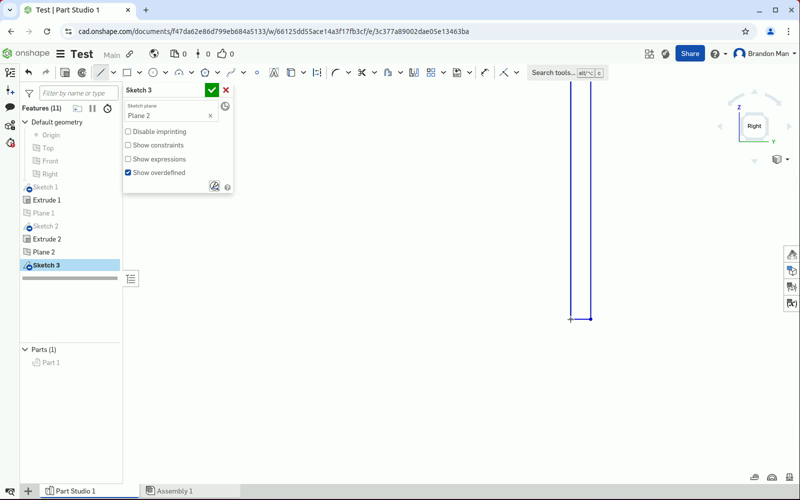
scroll(-6)
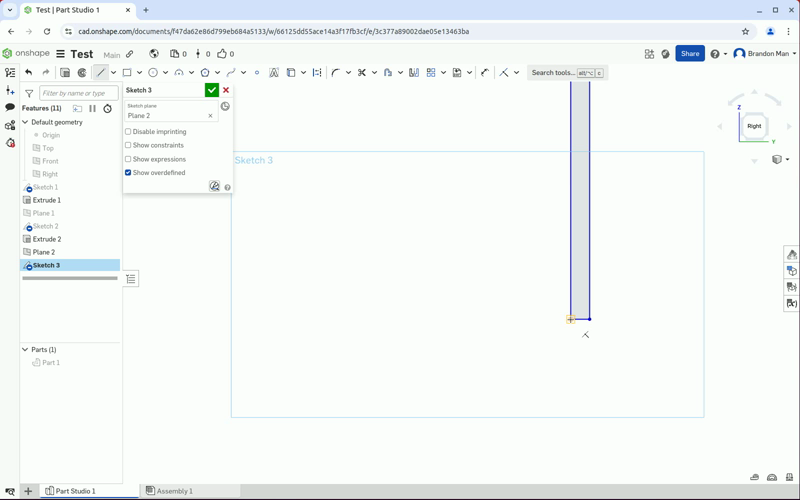
scroll(-6)
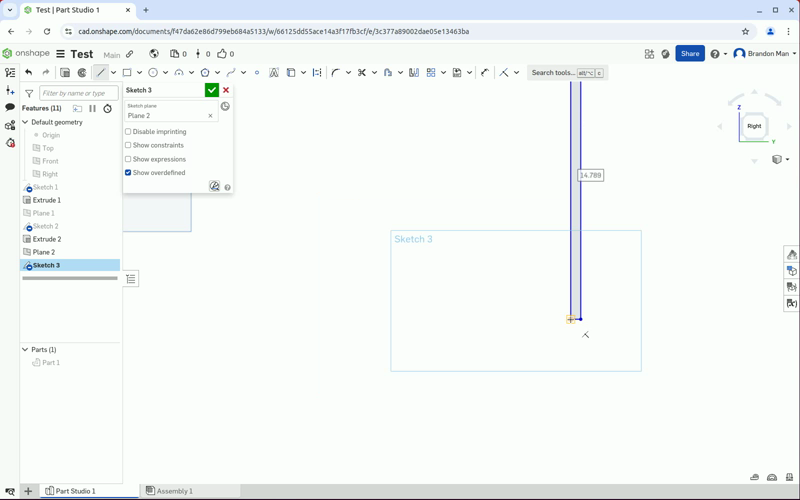
scroll(-6)
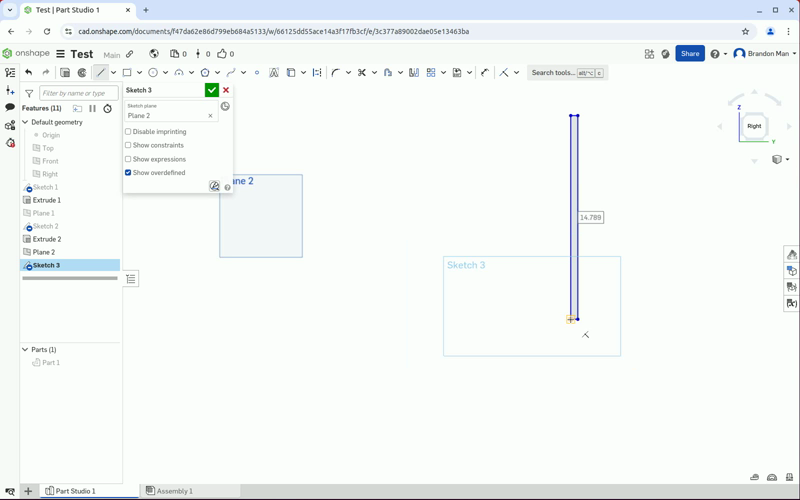
scroll(-6)
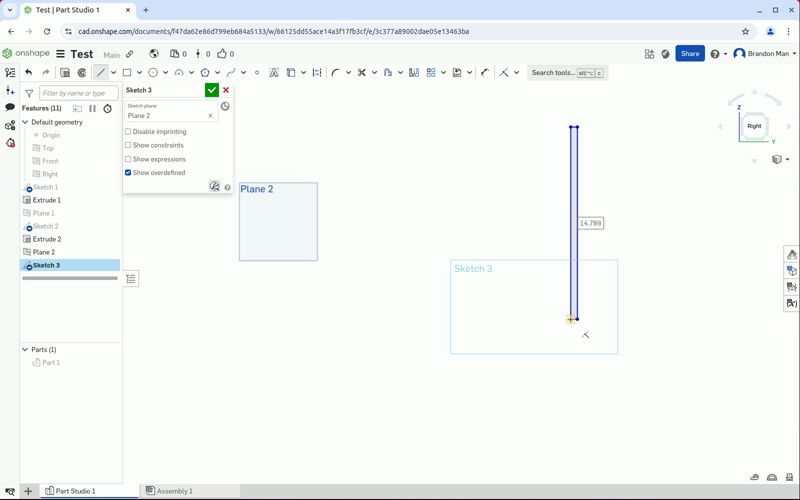
scroll(-6)
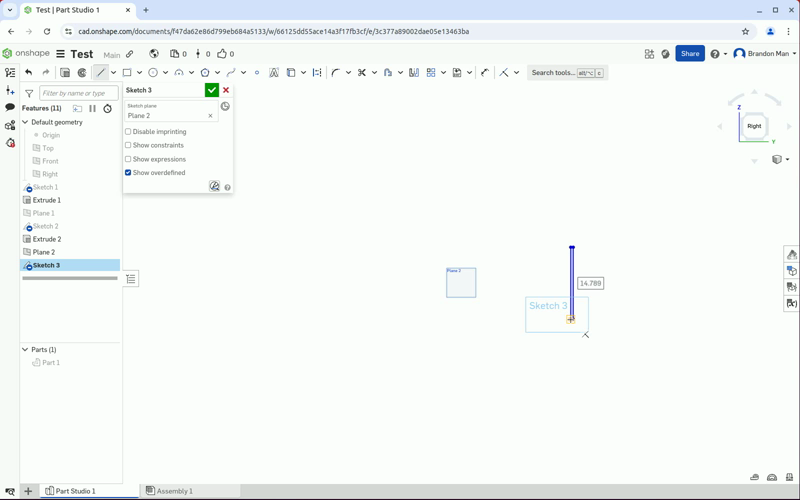
key(esc)
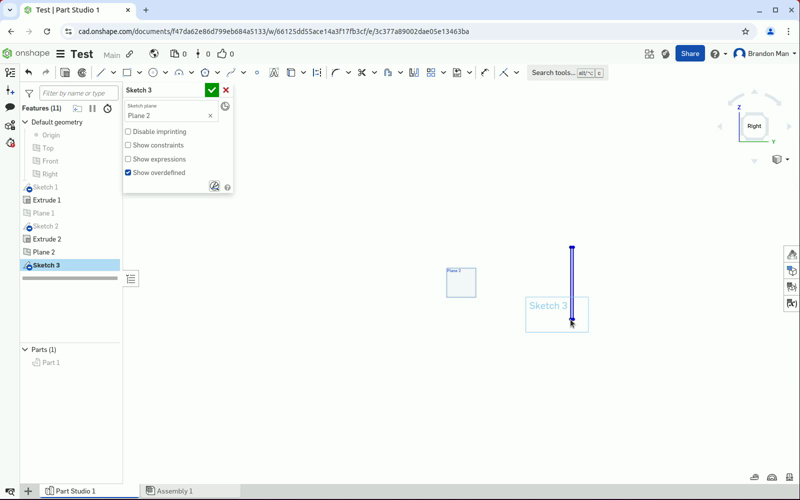
mouse_move(572, 260)
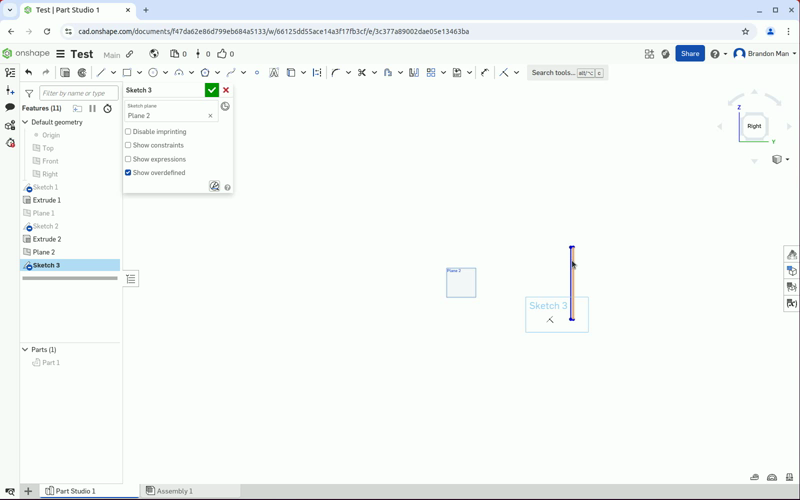
scroll(6)
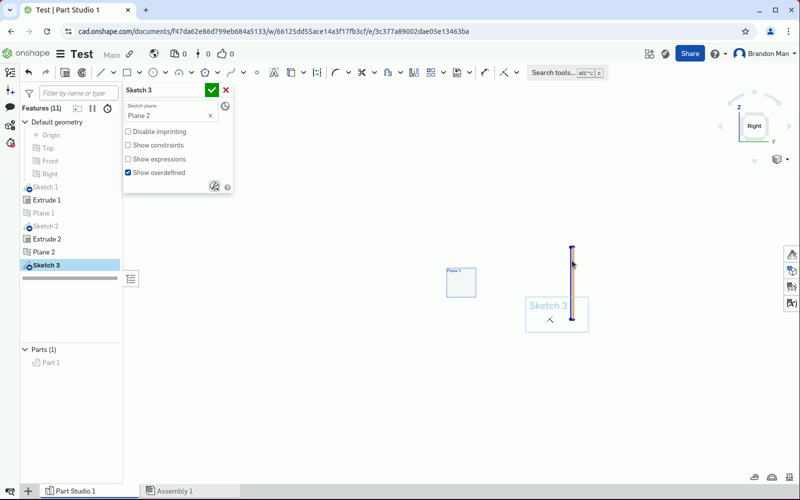
scroll(6)
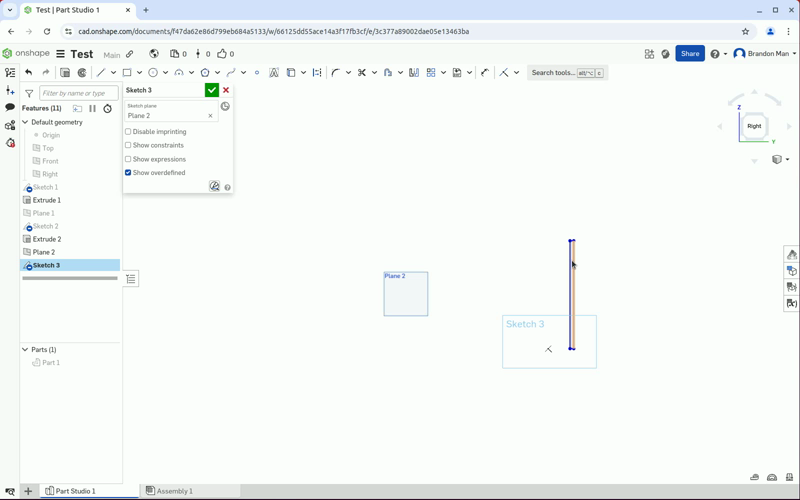
scroll(6)
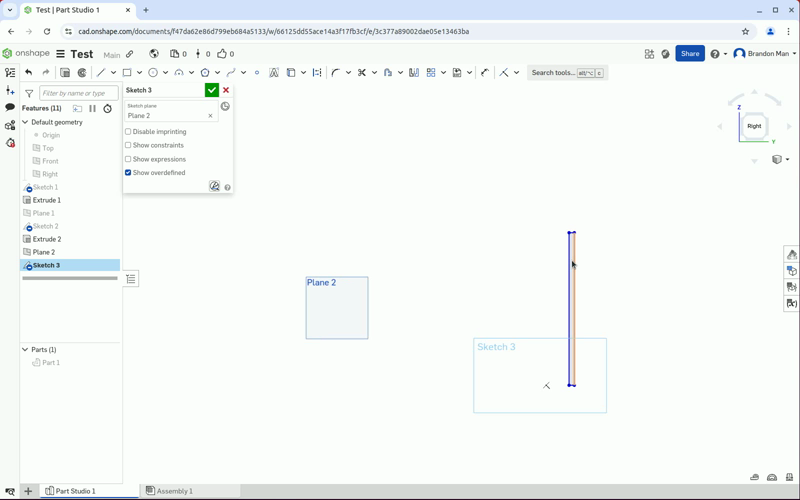
scroll(6)
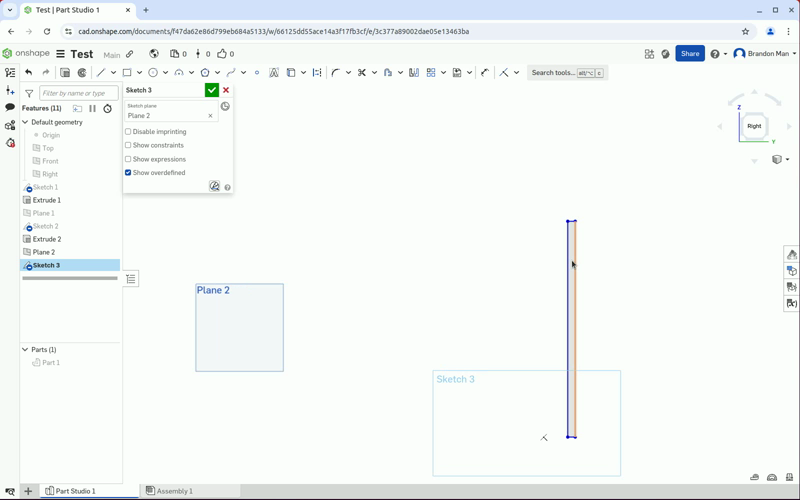
scroll(6)
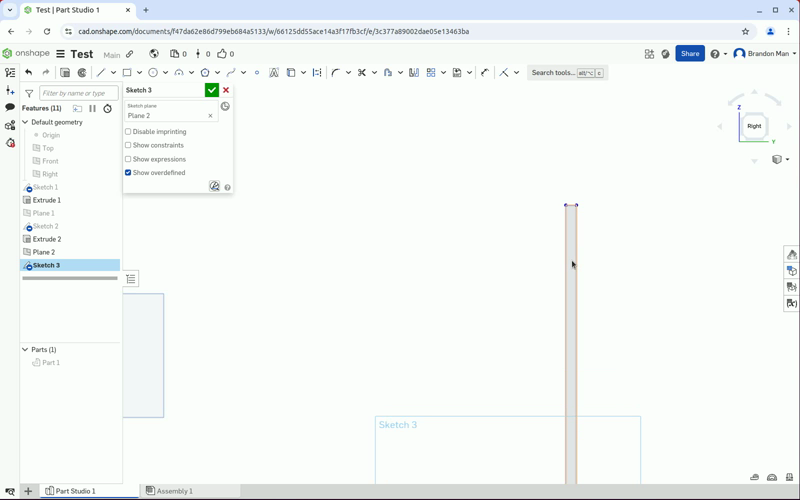
scroll(6)
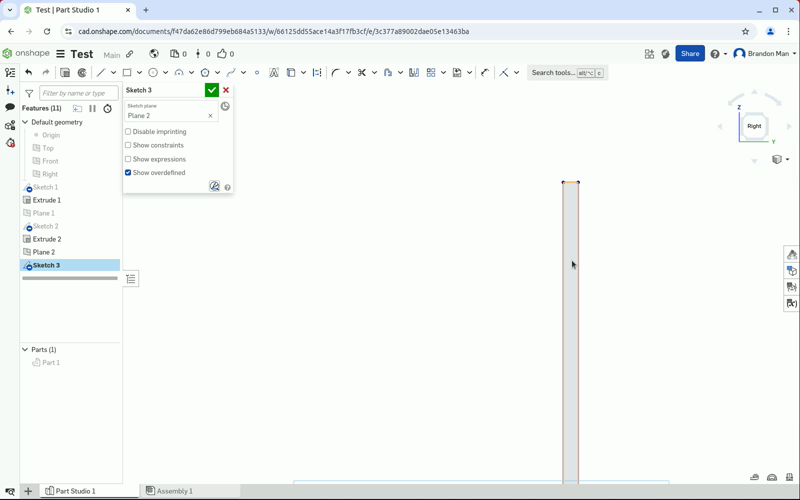
scroll(6)
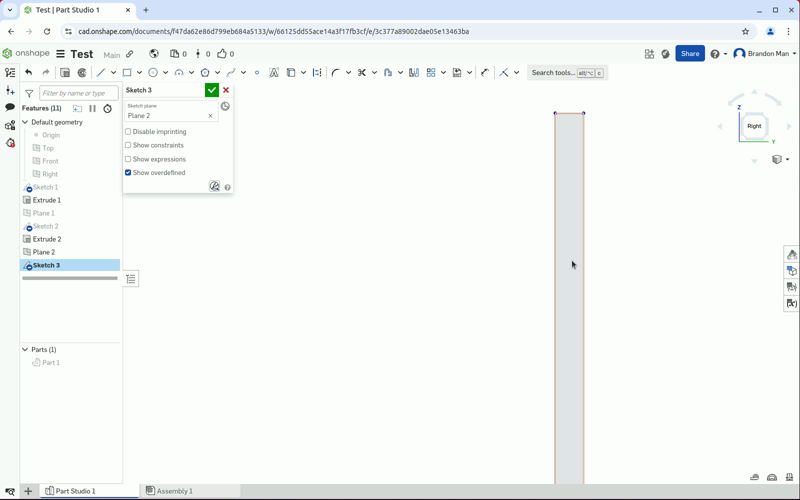
click(572, 260)
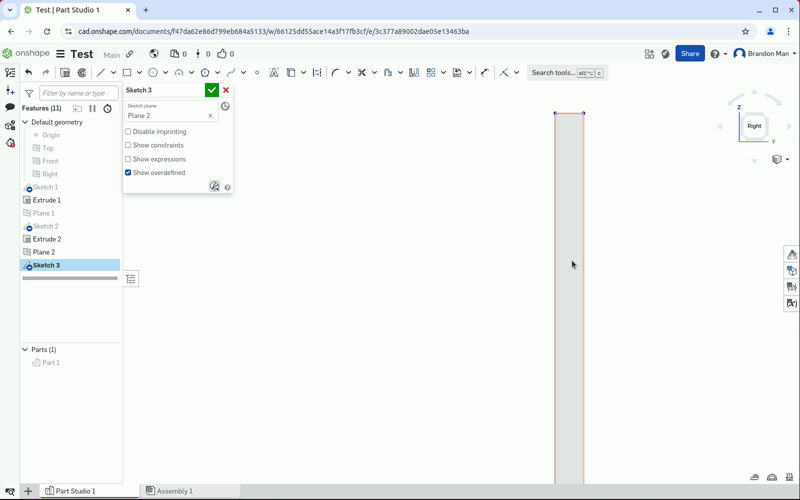
scroll(-6)
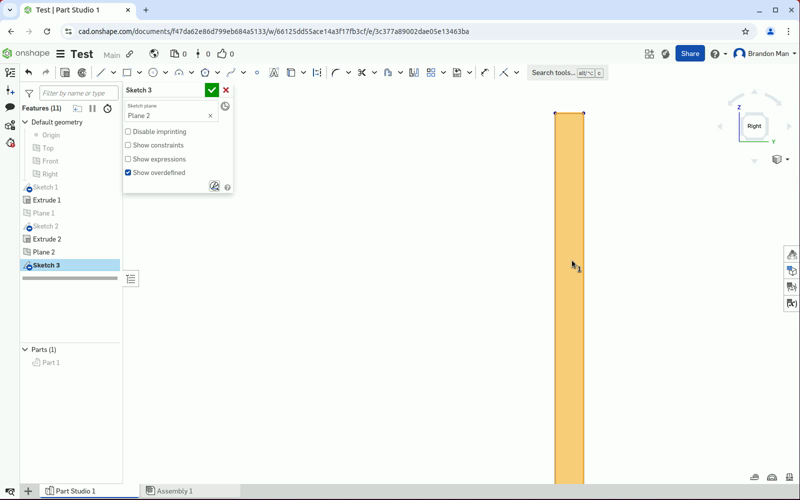
scroll(-6)
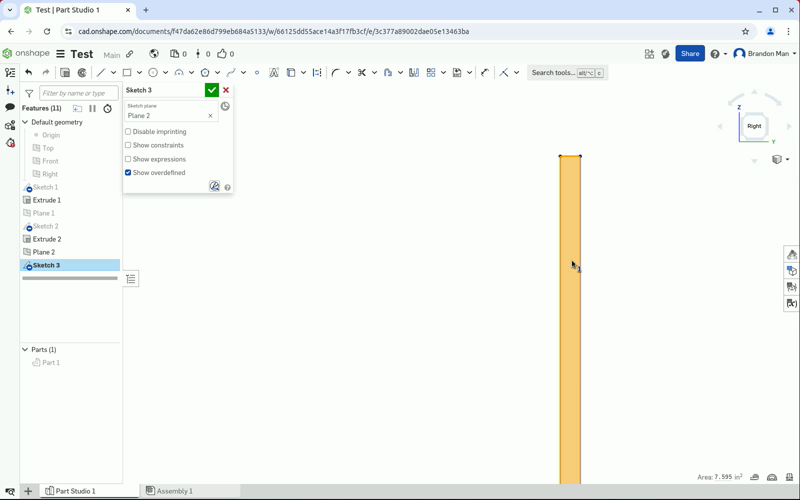
scroll(-6)
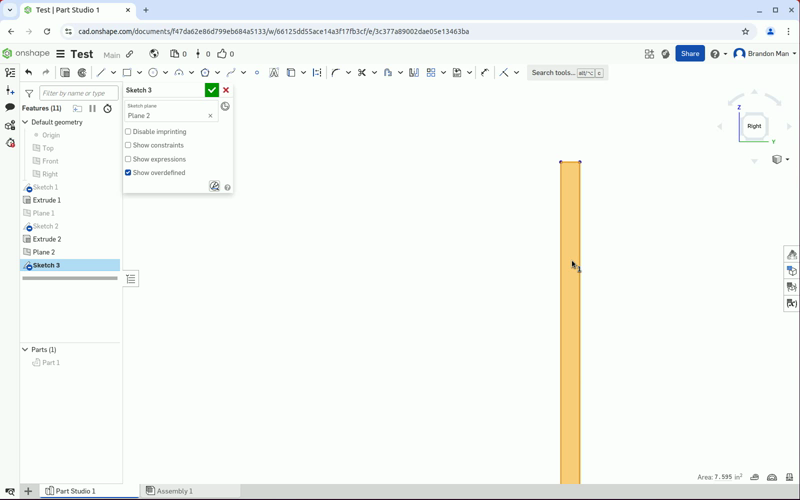
scroll(-6)
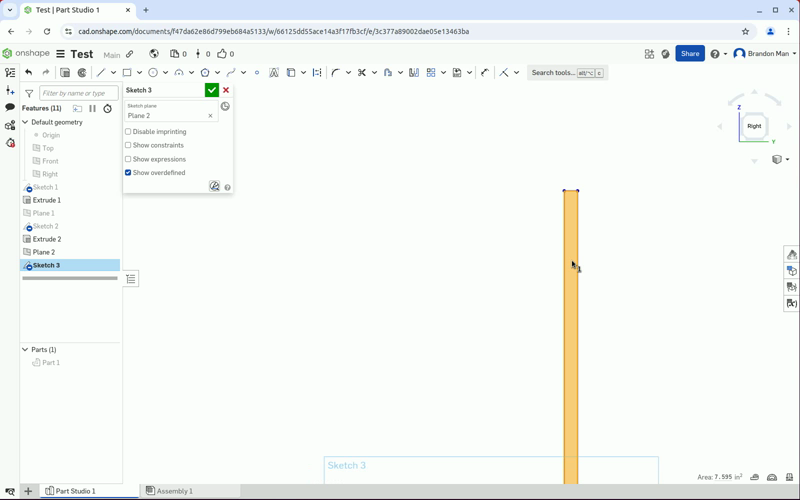
scroll(-6)
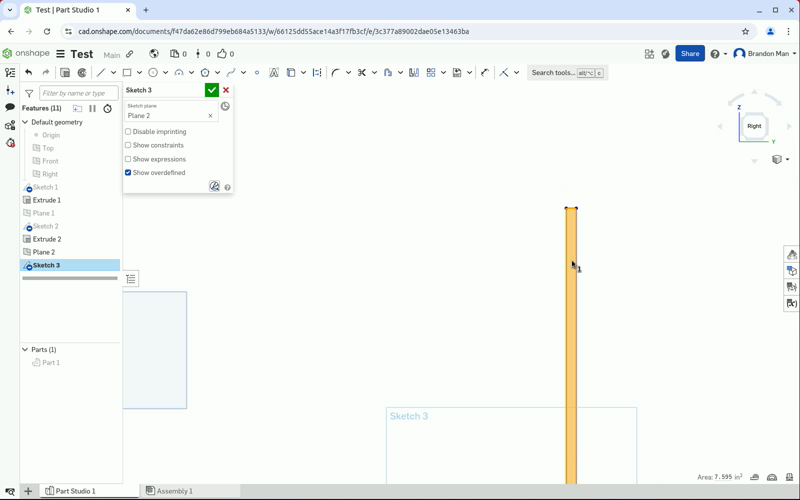
scroll(-6)
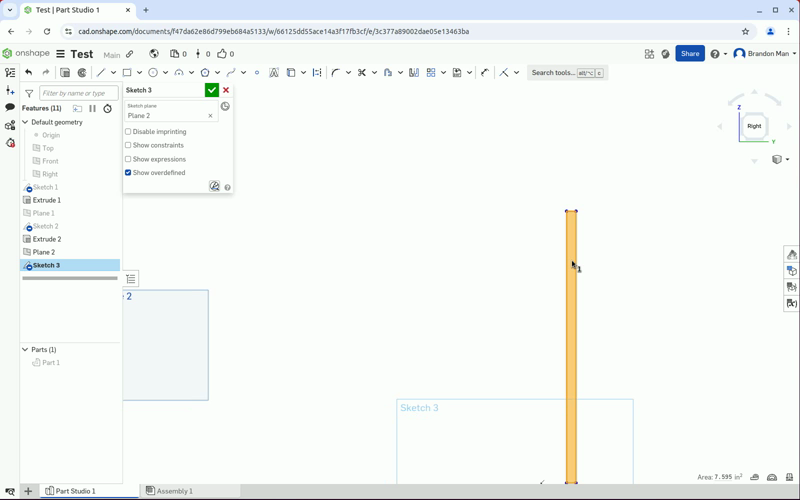
scroll(-6)
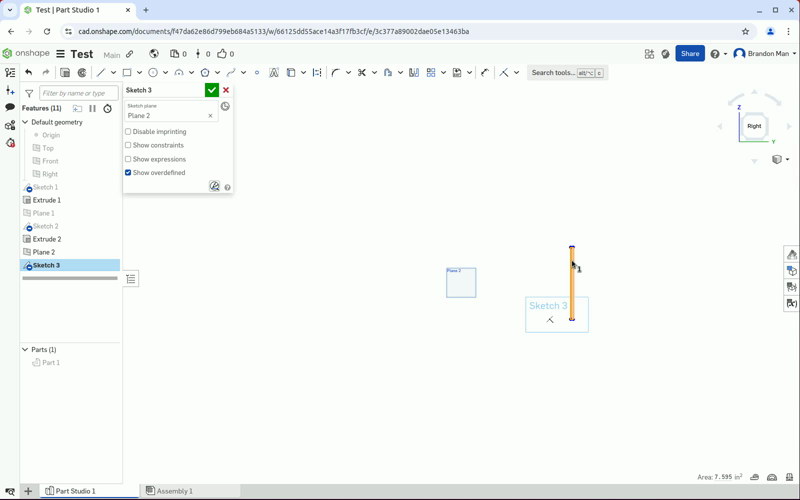
mouse_move(73, 352)
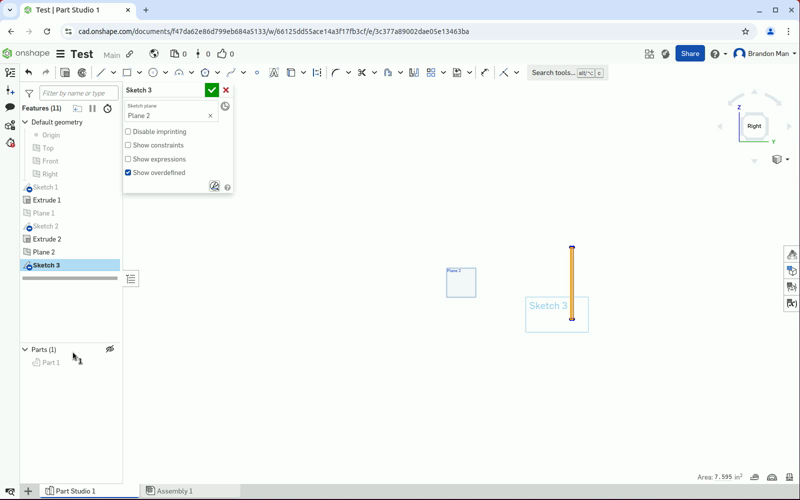
key(shift+y)
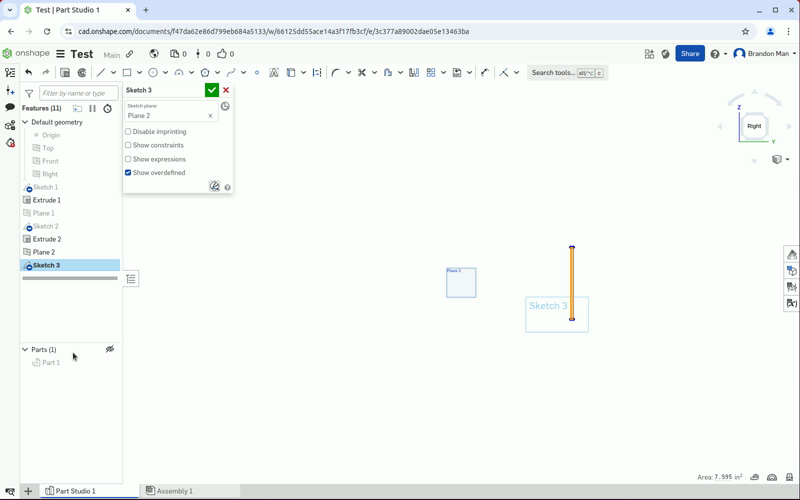
key(shift+e)
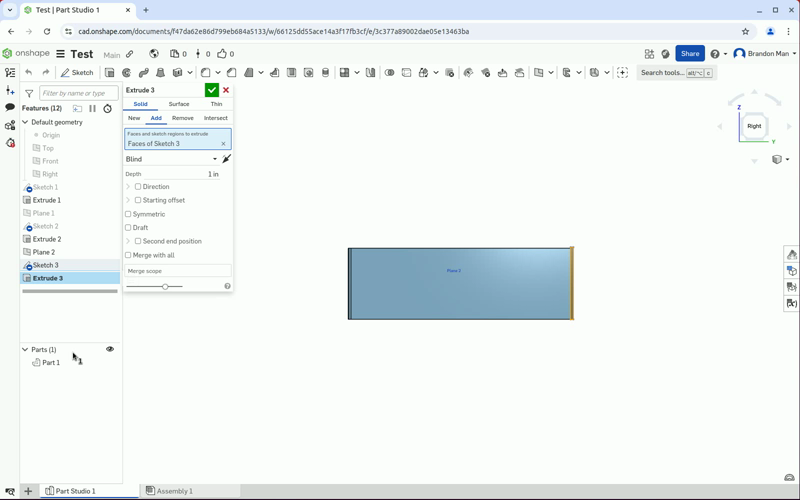
mouse_move(143, 106)
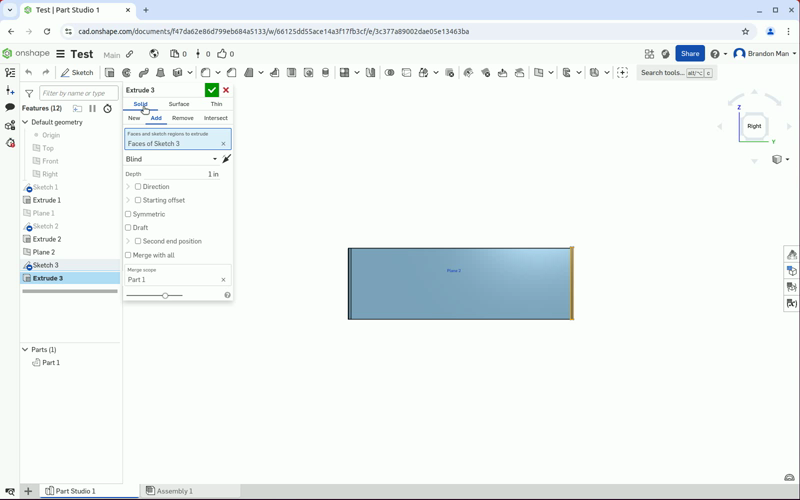
click(143, 106)
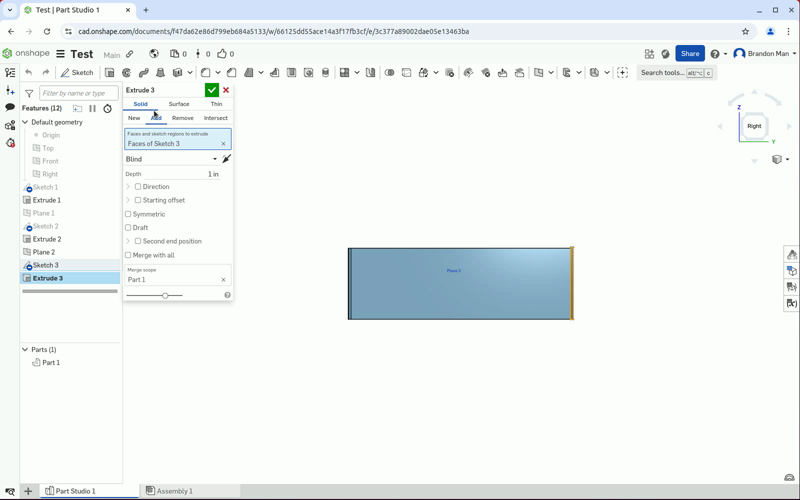
mouse_move(186, 120)
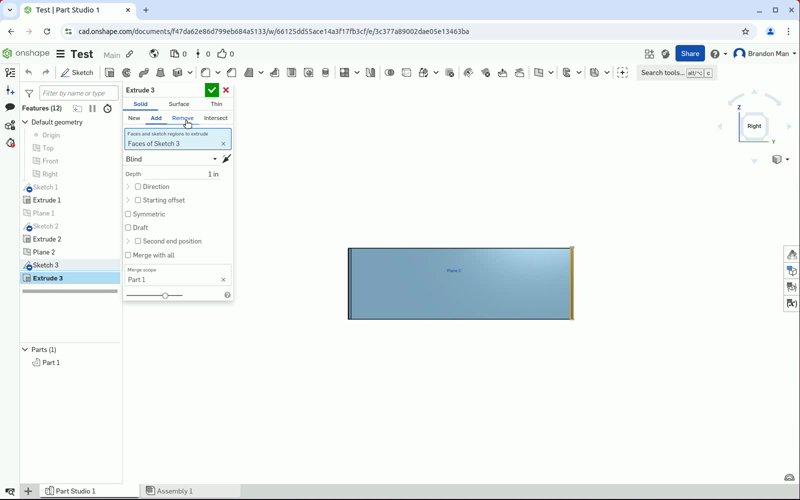
click(186, 120)
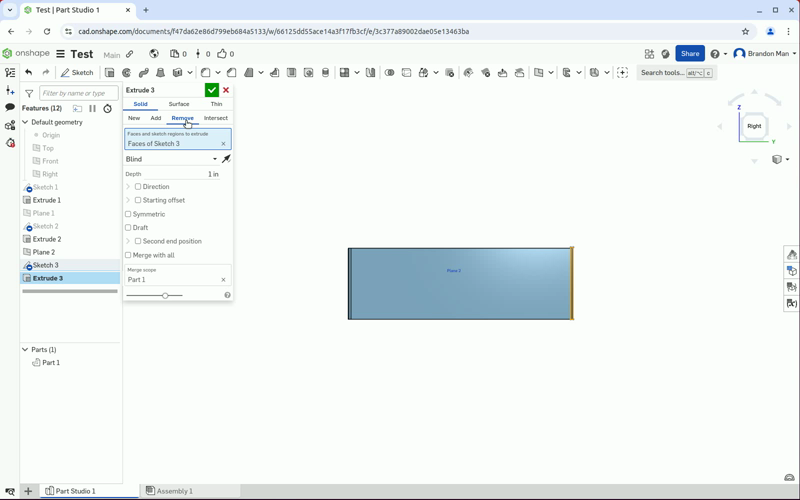
key(tab, 4)
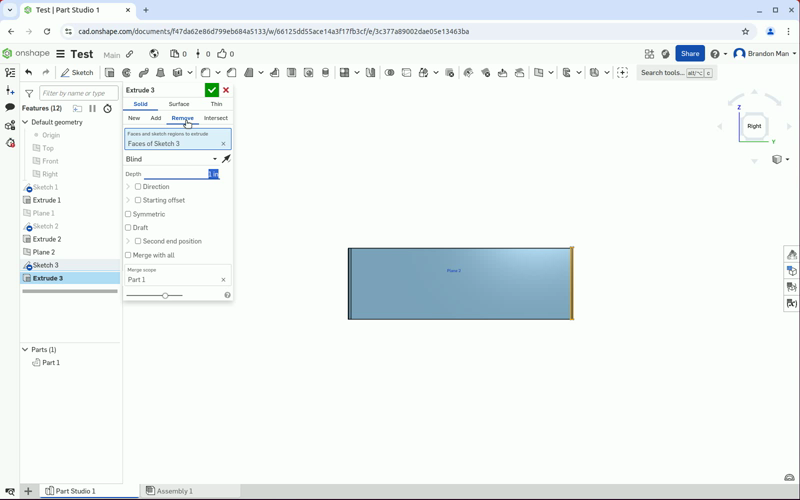
text(0.481)
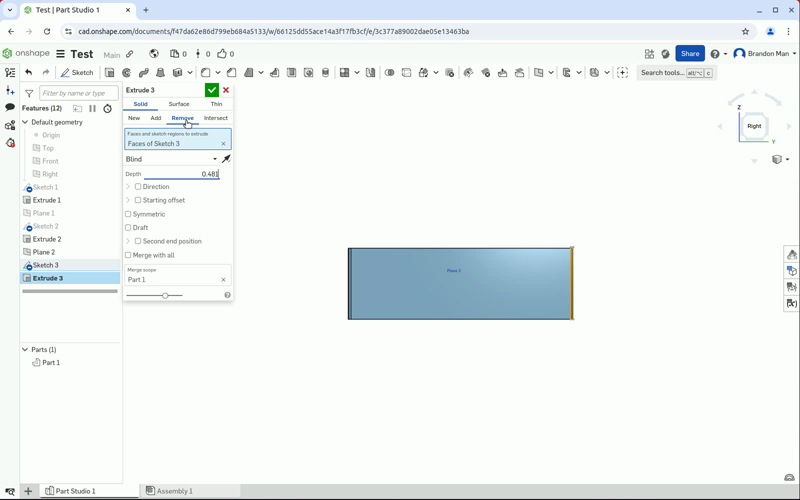
key(tab, 6)
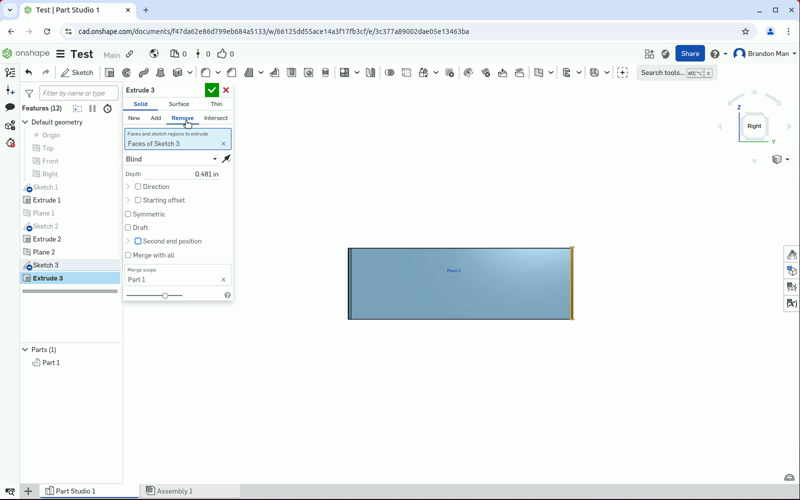
key(space)
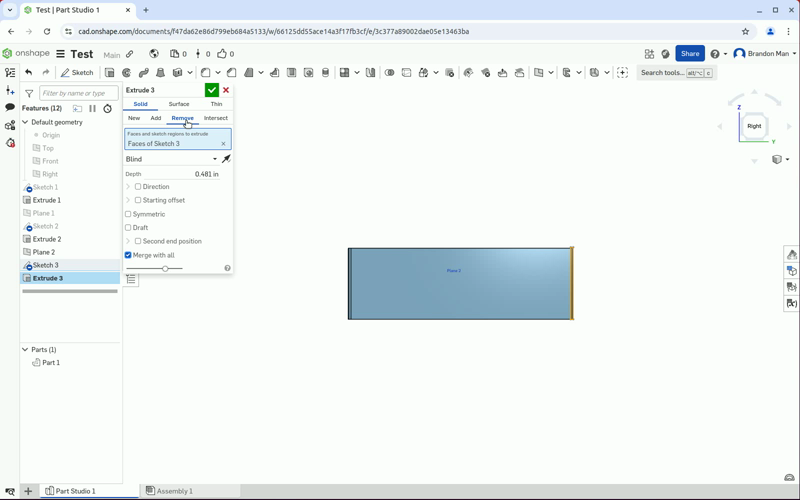
key(enter)
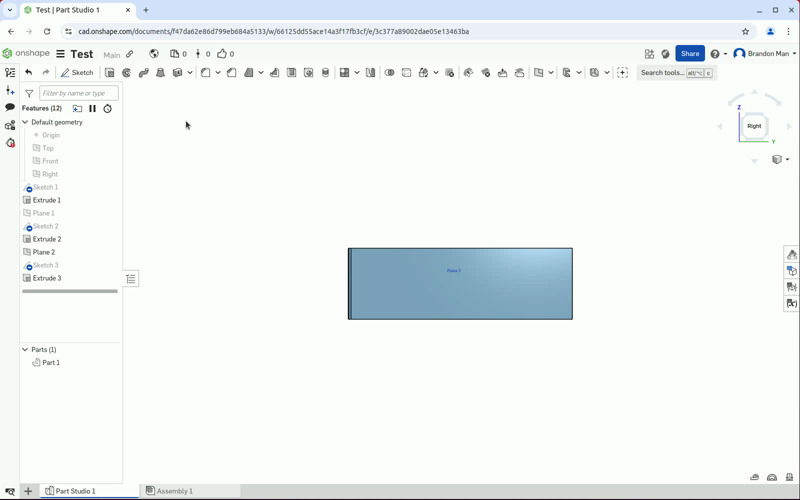
key(shift+h)
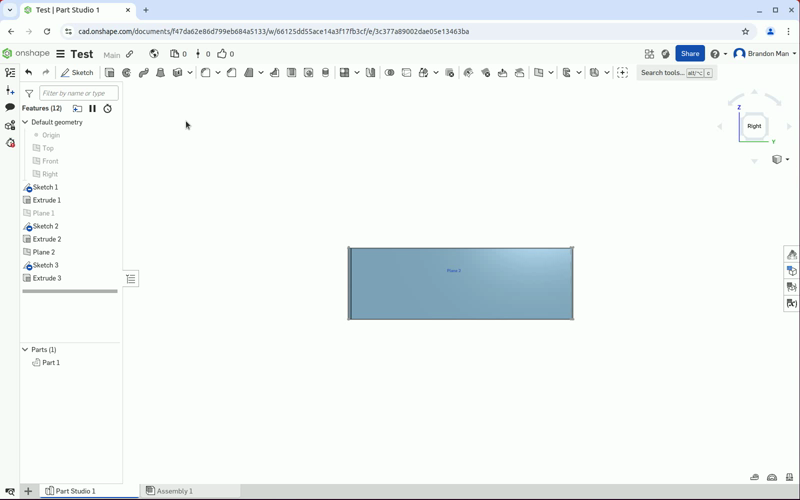
key(shift+h)
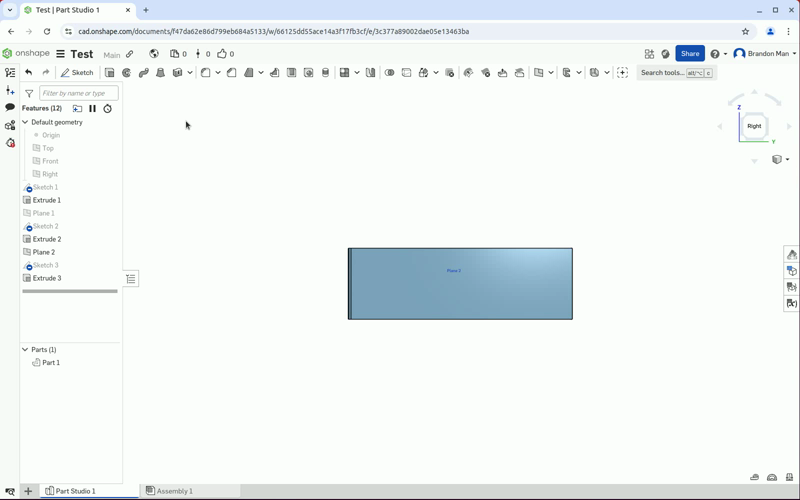
mouse_move(73, 189)
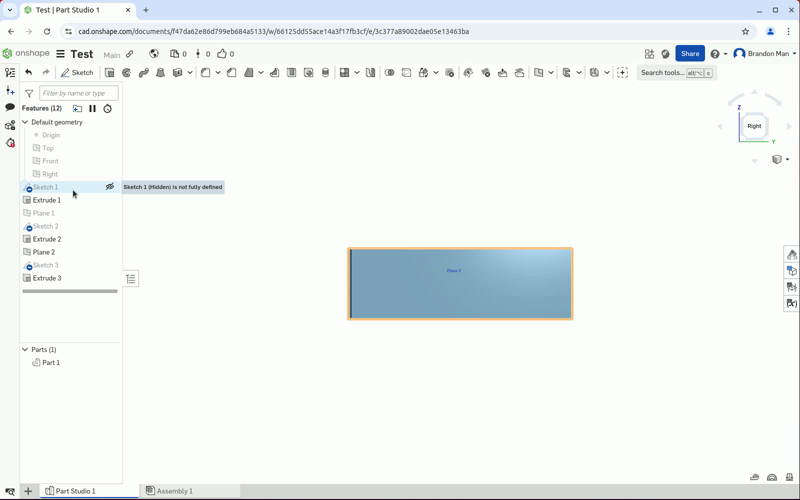
click(73, 189)
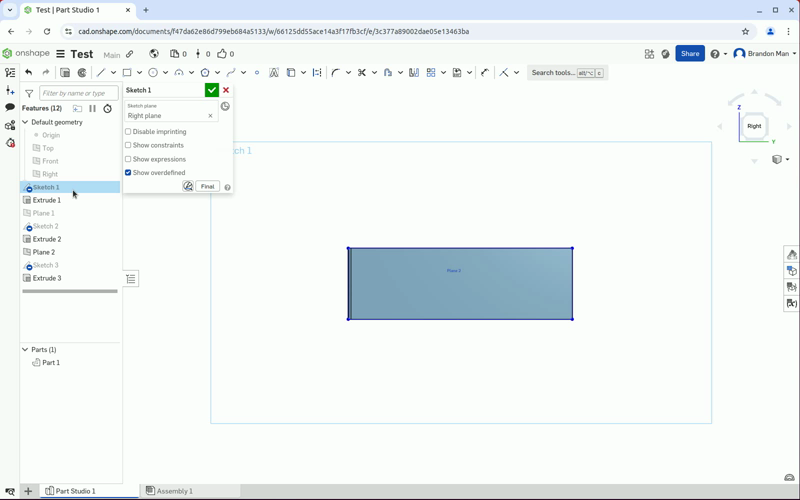
mouse_move(229, 92)
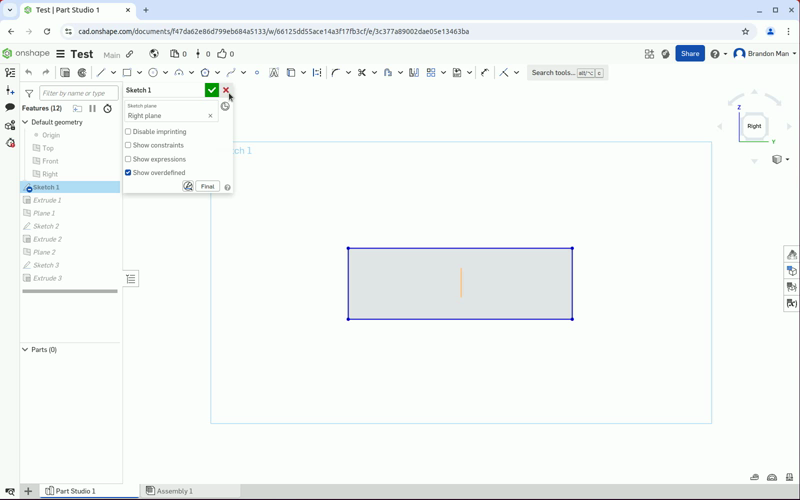
click(229, 92)
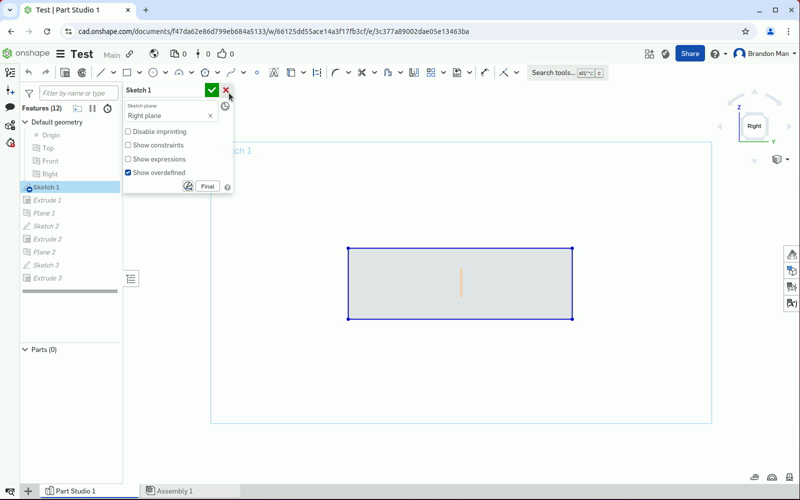
key(shift+s)
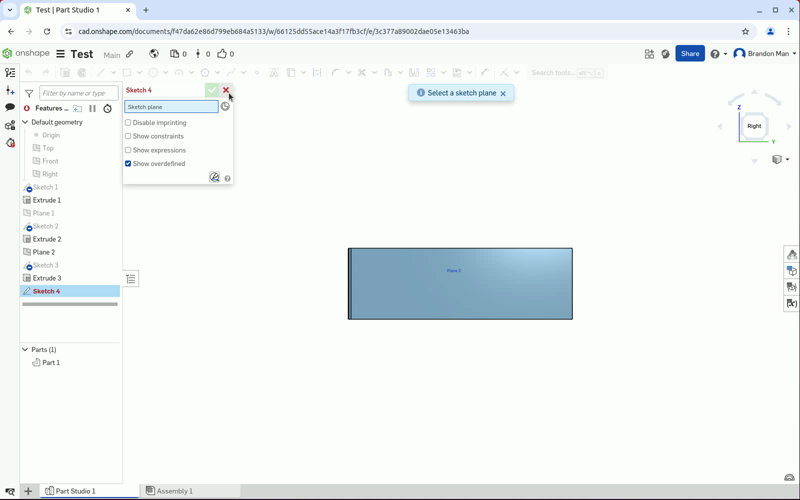
mouse_move(73, 254)
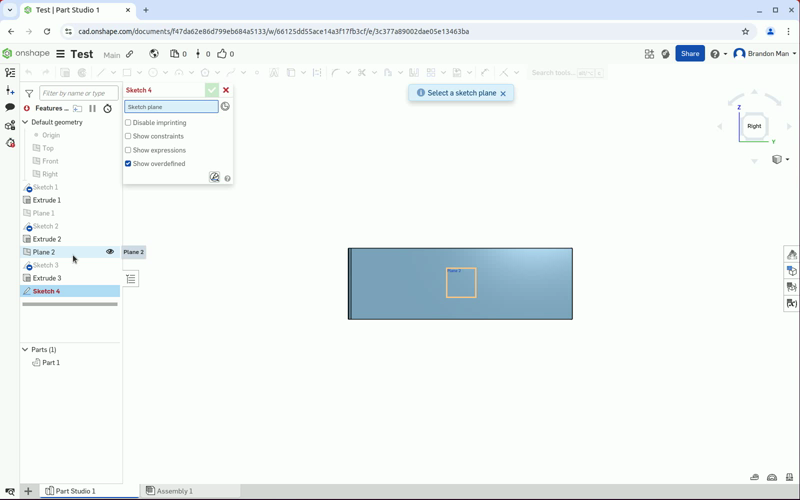
click(73, 254)
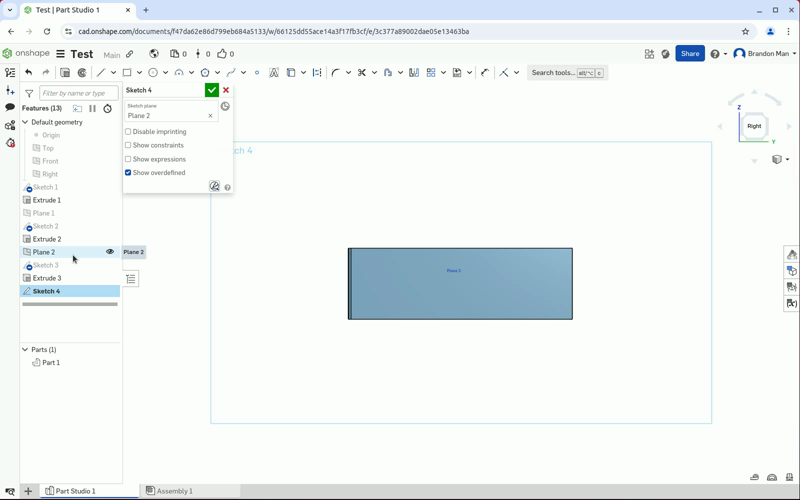
mouse_move(73, 352)
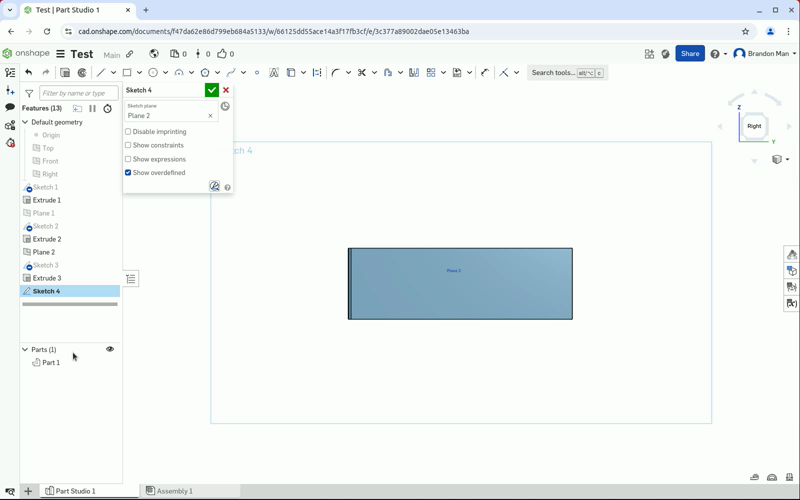
key(y)
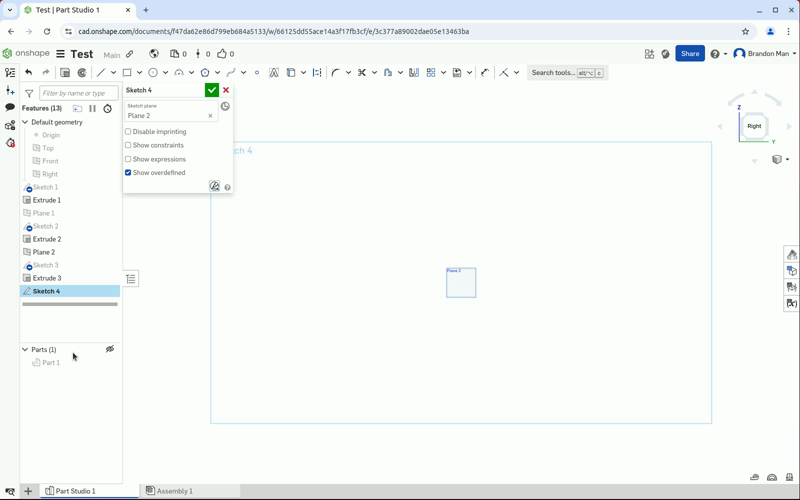
key(l)
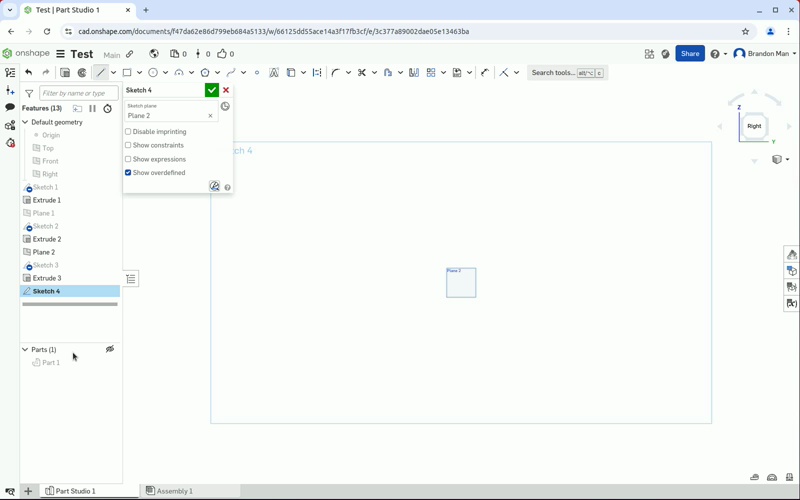
key_down(shift)
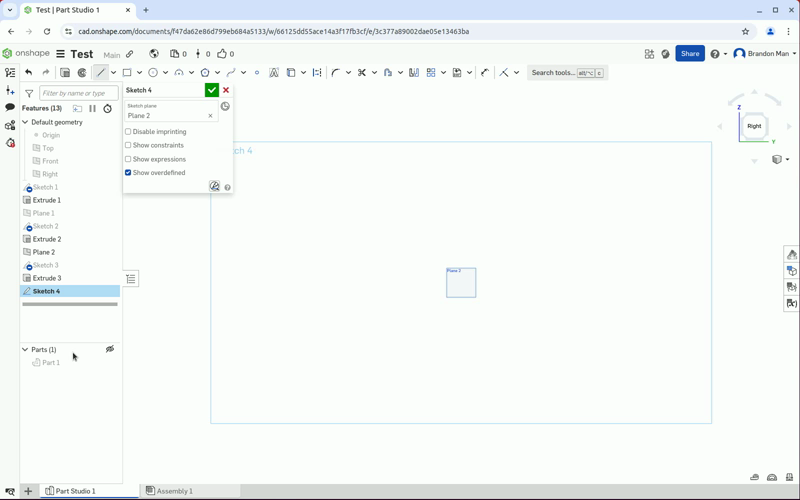
mouse_move(350, 314)
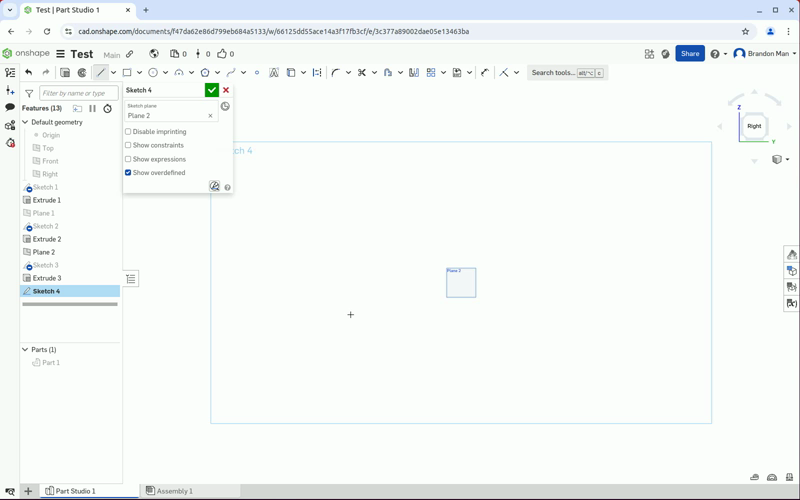
click(350, 314)
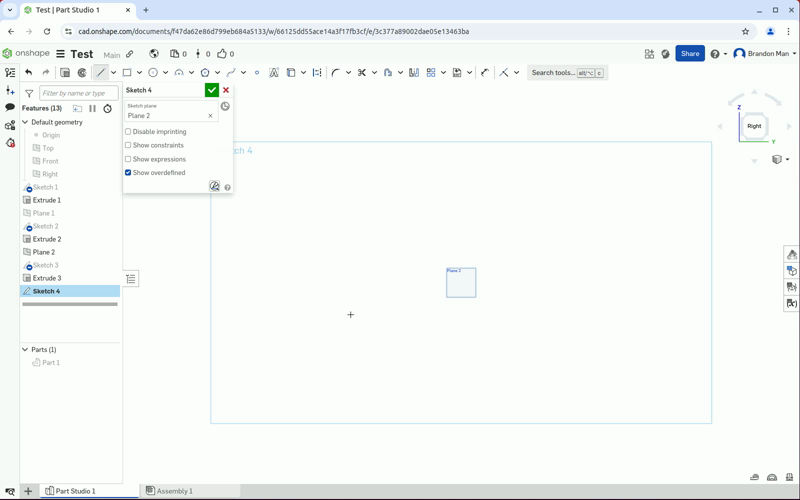
key_up(shift)
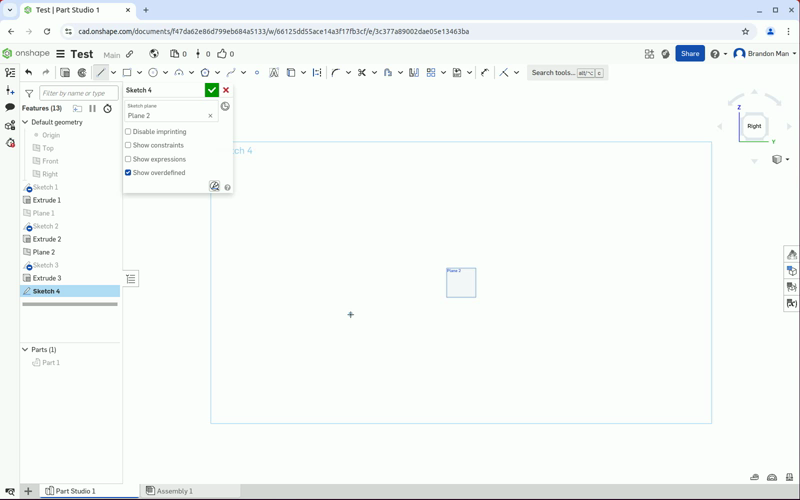
key_down(shift)
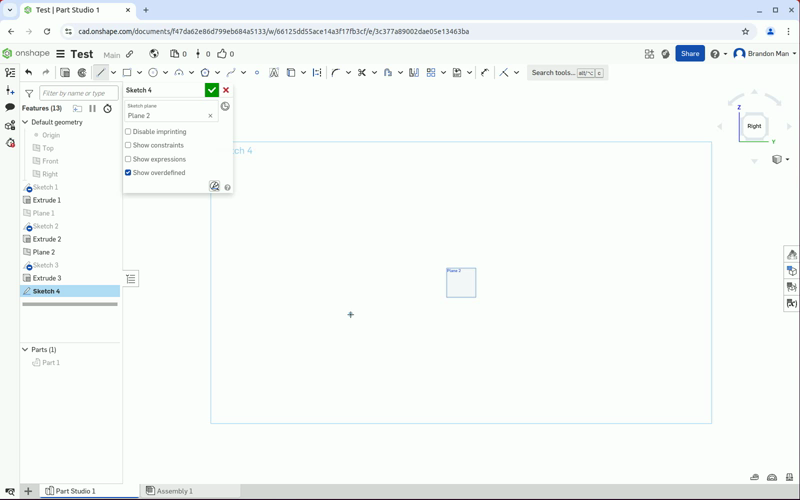
mouse_move(570, 314)
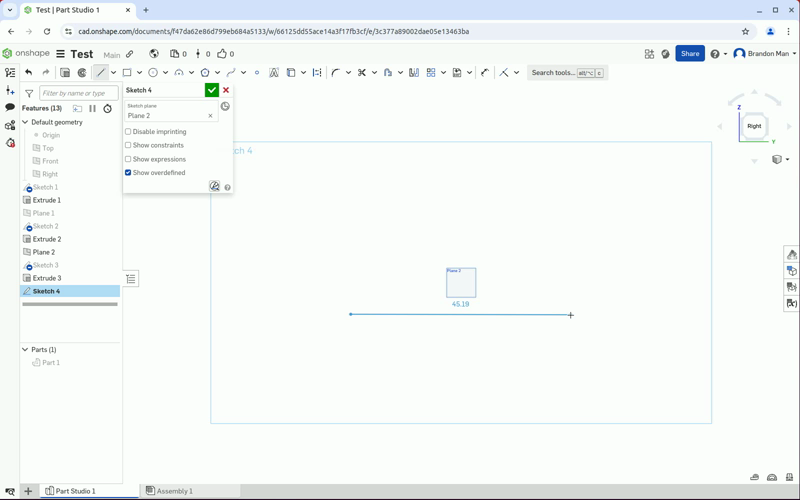
click(570, 314)
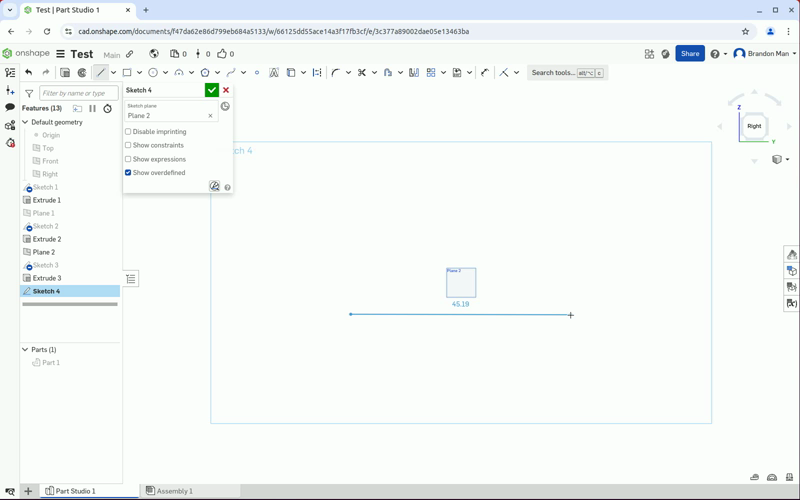
key_up(shift)
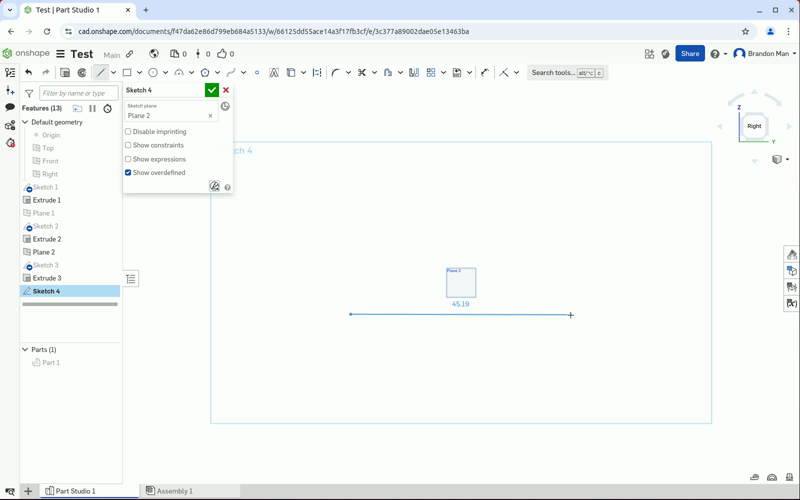
key_down(shift)
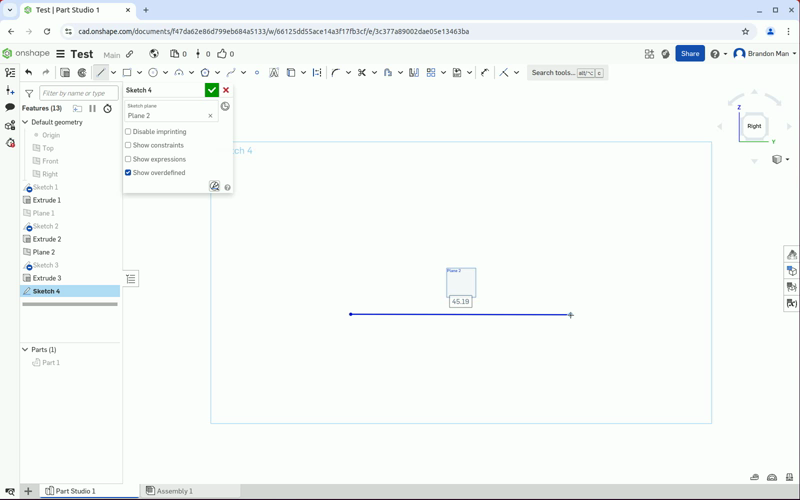
mouse_move(589, 314)
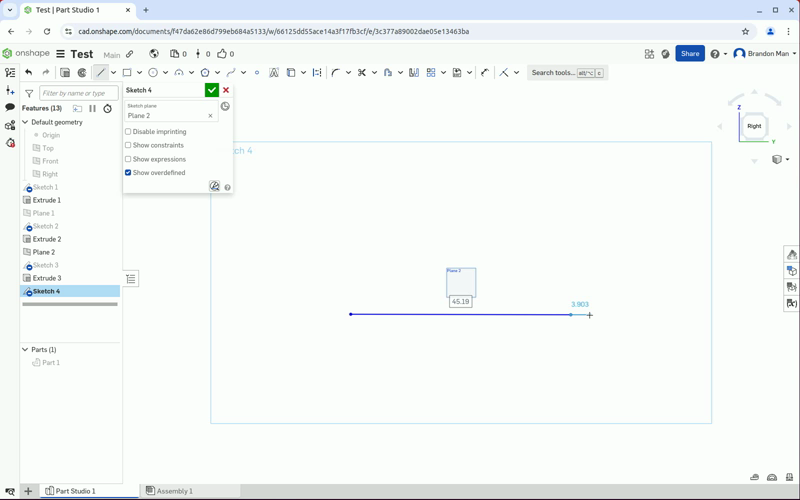
mouse_move(570, 312)
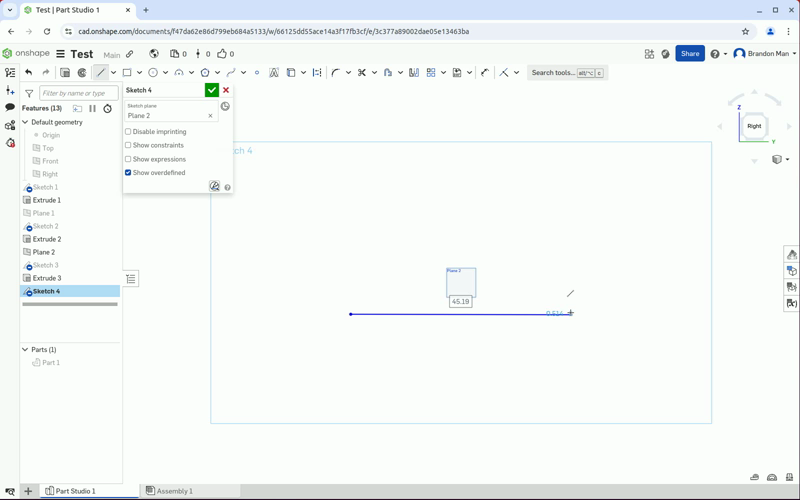
scroll(6)
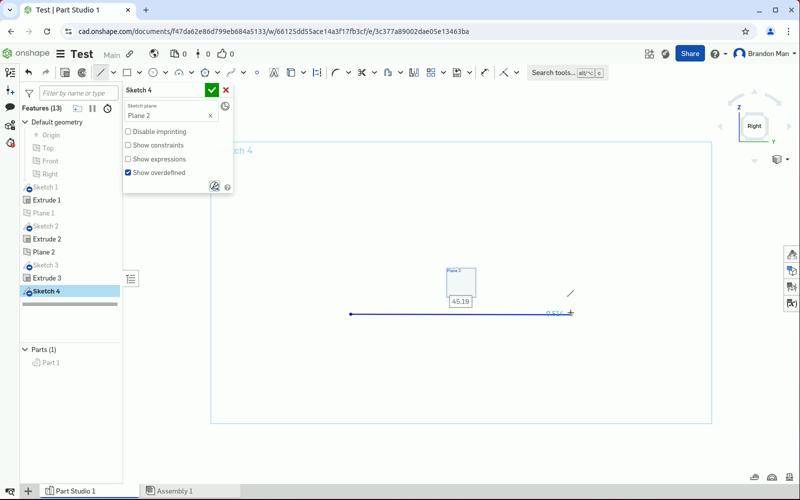
scroll(6)
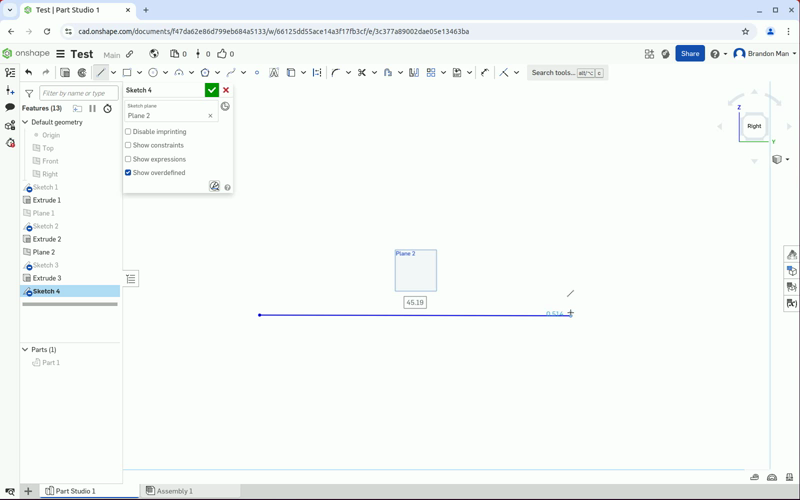
scroll(6)
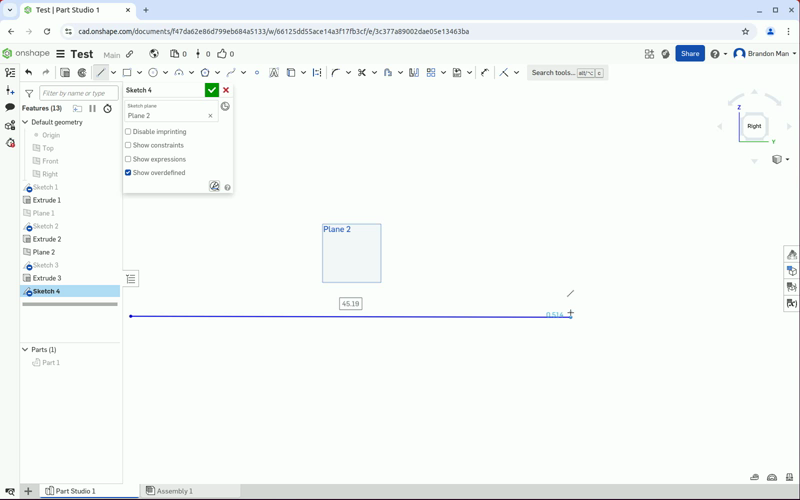
scroll(6)
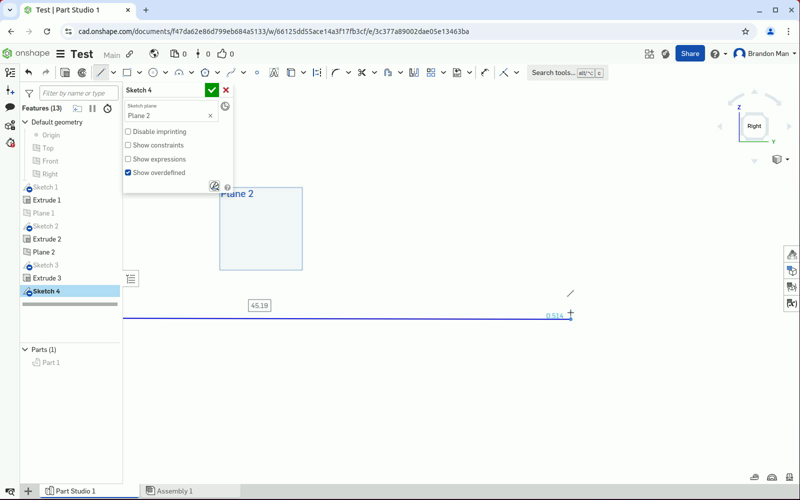
scroll(6)
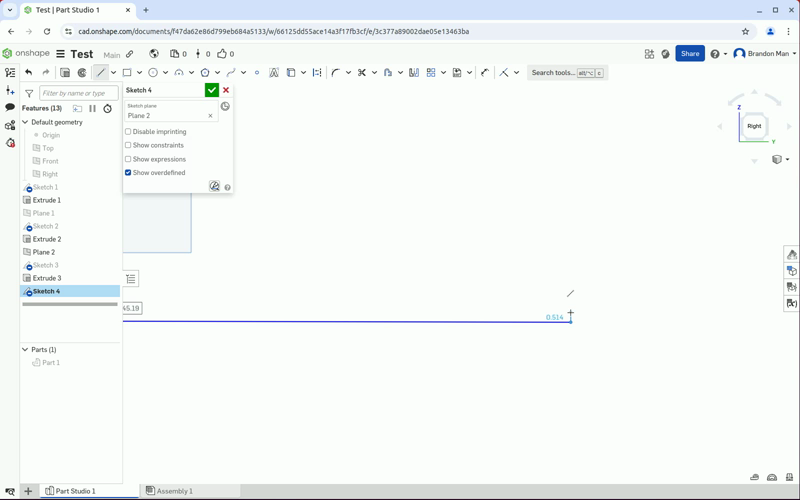
scroll(6)
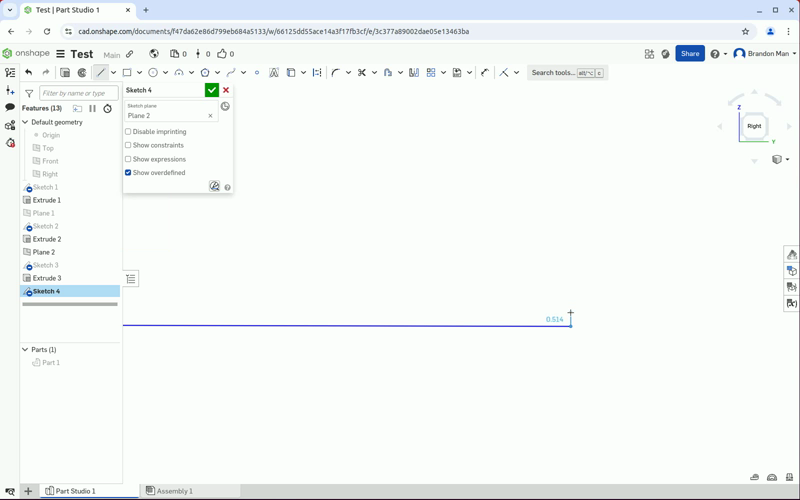
scroll(6)
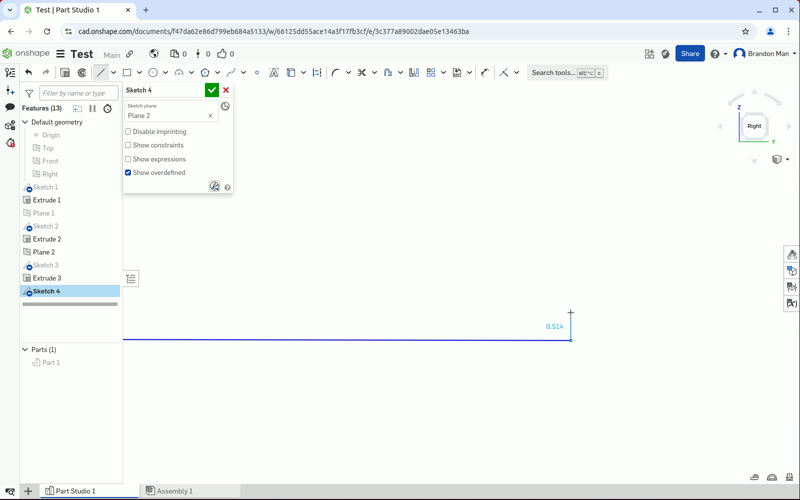
click(570, 312)
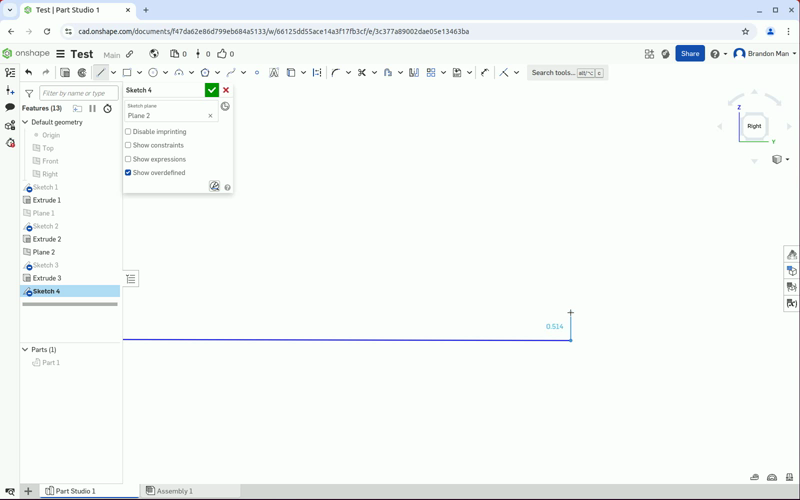
scroll(-6)
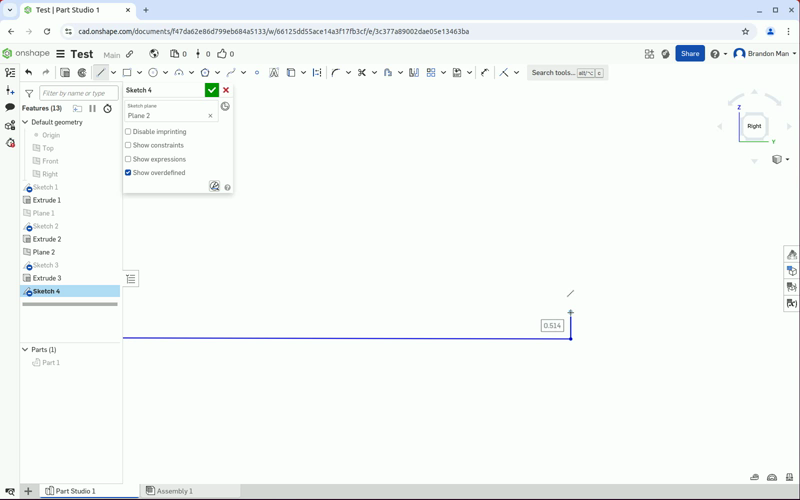
scroll(-6)
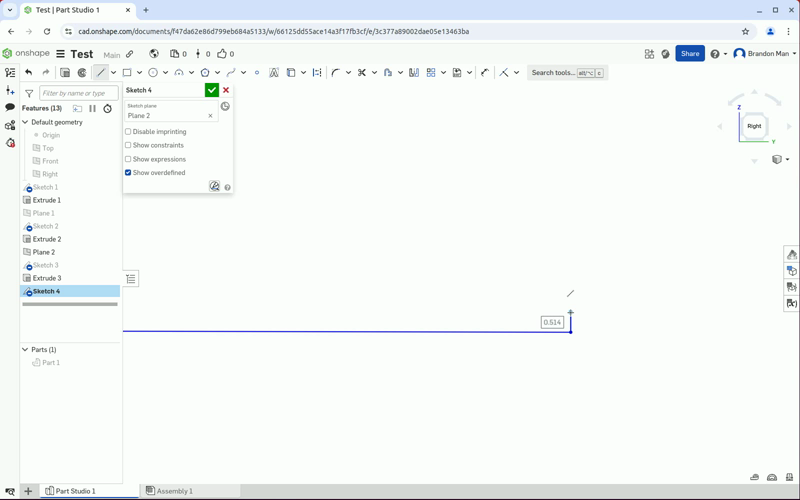
scroll(-6)
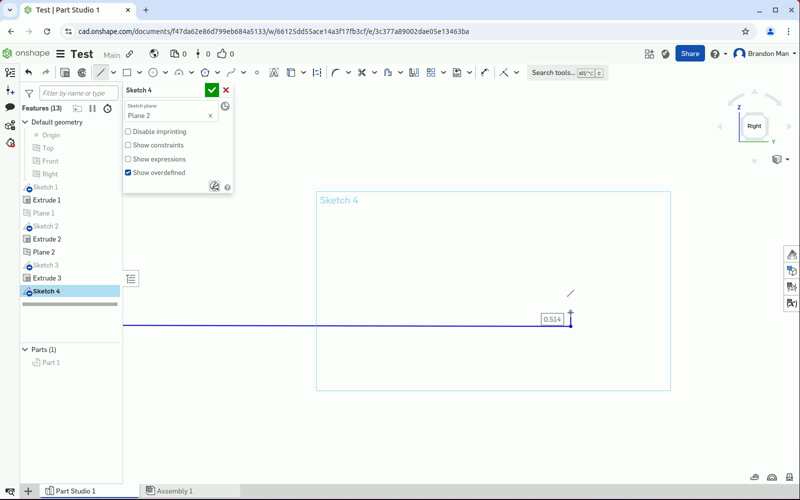
scroll(-6)
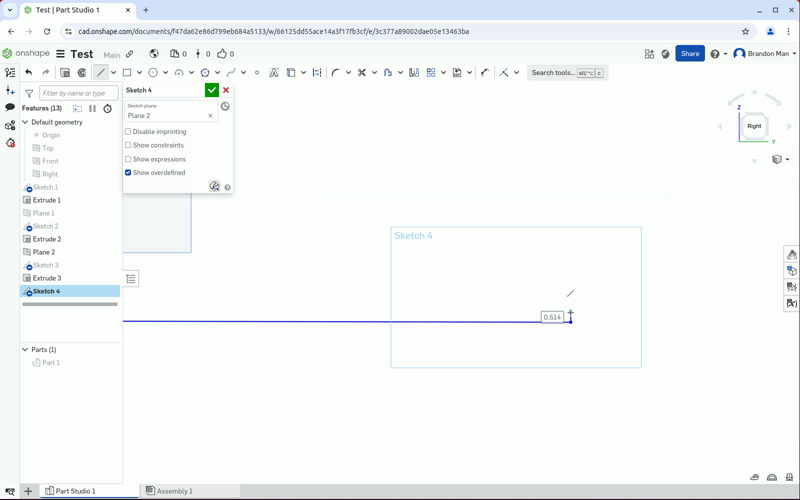
scroll(-6)
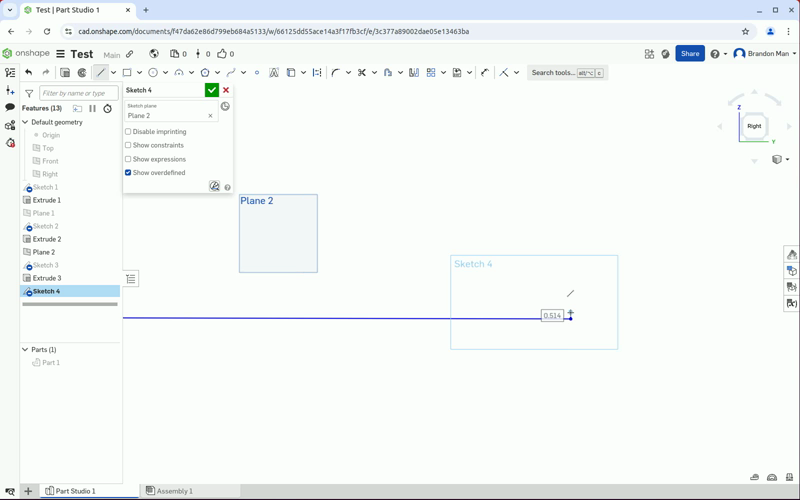
scroll(-6)
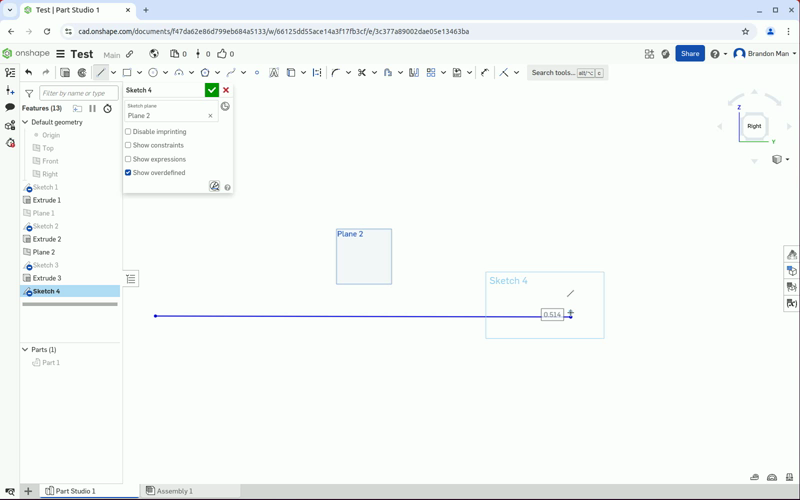
scroll(-6)
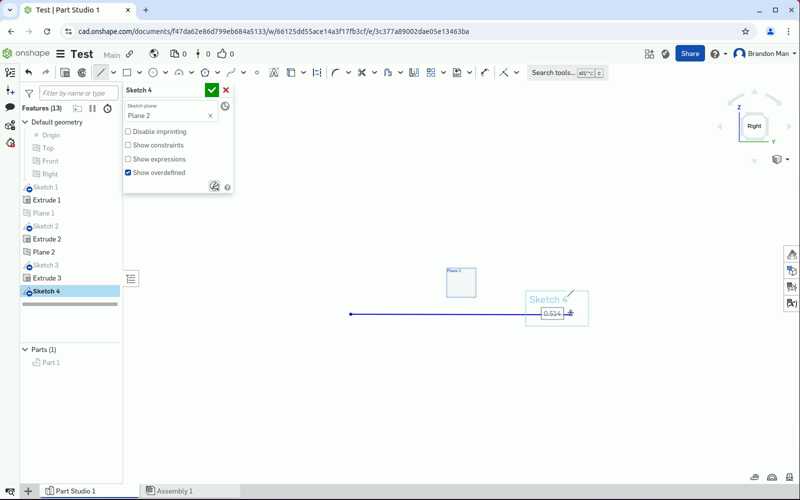
key_up(shift)
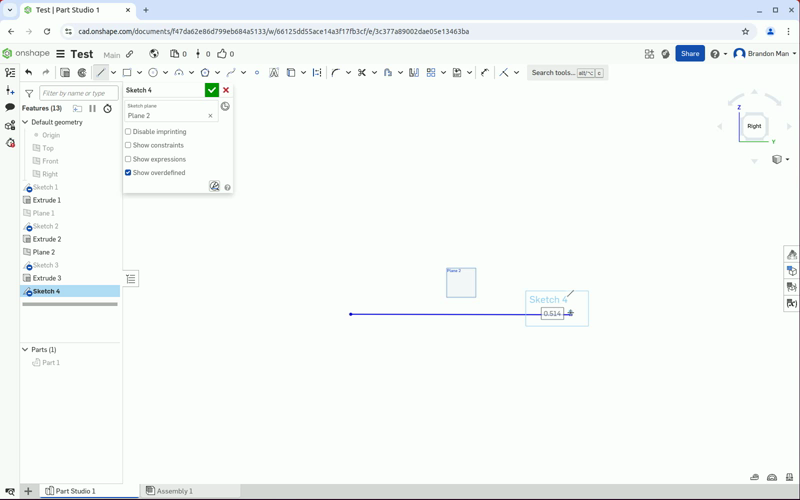
key_down(shift)
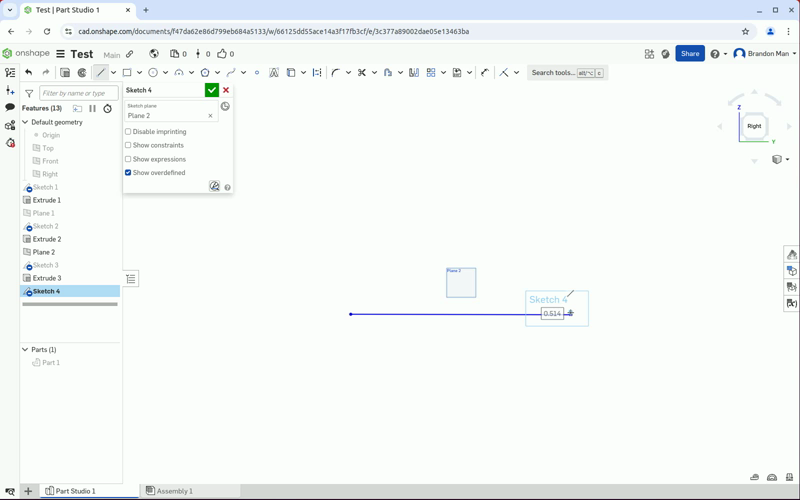
mouse_move(350, 312)
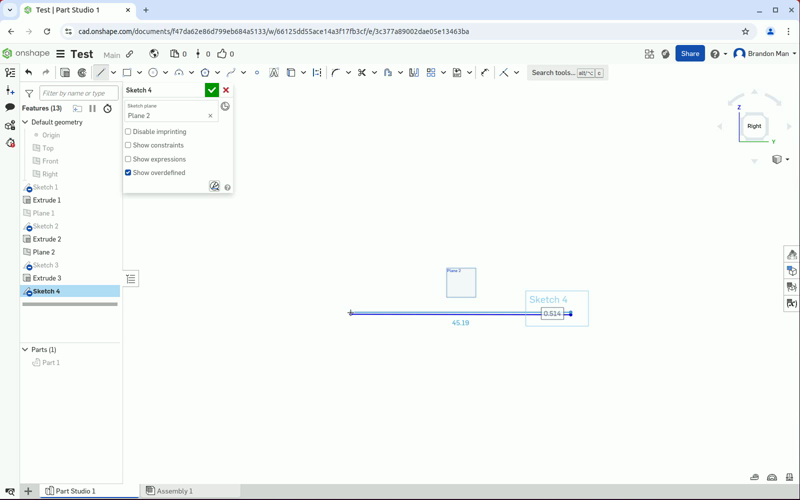
scroll(6)
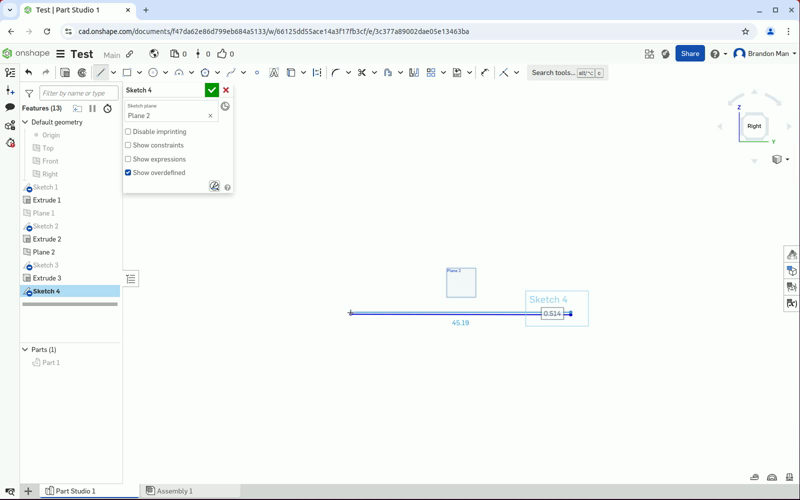
scroll(6)
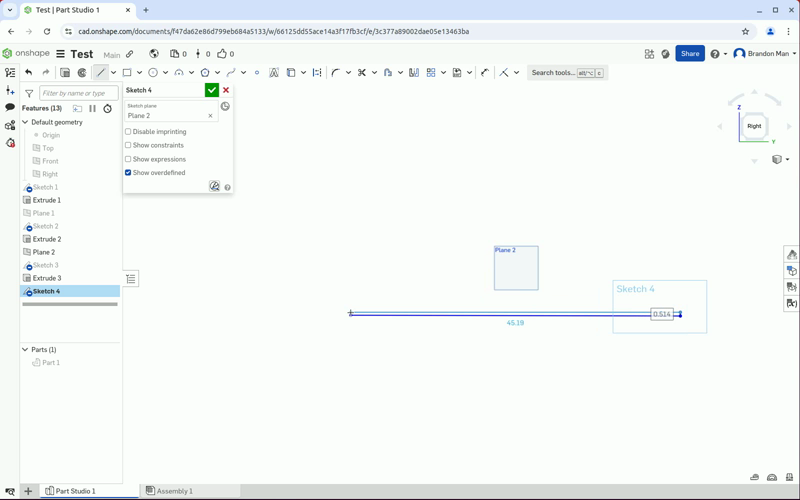
scroll(6)
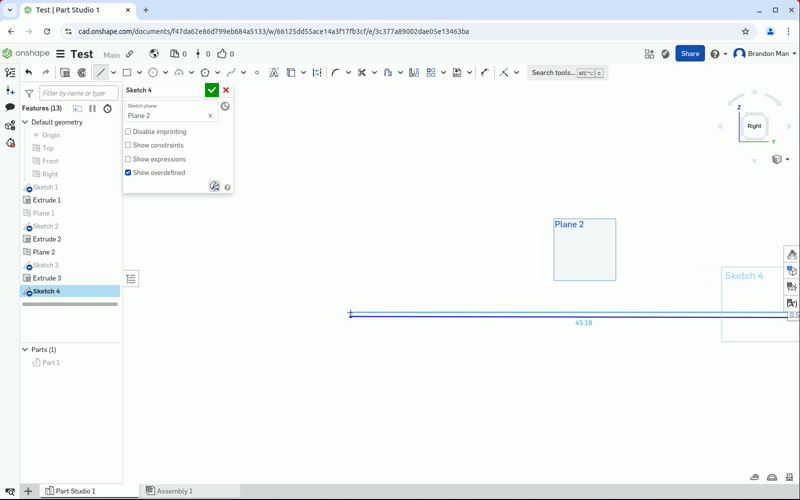
scroll(6)
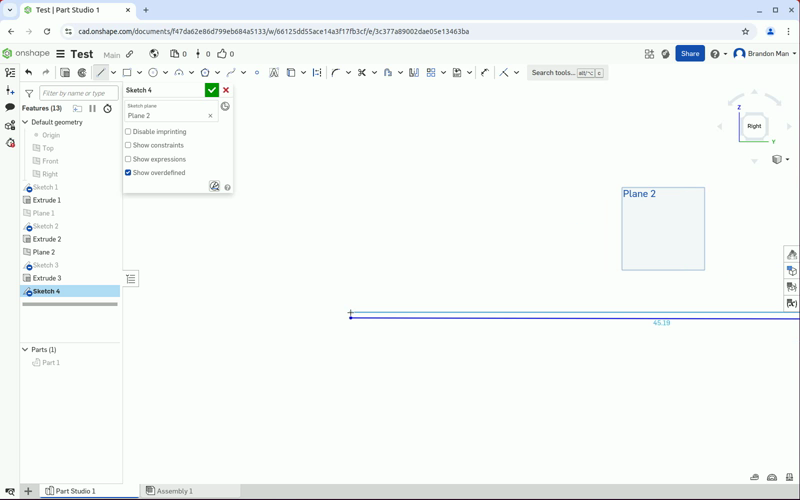
scroll(6)
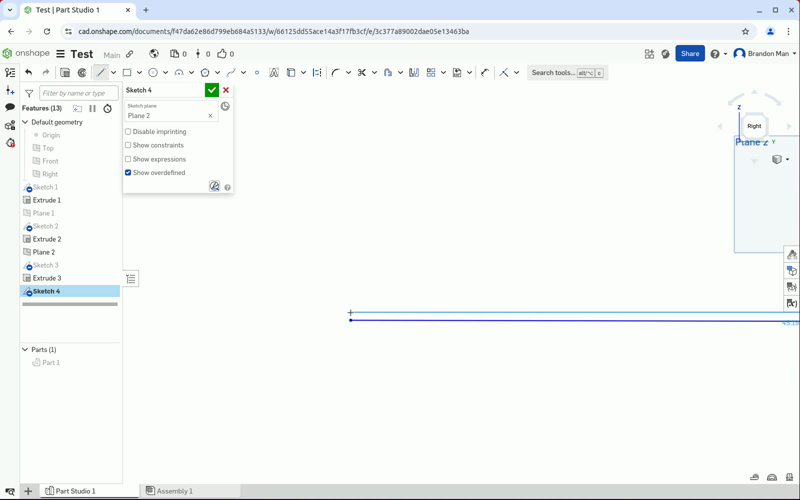
scroll(6)
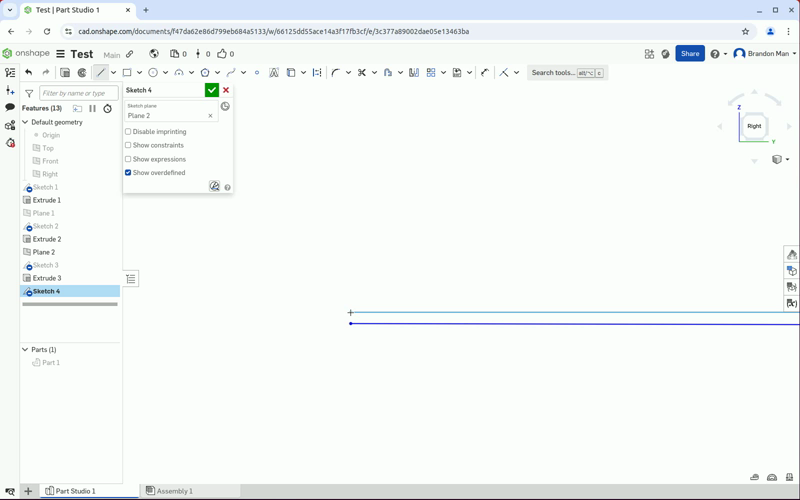
scroll(6)
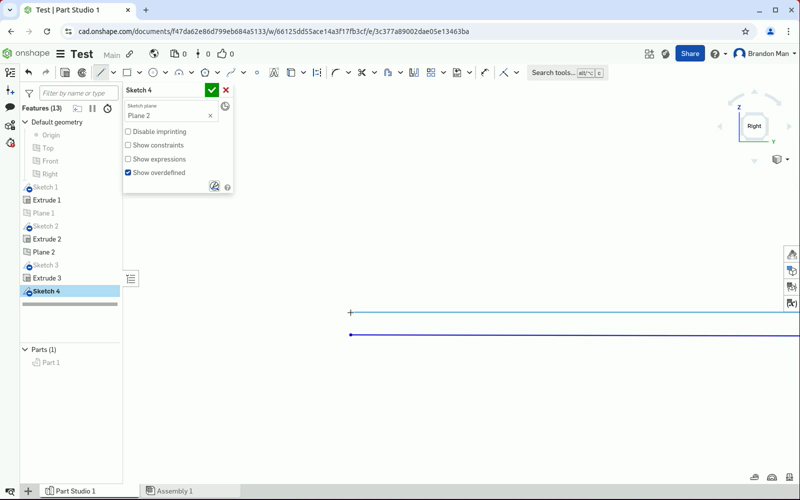
click(350, 312)
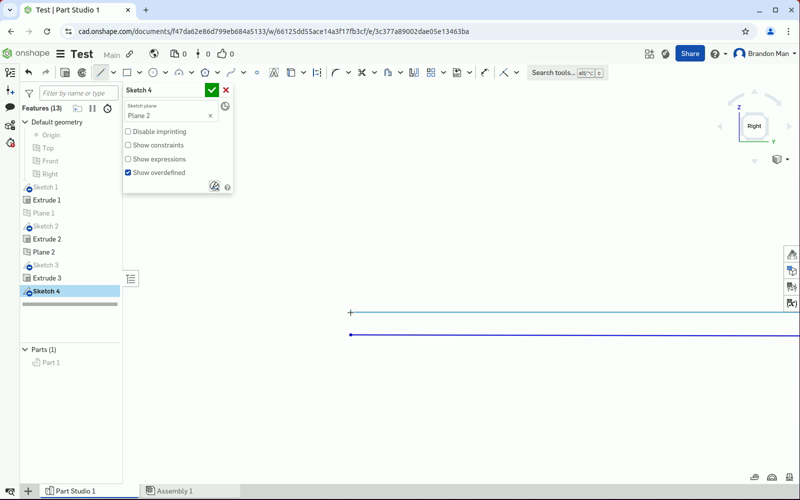
scroll(-6)
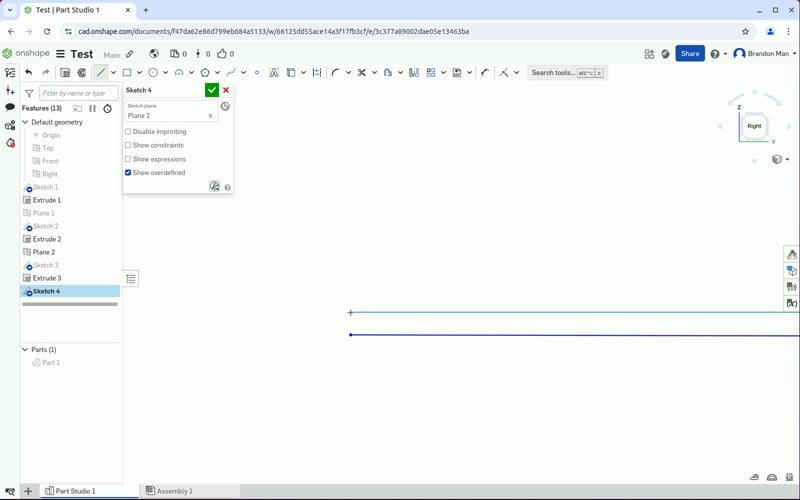
scroll(-6)
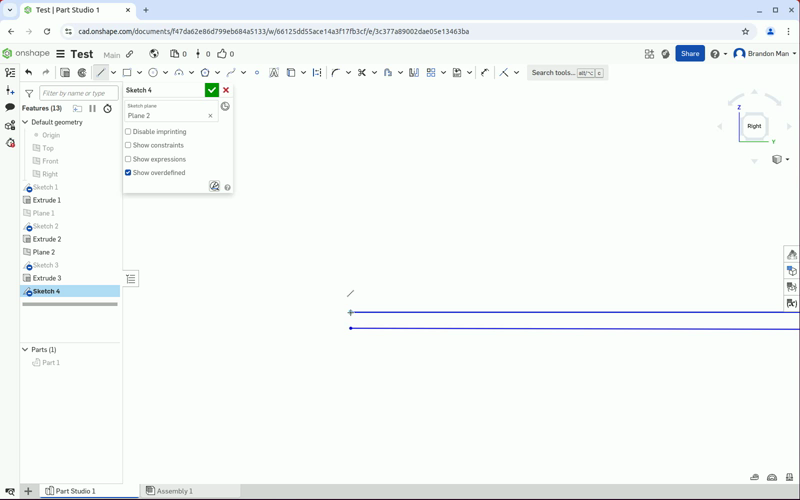
scroll(-6)
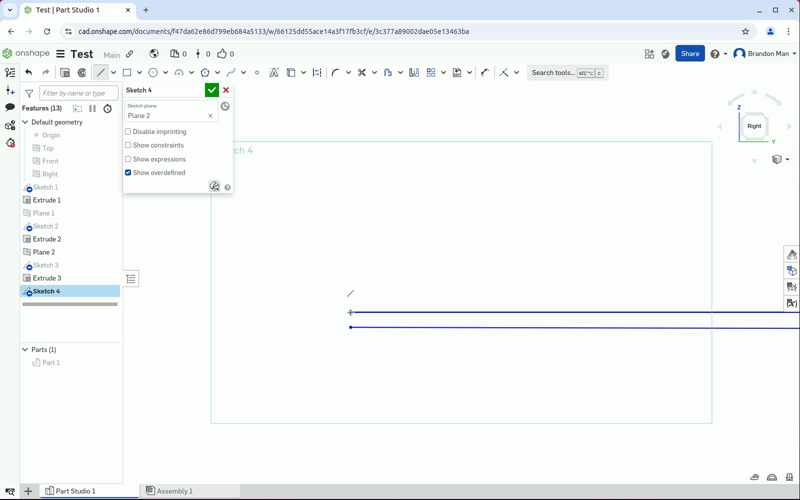
scroll(-6)
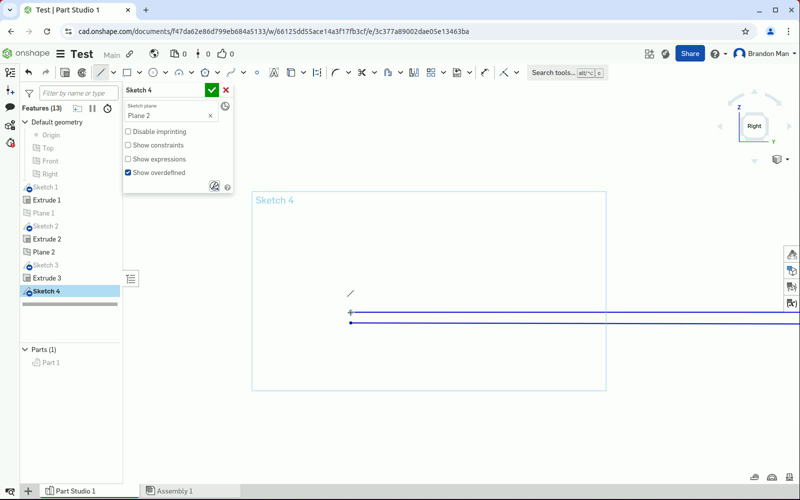
scroll(-6)
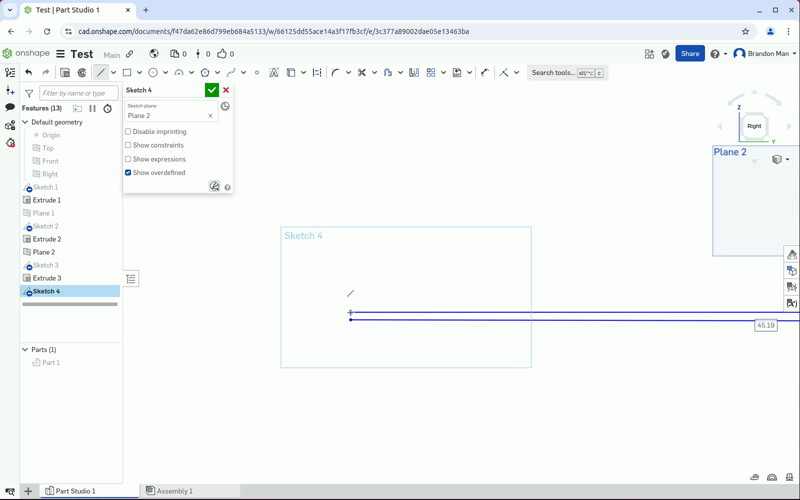
scroll(-6)
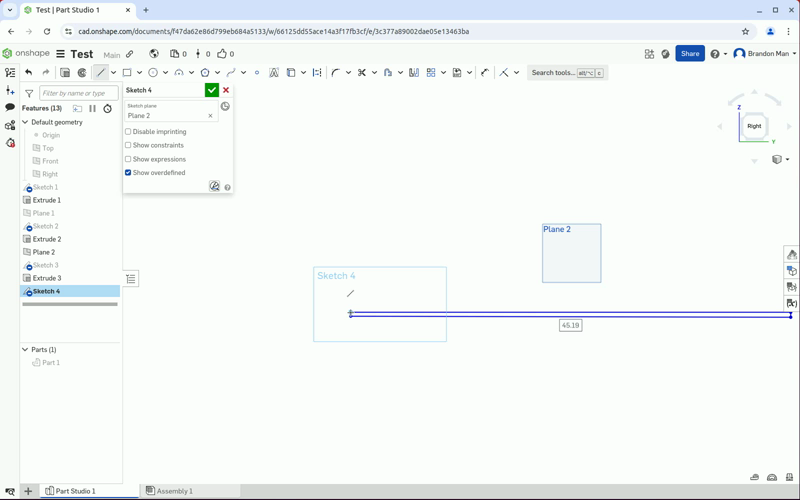
scroll(-6)
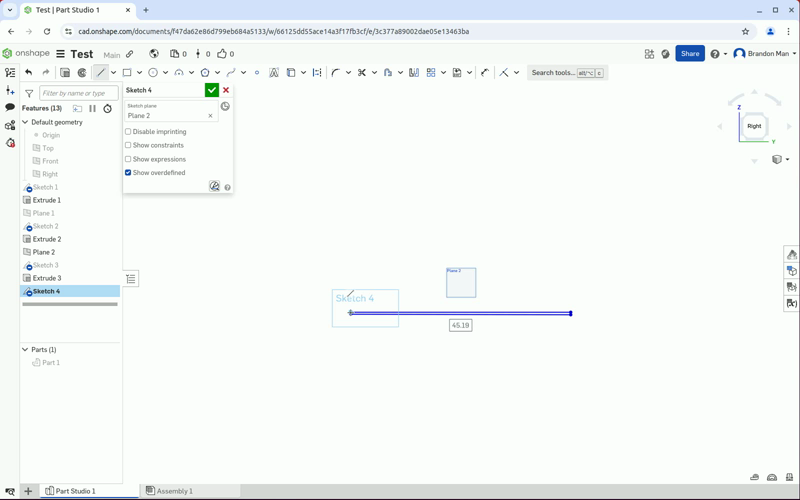
key_up(shift)
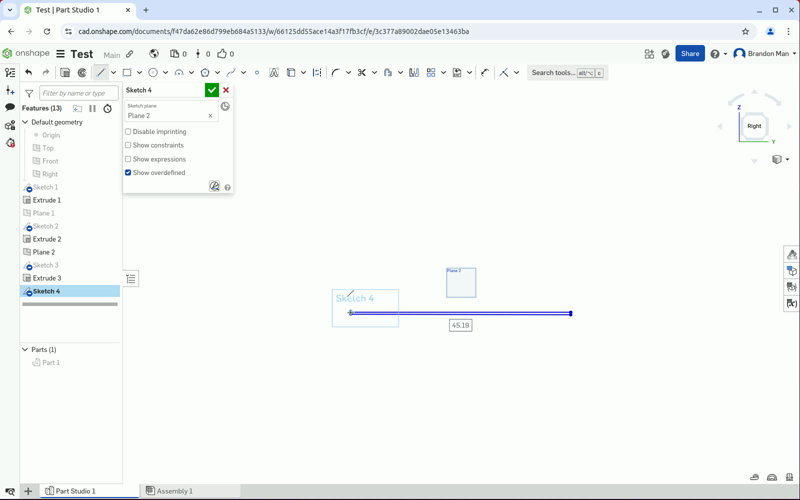
mouse_move(380, 312)
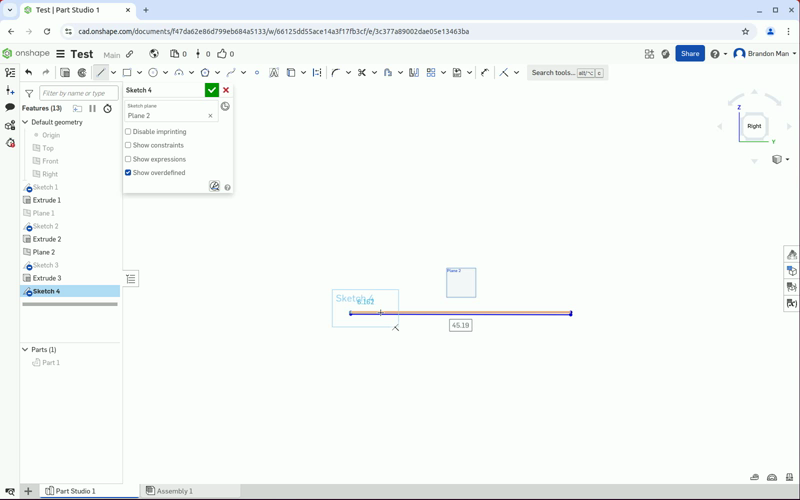
key_down(shift)
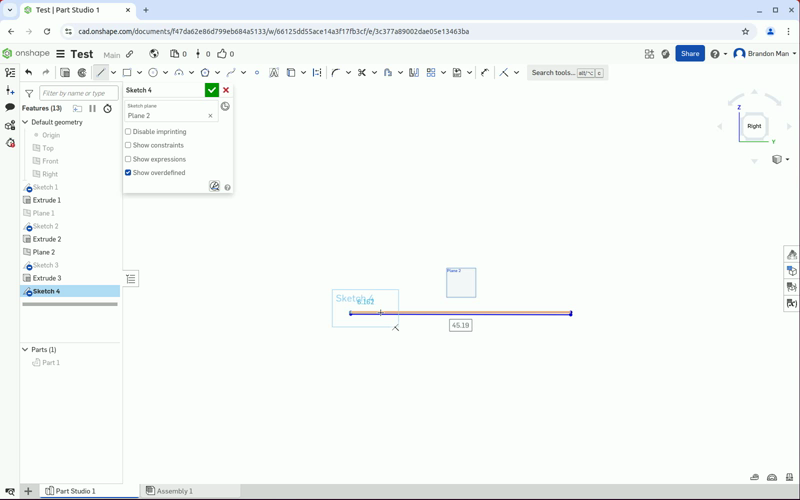
mouse_move(350, 314)
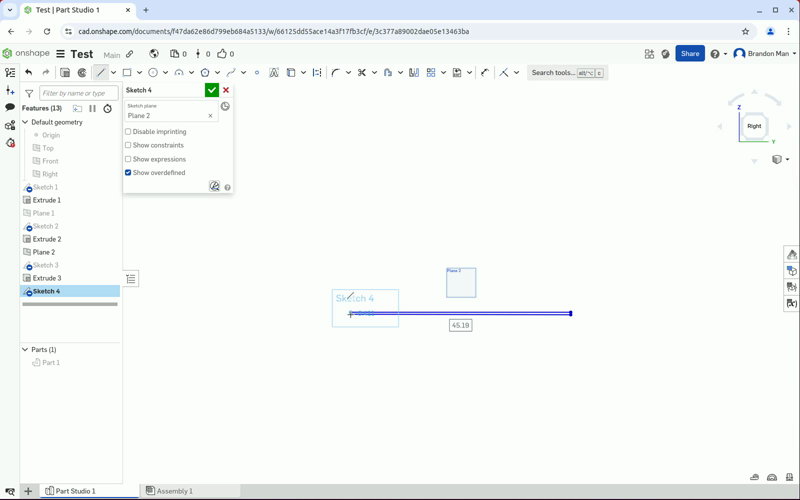
scroll(6)
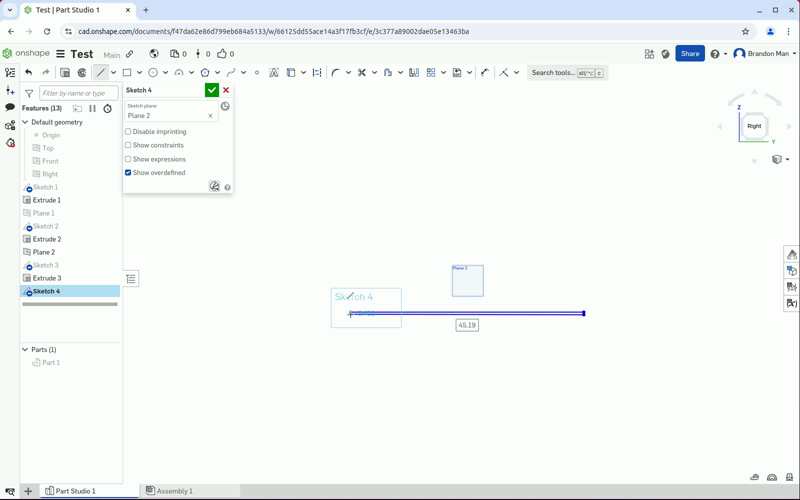
scroll(6)
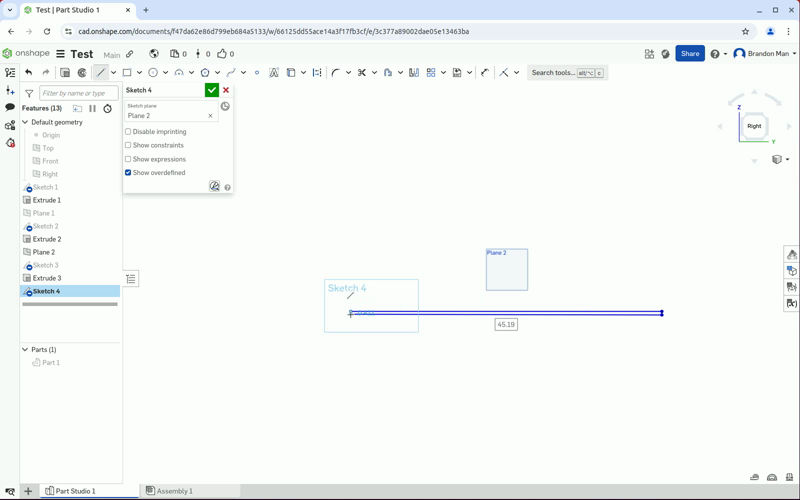
scroll(6)
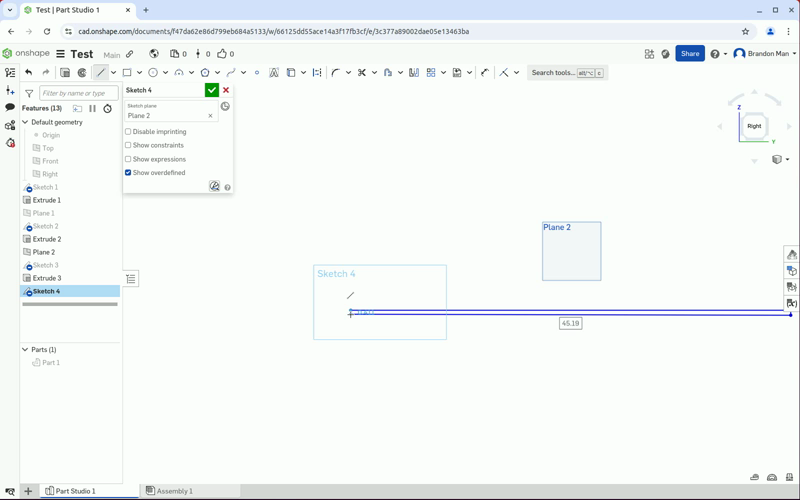
scroll(6)
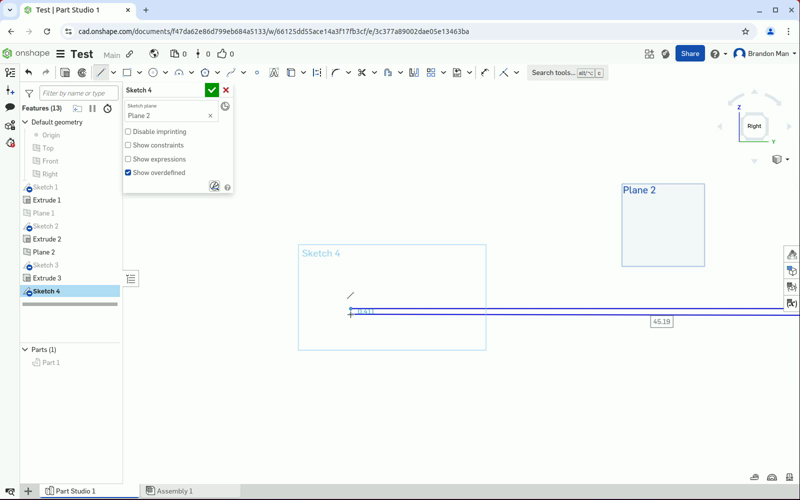
scroll(6)
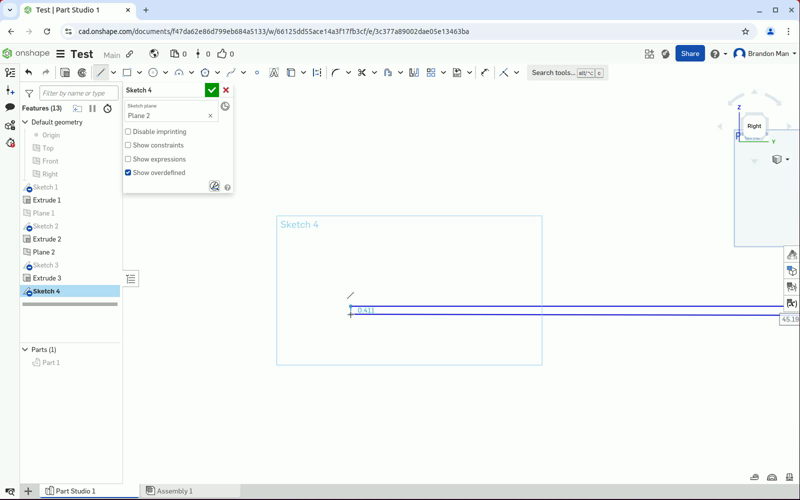
scroll(6)
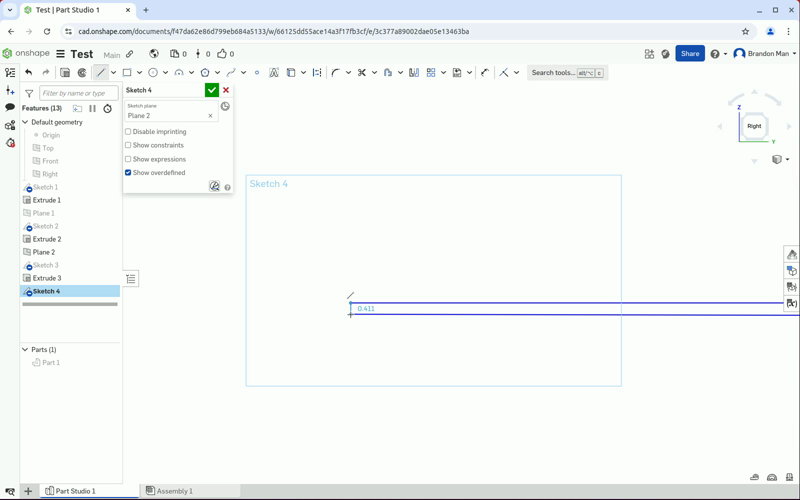
scroll(6)
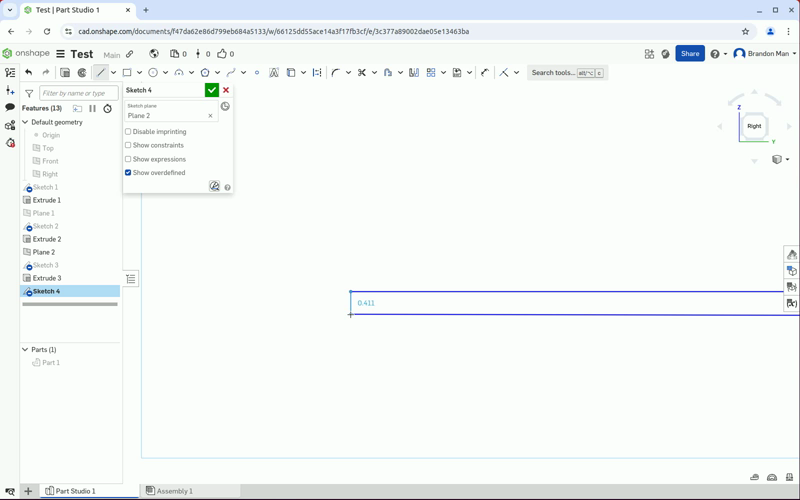
key_up(shift)
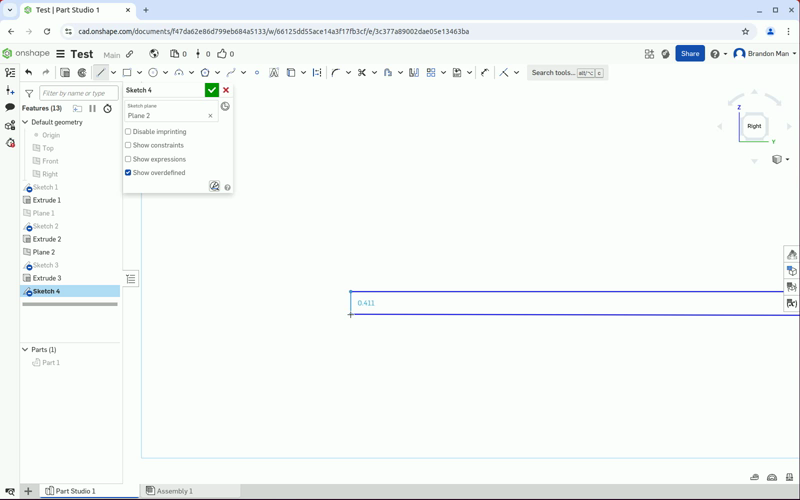
click(350, 314)
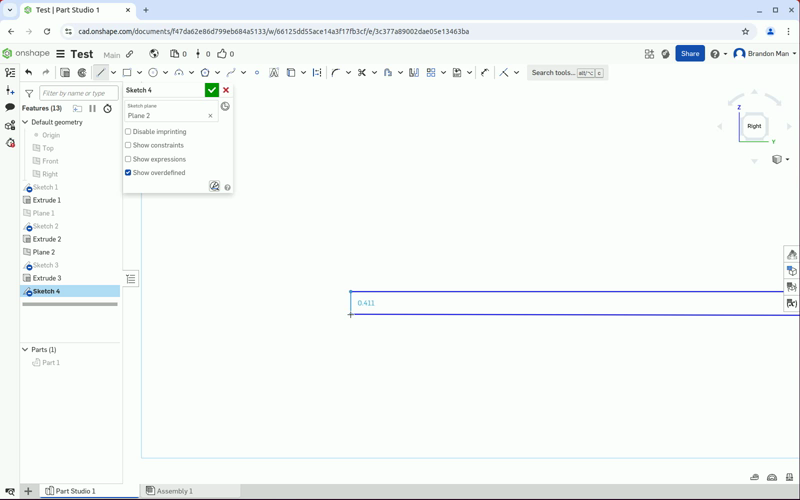
scroll(-6)
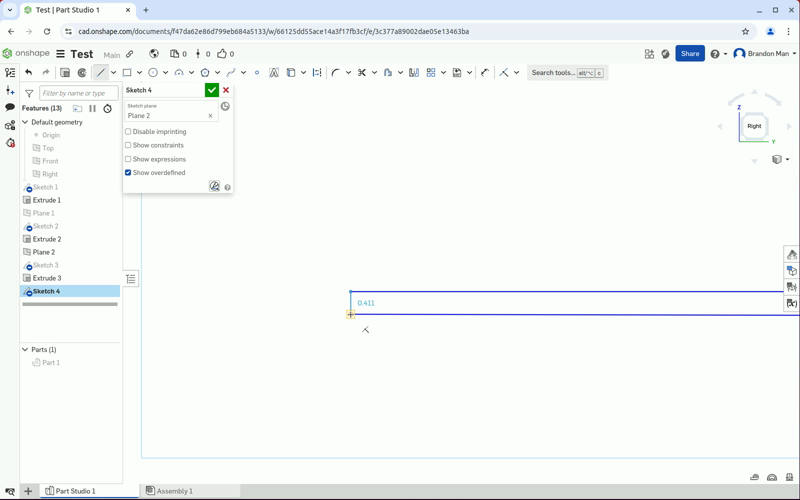
scroll(-6)
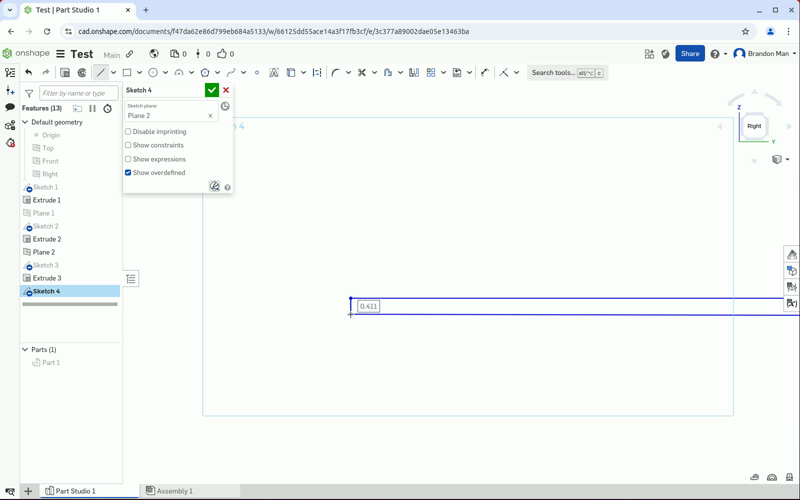
scroll(-6)
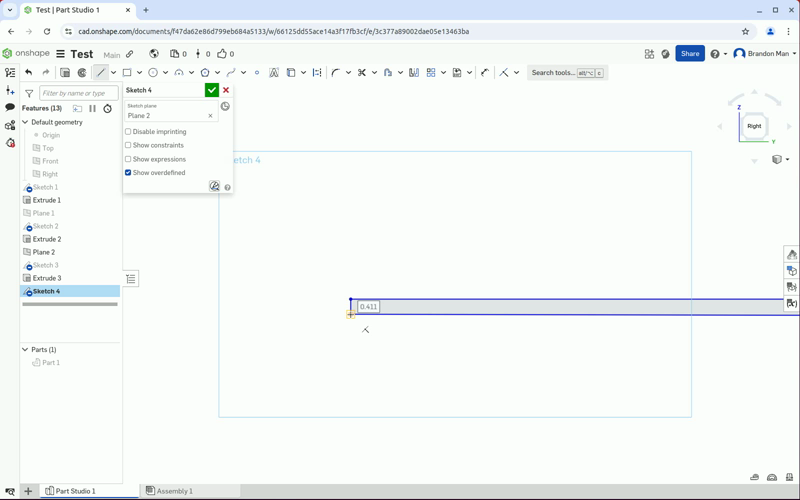
scroll(-6)
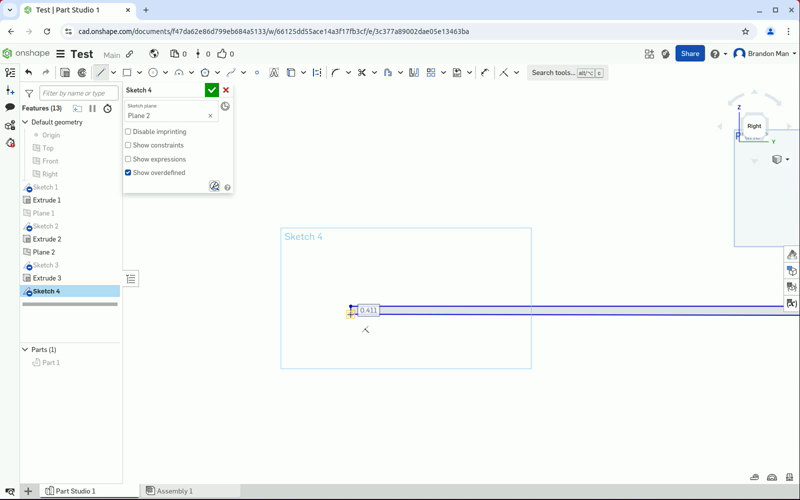
scroll(-6)
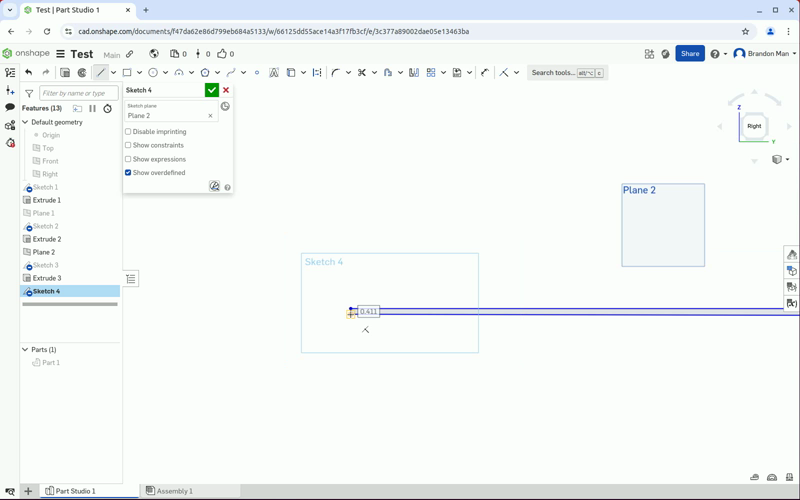
scroll(-6)
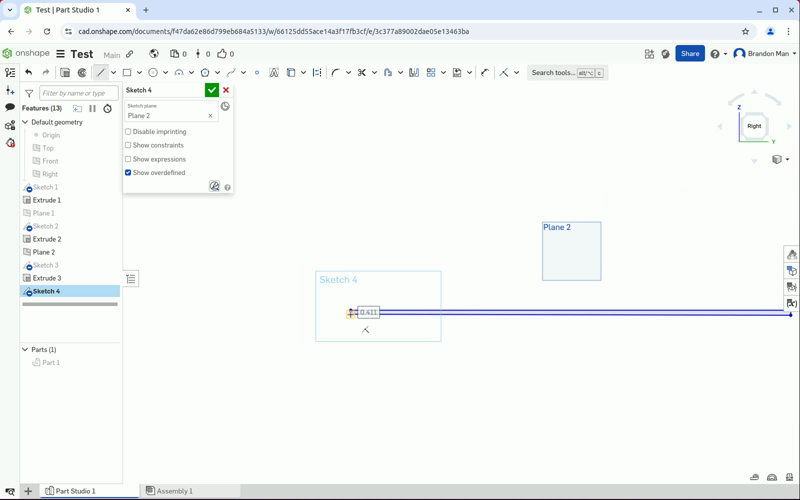
scroll(-6)
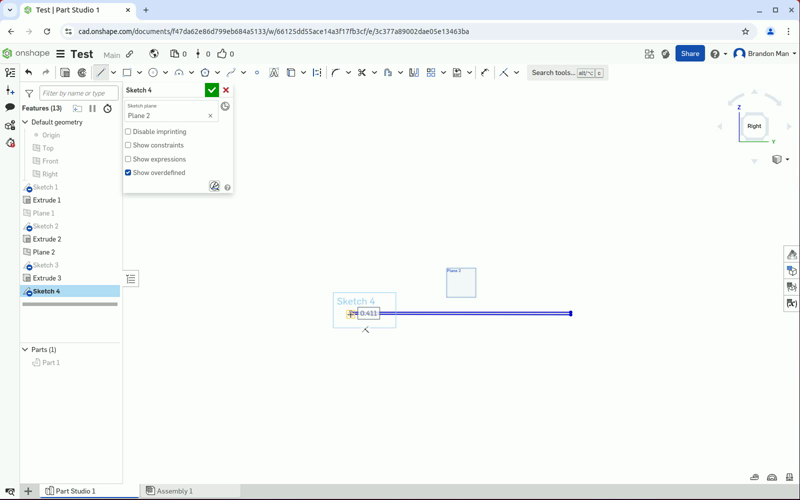
key(esc)
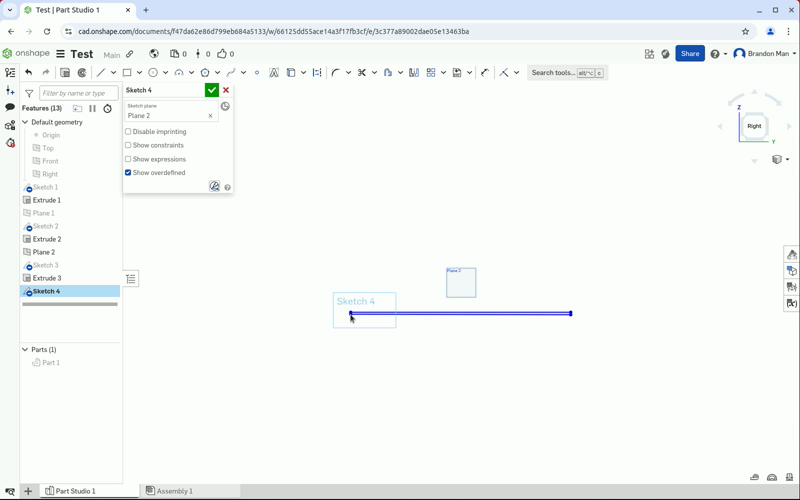
mouse_move(387, 313)
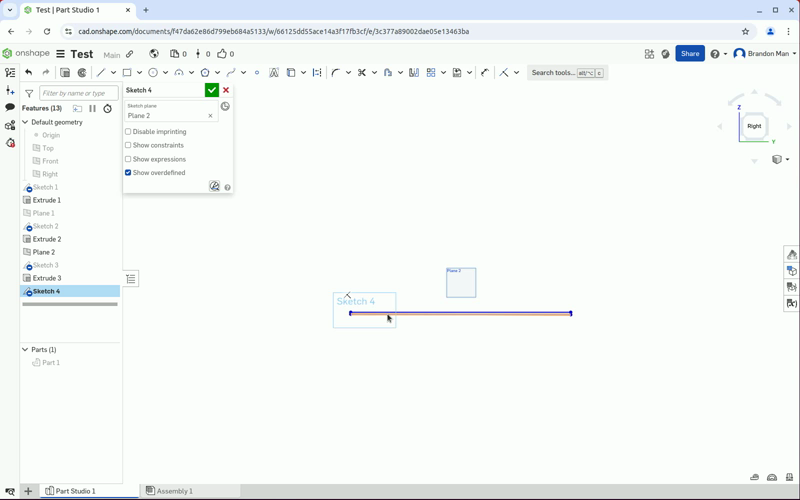
scroll(6)
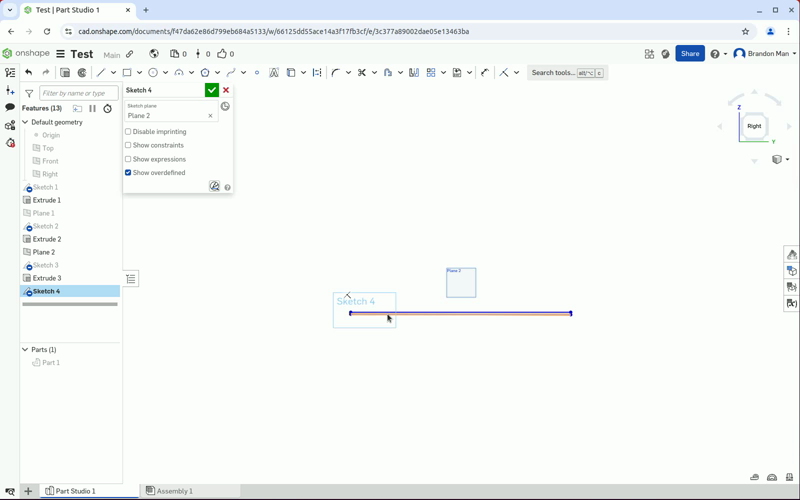
scroll(6)
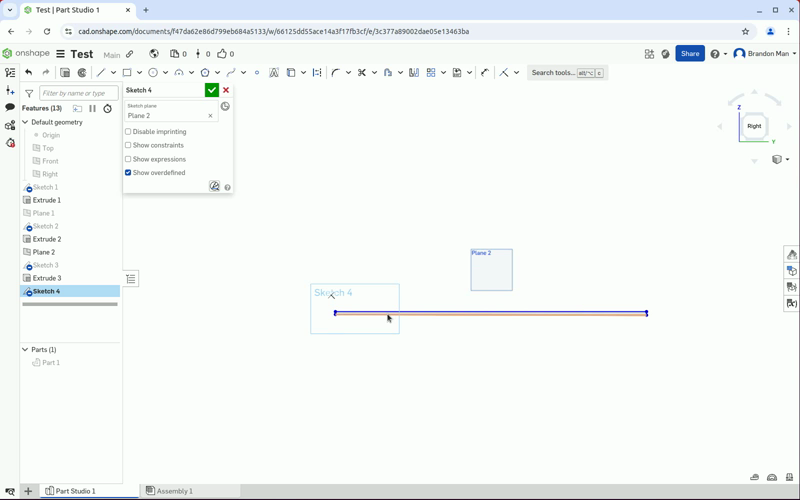
scroll(6)
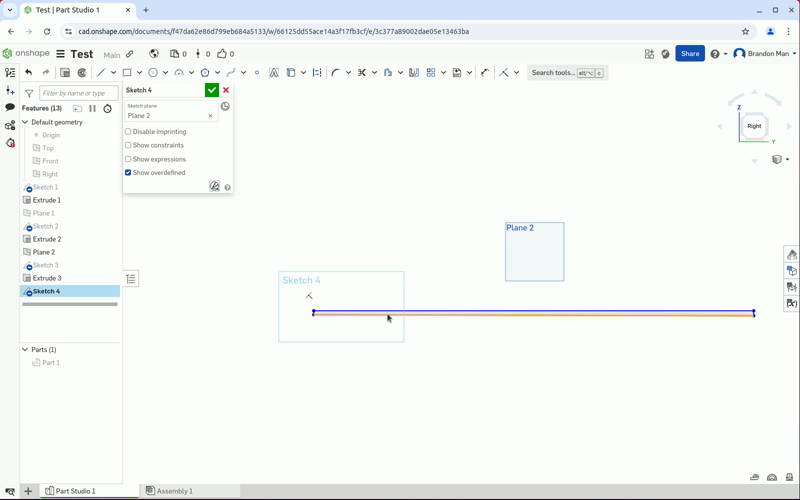
scroll(6)
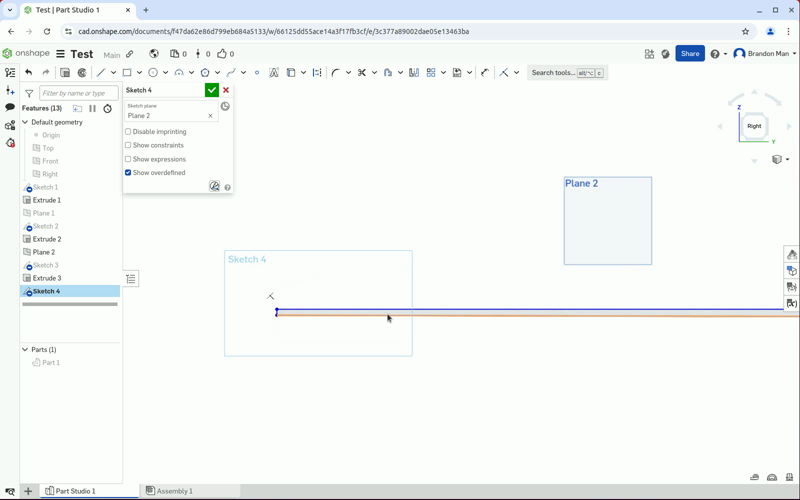
scroll(6)
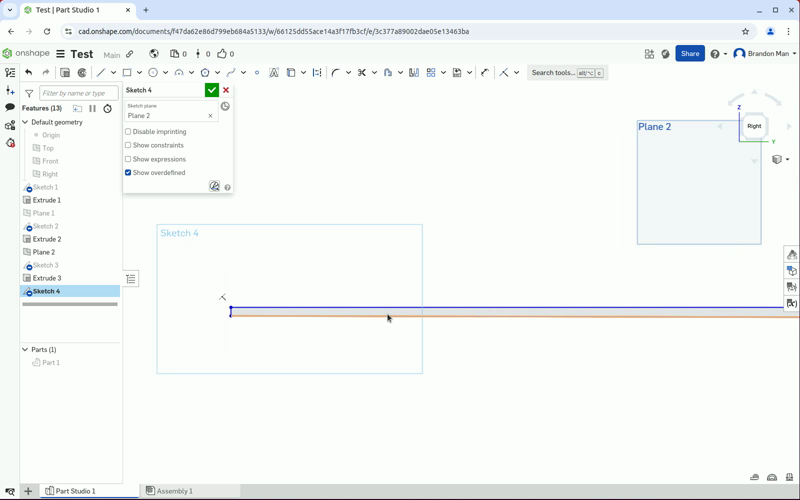
scroll(6)
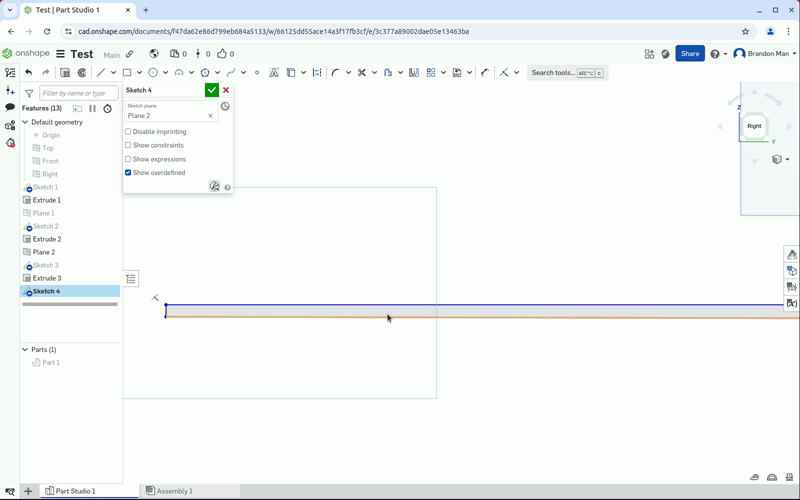
scroll(6)
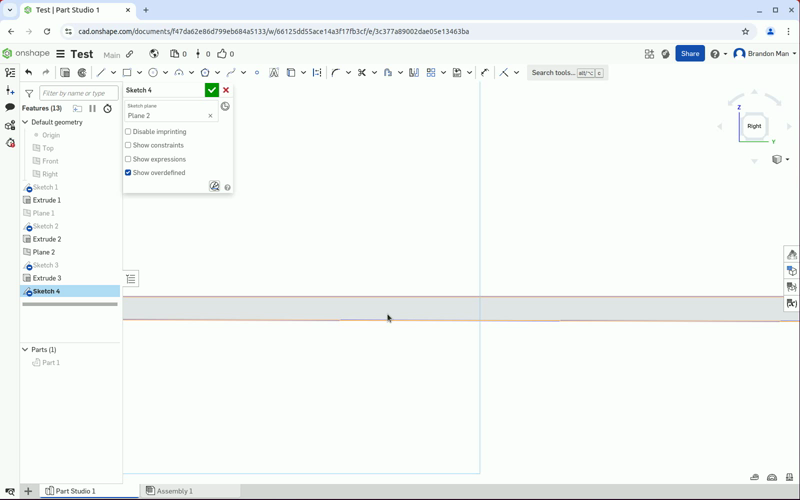
click(387, 313)
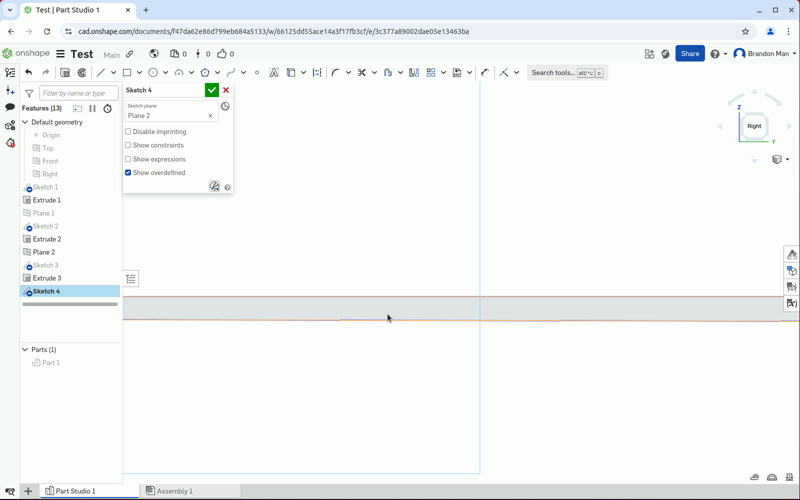
scroll(-6)
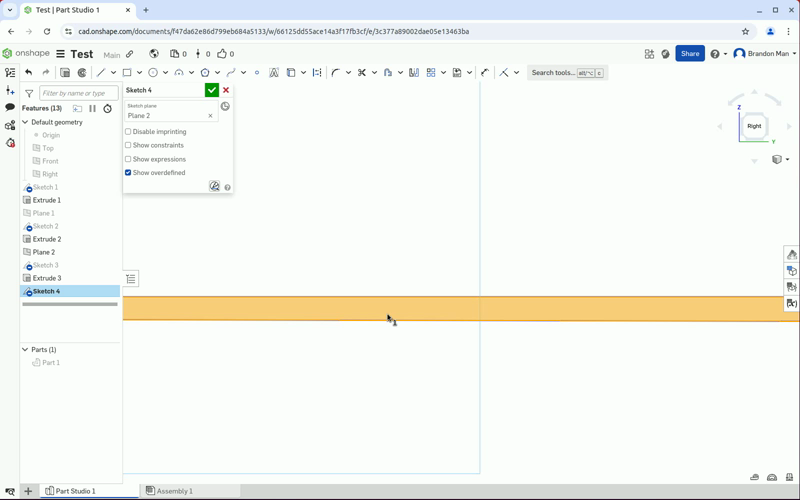
scroll(-6)
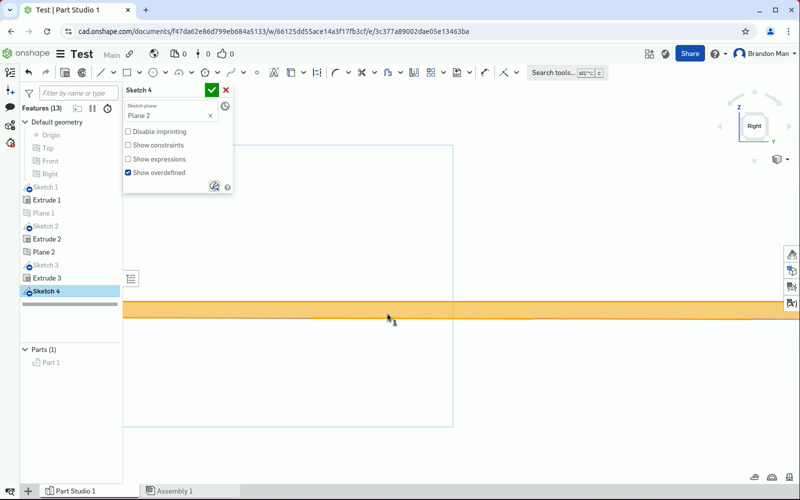
scroll(-6)
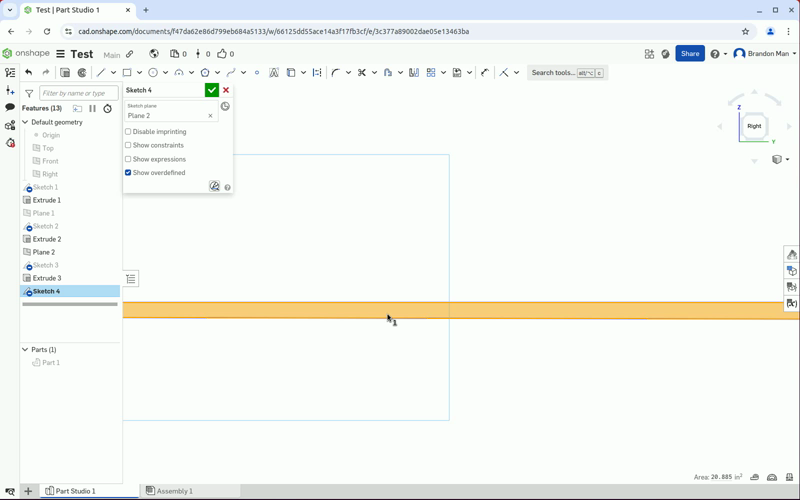
scroll(-6)
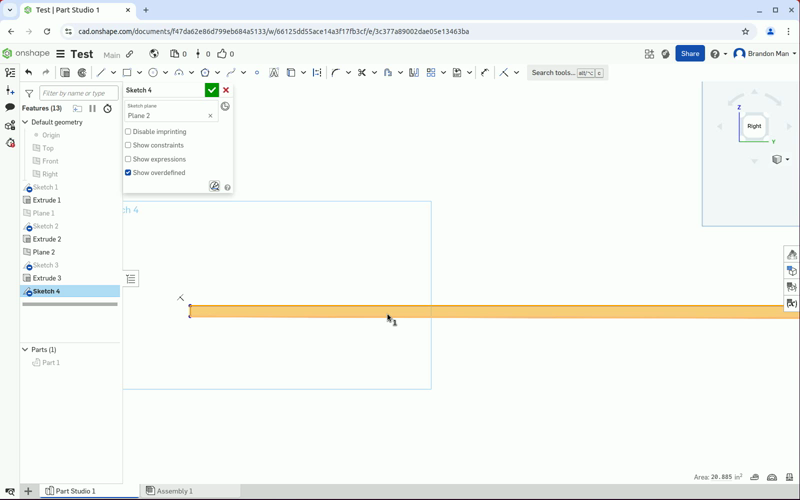
scroll(-6)
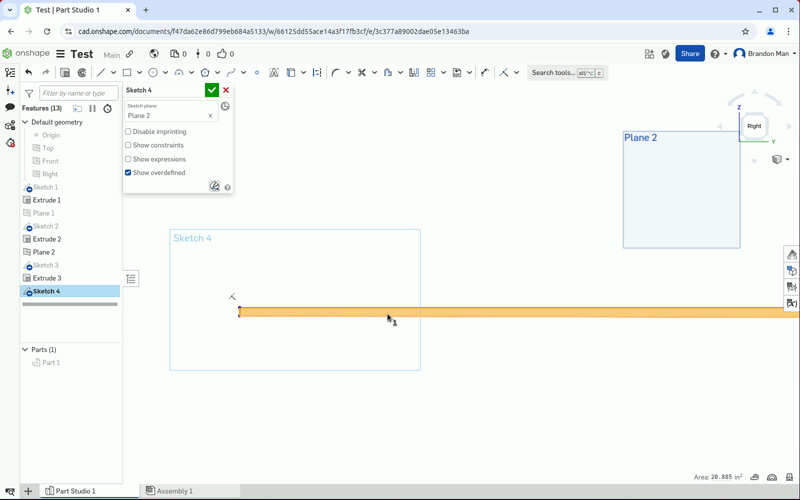
scroll(-6)
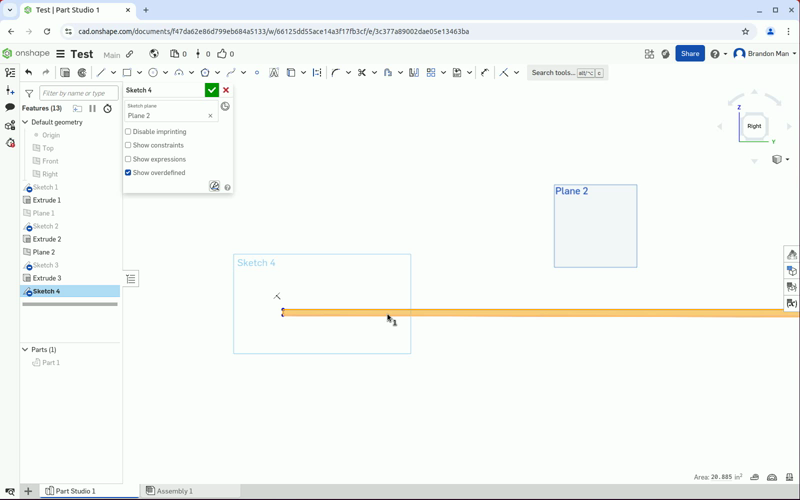
scroll(-6)
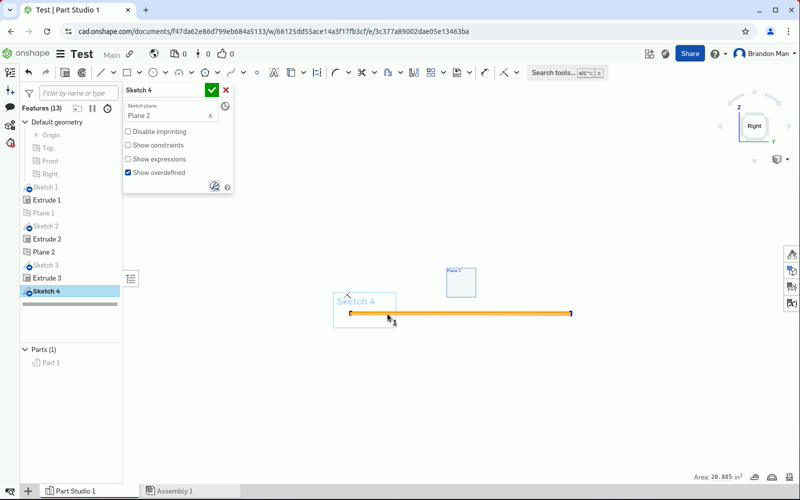
mouse_move(73, 352)
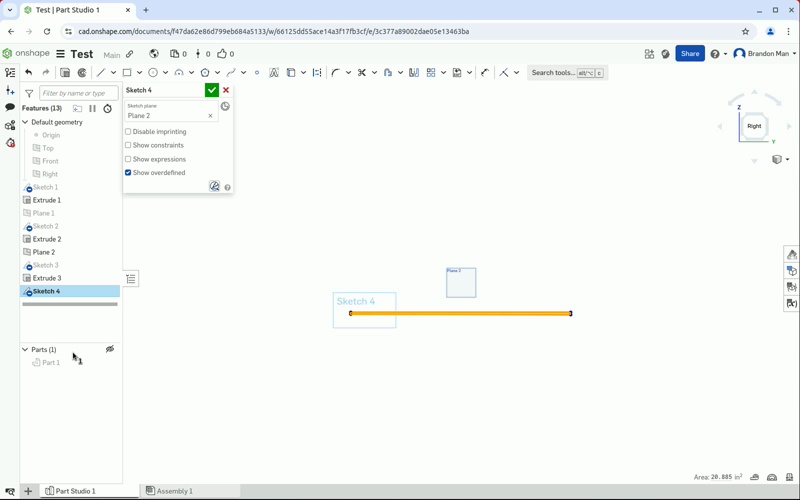
key(shift+y)
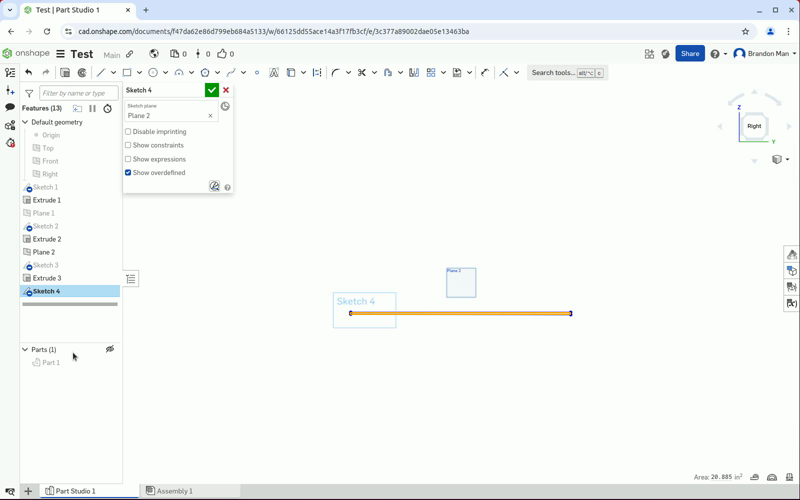
key(shift+e)
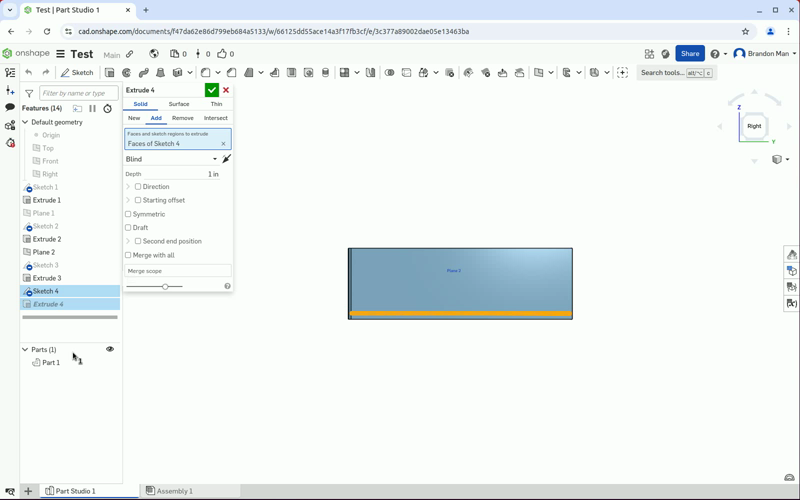
mouse_move(143, 106)
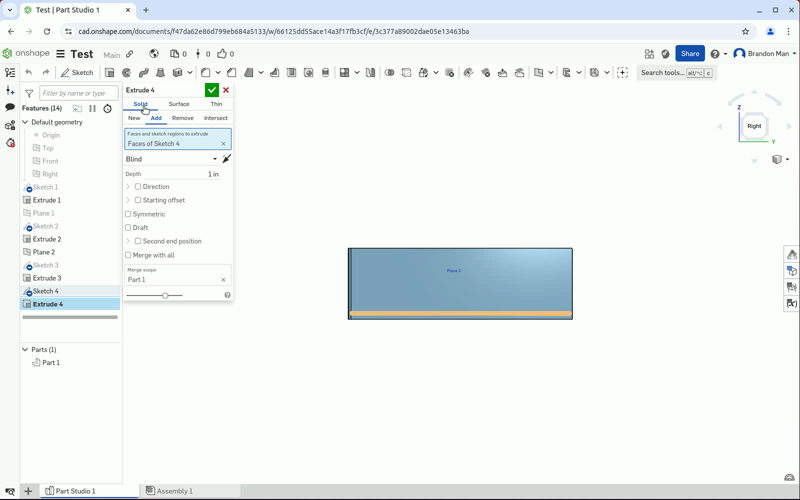
click(143, 106)
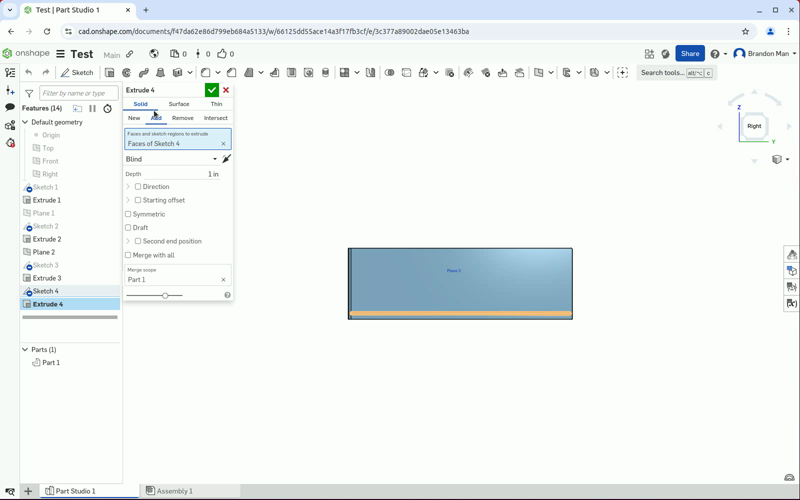
mouse_move(186, 120)
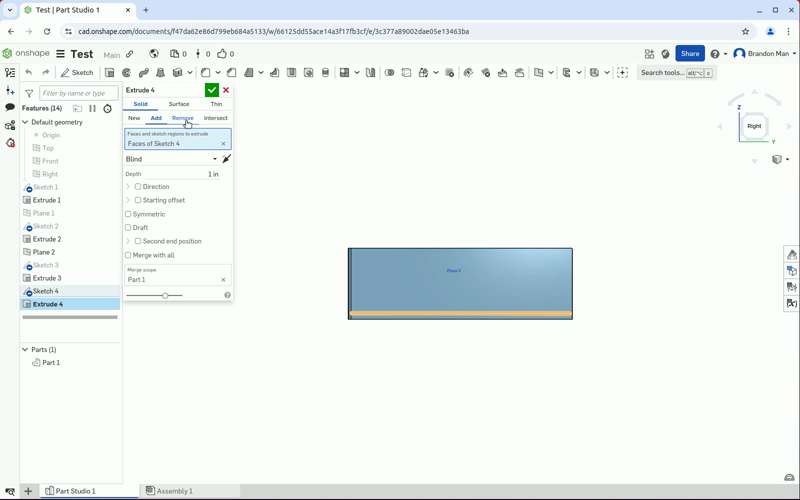
click(186, 120)
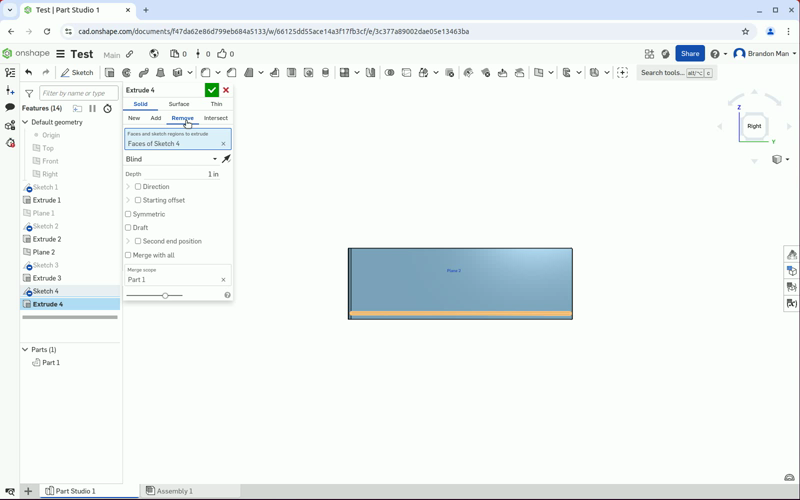
key(tab, 4)
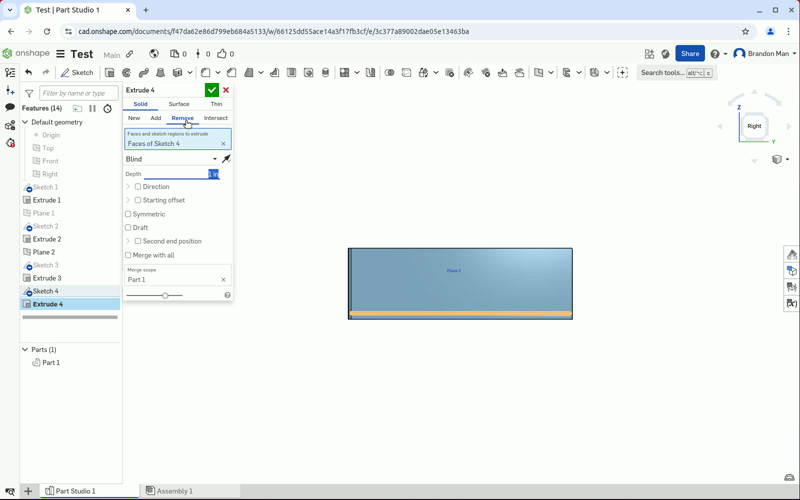
text(0.481)
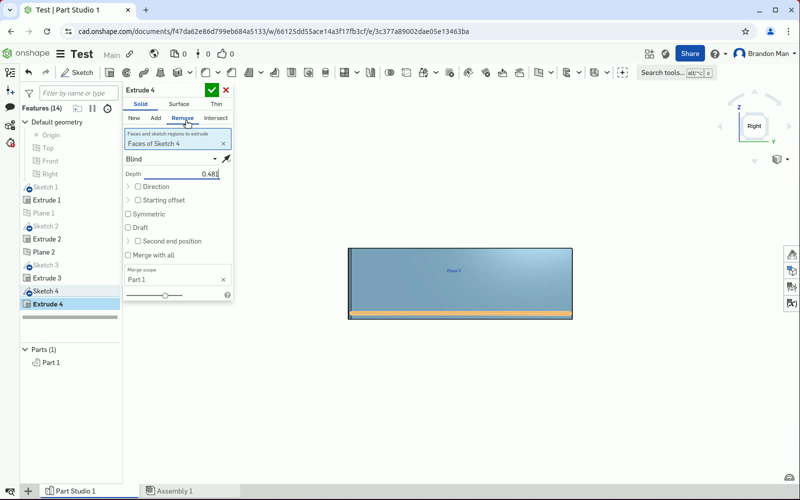
key(tab, 6)
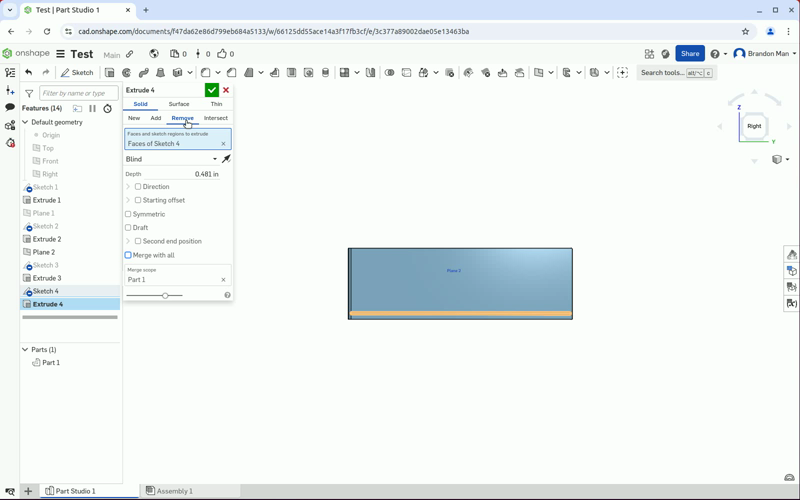
key(space)
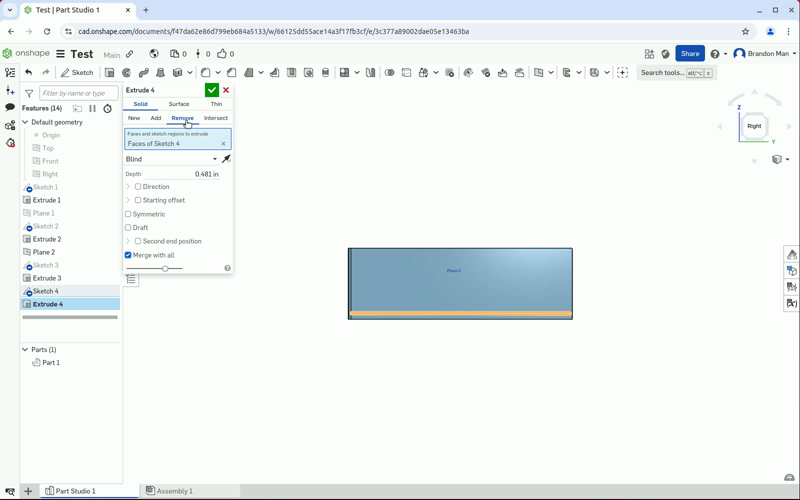
key(enter)
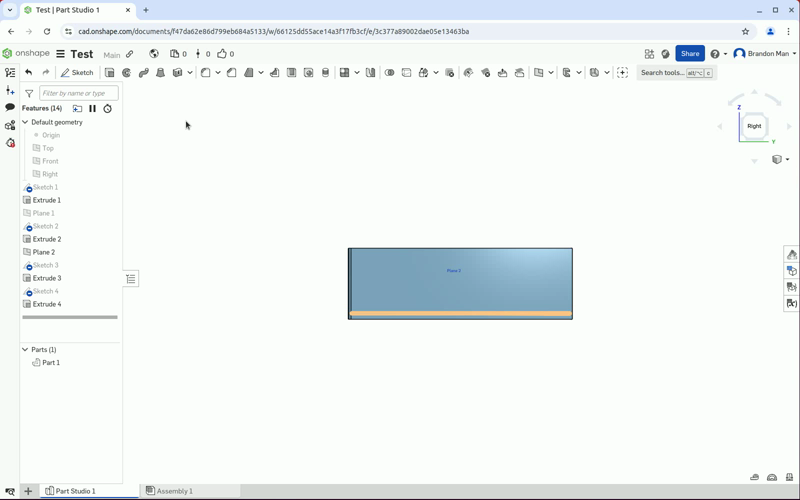
key(shift+h)
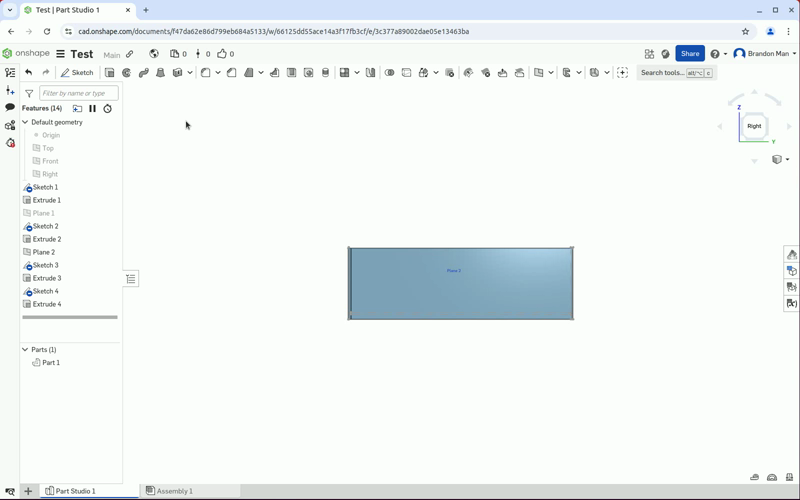
key(shift+h)
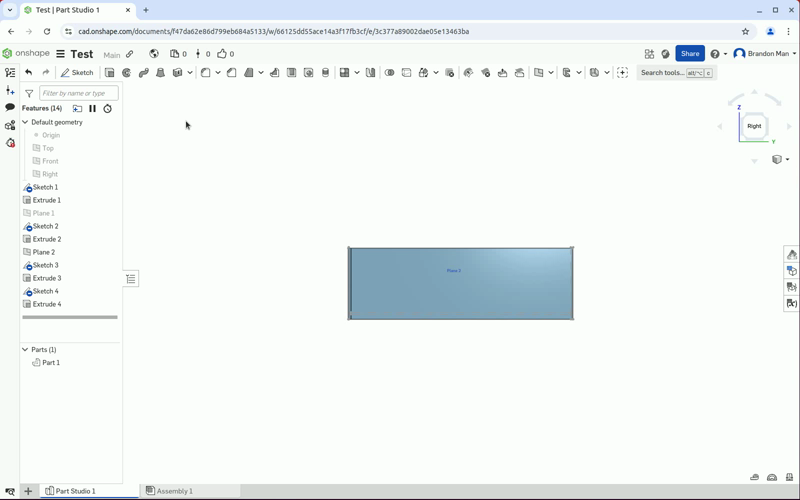
key(shift+7)
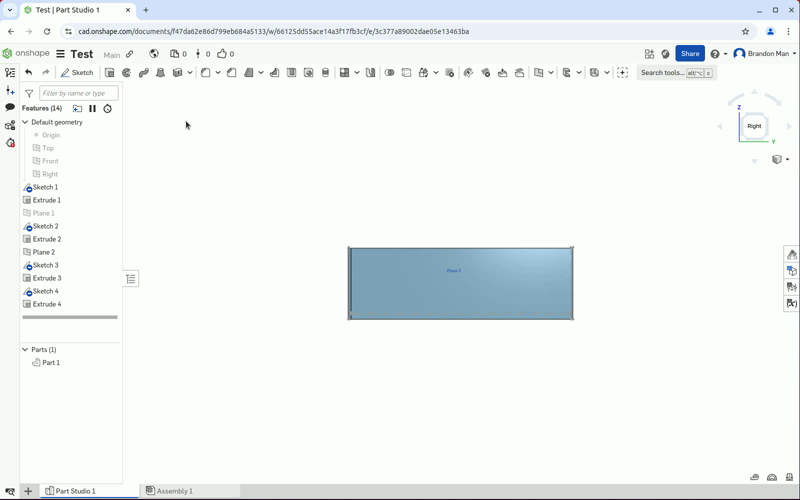
key(right, 2)
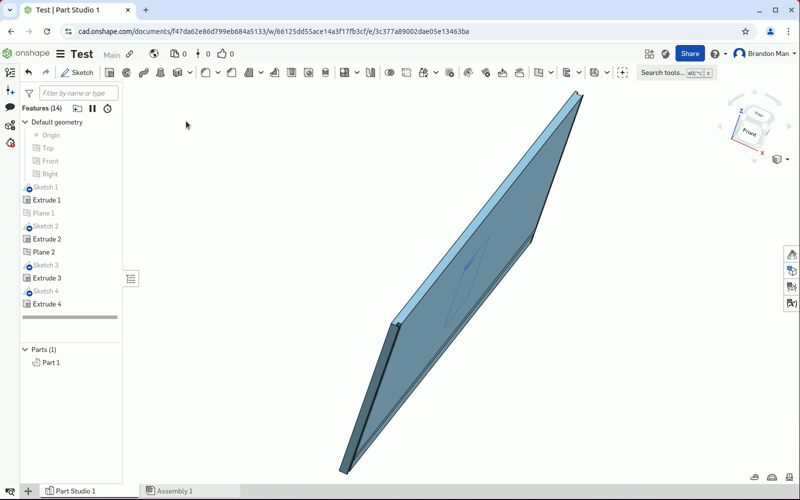
key(down, 2)
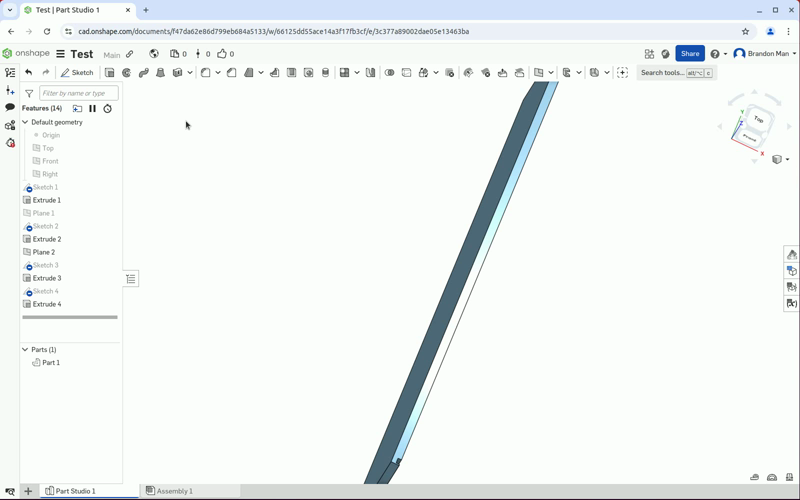
key(up, 2)
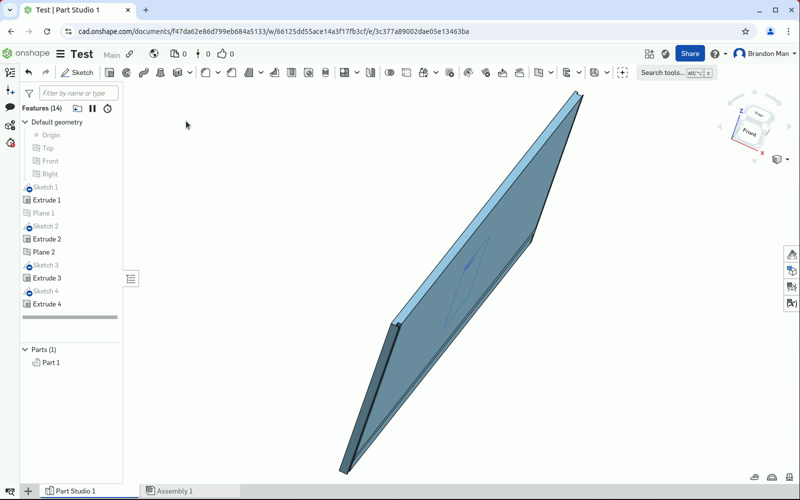
key(left, 2)
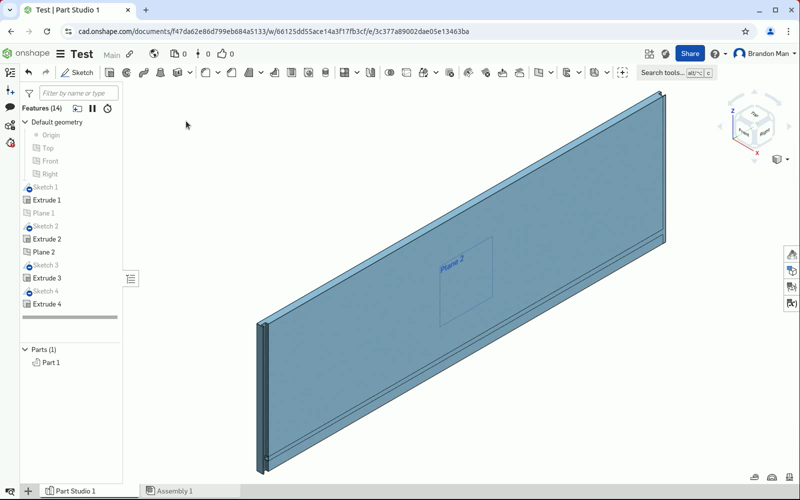
mouse_move(73, 189)
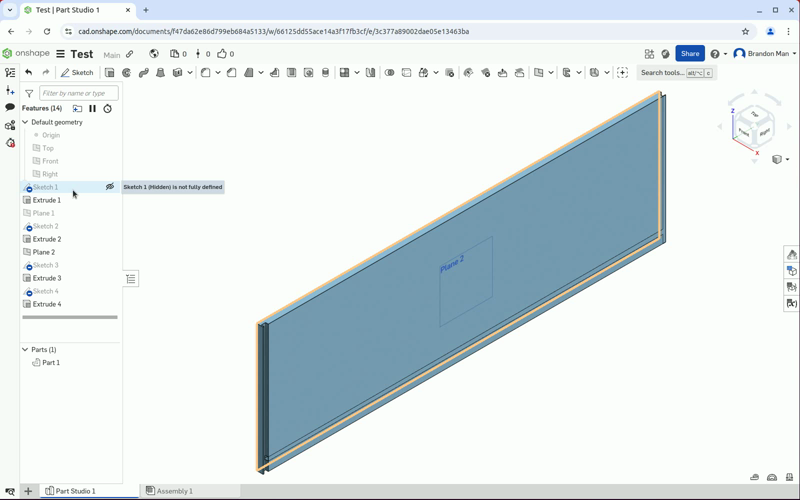
click(73, 189)